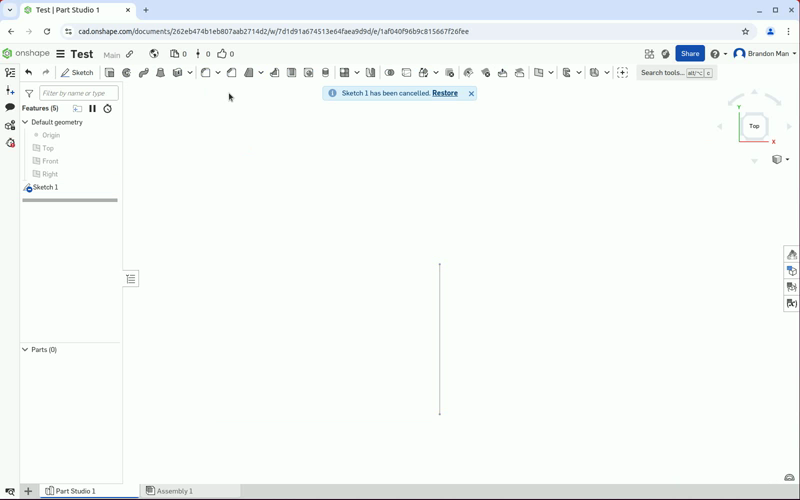
key(shift+h)
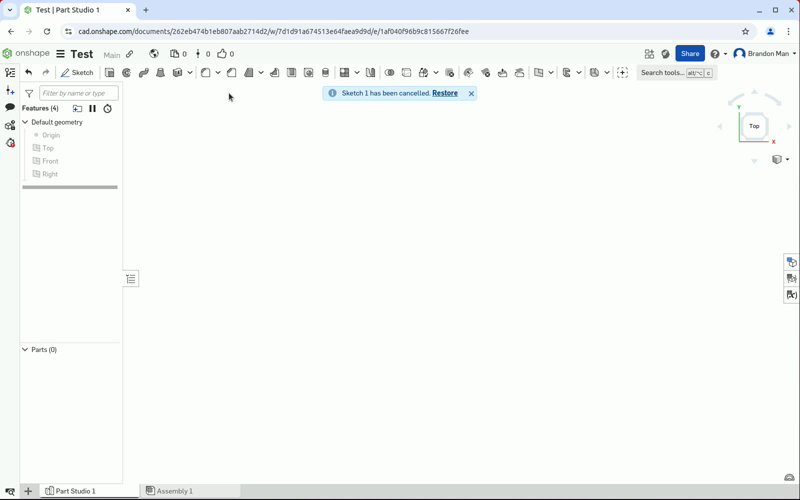
mouse_move(73, 352)
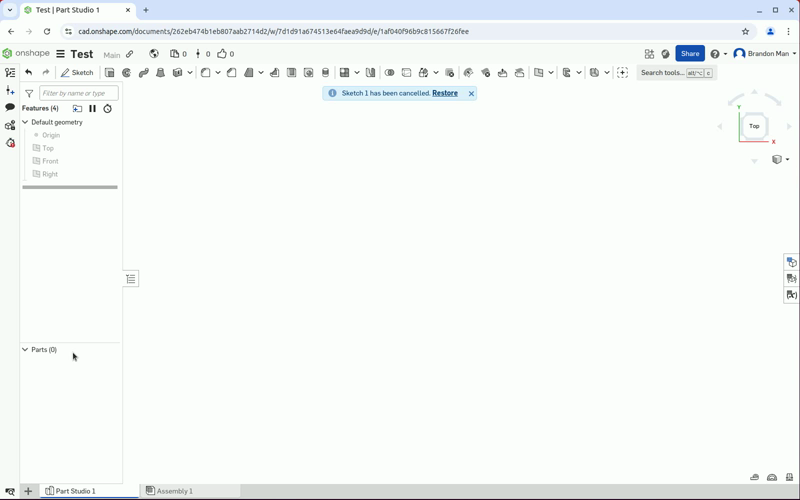
key(y)
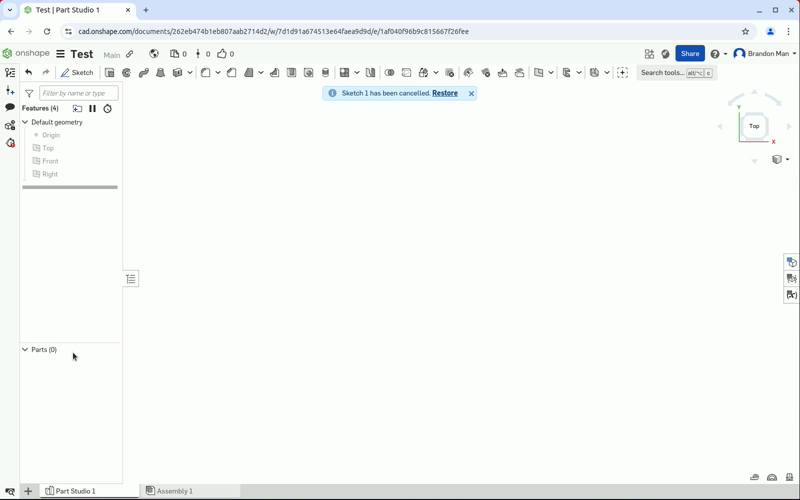
key(shift+p)
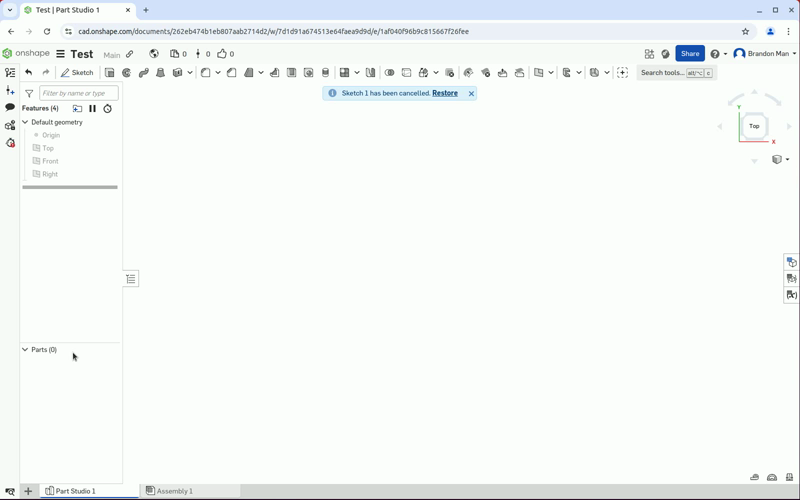
key(space)
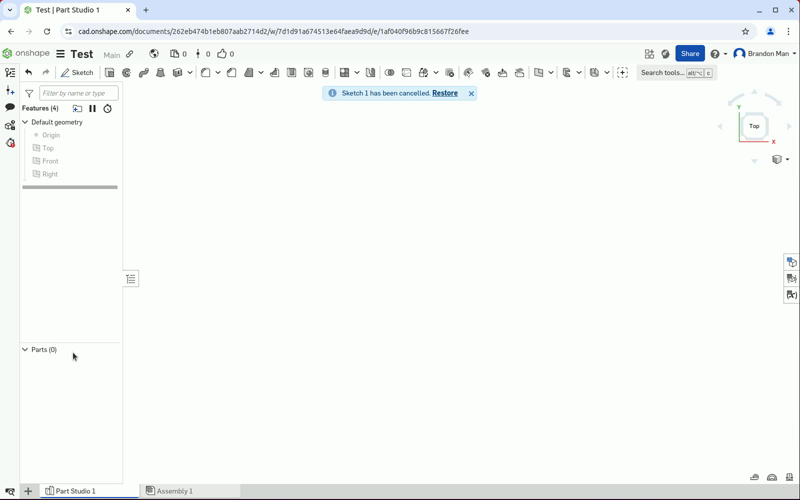
key_down(shift)
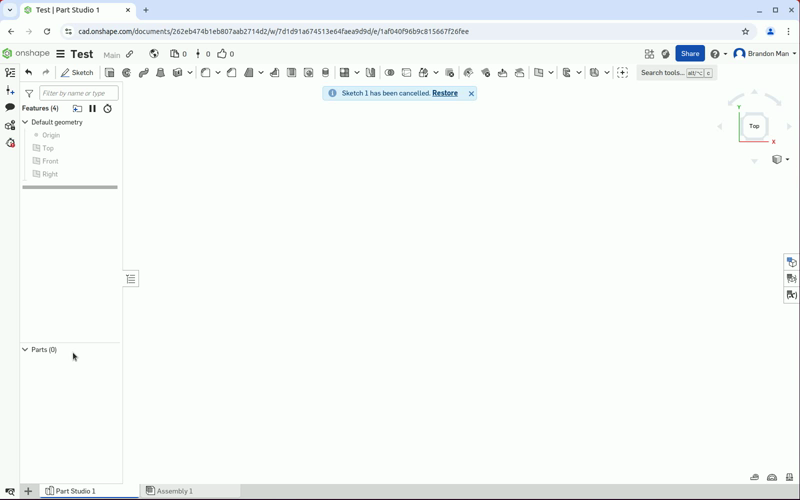
key(up)
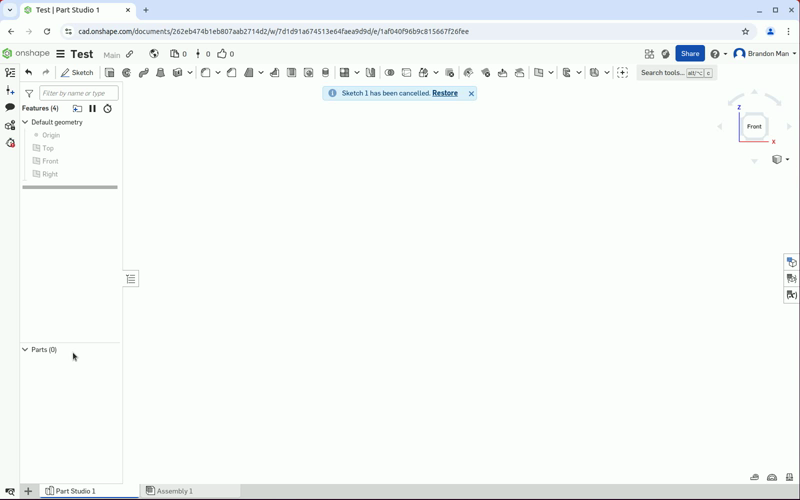
key_up(shift)
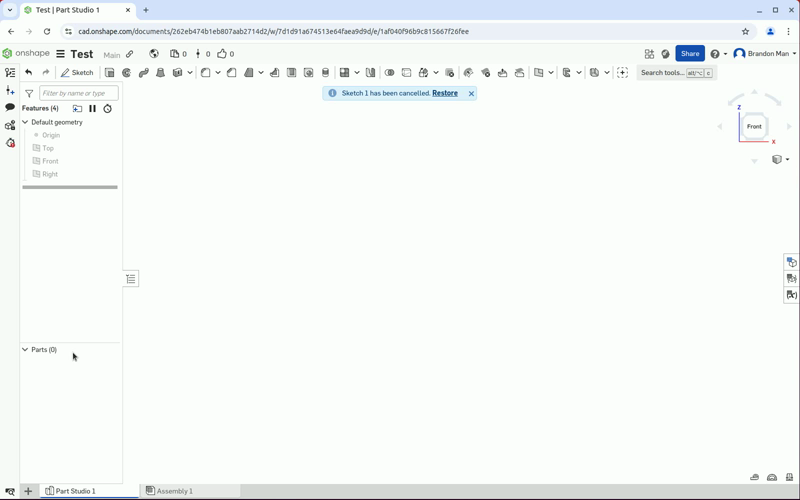
key(space)
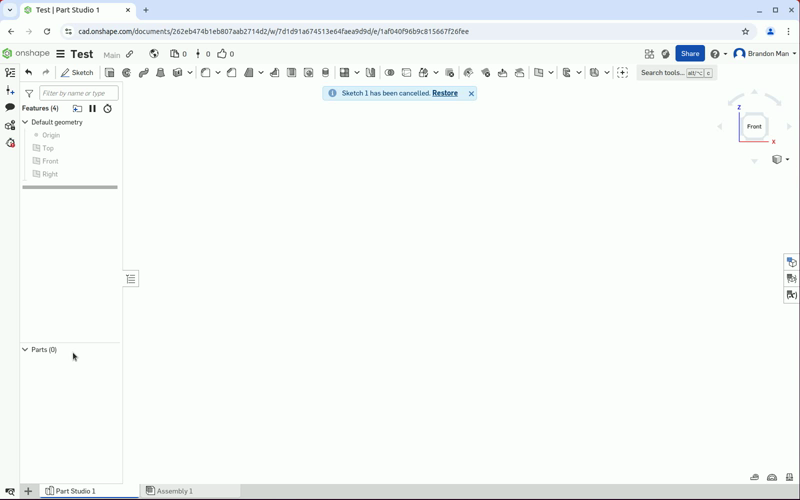
key_down(shift)
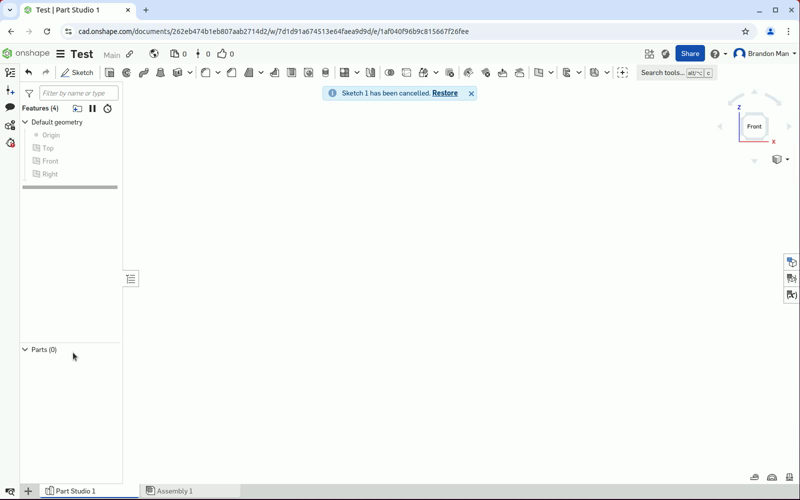
key(left)
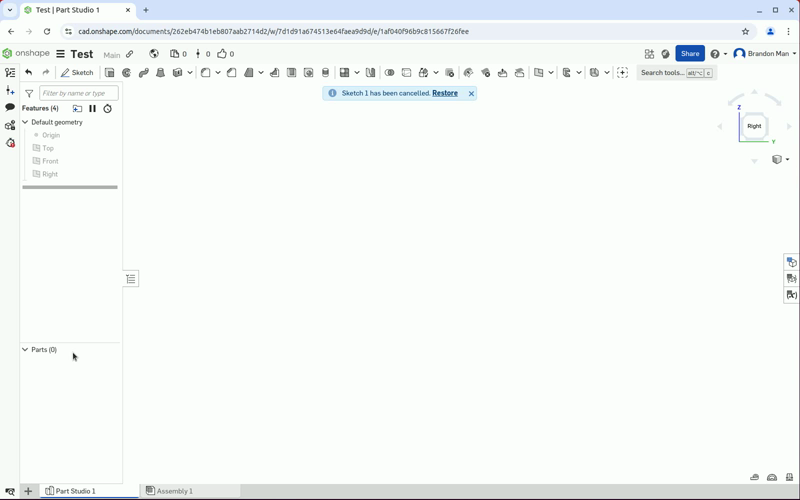
key_up(shift)
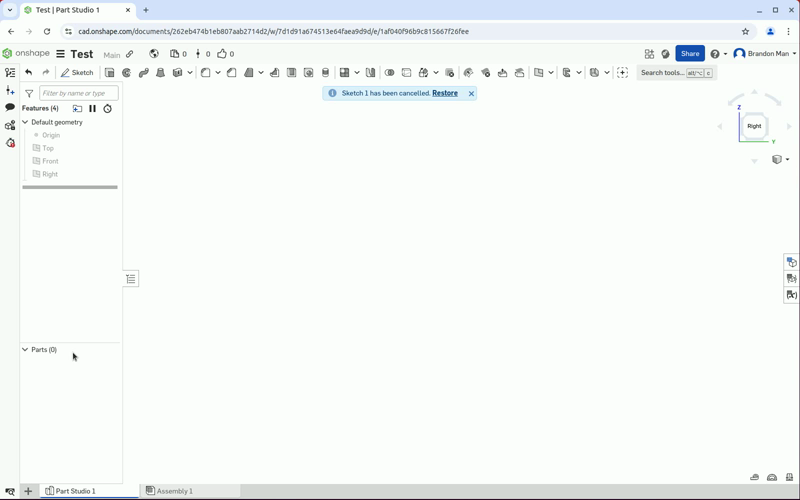
mouse_move(73, 352)
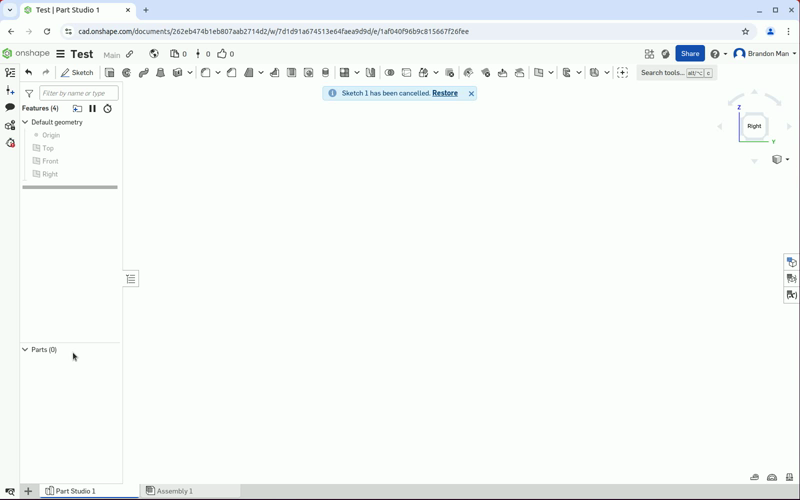
key(shift+y)
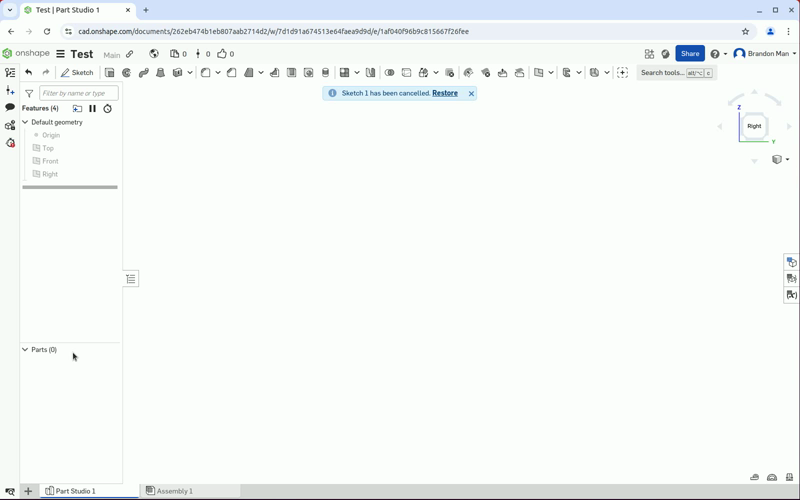
key(shift+s)
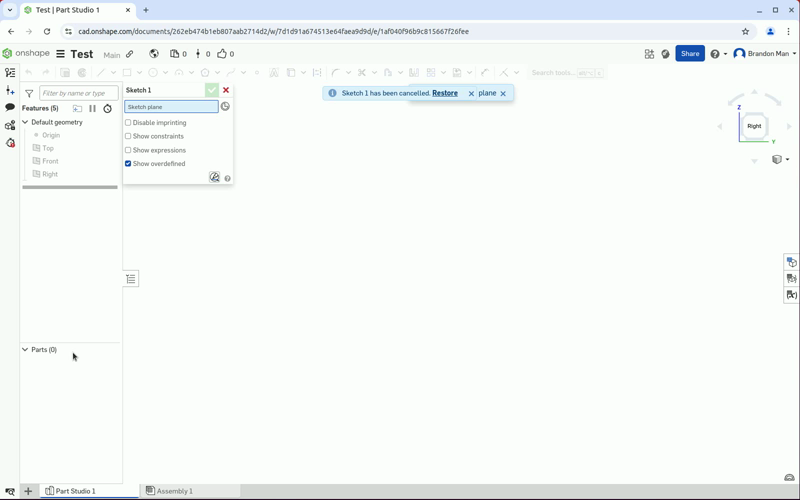
mouse_move(73, 176)
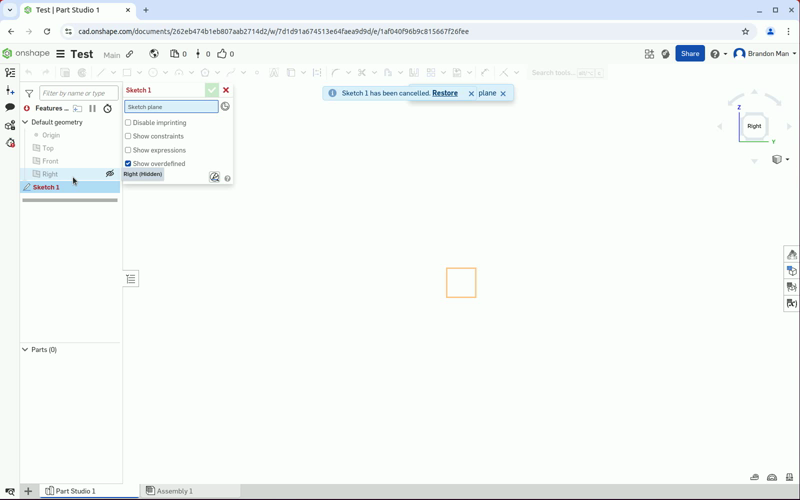
click(73, 176)
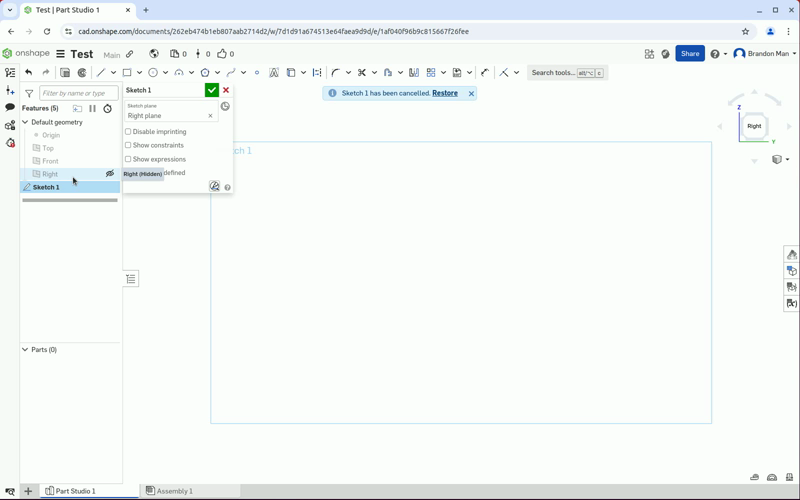
mouse_move(73, 352)
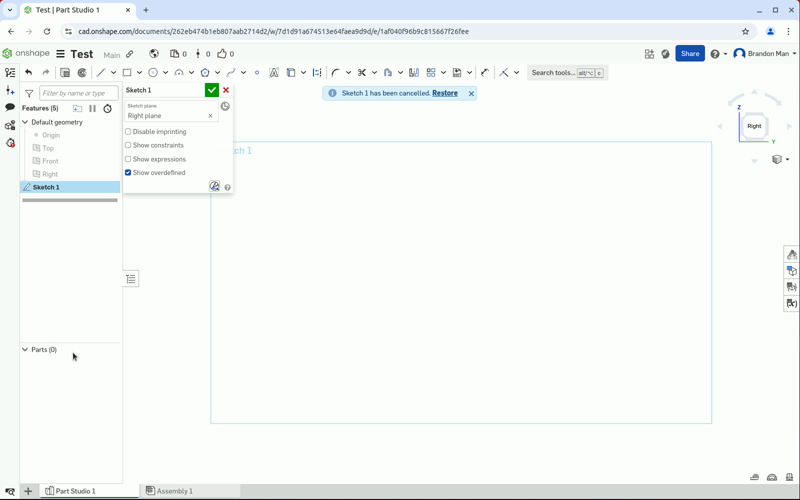
key(y)
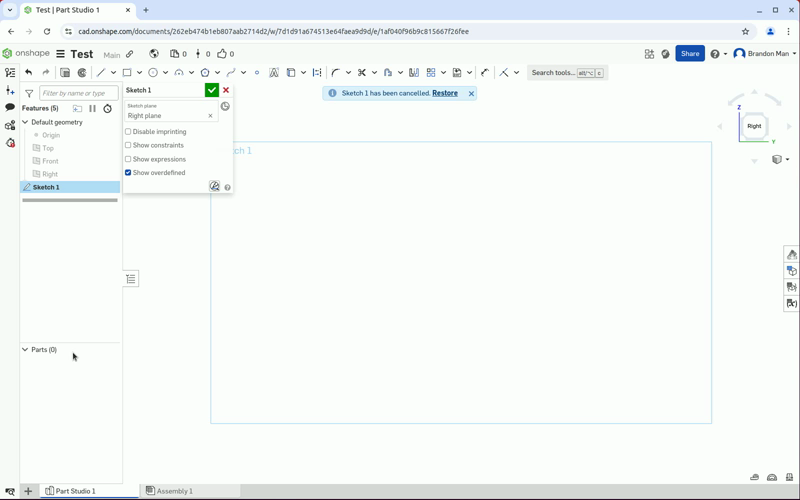
key(c)
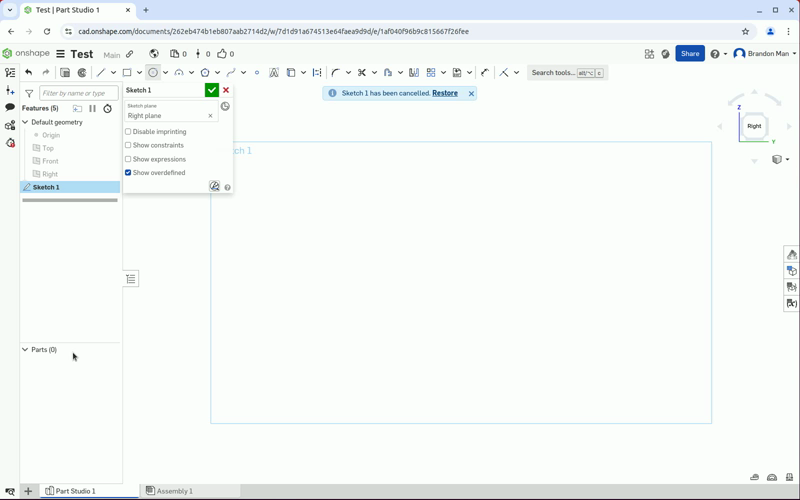
key_down(shift)
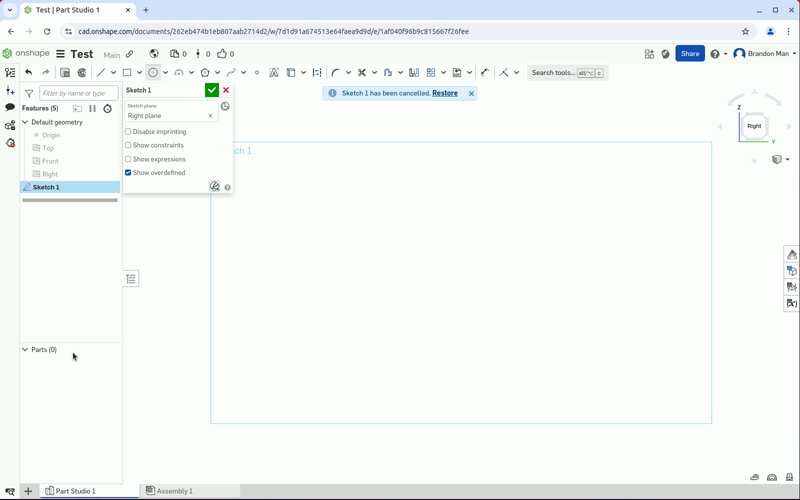
mouse_move(461, 282)
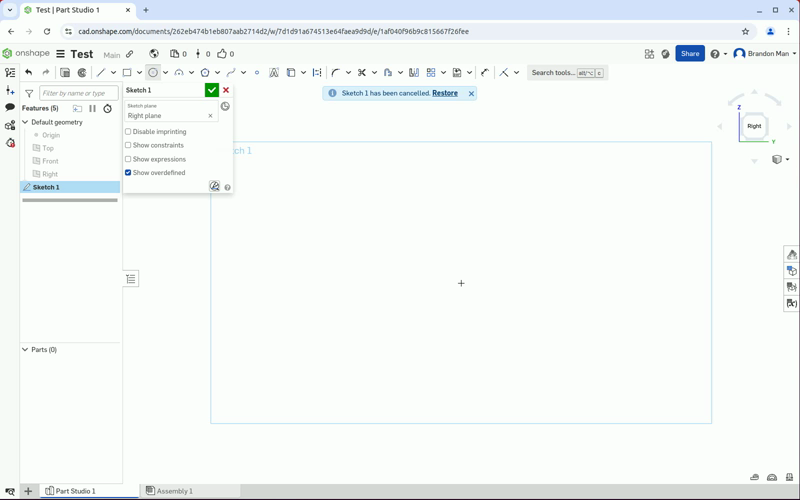
click(461, 282)
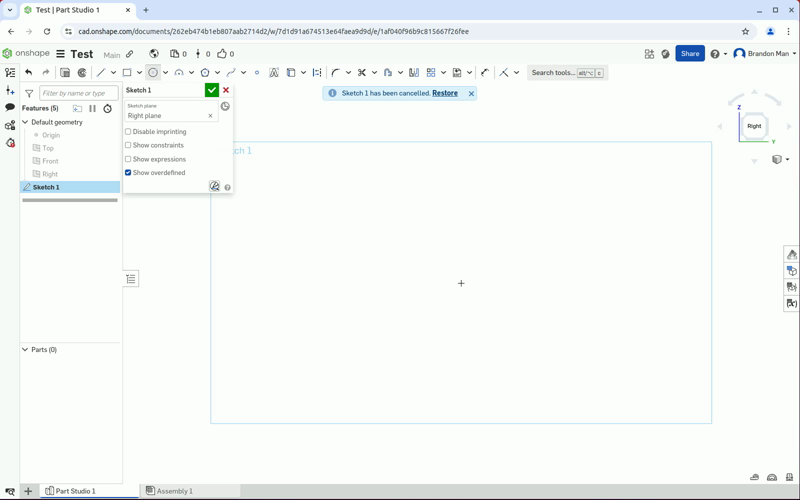
key_up(shift)
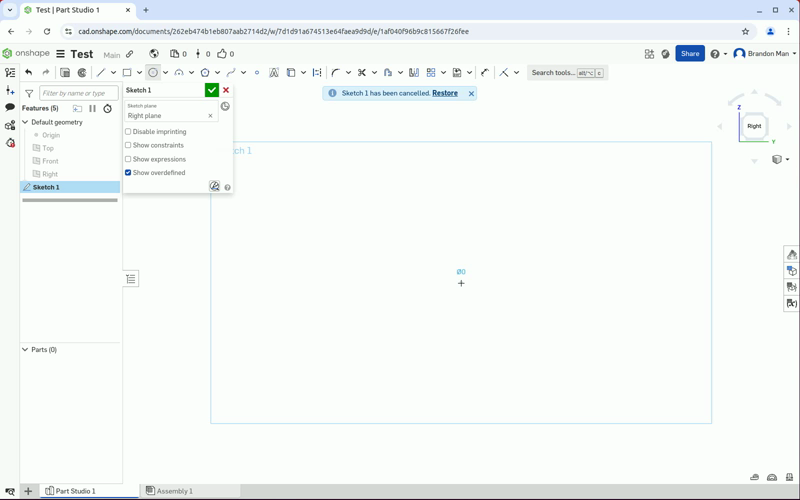
mouse_move(464, 282)
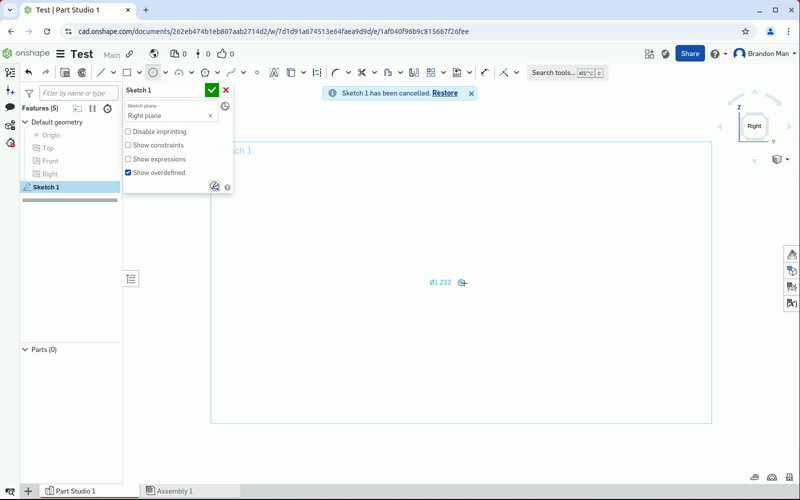
click(464, 282)
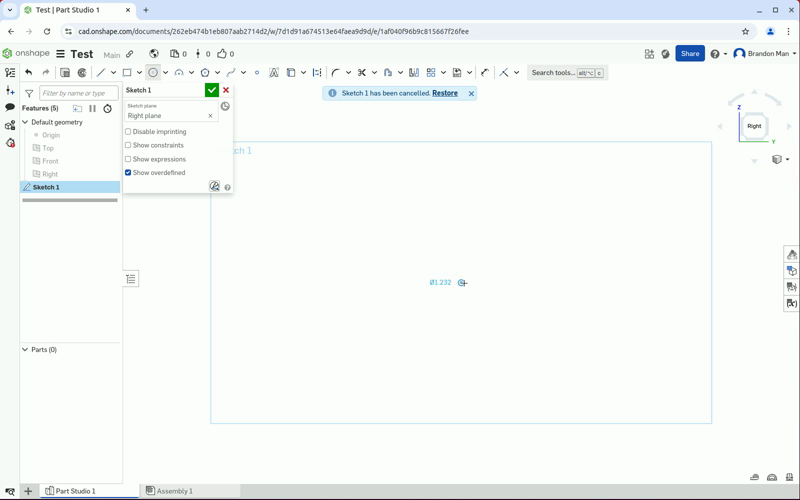
key(esc)
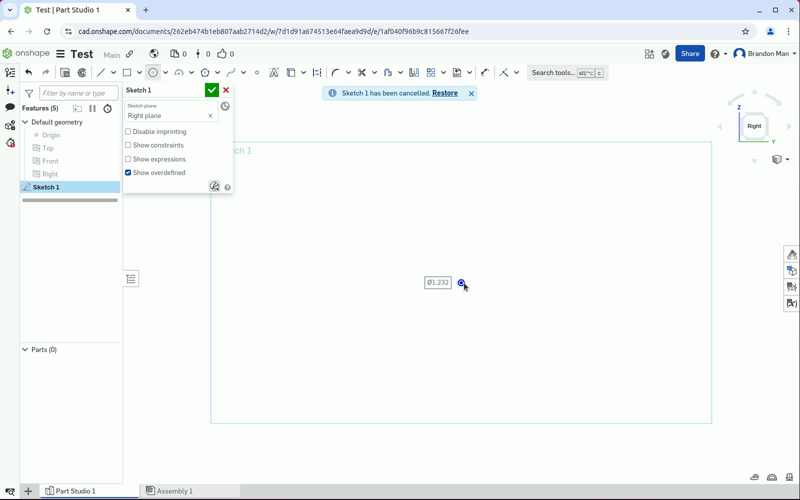
key(c)
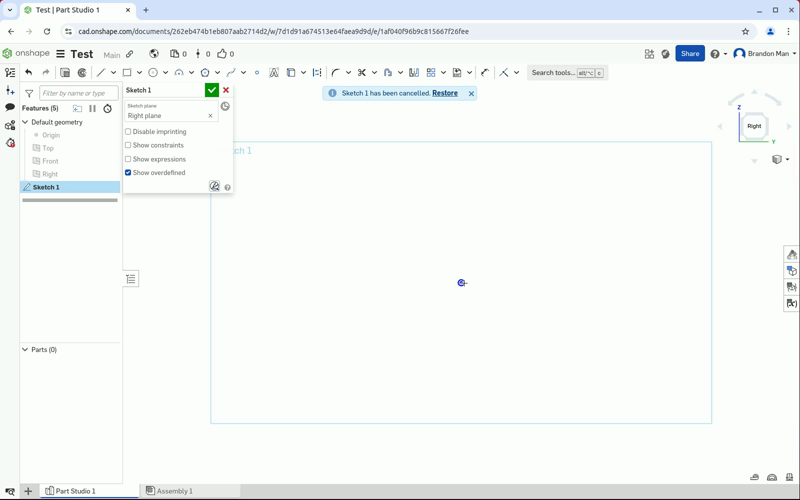
key_down(shift)
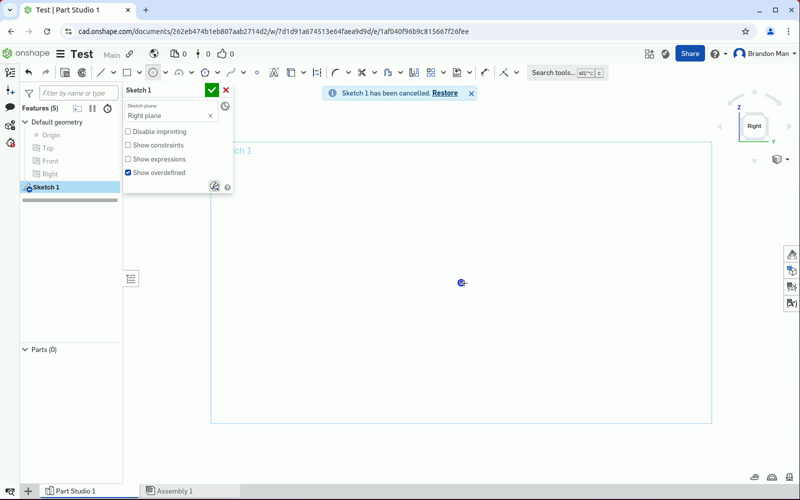
mouse_move(461, 282)
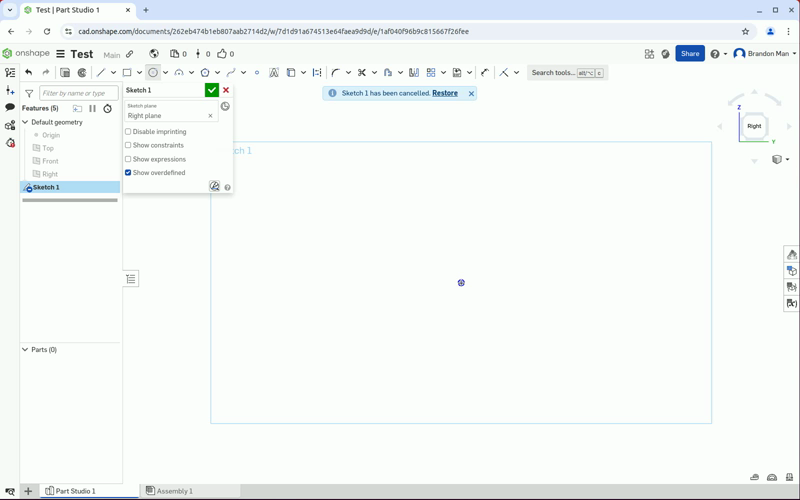
scroll(6)
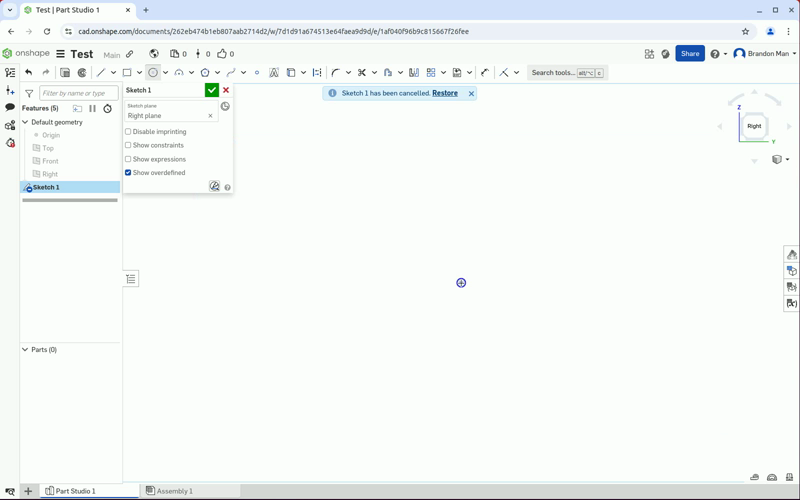
scroll(6)
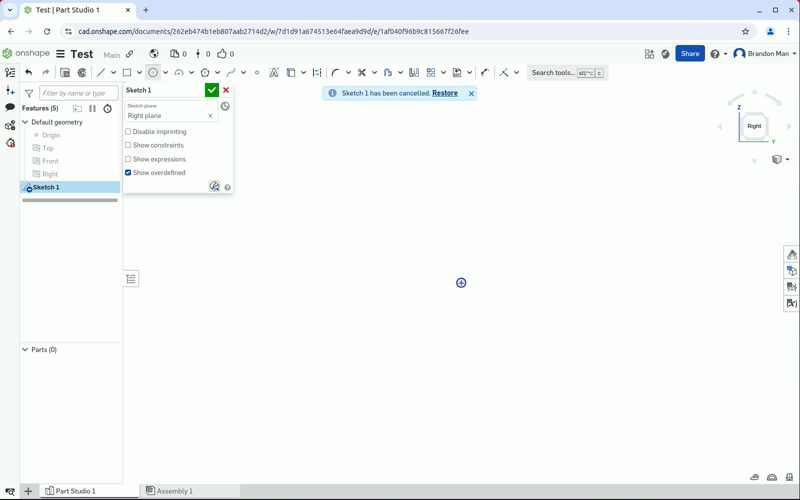
scroll(6)
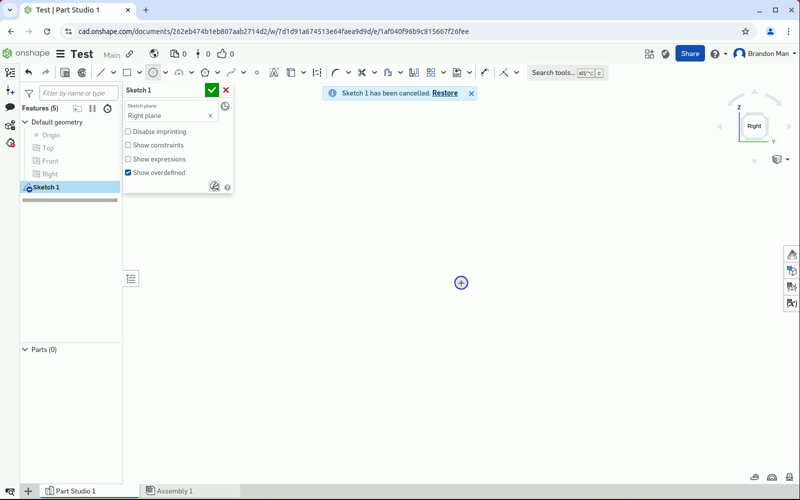
scroll(6)
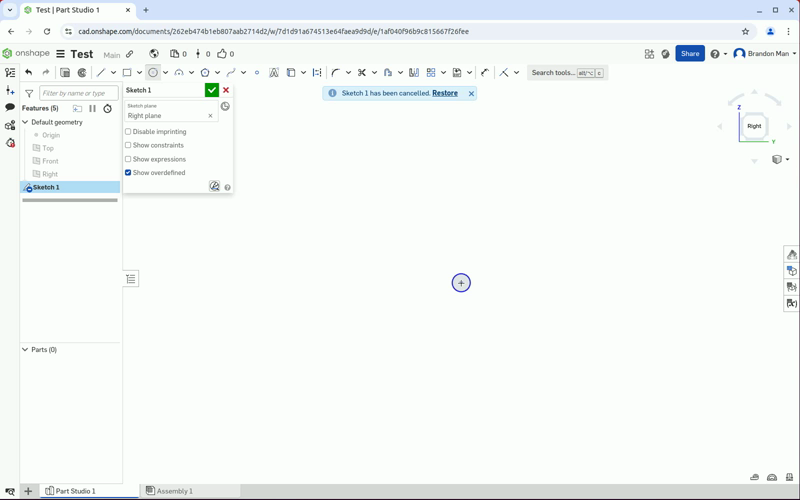
scroll(6)
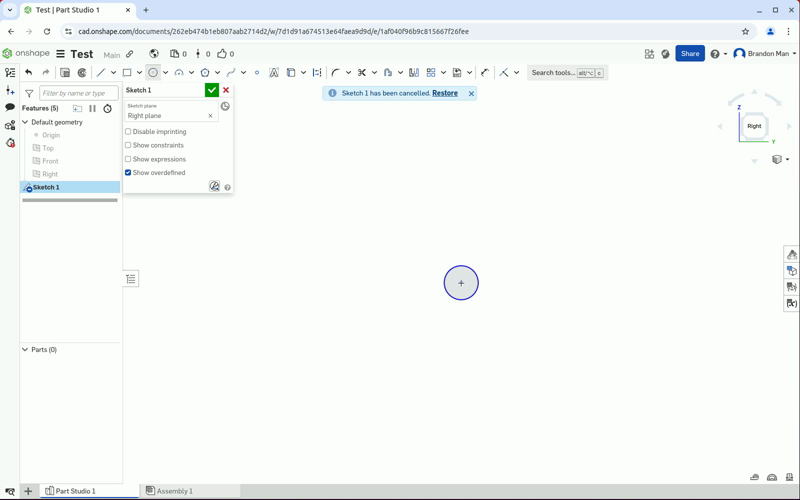
scroll(6)
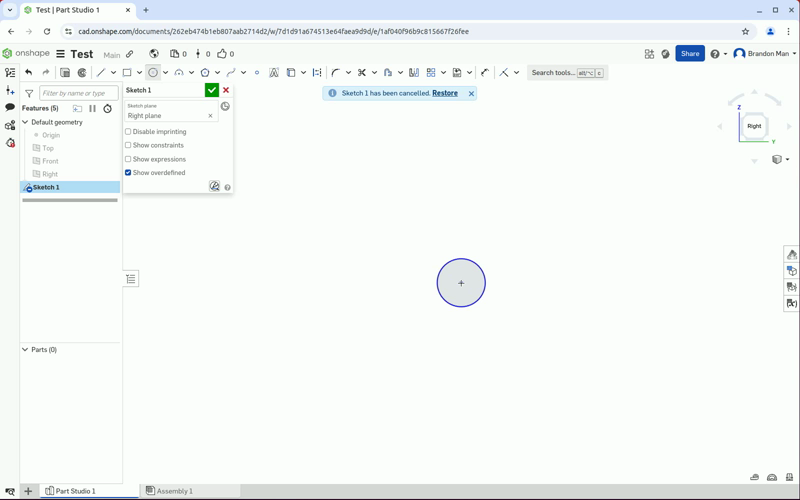
scroll(6)
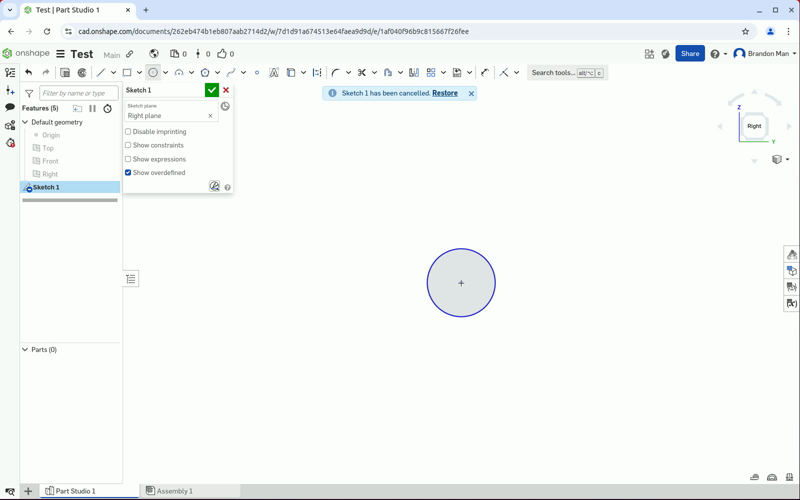
click(461, 282)
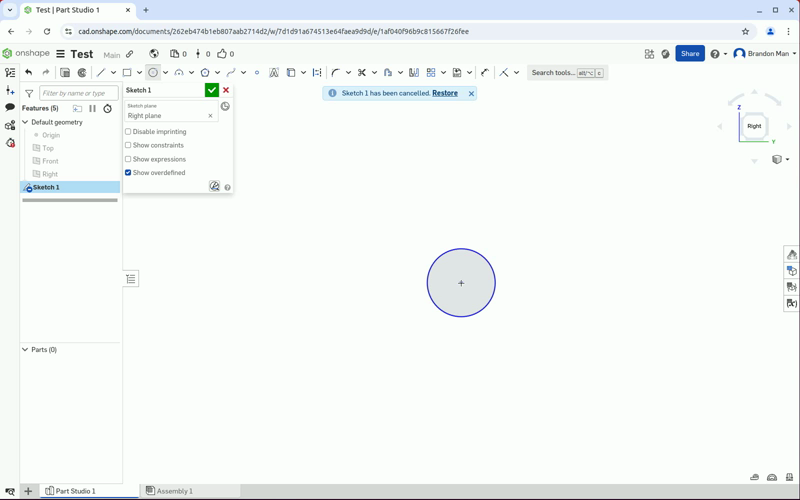
scroll(-6)
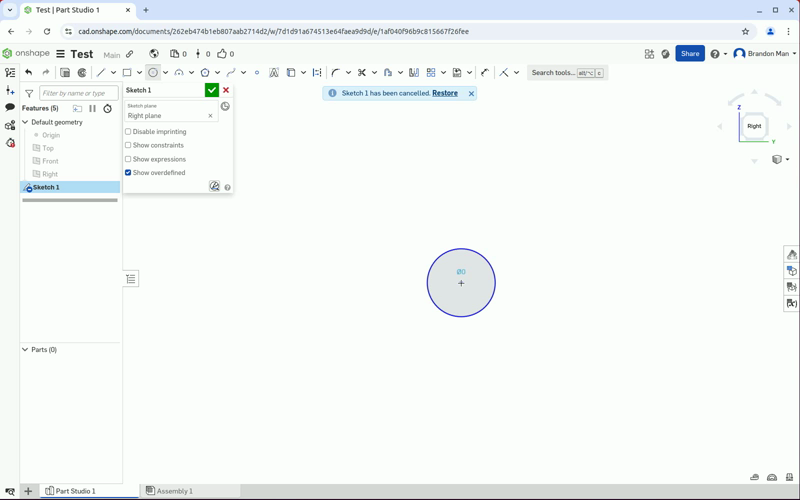
scroll(-6)
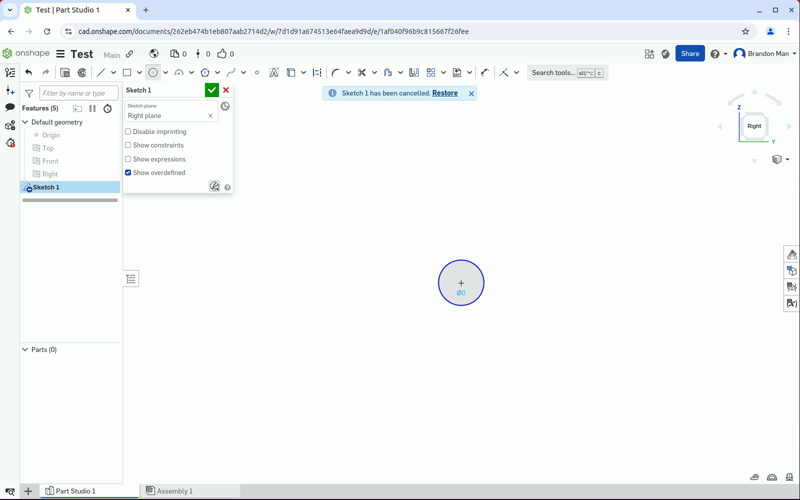
scroll(-6)
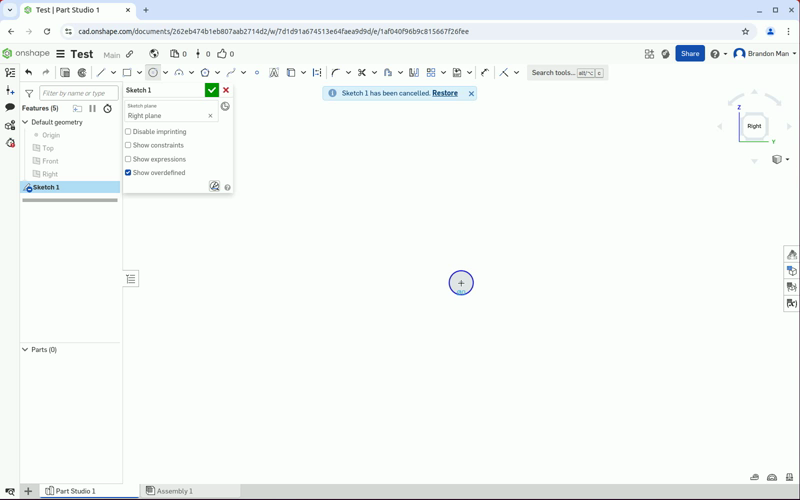
scroll(-6)
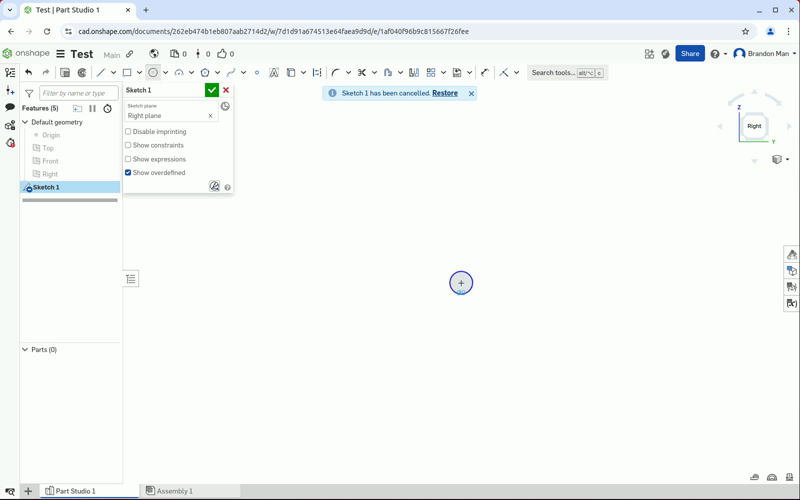
scroll(-6)
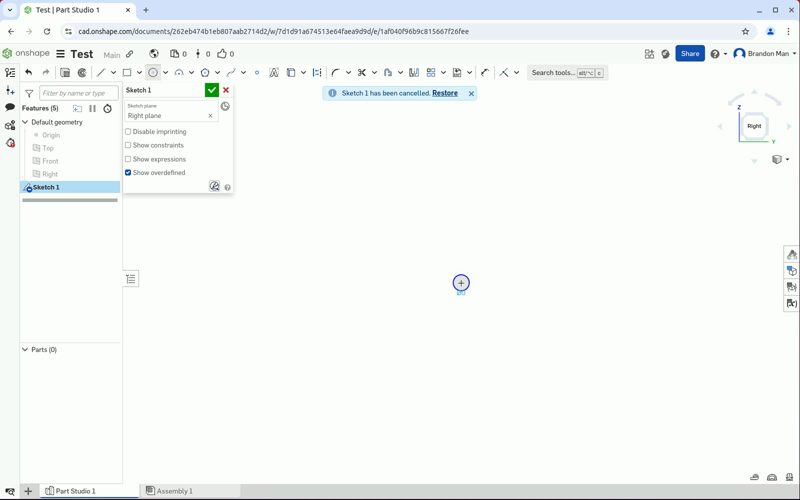
scroll(-6)
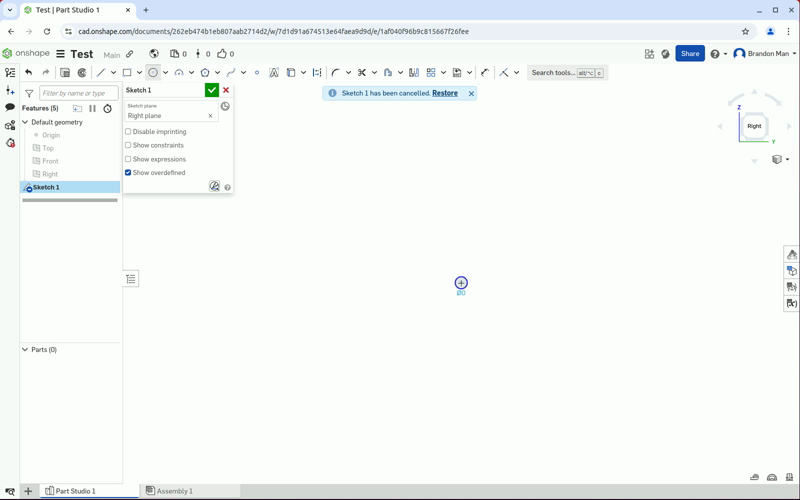
scroll(-6)
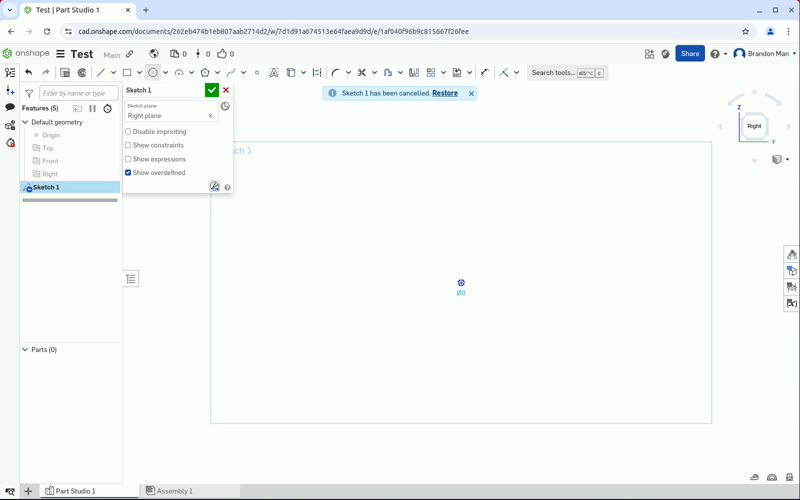
key_up(shift)
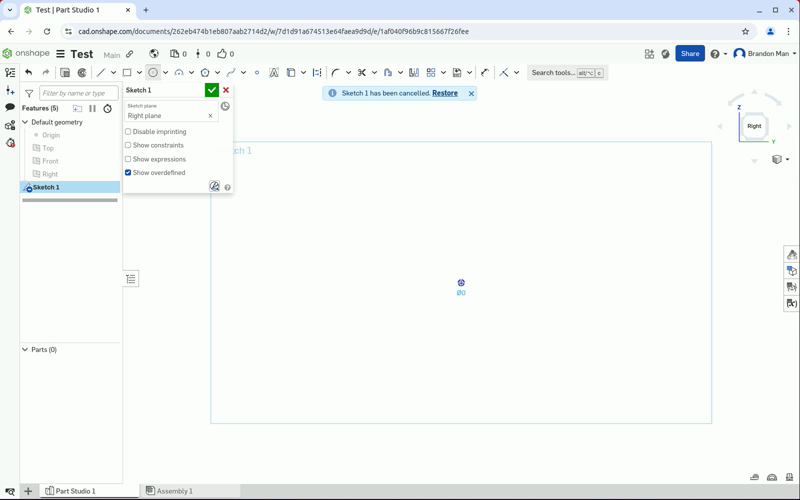
mouse_move(463, 282)
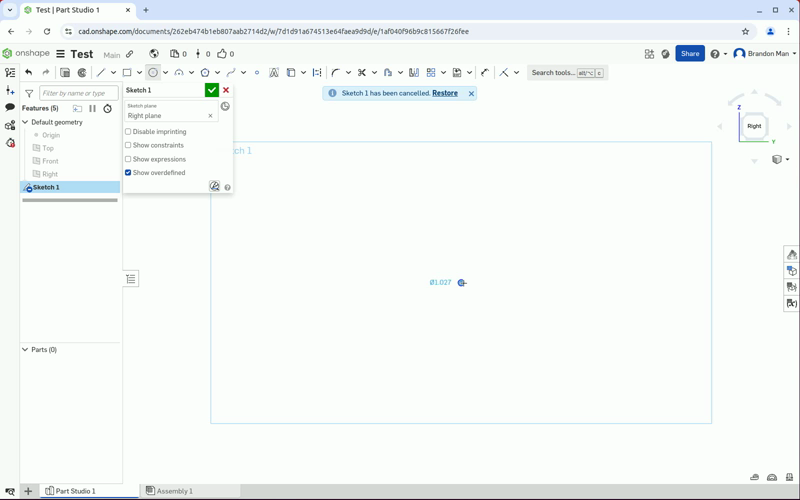
scroll(6)
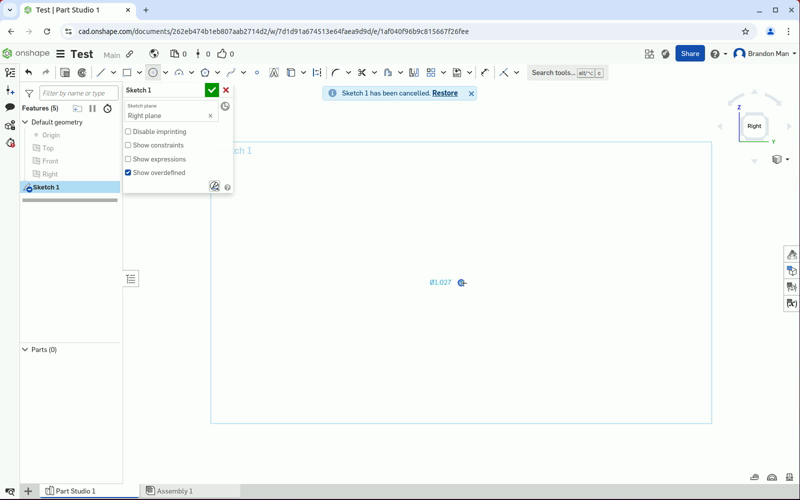
scroll(6)
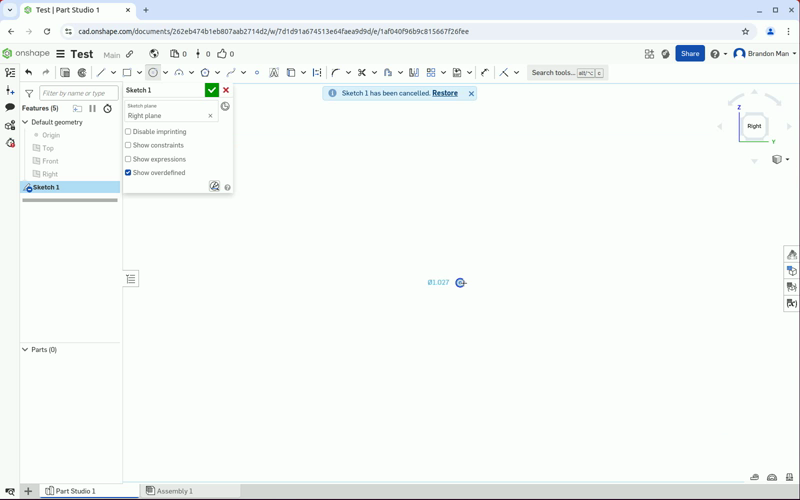
scroll(6)
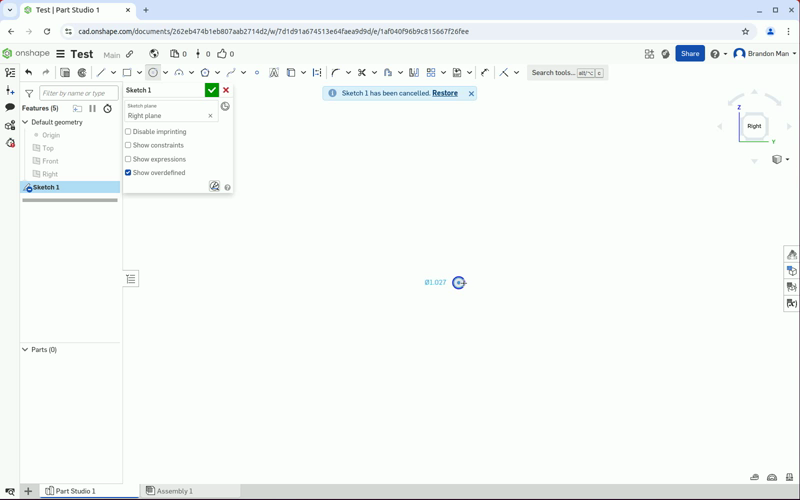
scroll(6)
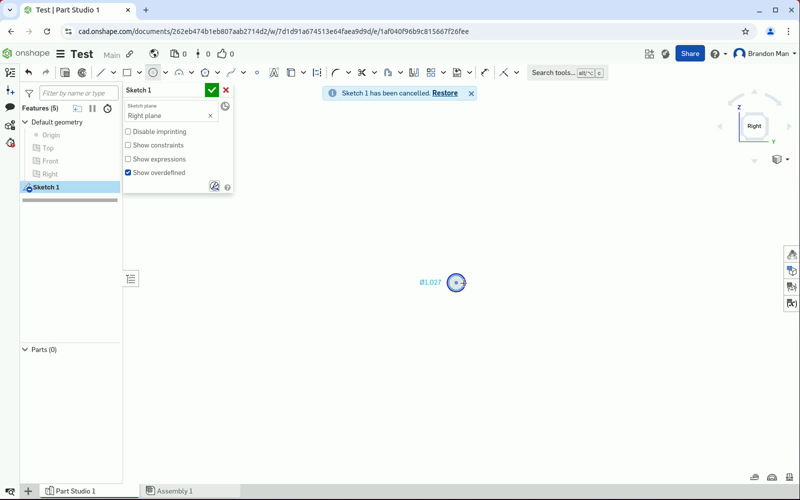
scroll(6)
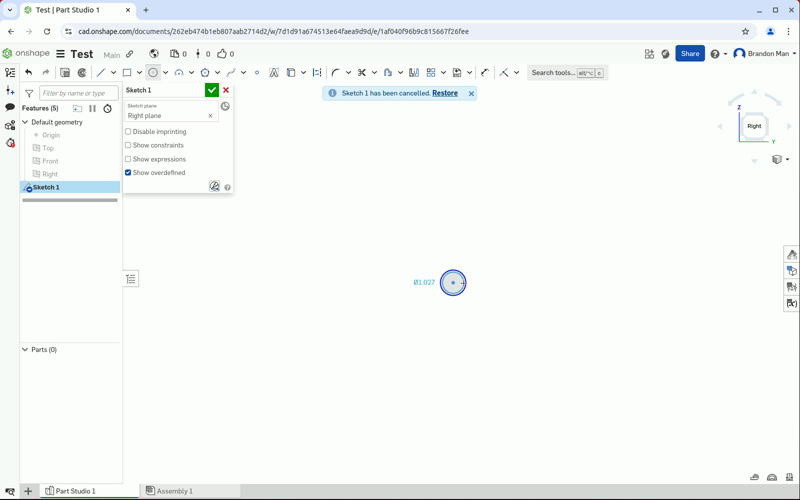
scroll(6)
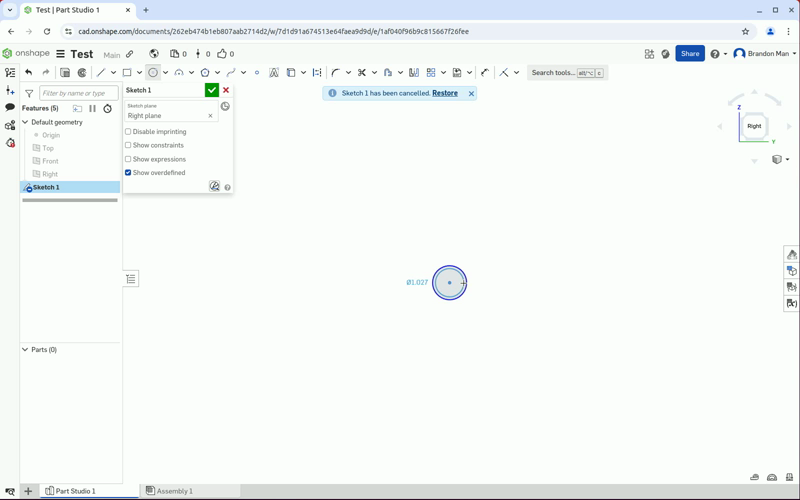
scroll(6)
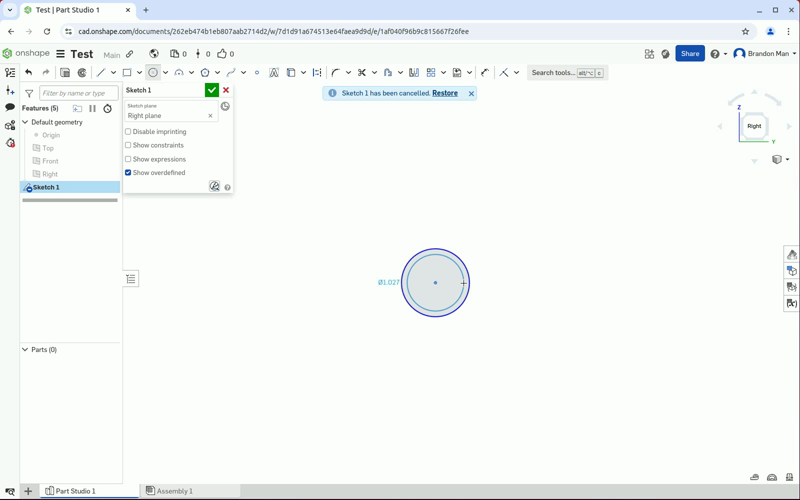
click(463, 282)
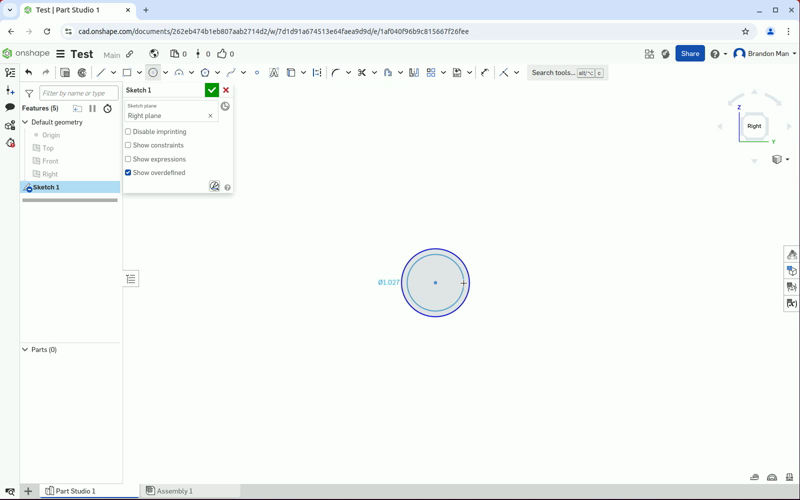
scroll(-6)
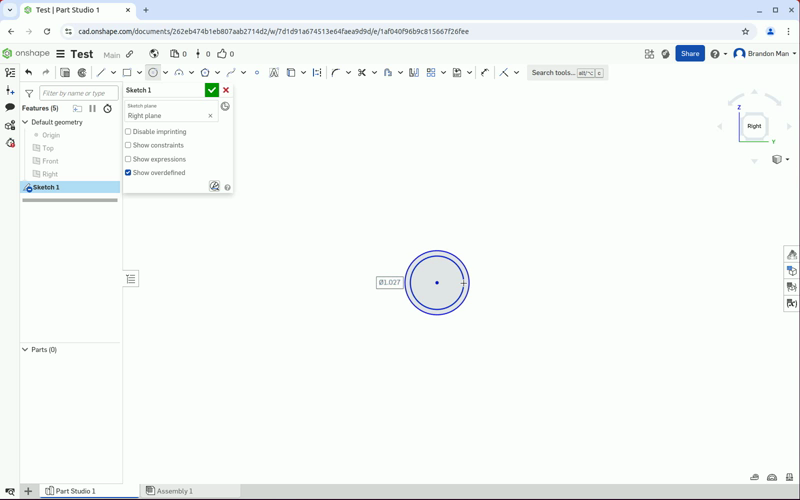
scroll(-6)
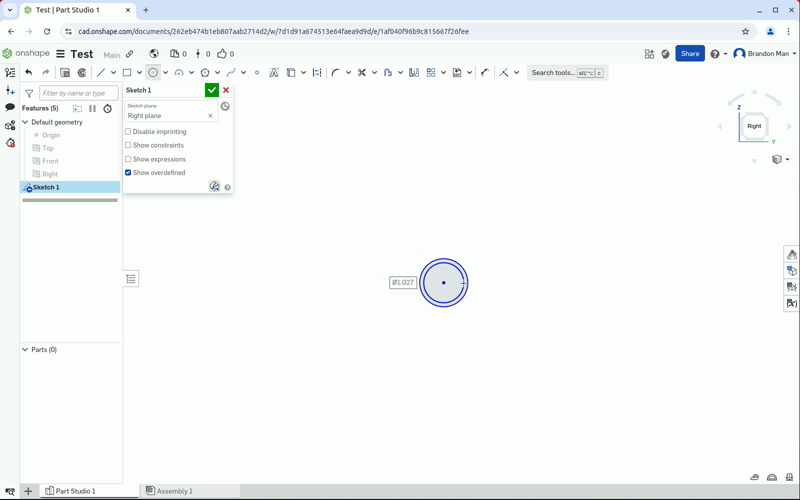
scroll(-6)
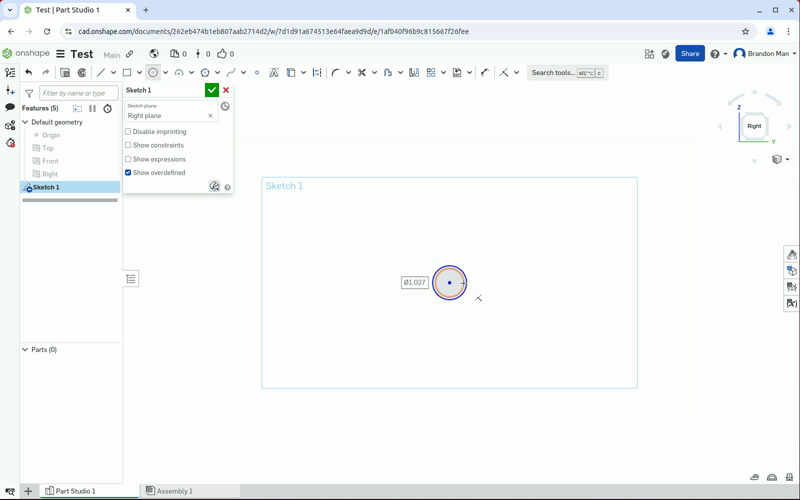
scroll(-6)
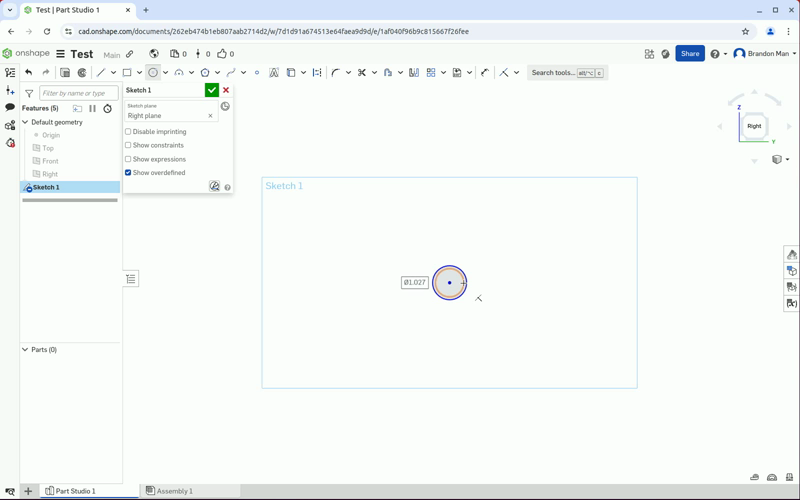
scroll(-6)
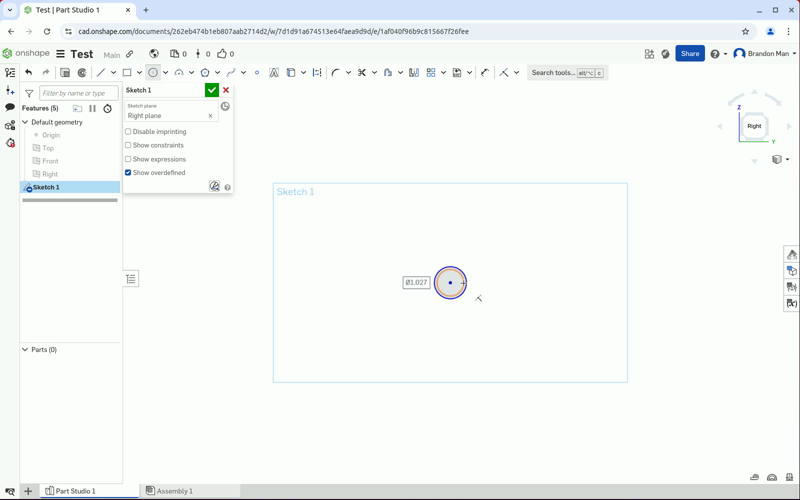
scroll(-6)
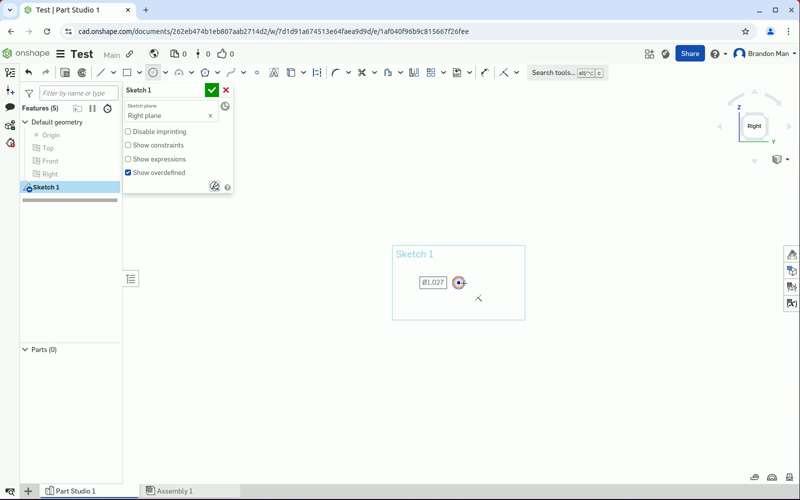
scroll(-6)
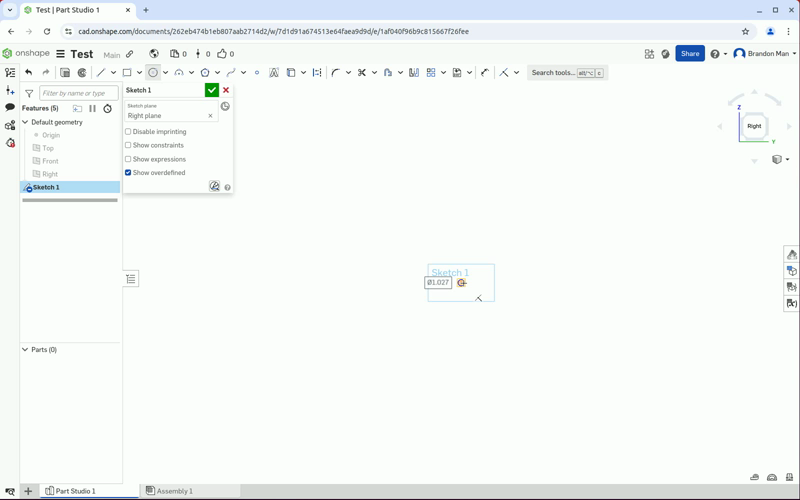
key(esc)
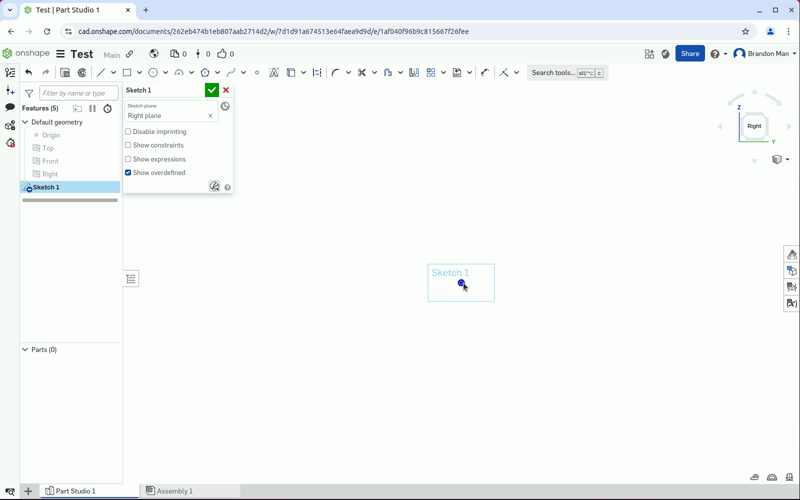
mouse_move(462, 284)
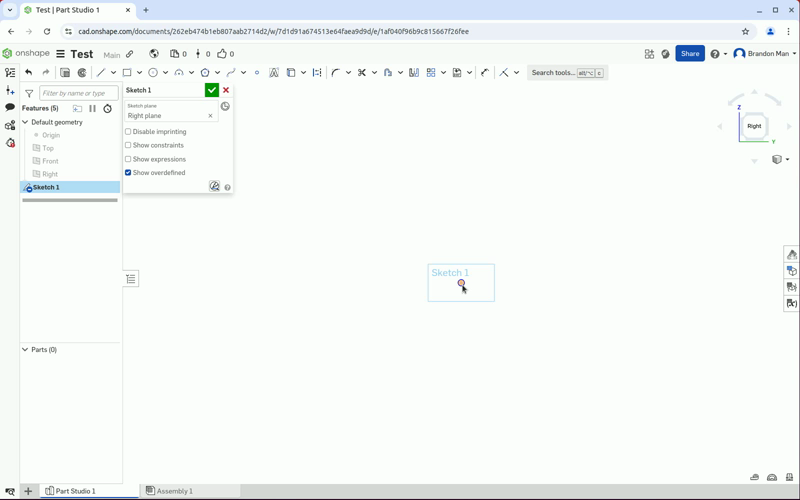
scroll(6)
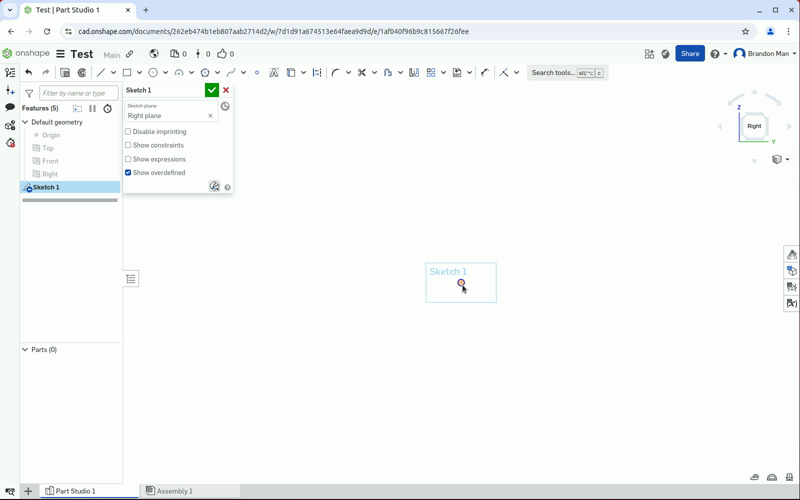
scroll(6)
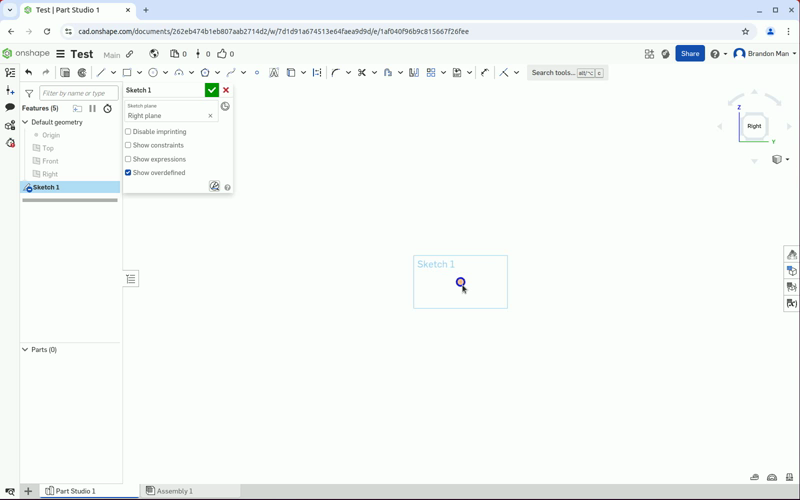
scroll(6)
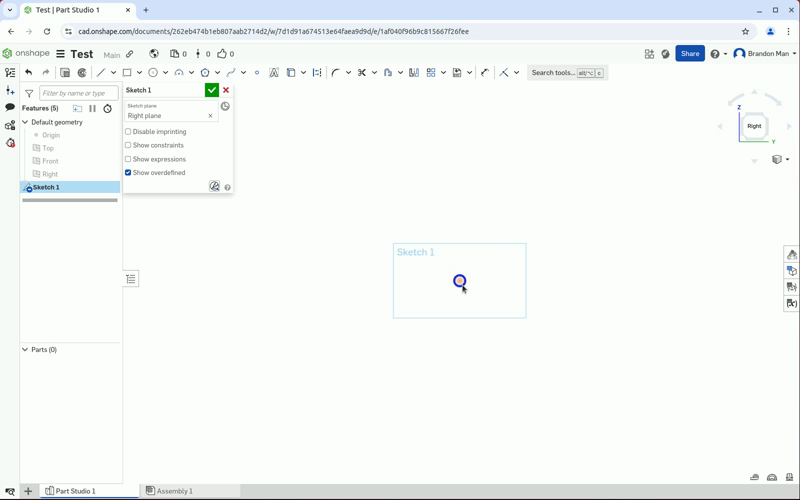
scroll(6)
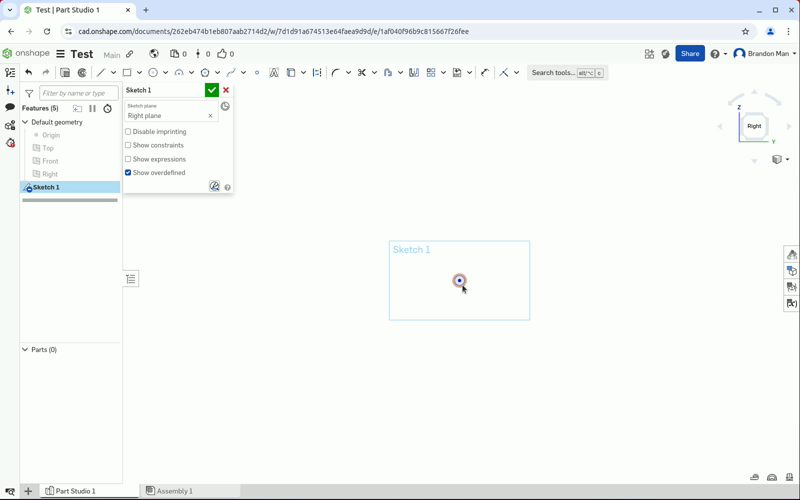
scroll(6)
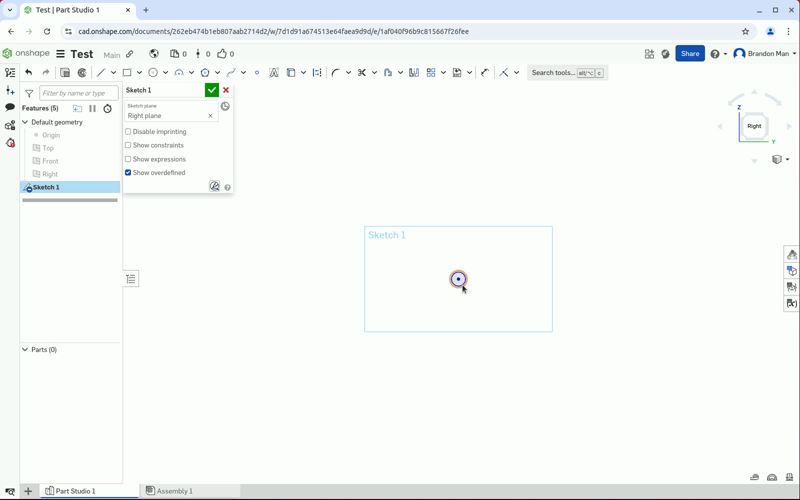
scroll(6)
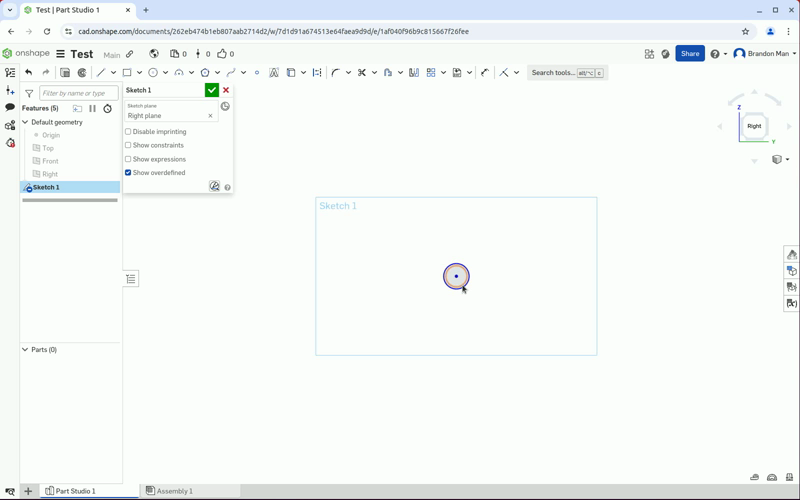
scroll(6)
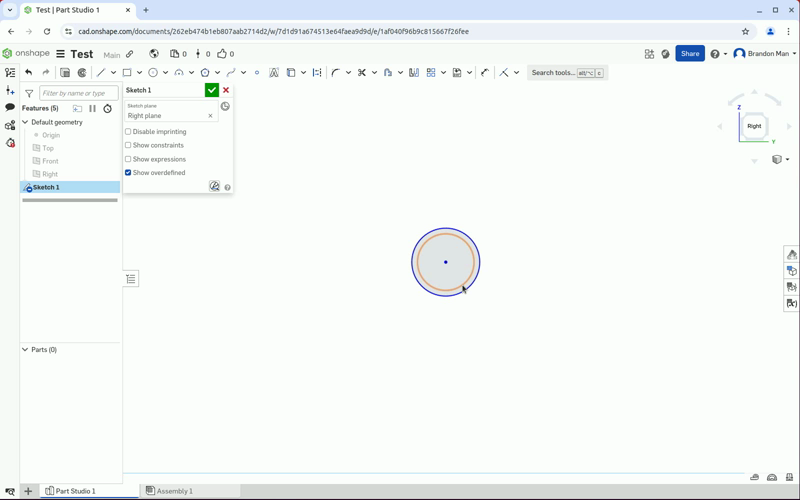
click(462, 284)
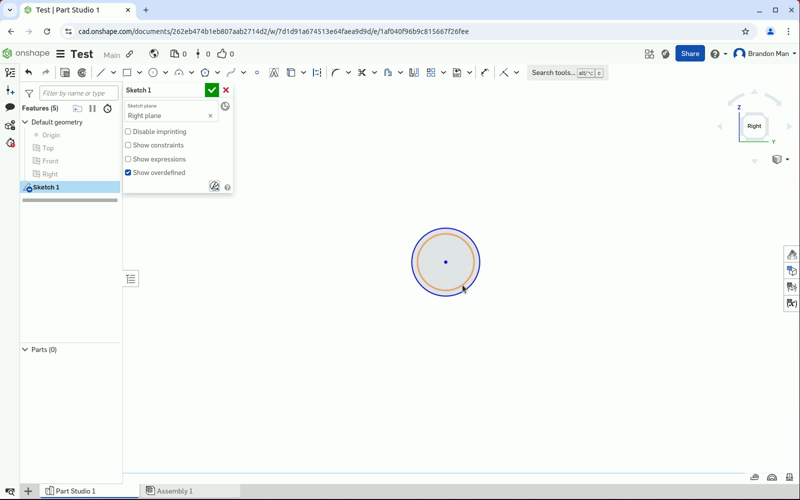
scroll(-6)
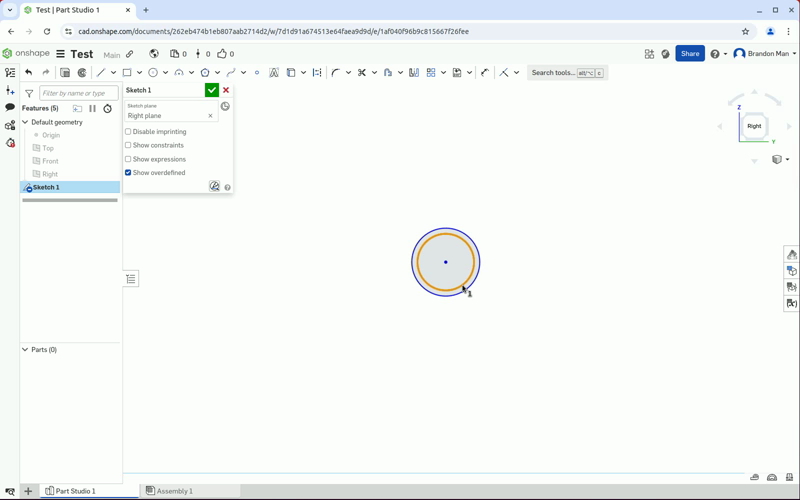
scroll(-6)
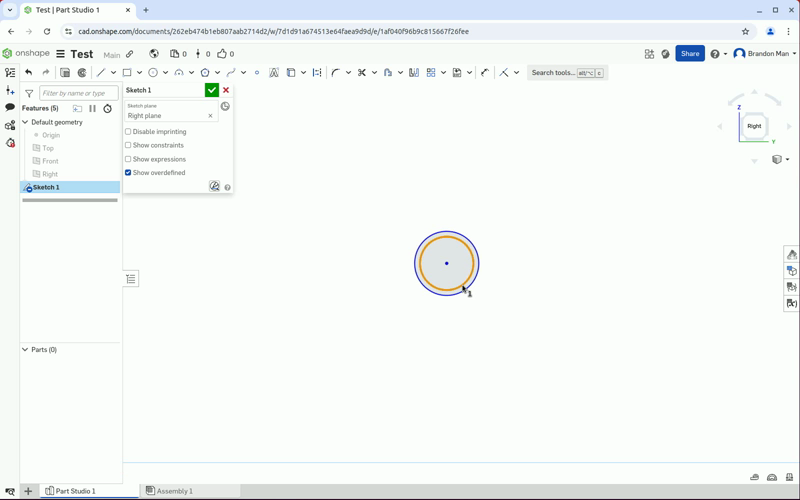
scroll(-6)
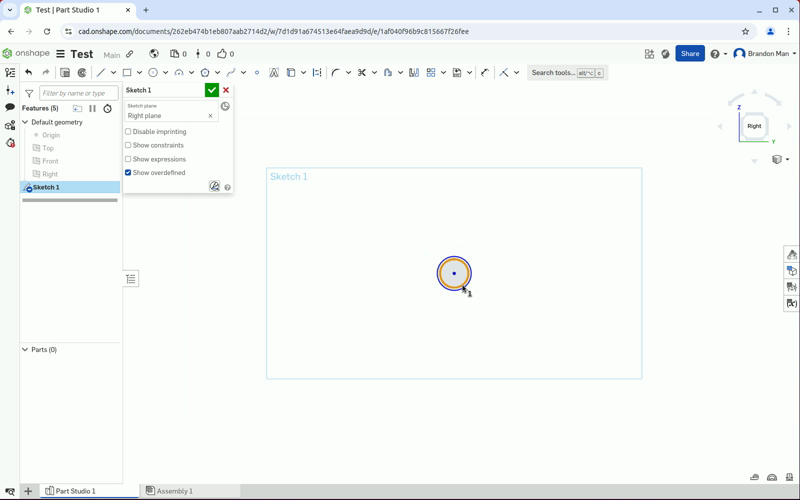
scroll(-6)
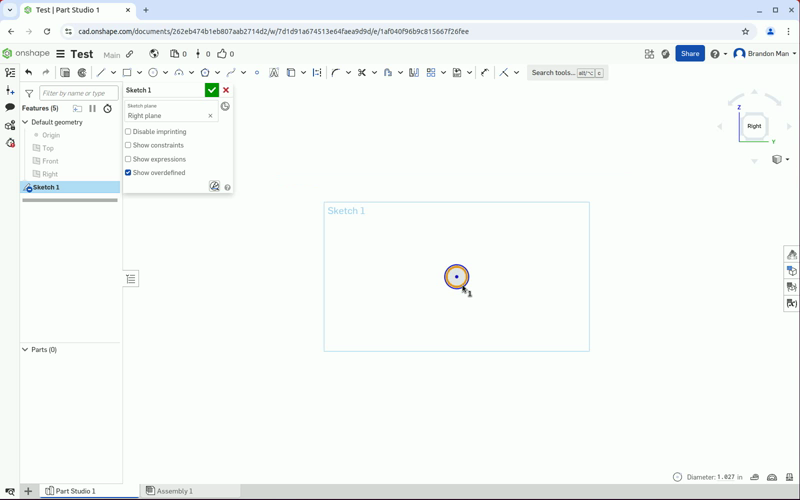
scroll(-6)
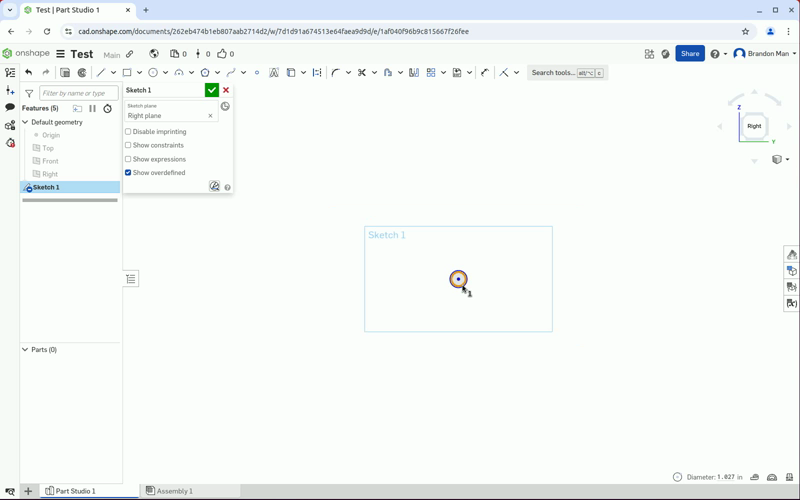
scroll(-6)
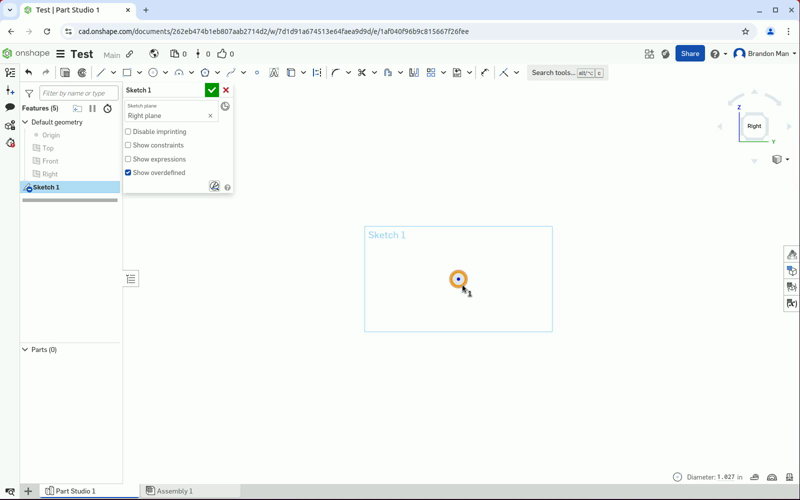
scroll(-6)
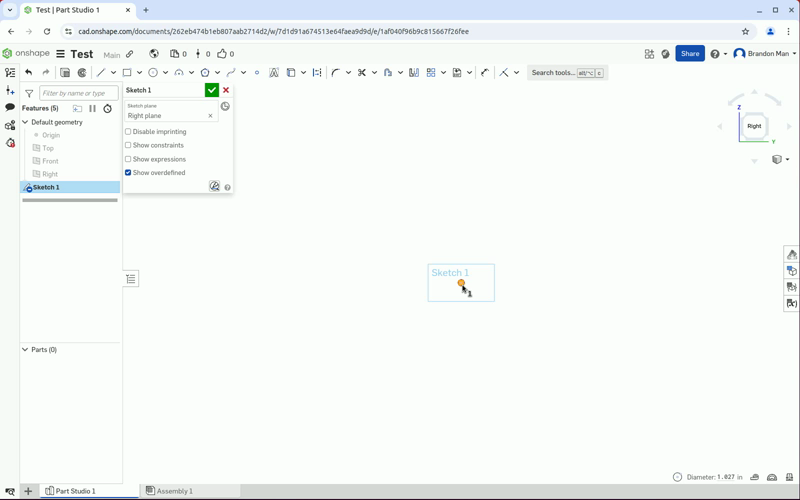
mouse_move(73, 352)
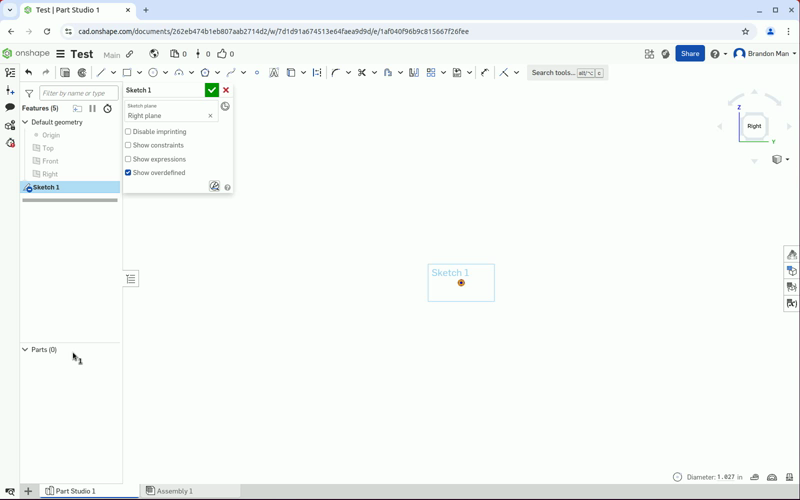
key(shift+y)
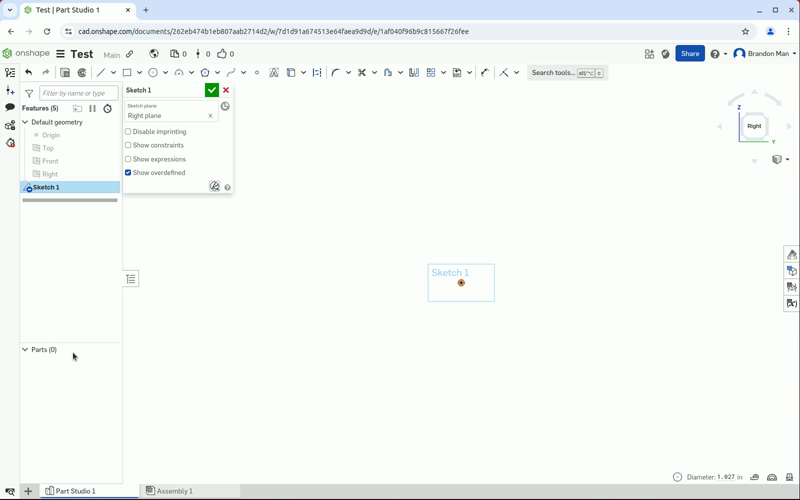
key(shift+e)
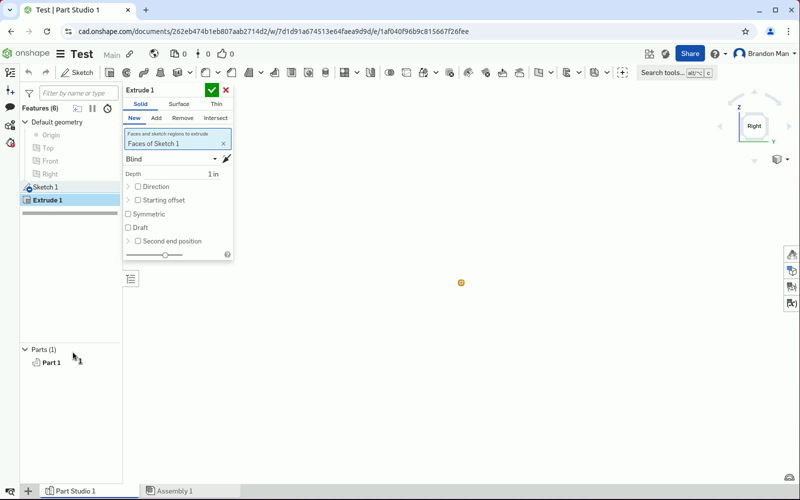
mouse_move(143, 106)
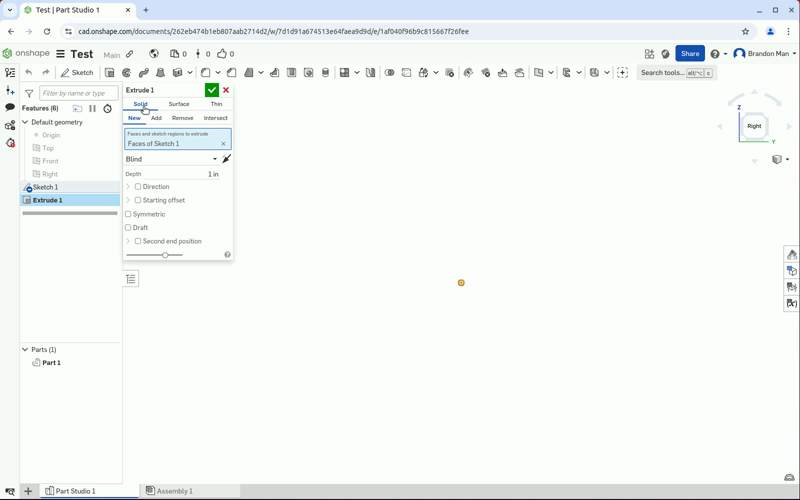
click(143, 106)
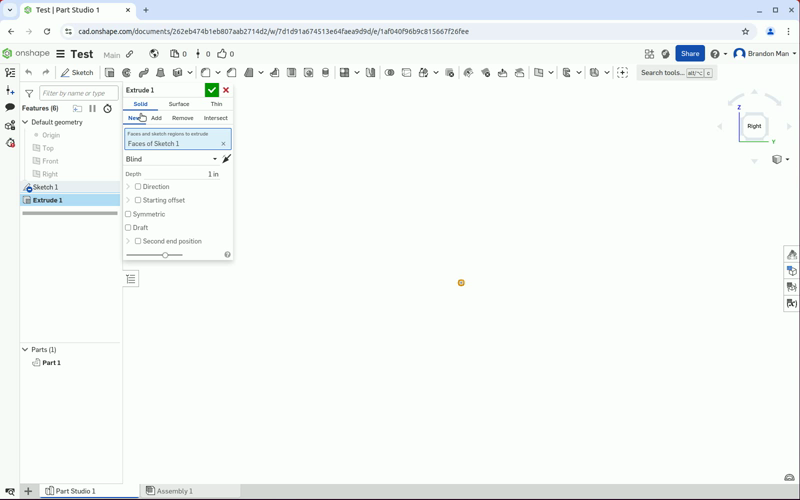
mouse_move(137, 120)
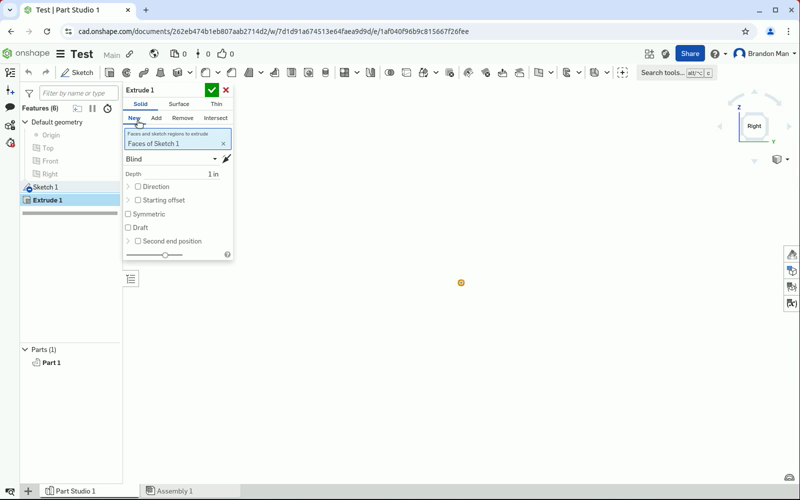
click(137, 120)
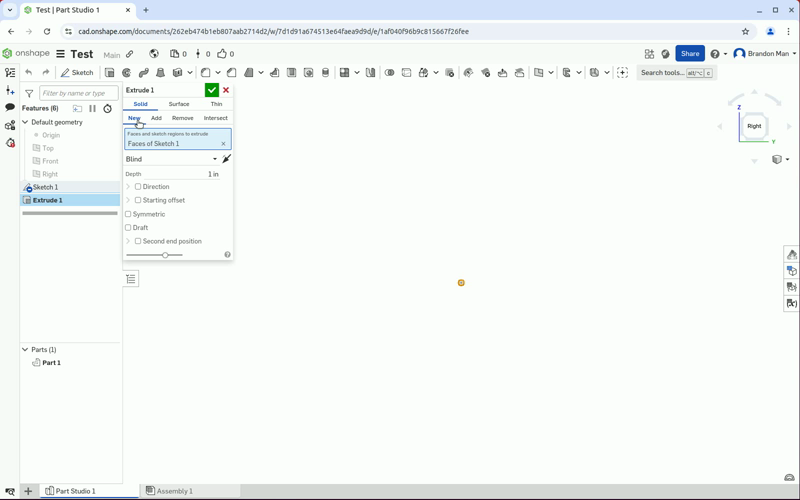
key(tab, 4)
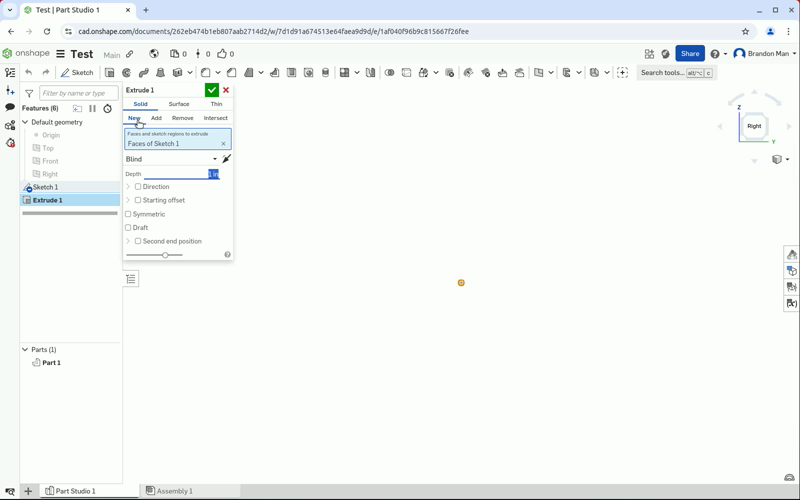
text(23.108)
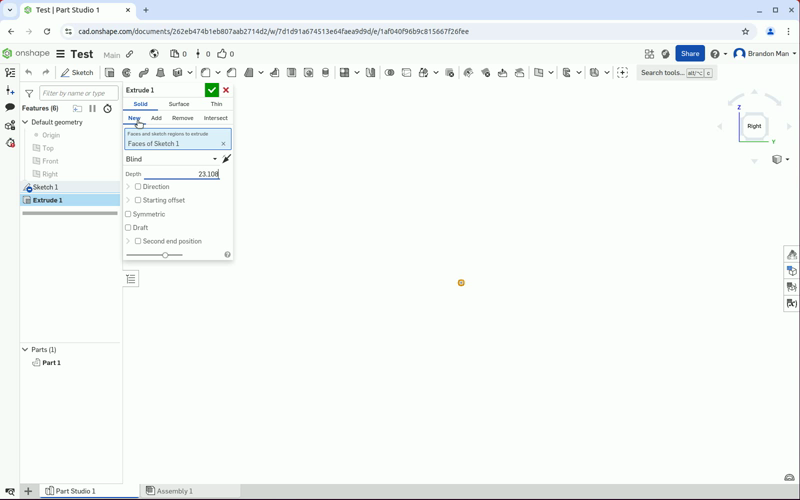
key(enter)
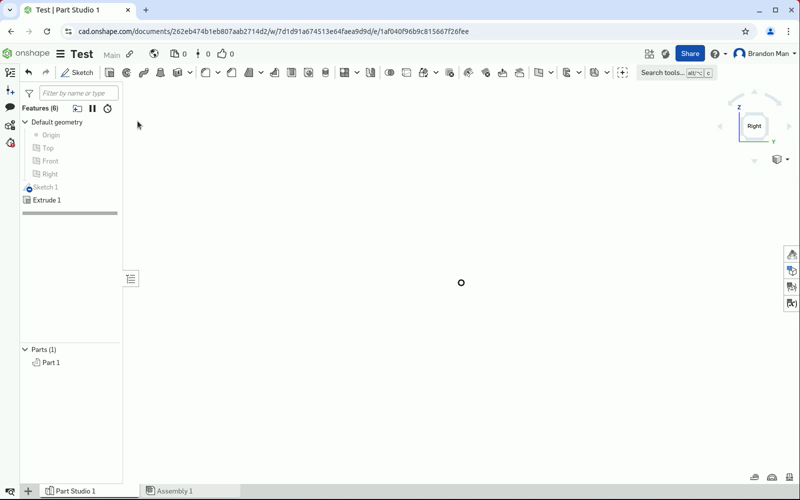
key(shift+h)
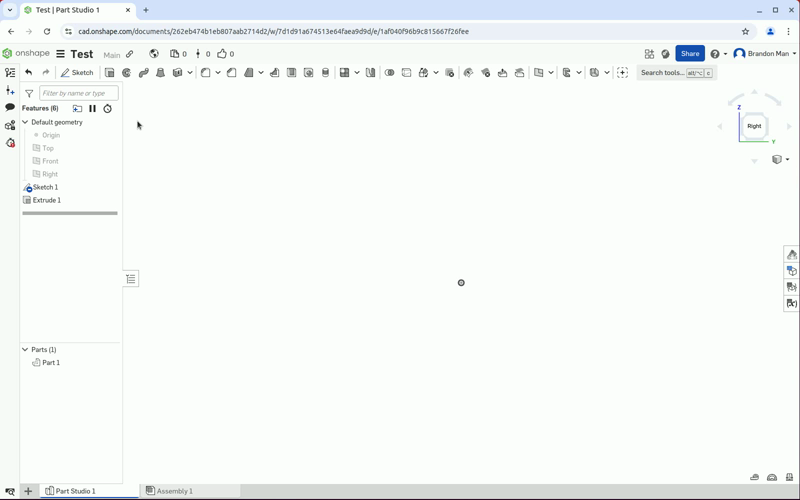
key(shift+h)
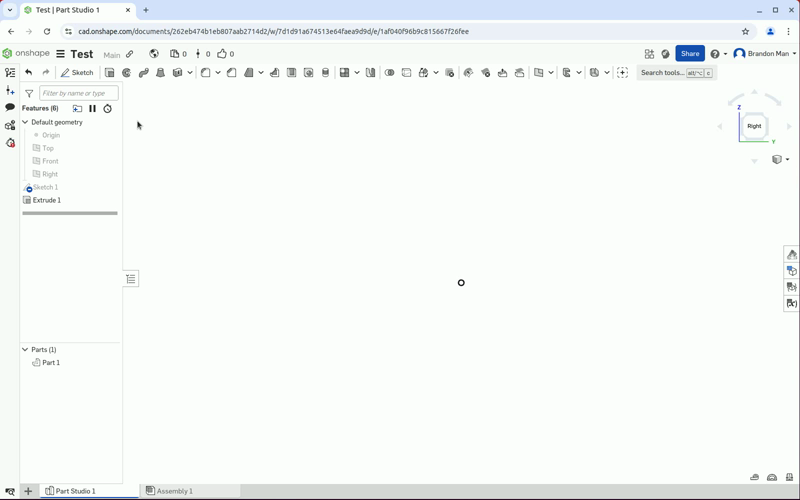
mouse_move(73, 189)
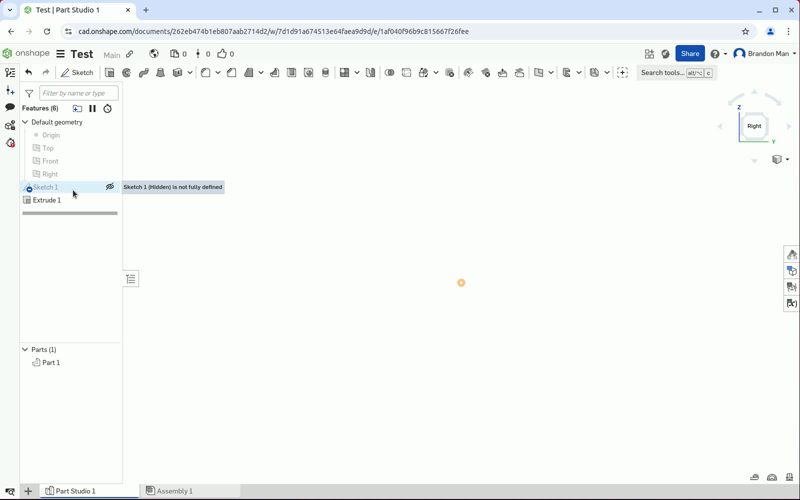
click(73, 189)
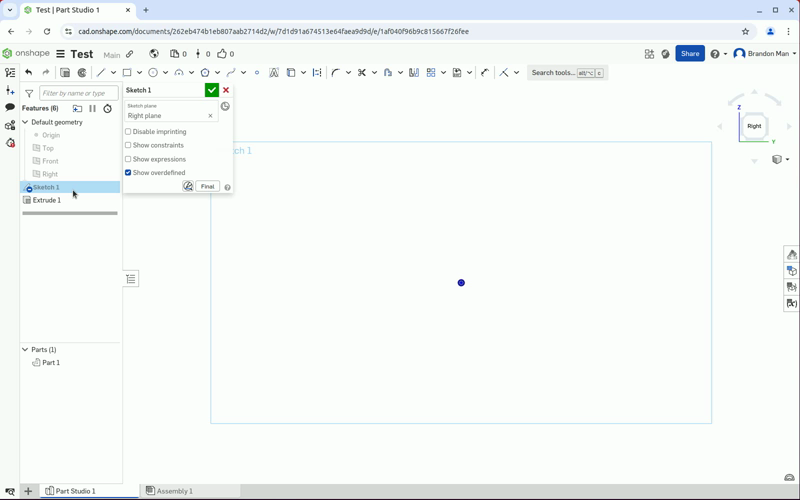
mouse_move(229, 92)
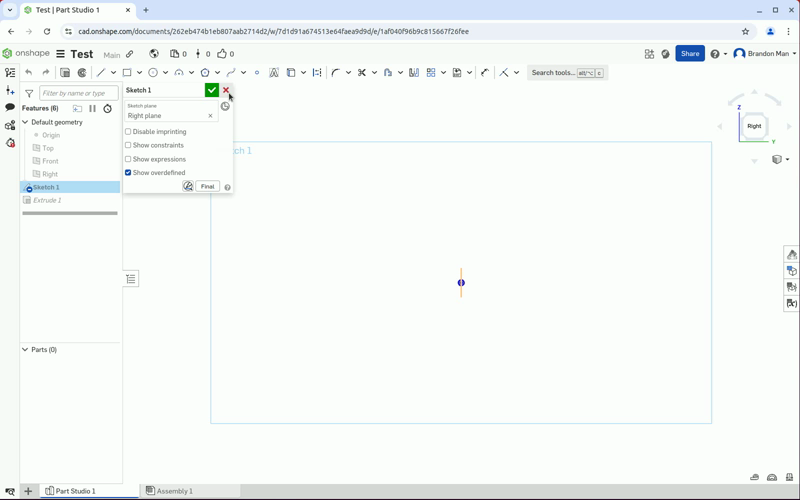
click(229, 92)
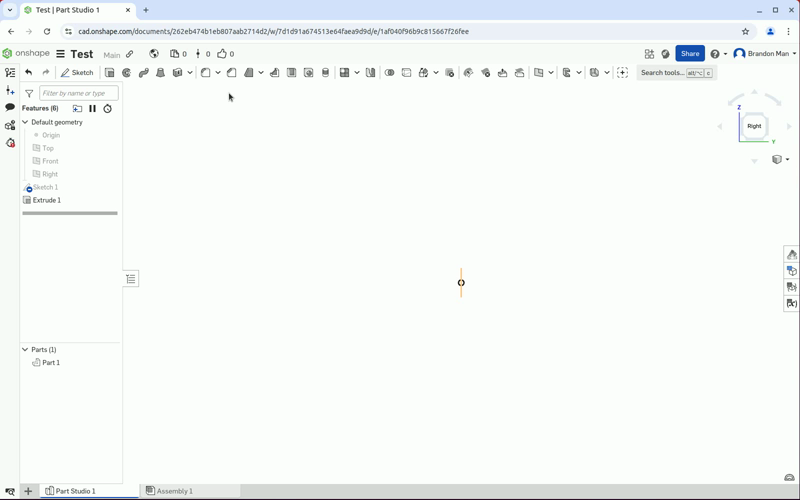
mouse_move(541, 75)
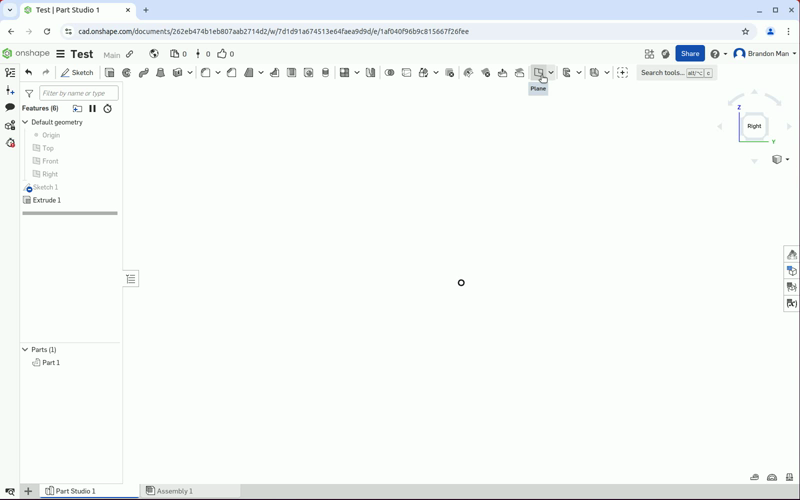
click(541, 75)
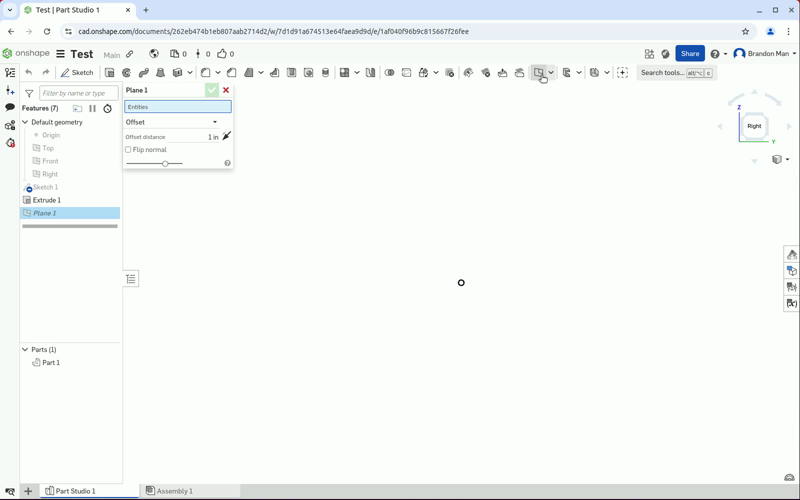
mouse_move(73, 176)
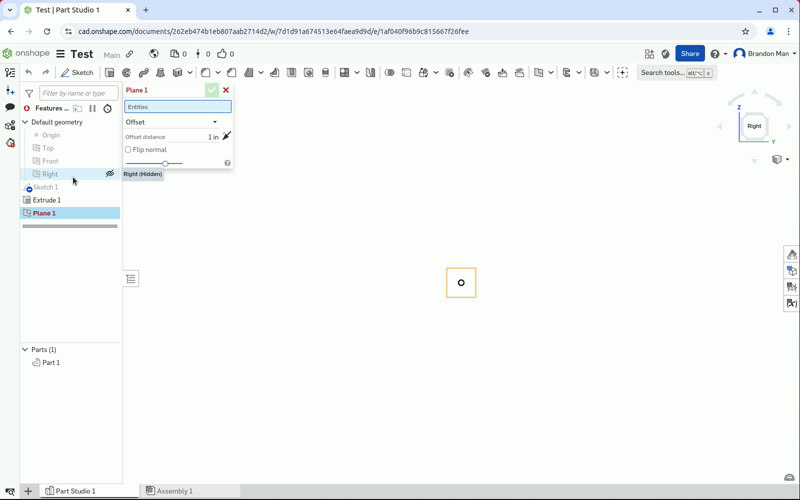
click(73, 176)
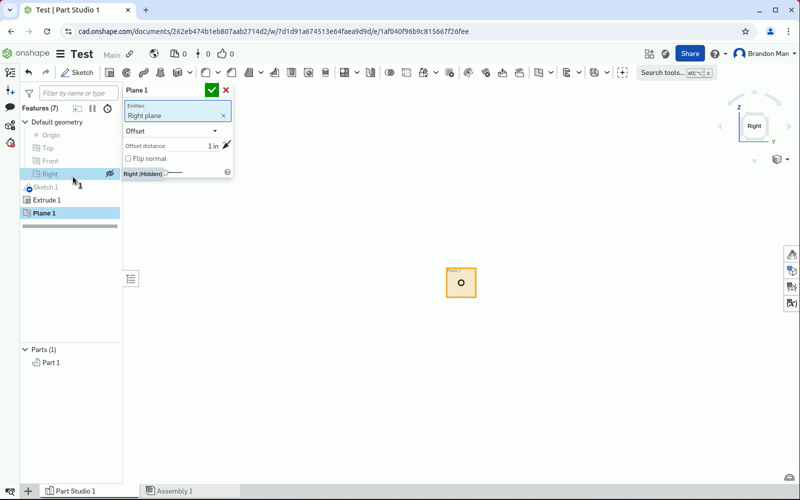
key(tab, 2)
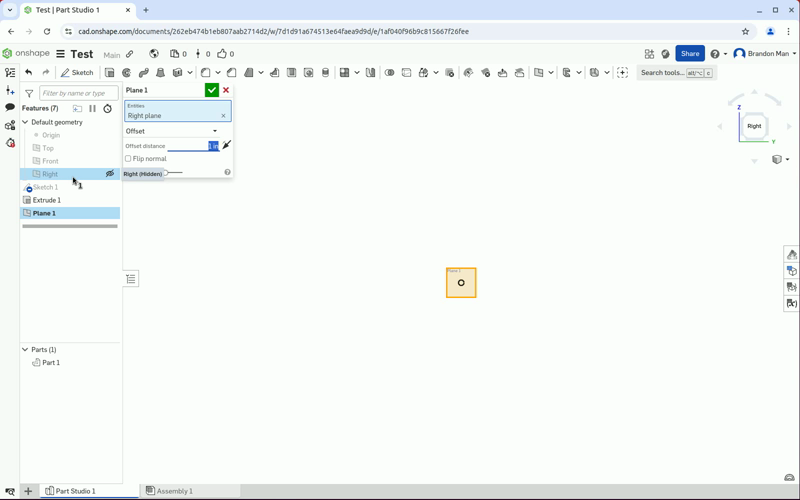
text(23.108)
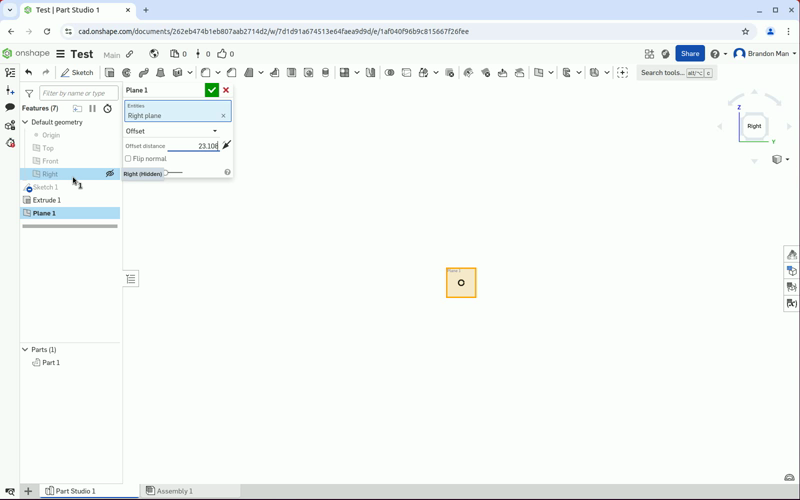
key(enter, 2)
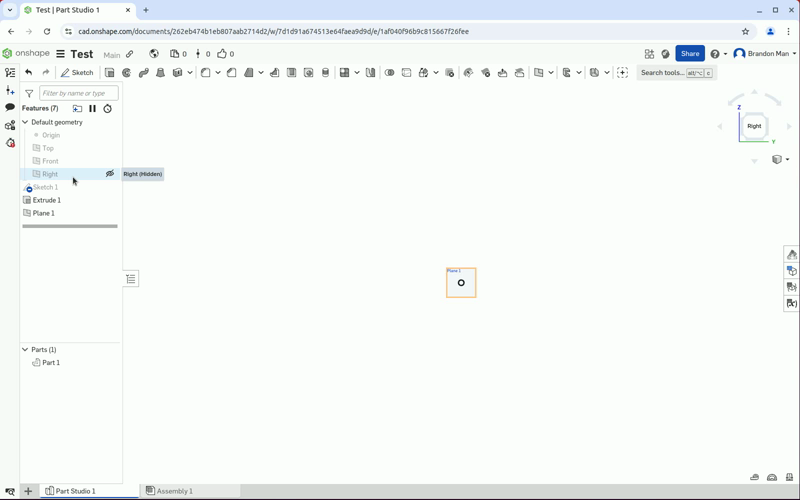
key(shift+s)
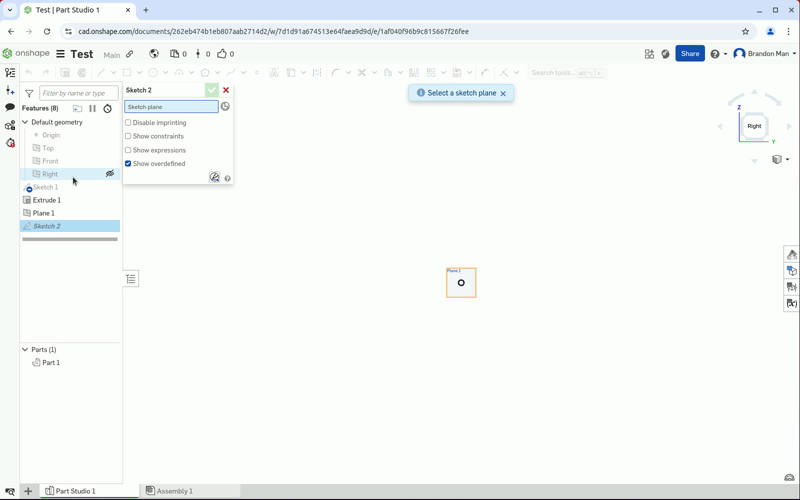
mouse_move(73, 215)
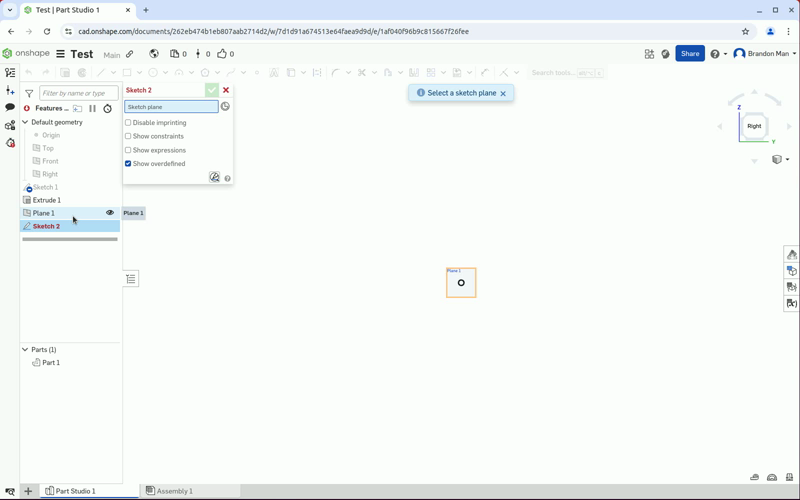
click(73, 215)
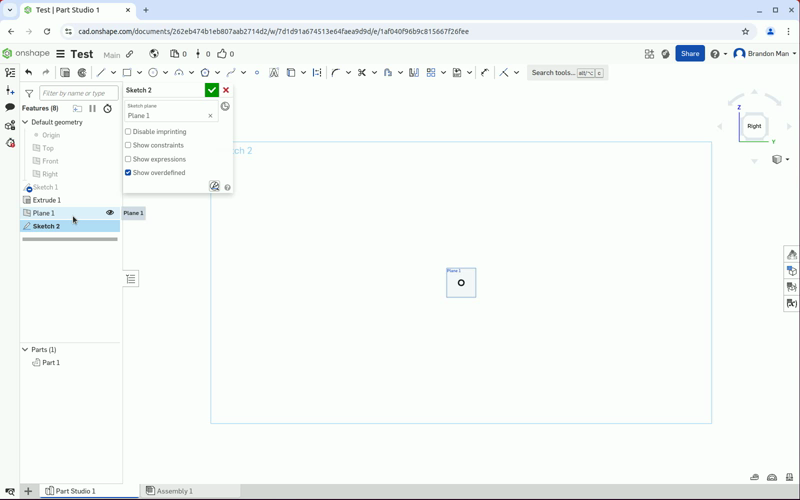
mouse_move(73, 352)
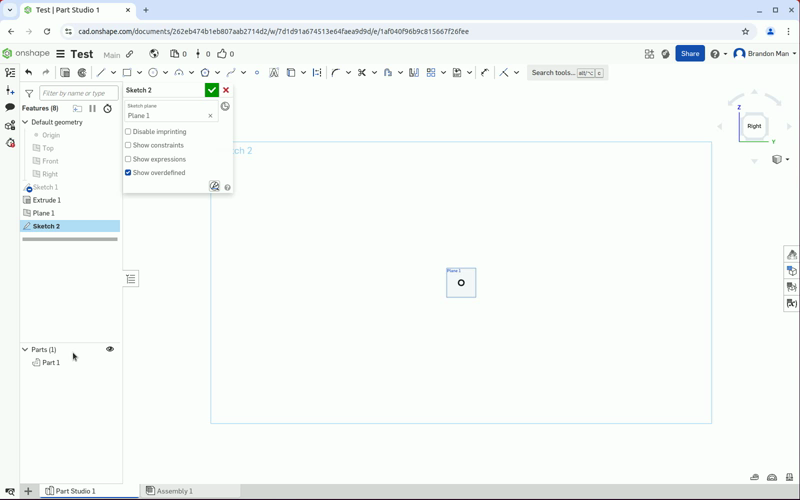
key(y)
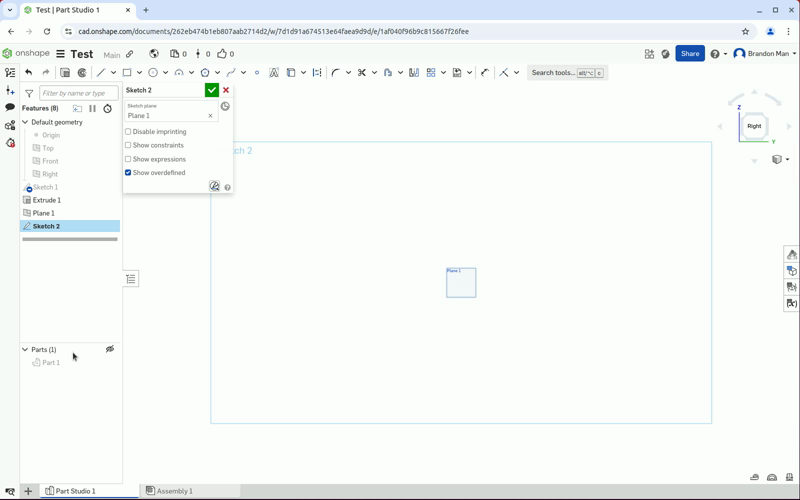
key(c)
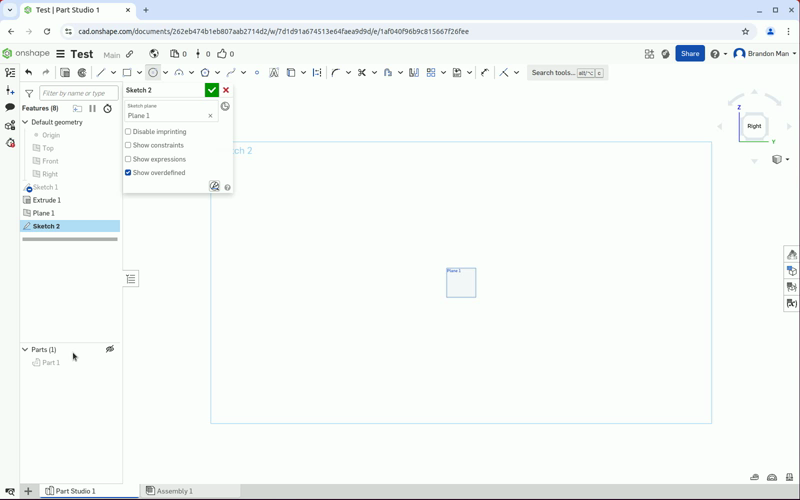
key_down(shift)
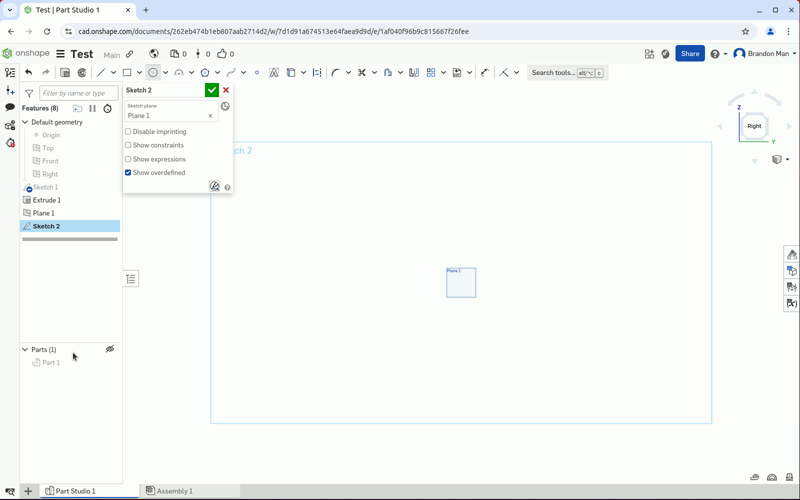
mouse_move(461, 282)
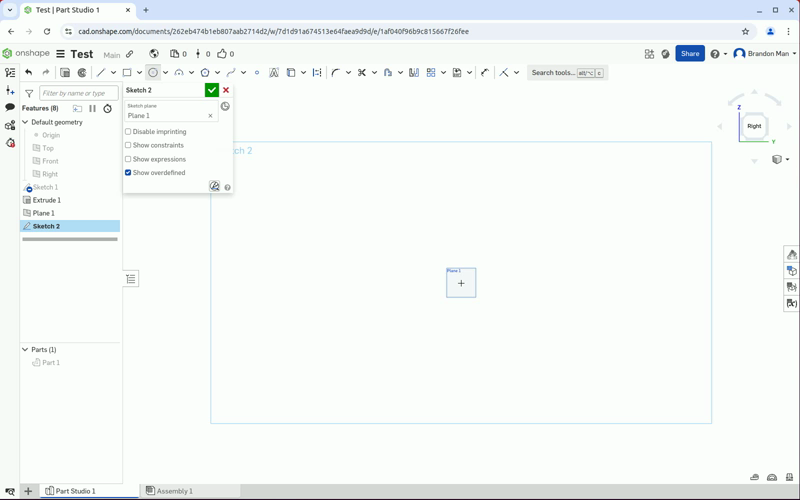
click(461, 282)
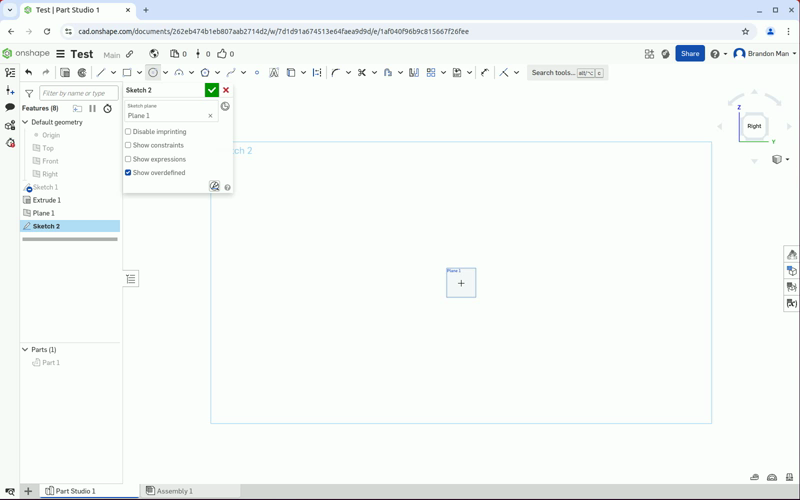
key_up(shift)
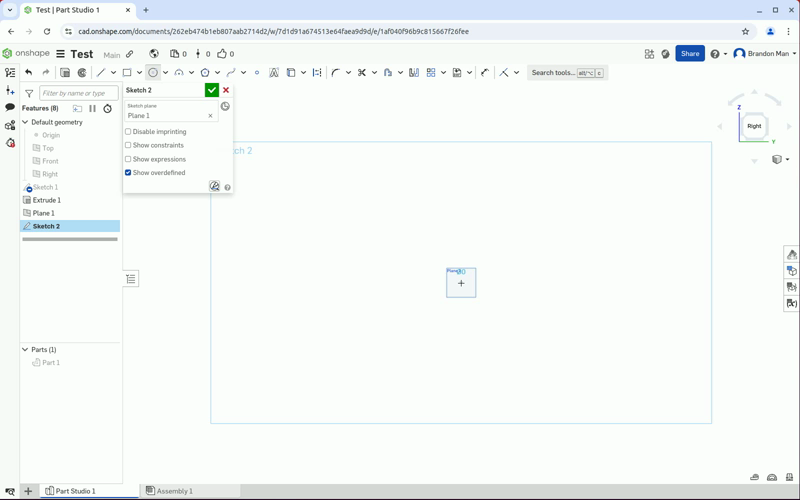
mouse_move(466, 282)
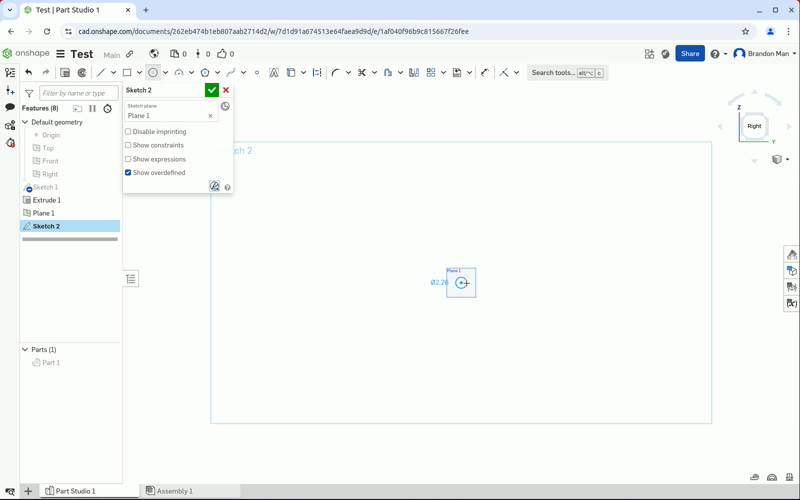
click(466, 282)
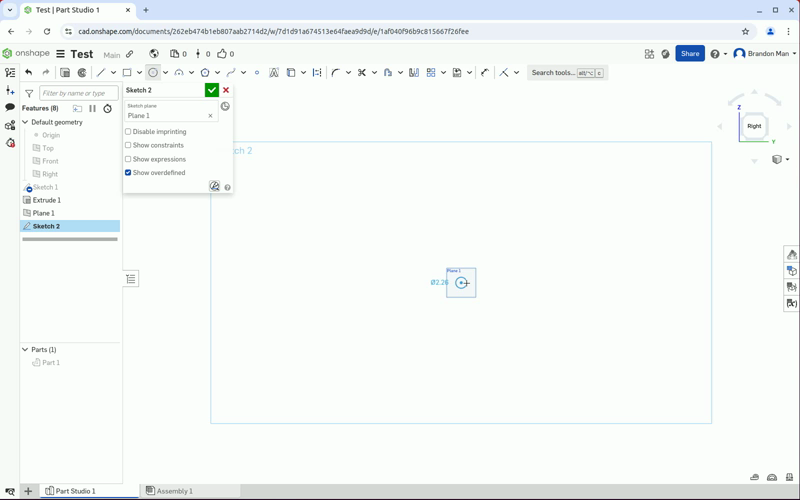
key(esc)
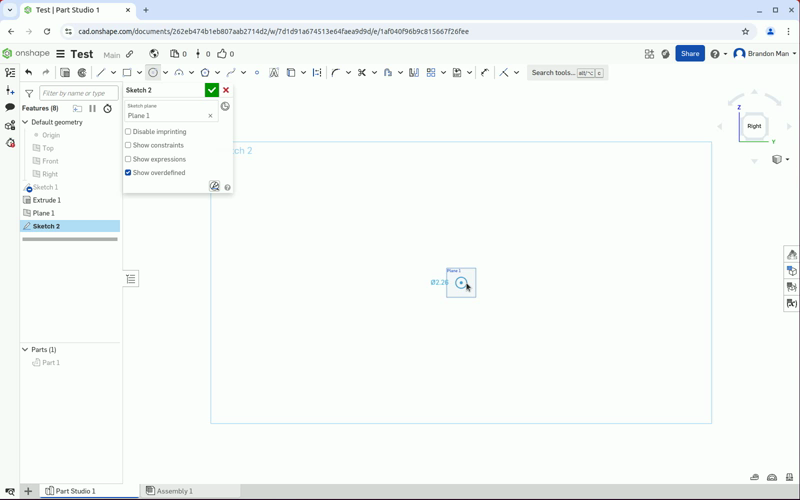
key(c)
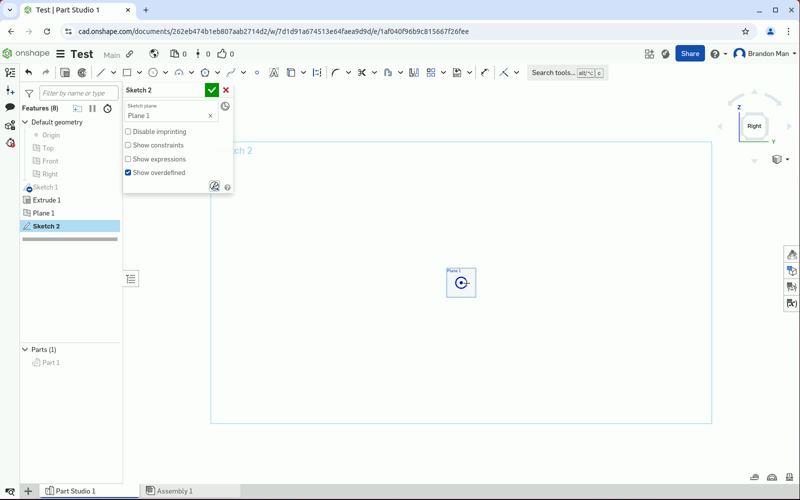
key_down(shift)
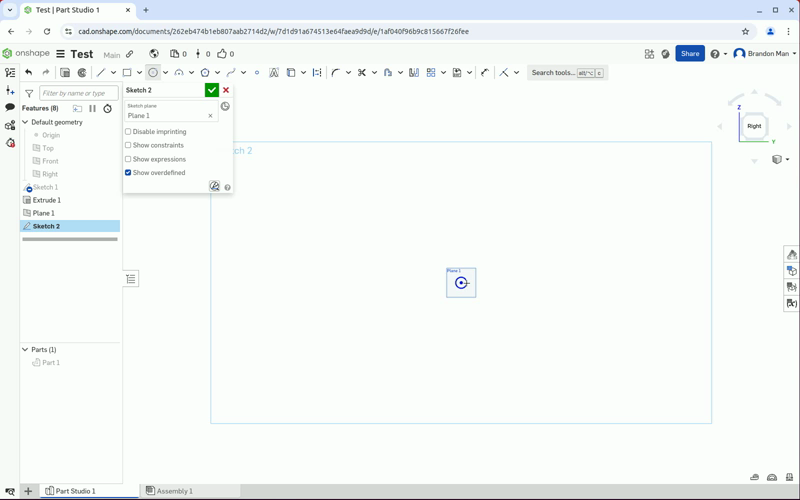
mouse_move(461, 282)
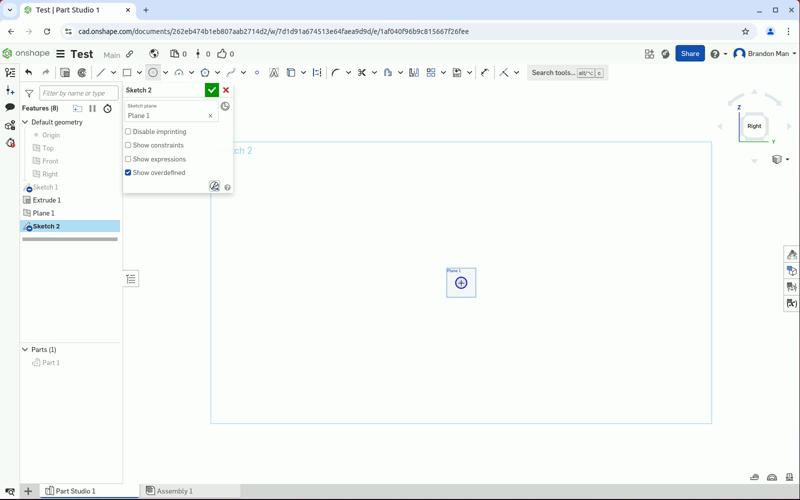
click(461, 282)
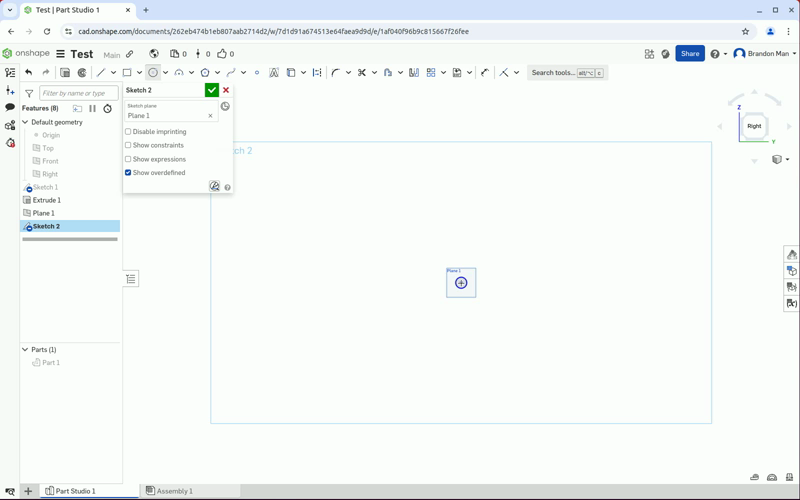
key_up(shift)
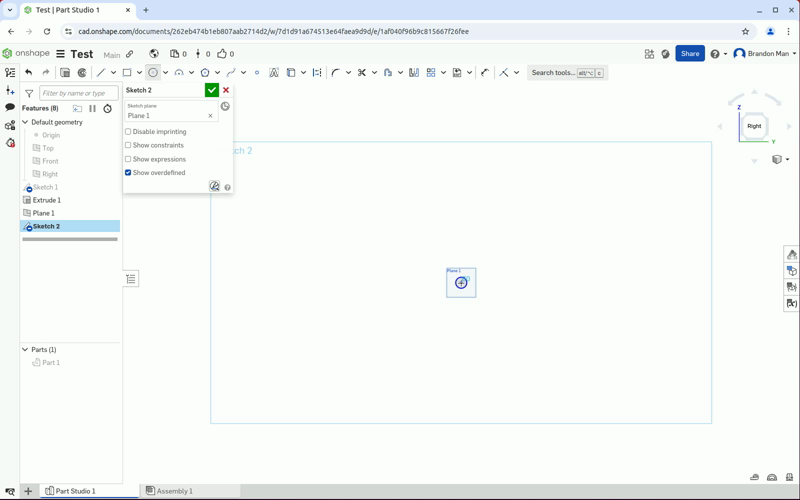
mouse_move(463, 282)
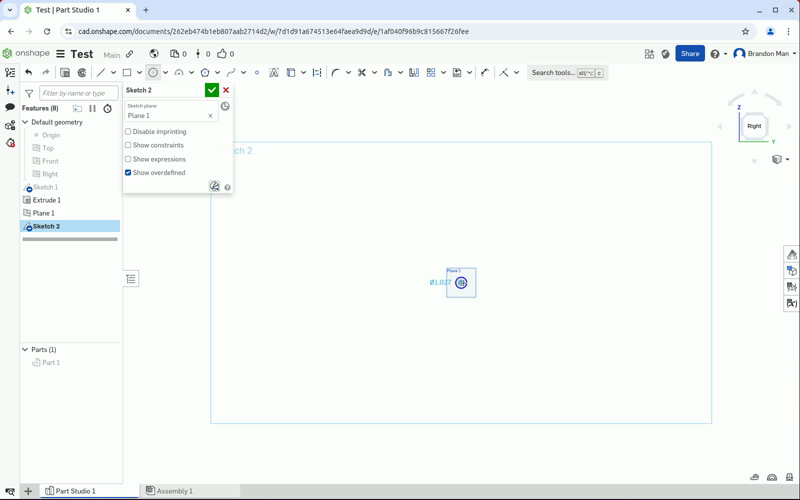
scroll(6)
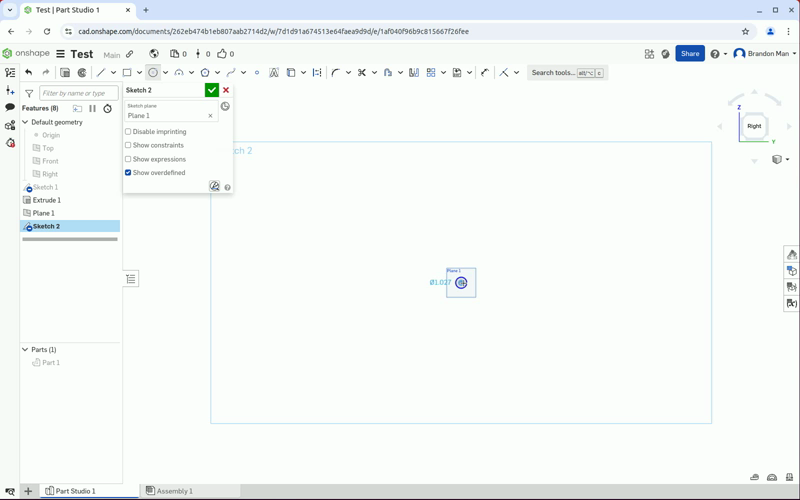
scroll(6)
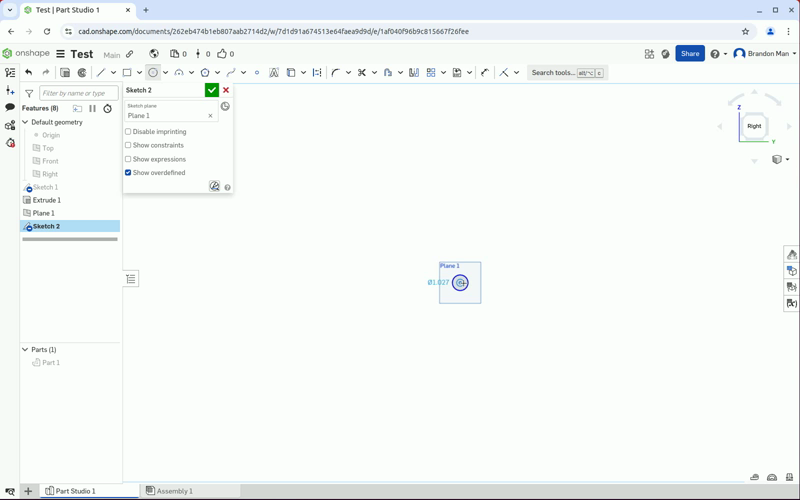
scroll(6)
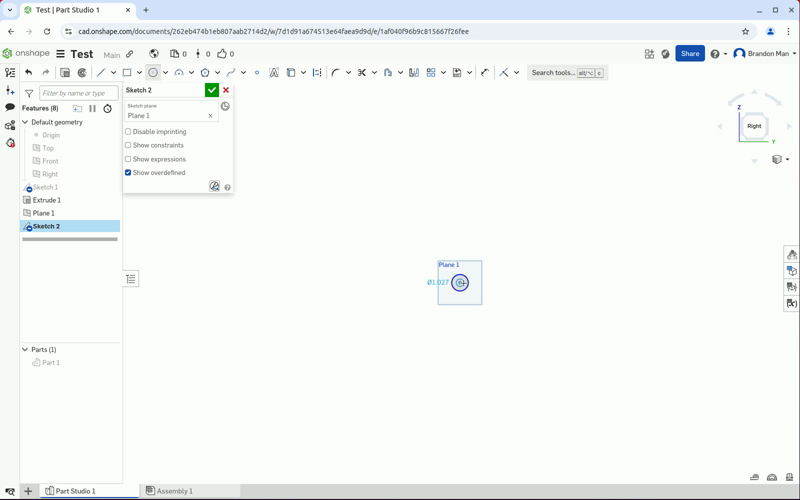
scroll(6)
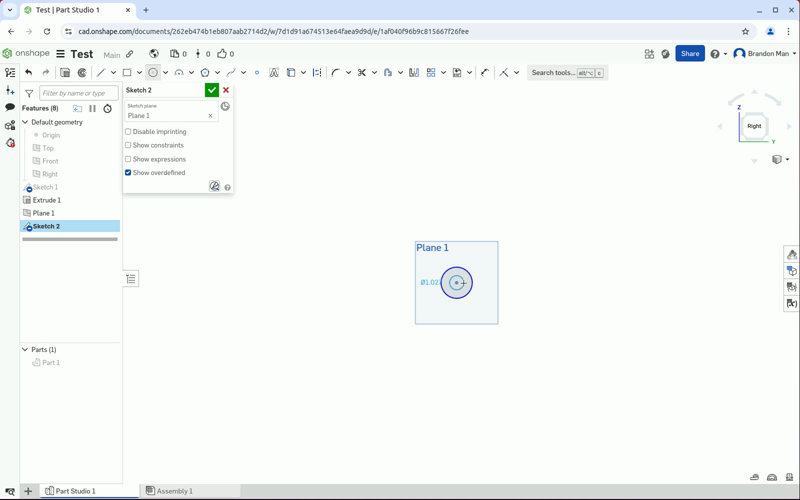
scroll(6)
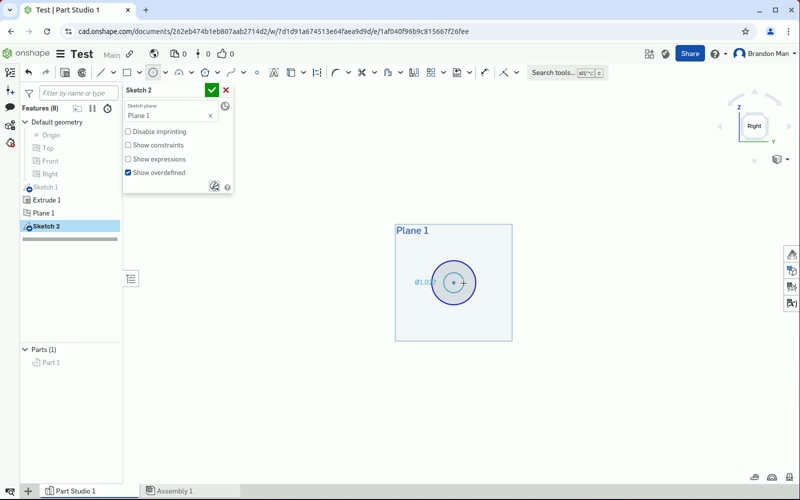
scroll(6)
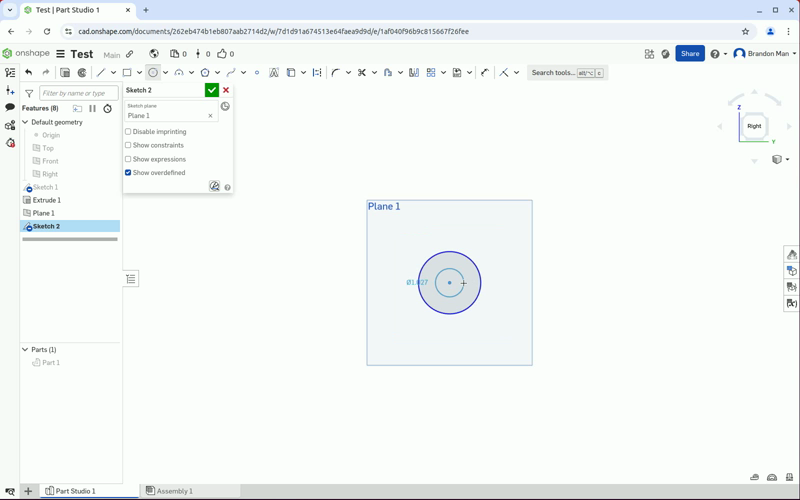
scroll(6)
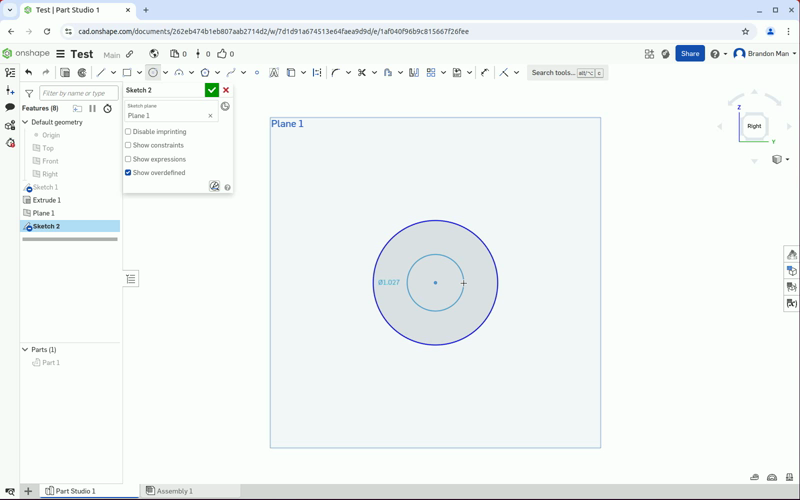
click(463, 282)
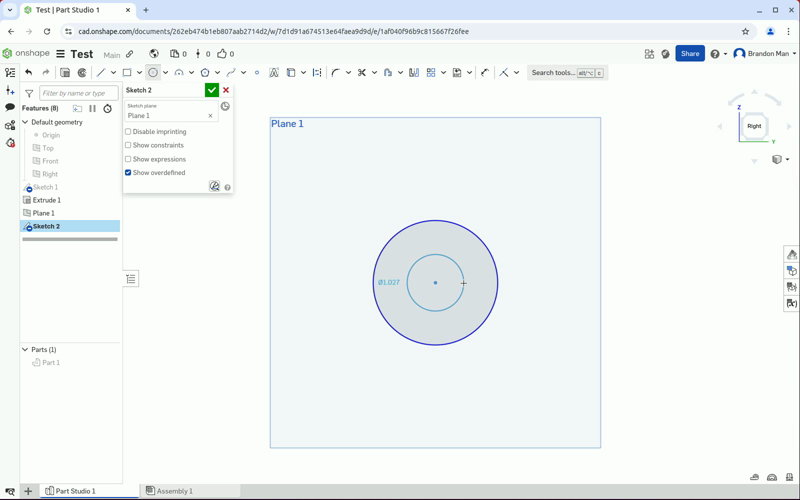
scroll(-6)
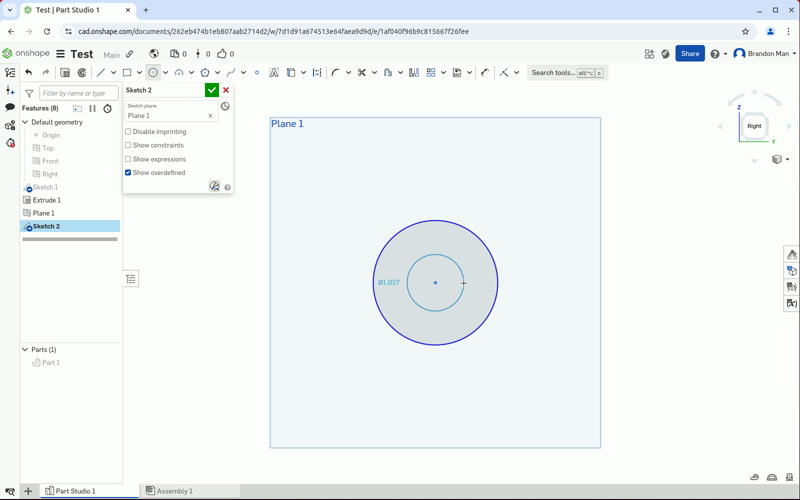
scroll(-6)
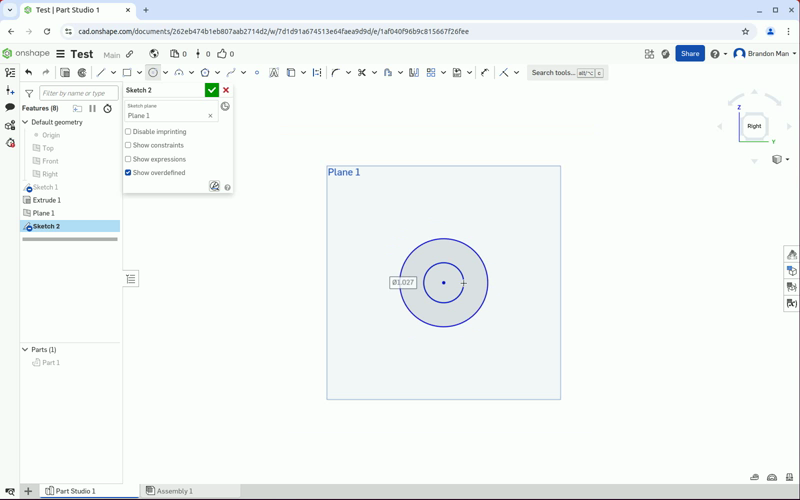
scroll(-6)
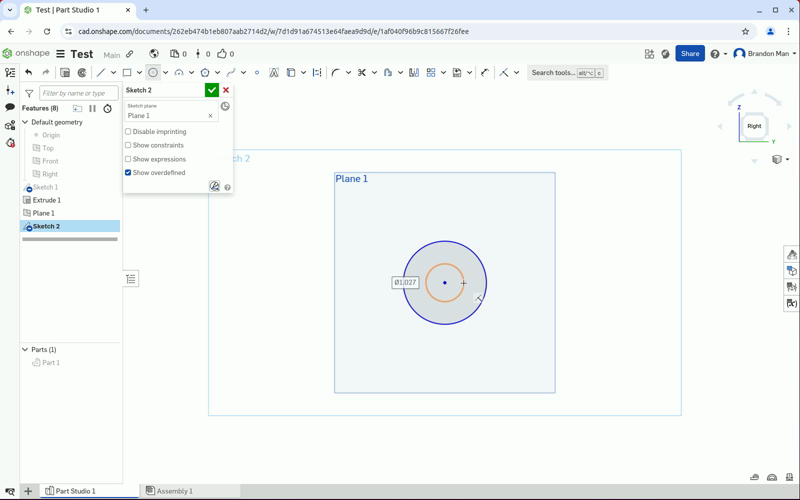
scroll(-6)
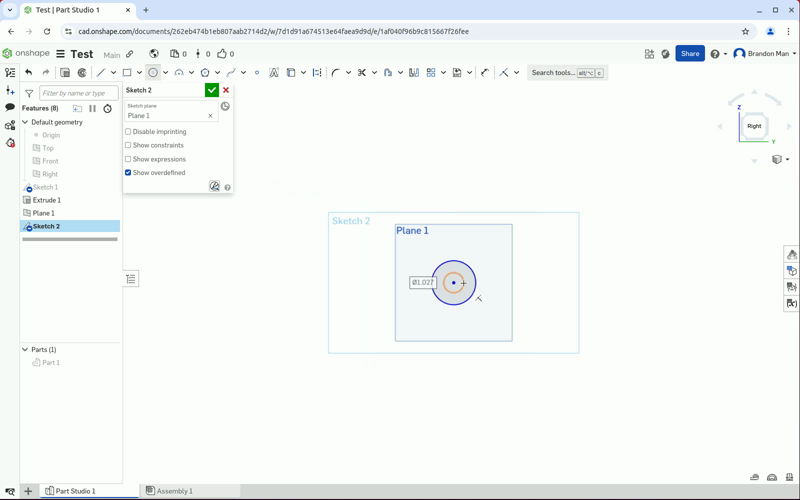
scroll(-6)
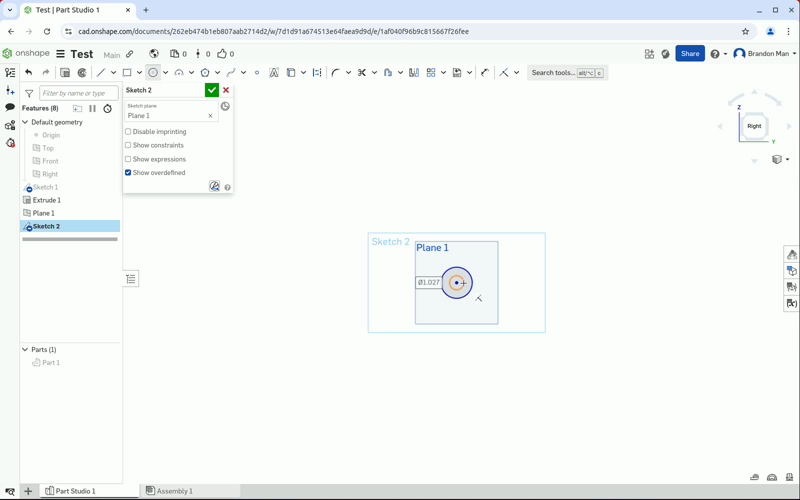
scroll(-6)
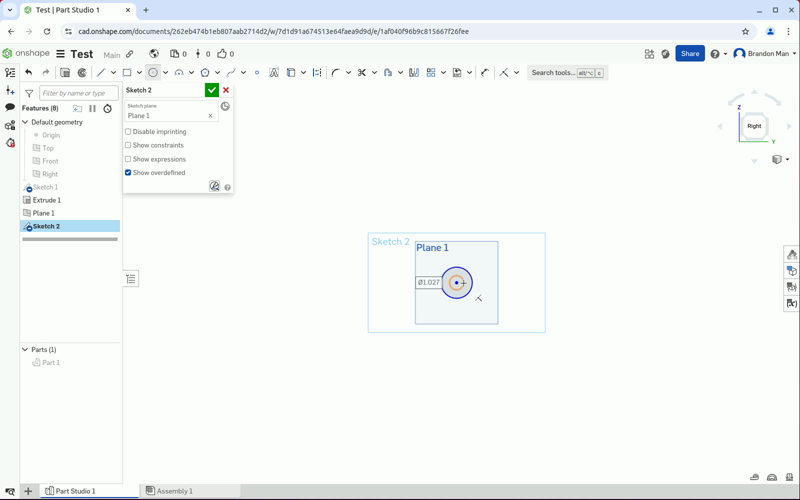
scroll(-6)
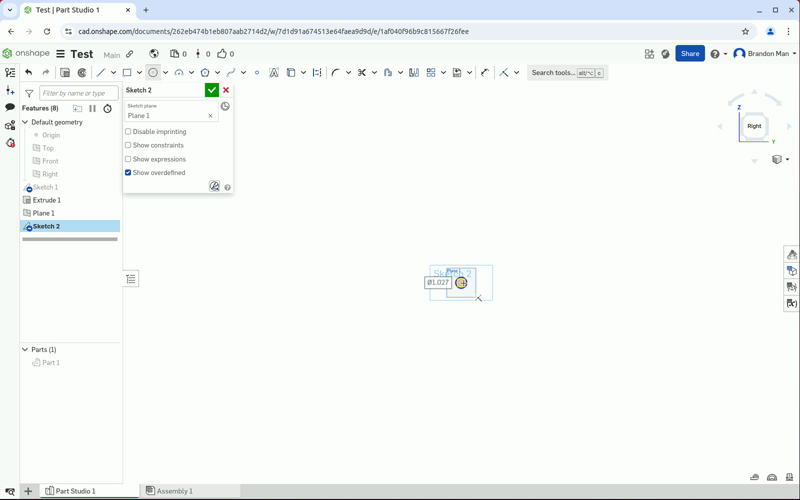
key(esc)
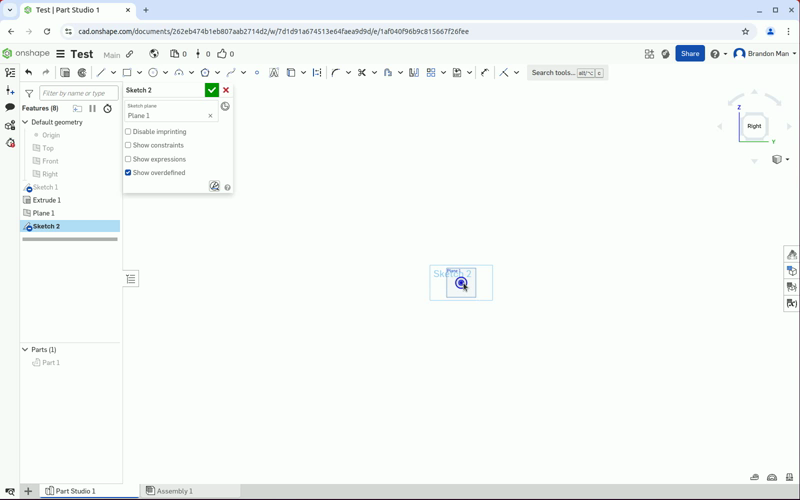
mouse_move(459, 278)
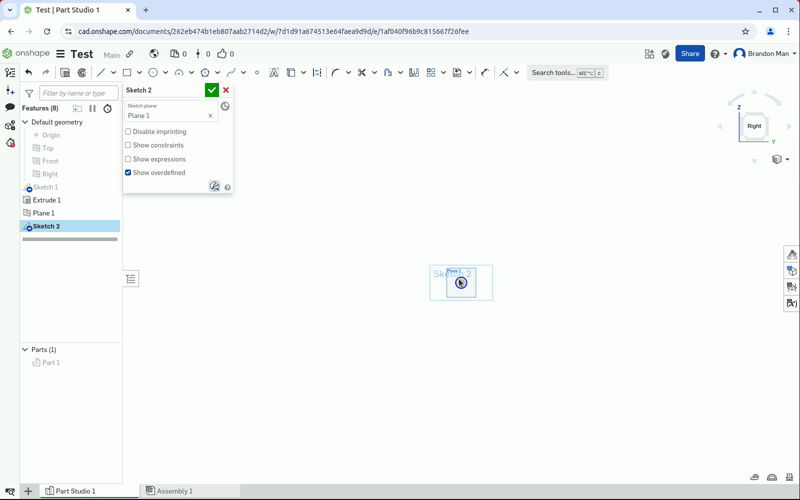
scroll(6)
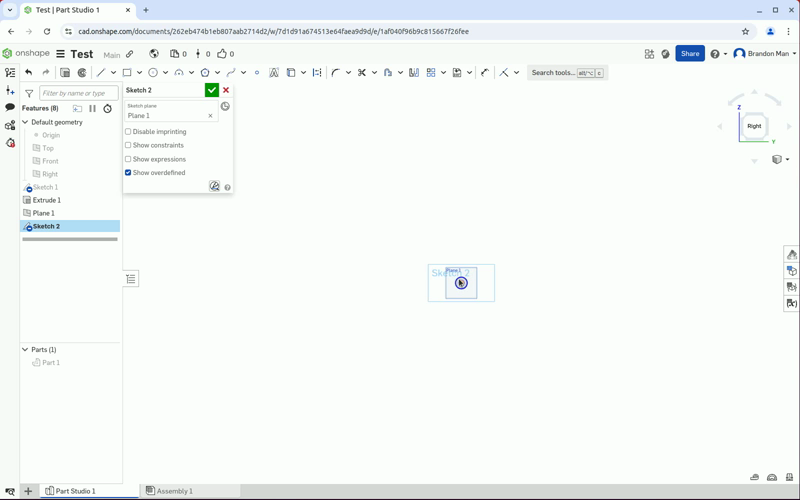
scroll(6)
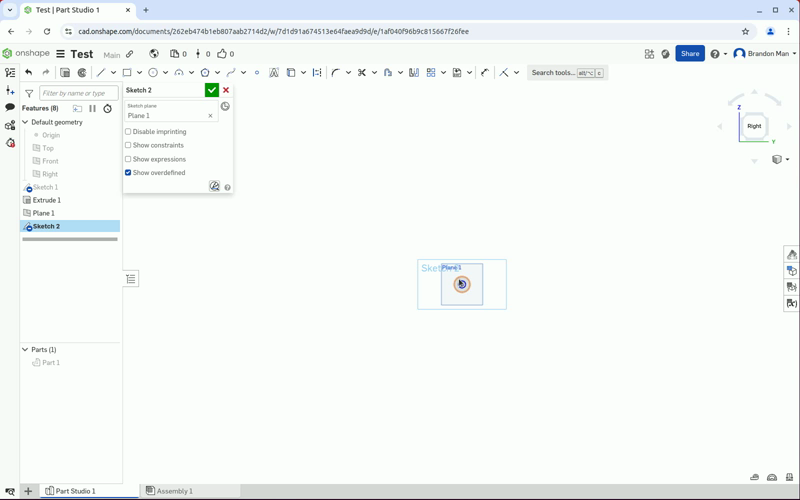
scroll(6)
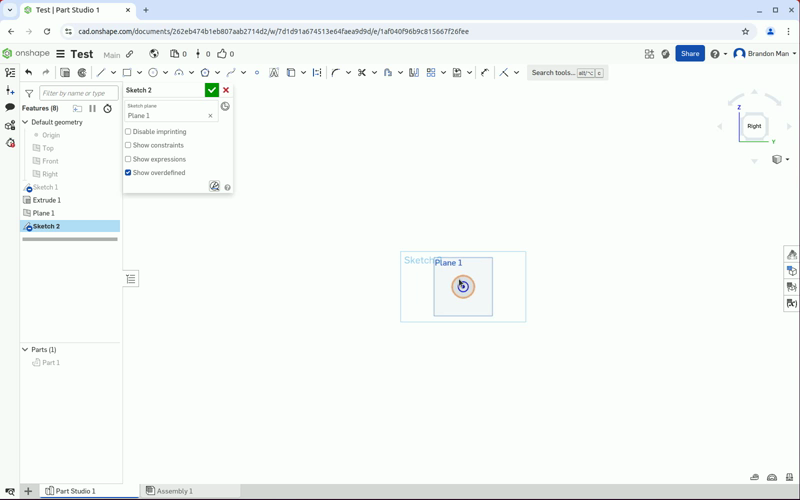
scroll(6)
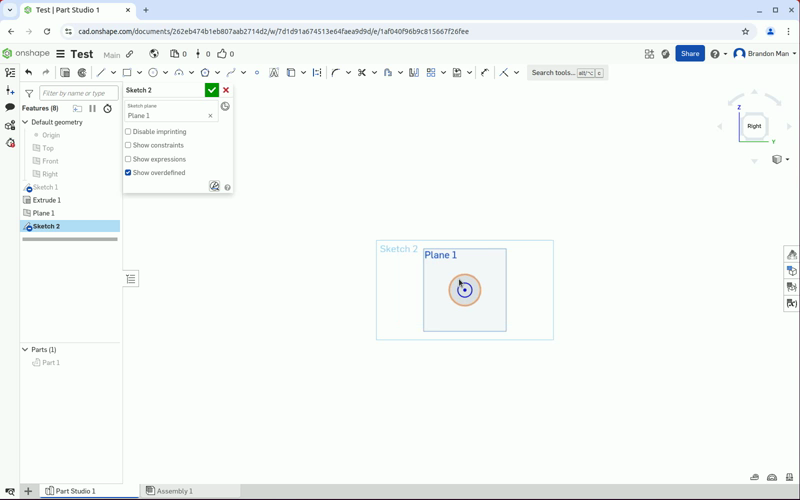
scroll(6)
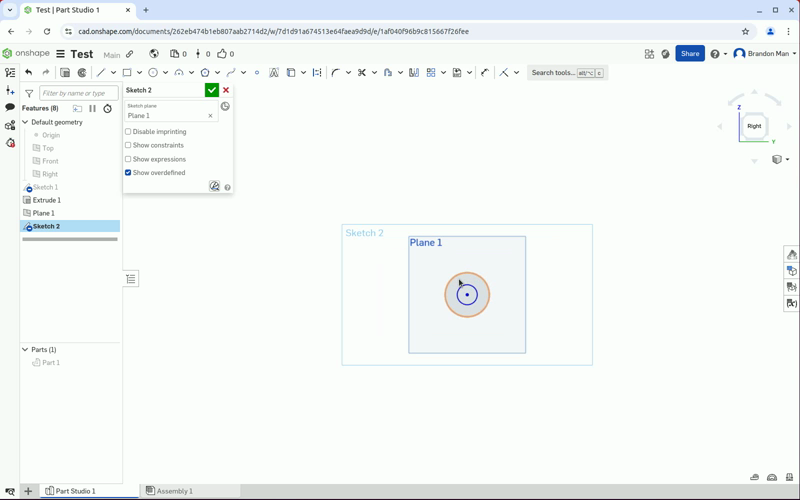
scroll(6)
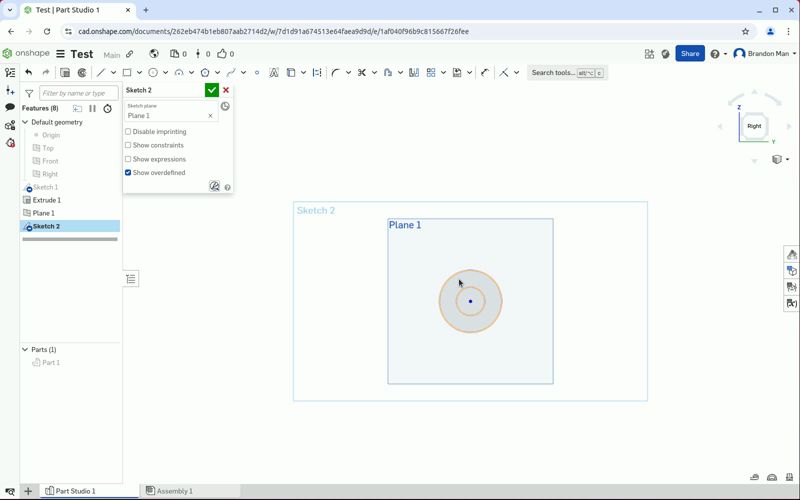
scroll(6)
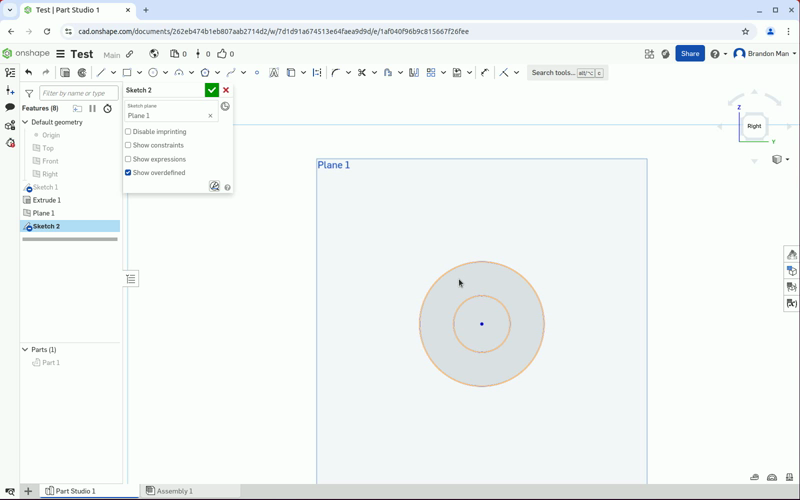
click(459, 278)
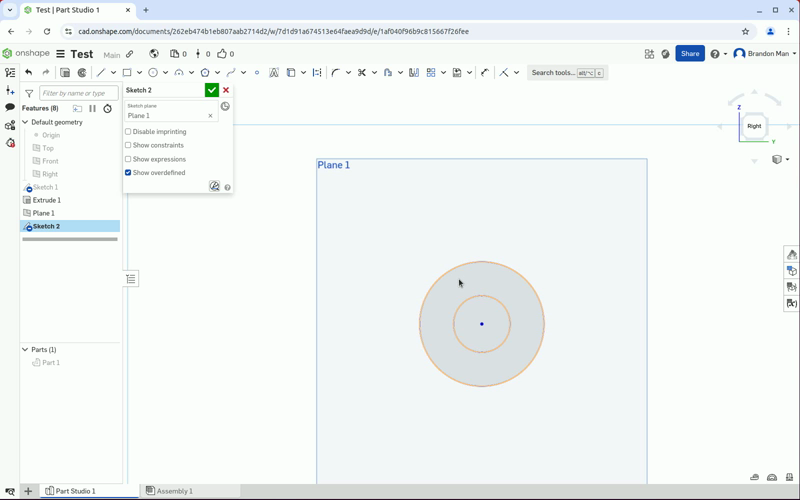
scroll(-6)
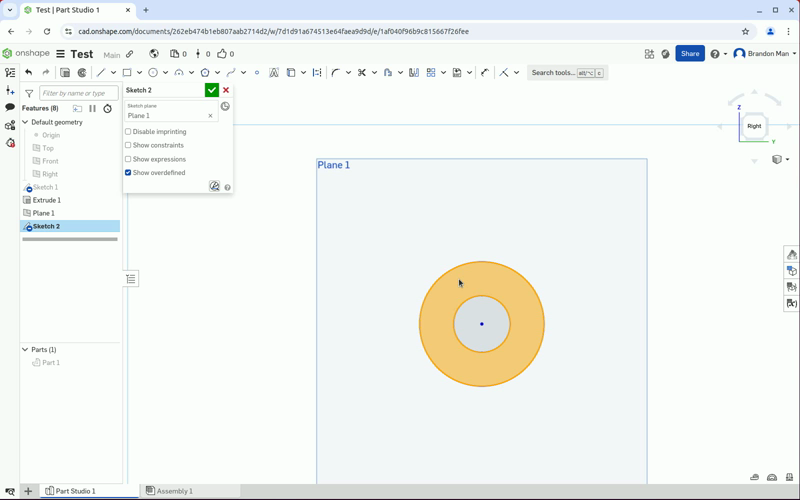
scroll(-6)
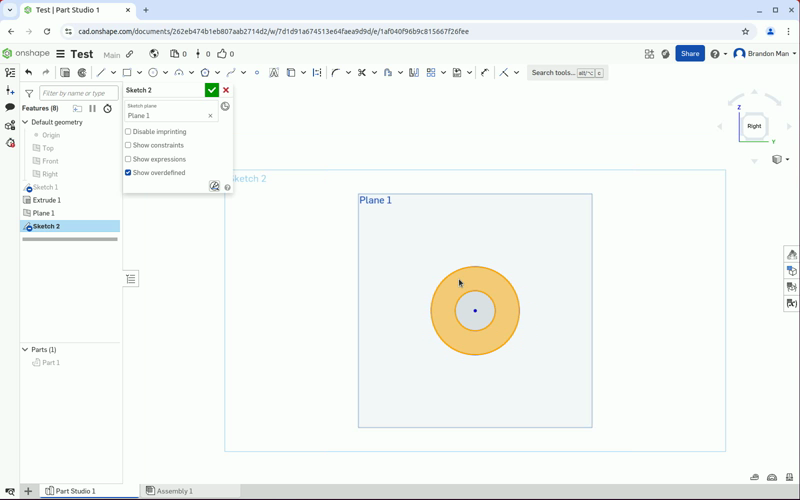
scroll(-6)
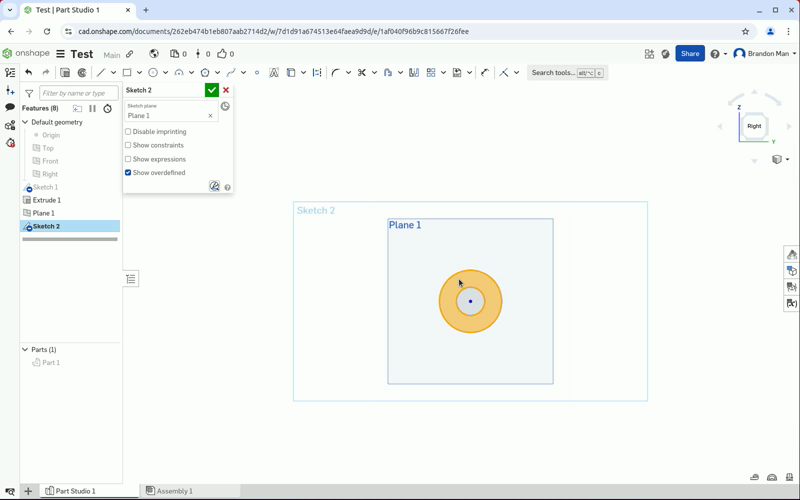
scroll(-6)
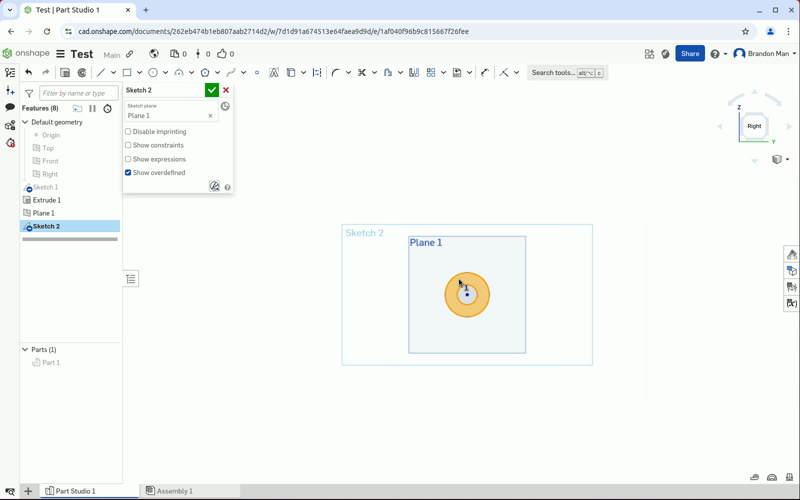
scroll(-6)
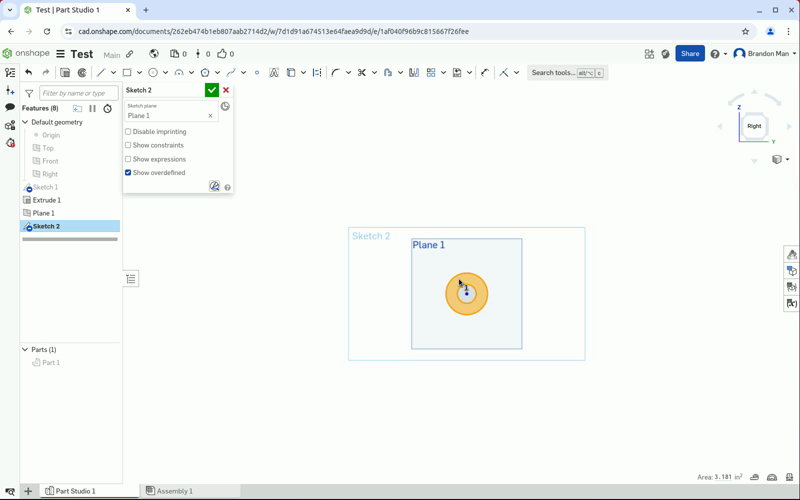
scroll(-6)
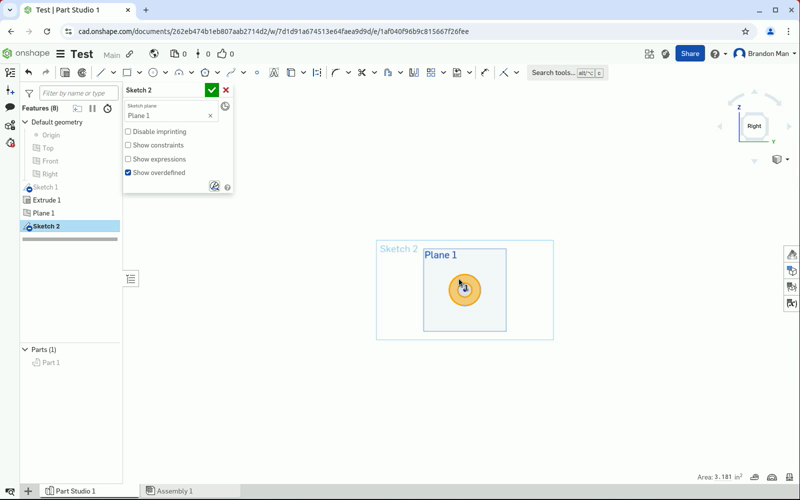
scroll(-6)
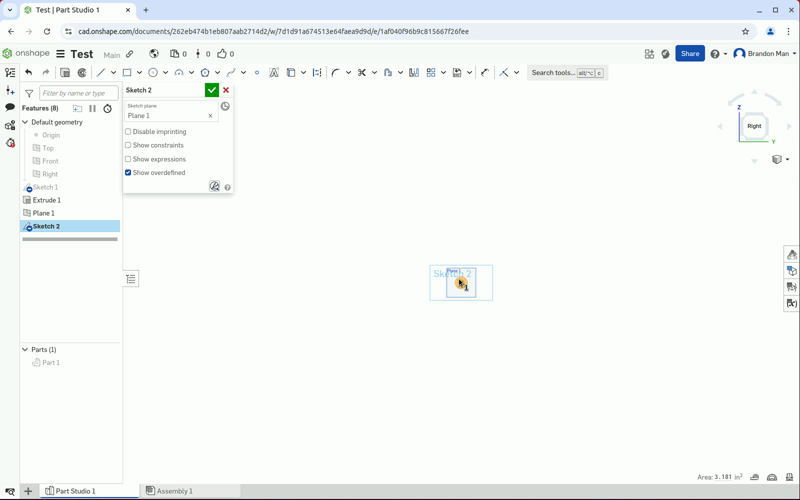
mouse_move(73, 352)
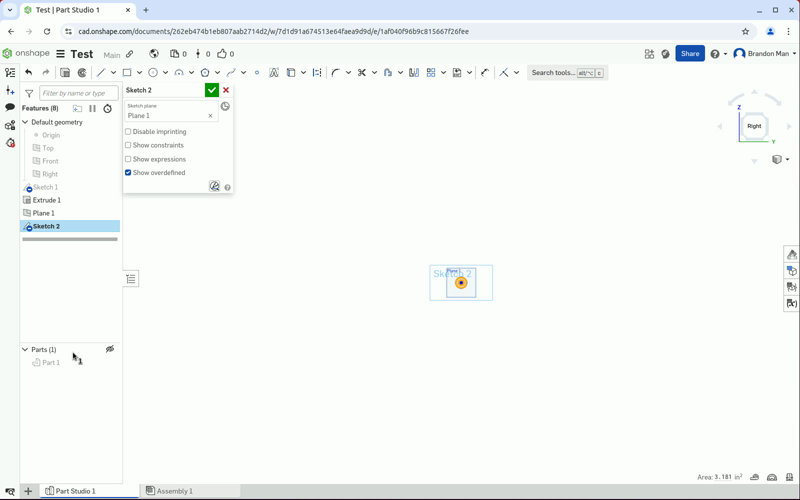
key(shift+y)
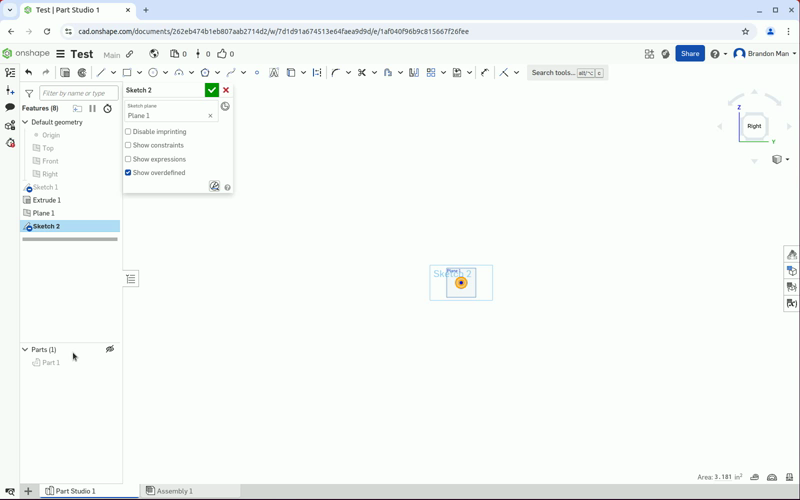
key(shift+e)
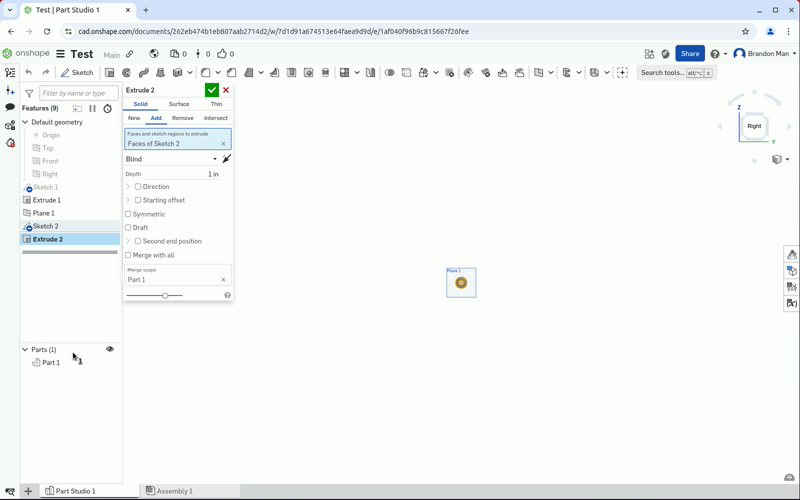
mouse_move(143, 106)
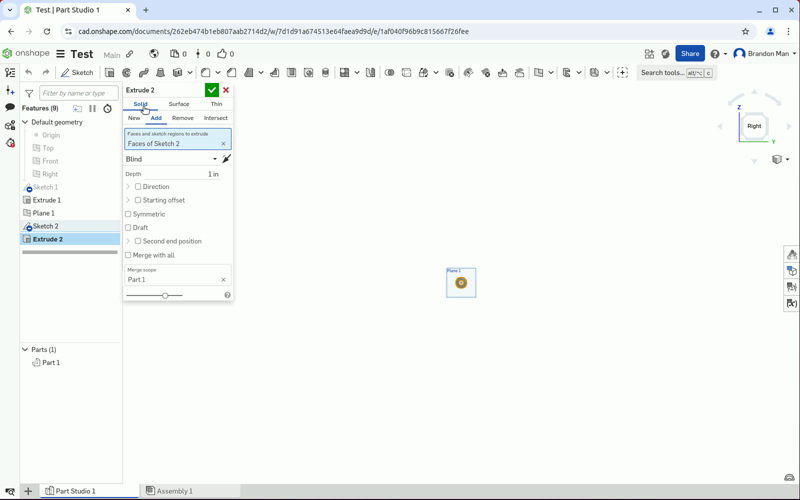
click(143, 106)
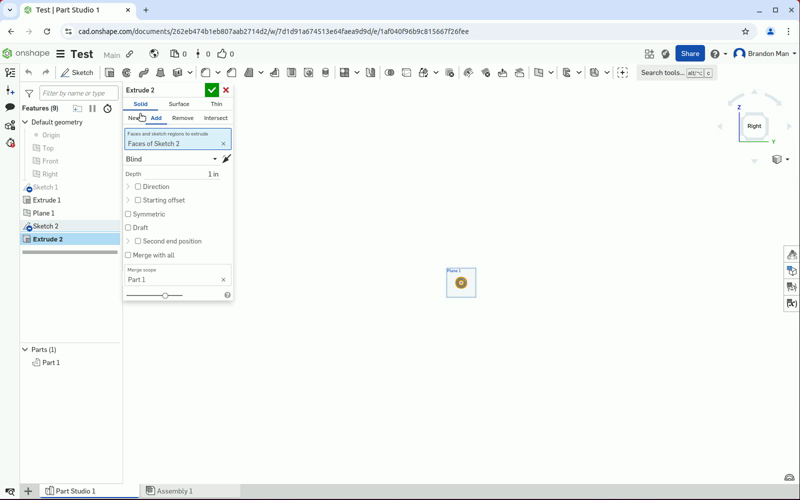
mouse_move(137, 120)
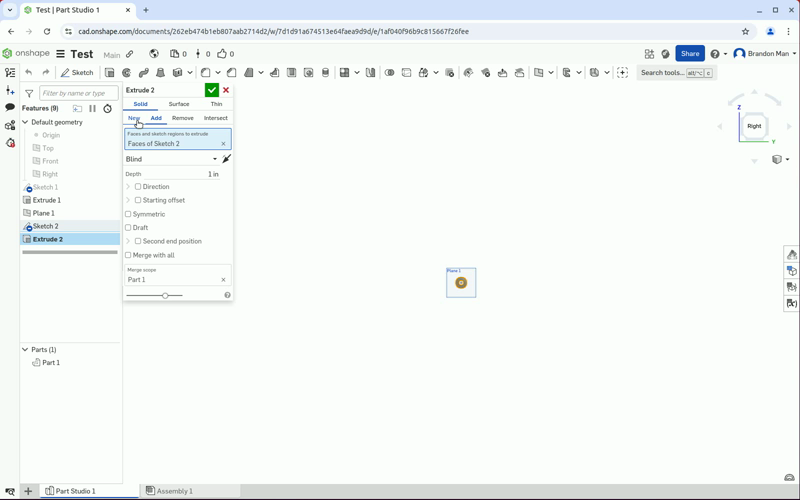
click(137, 120)
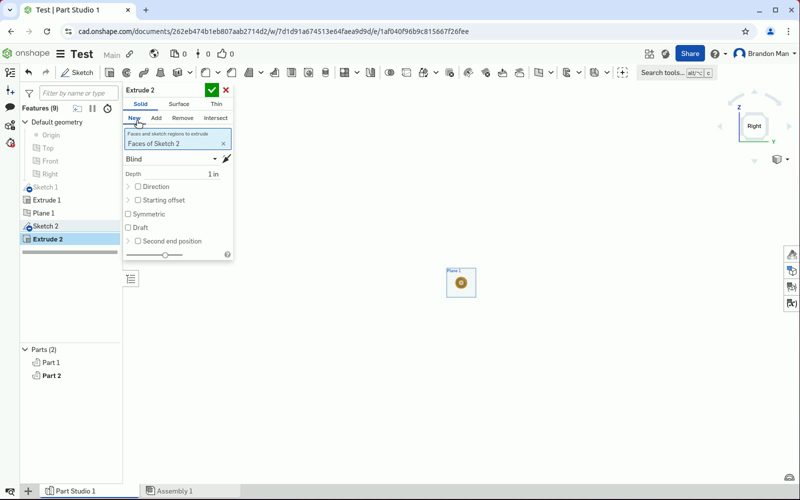
key(tab, 4)
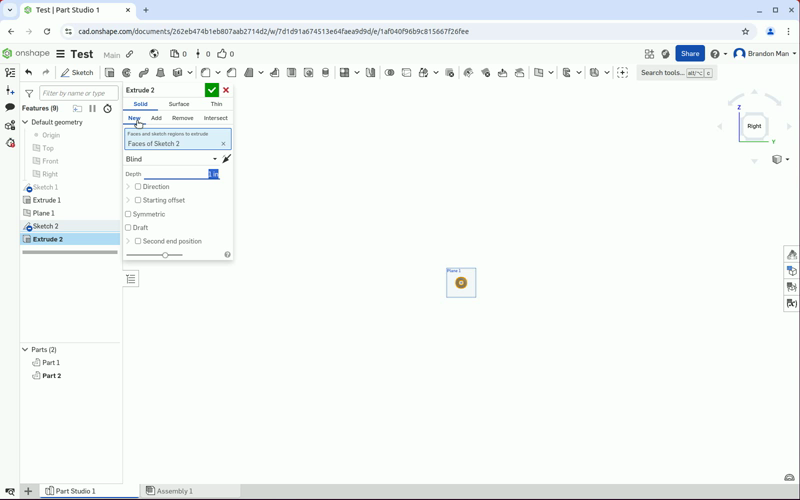
text(-0.241)
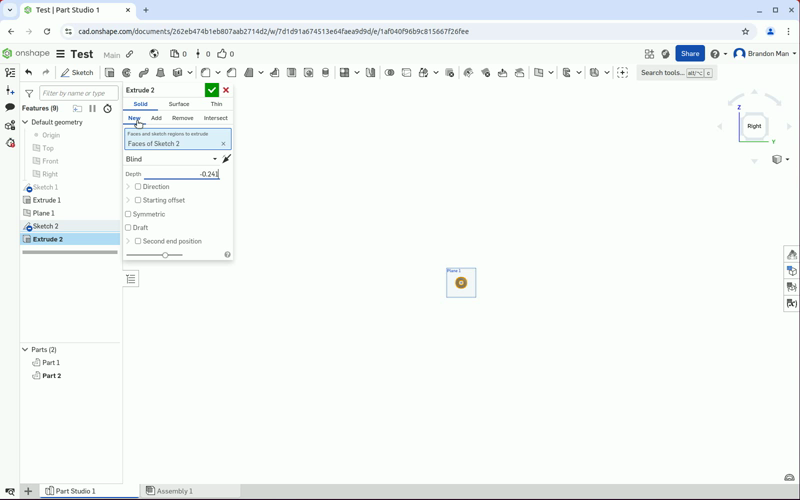
key(enter)
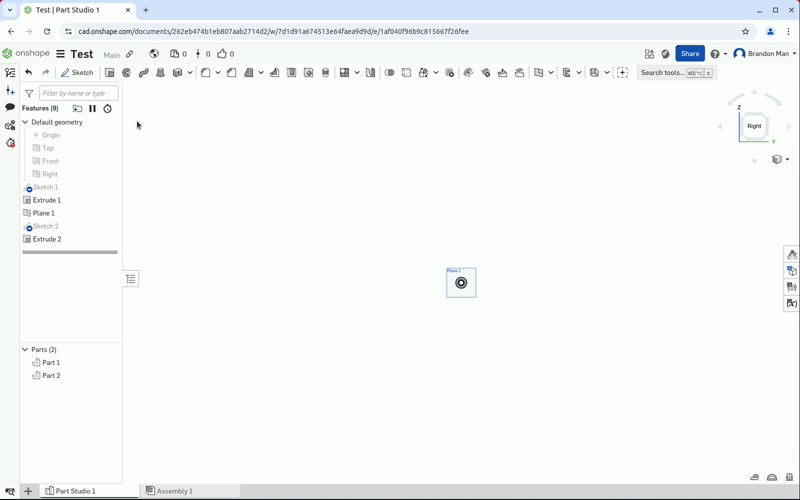
key(shift+h)
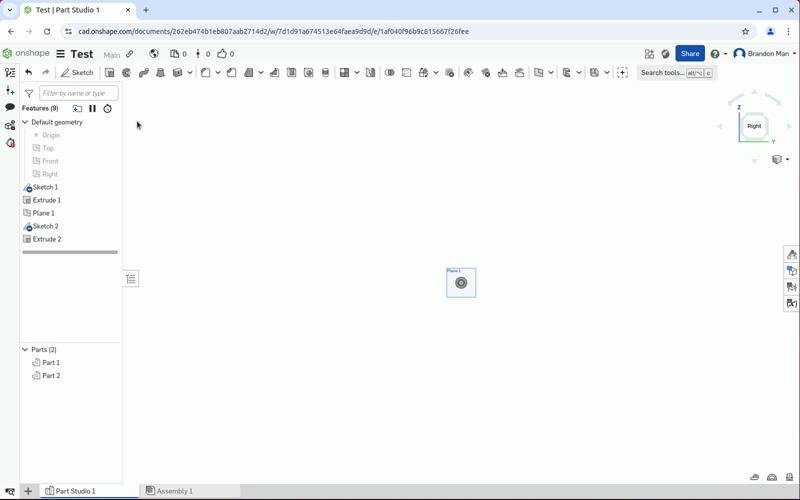
key(shift+h)
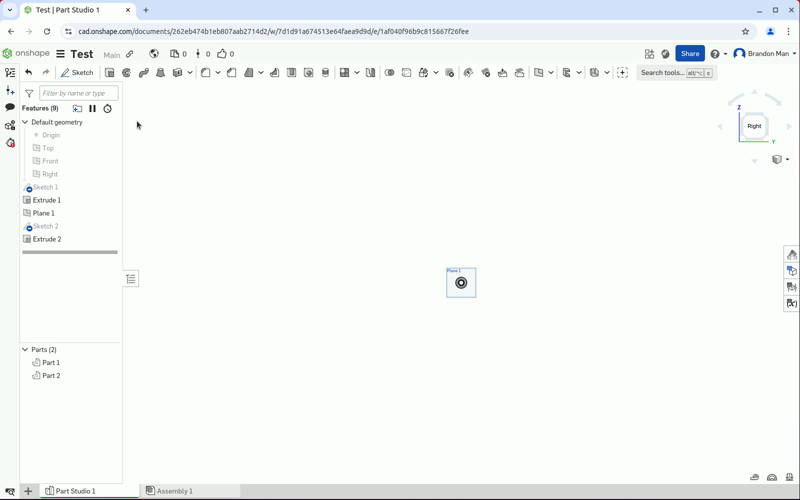
mouse_move(73, 189)
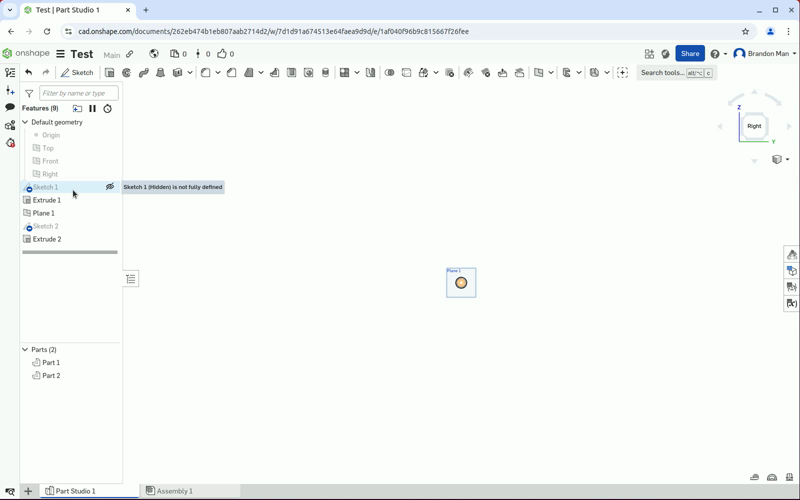
click(73, 189)
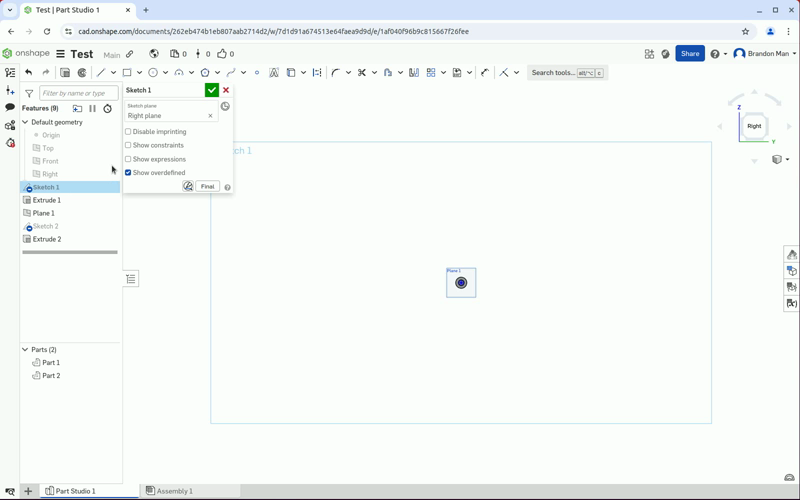
mouse_move(229, 92)
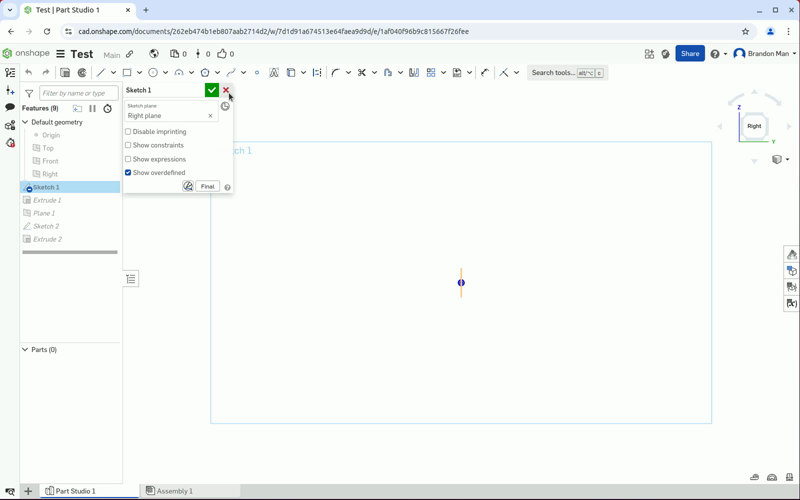
click(229, 92)
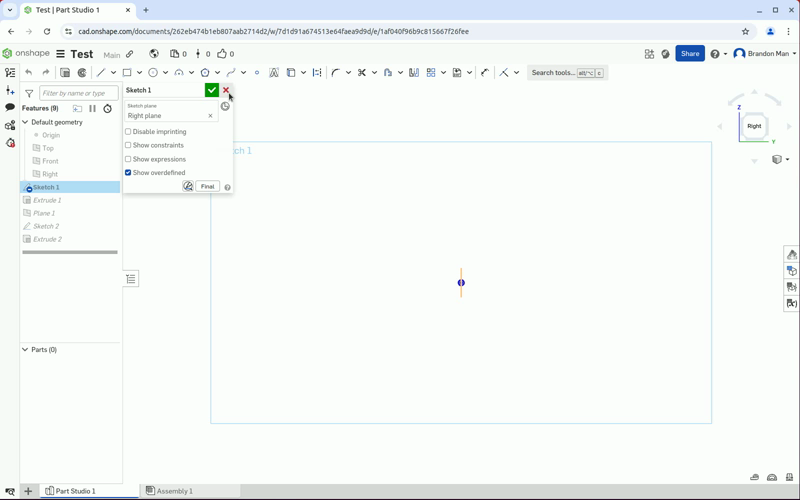
key(shift+s)
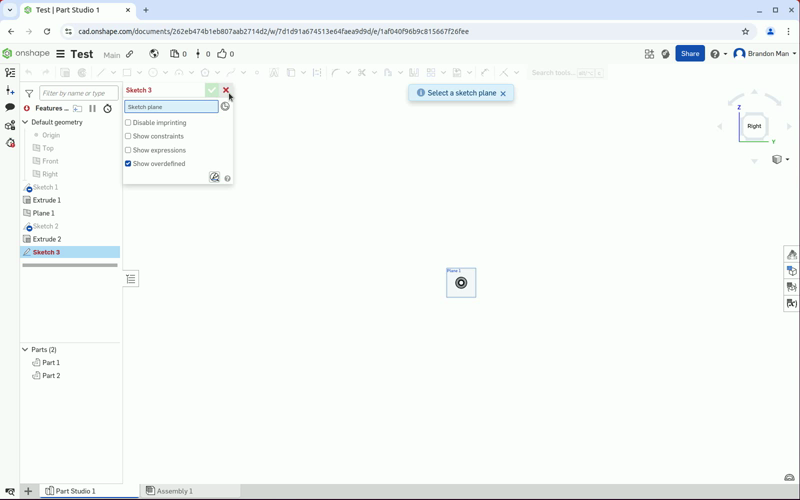
mouse_move(73, 215)
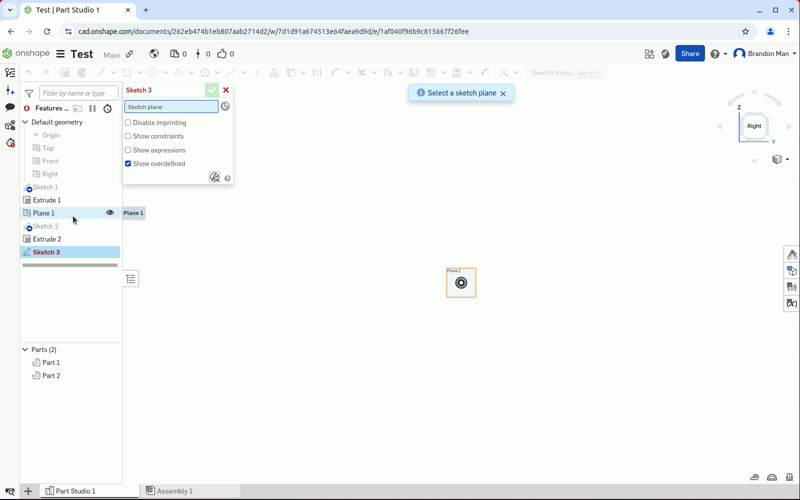
click(73, 215)
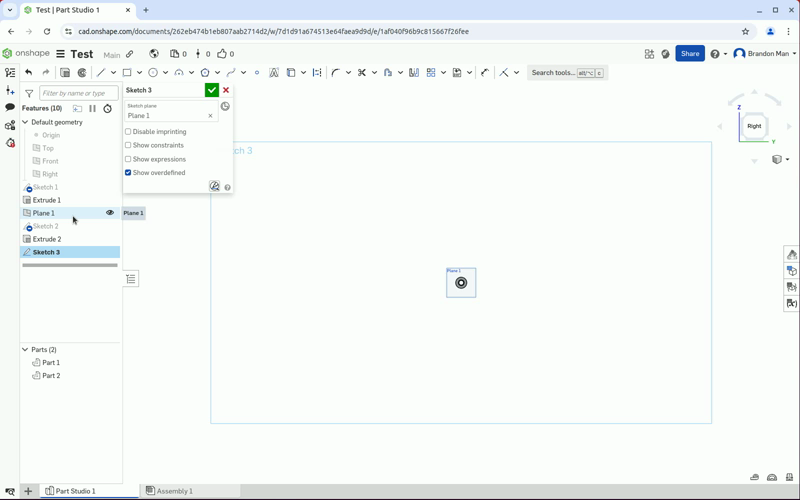
mouse_move(73, 352)
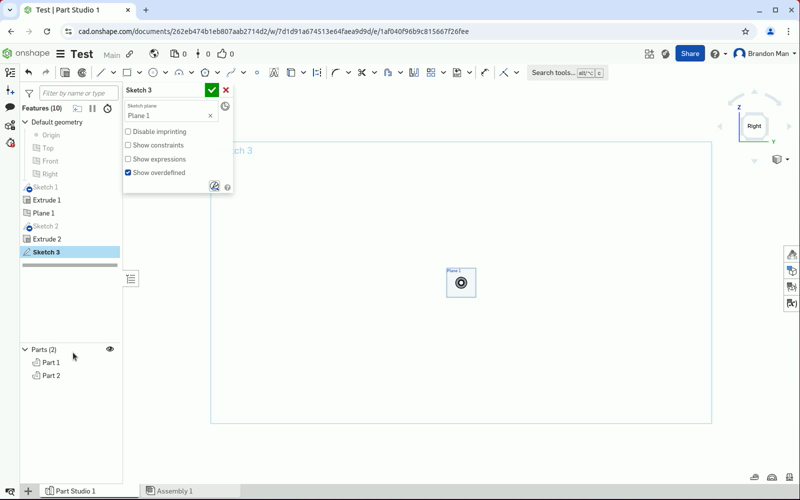
key(y)
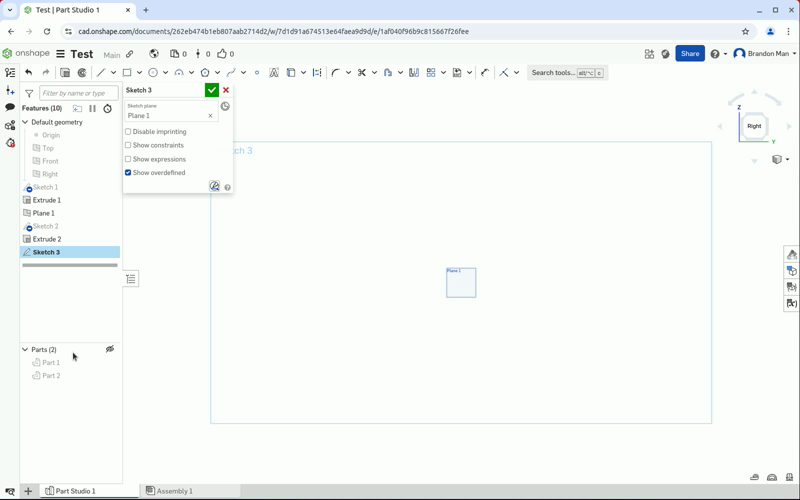
key(c)
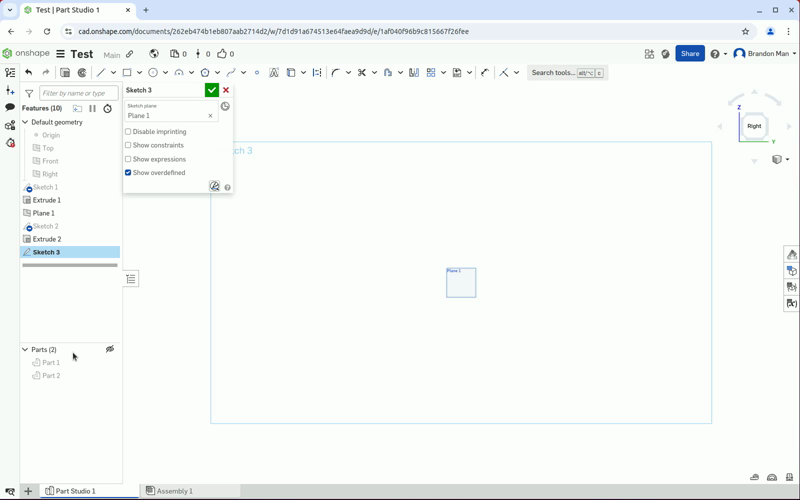
key_down(shift)
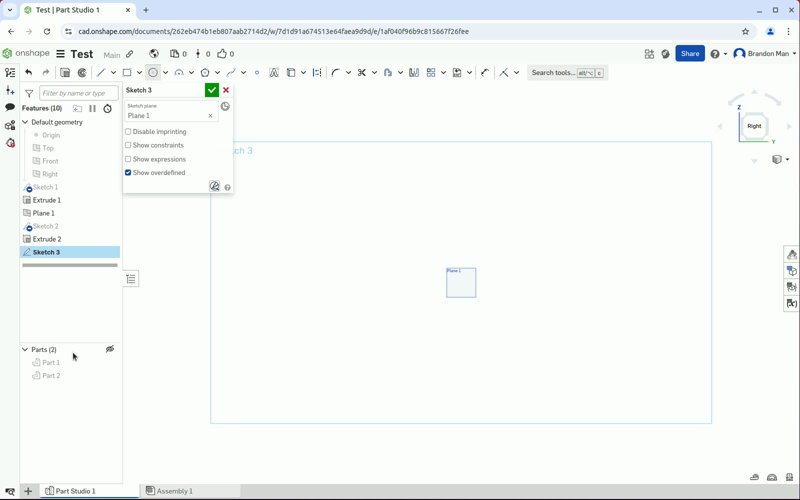
mouse_move(460, 282)
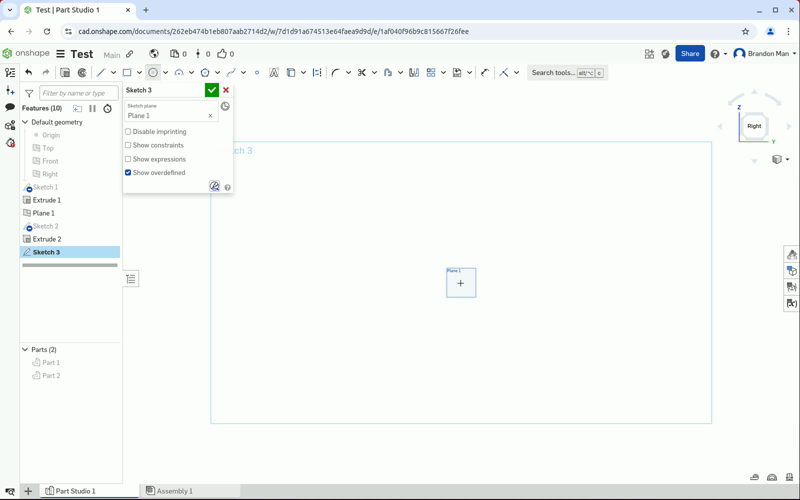
click(460, 282)
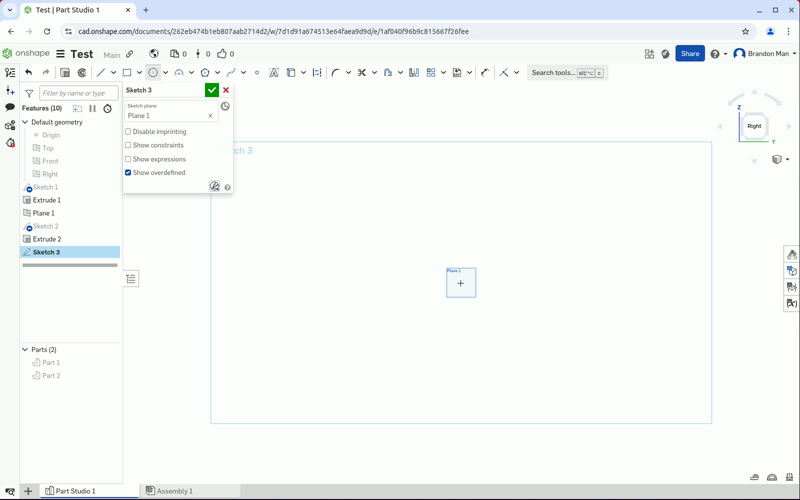
key_up(shift)
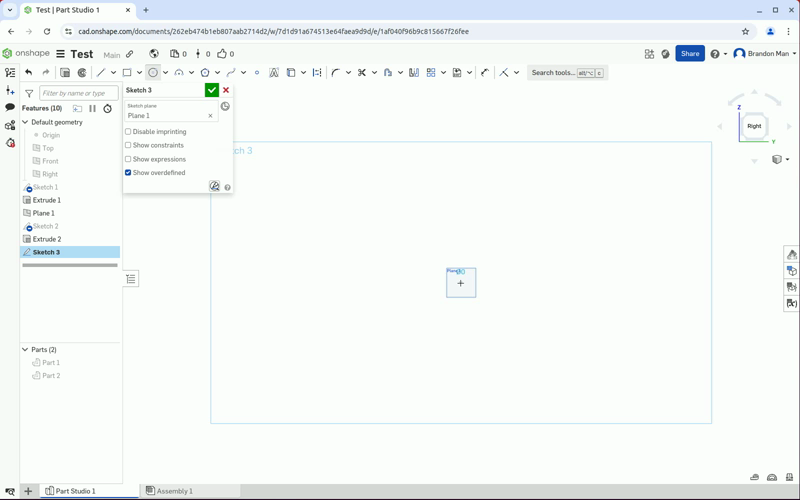
mouse_move(463, 282)
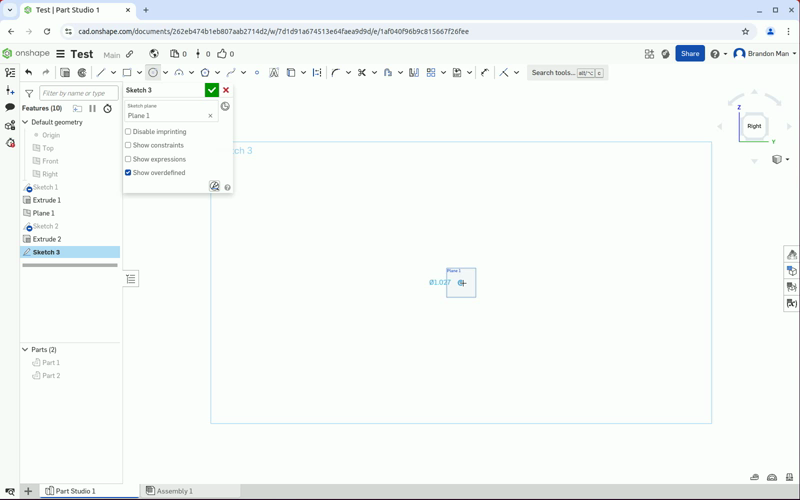
scroll(6)
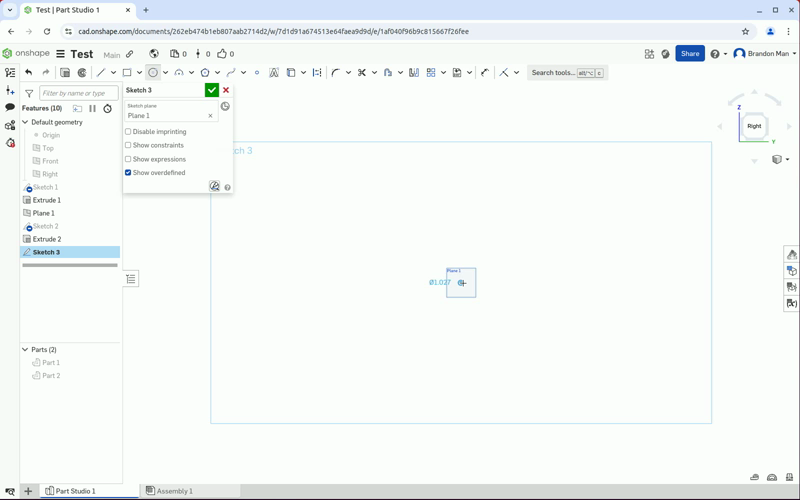
scroll(6)
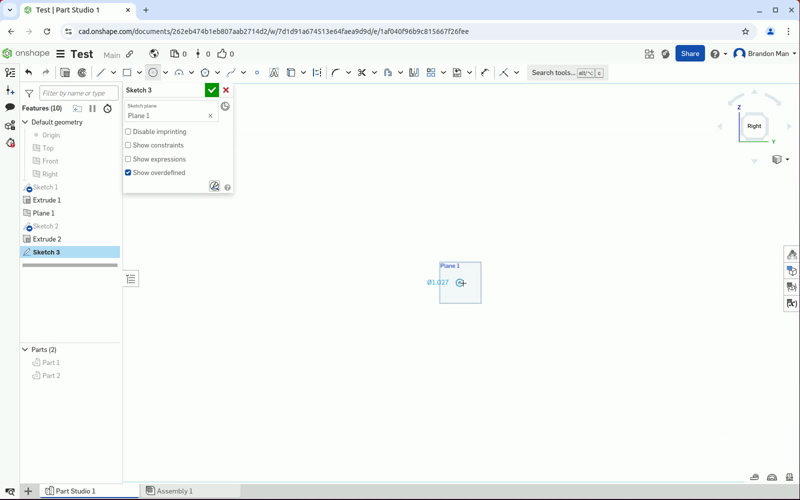
scroll(6)
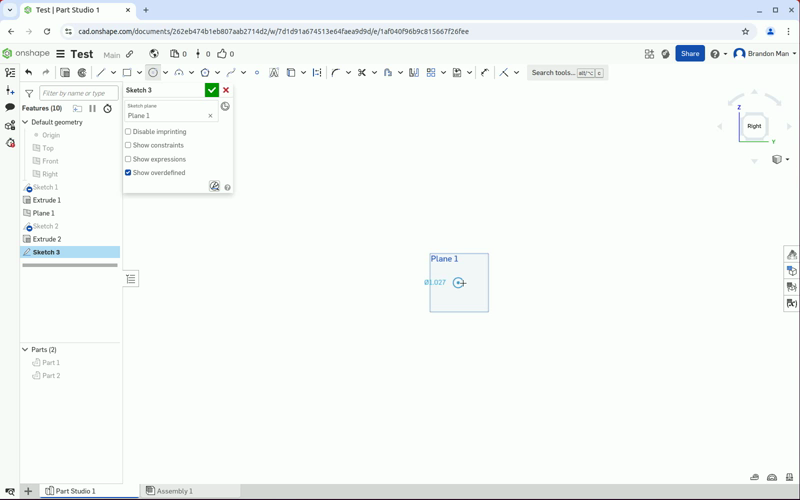
scroll(6)
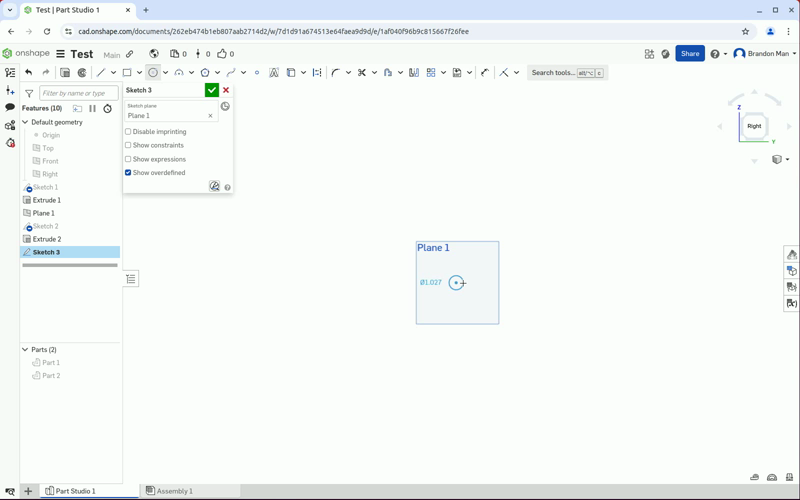
scroll(6)
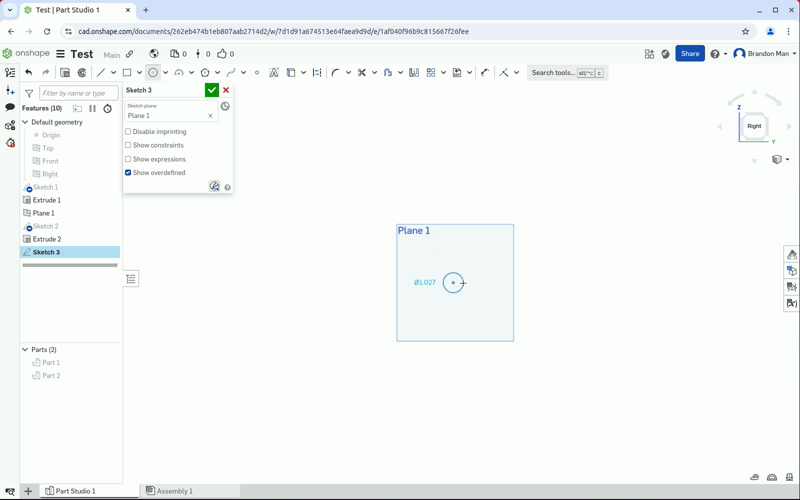
scroll(6)
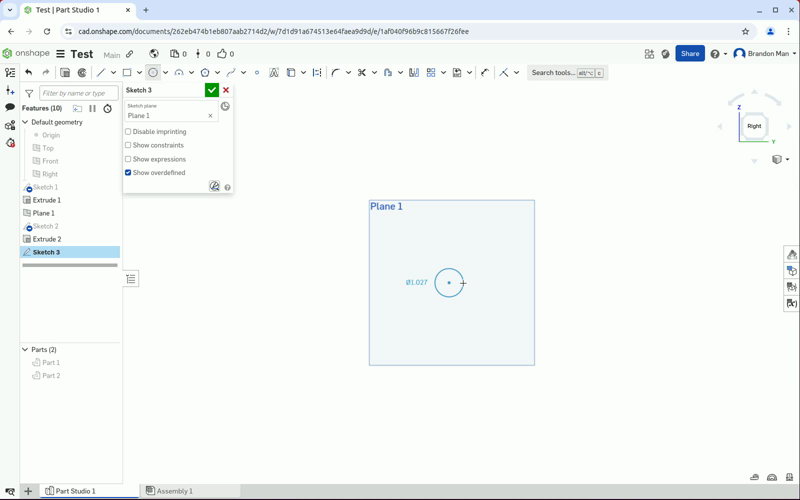
scroll(6)
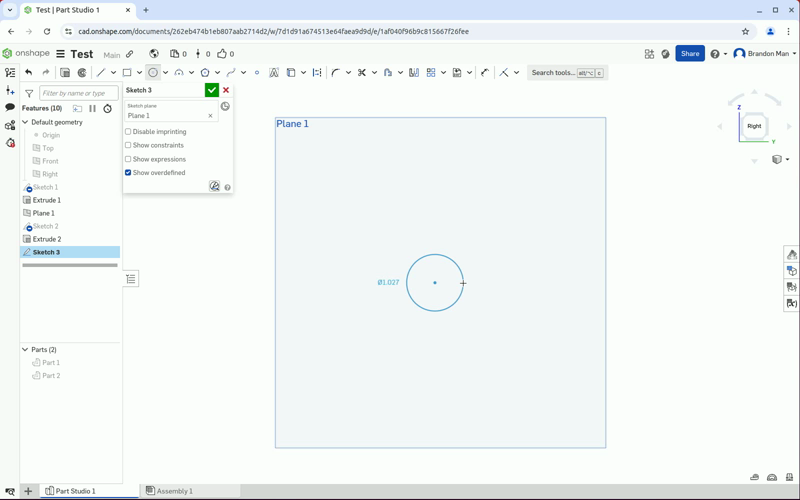
click(463, 282)
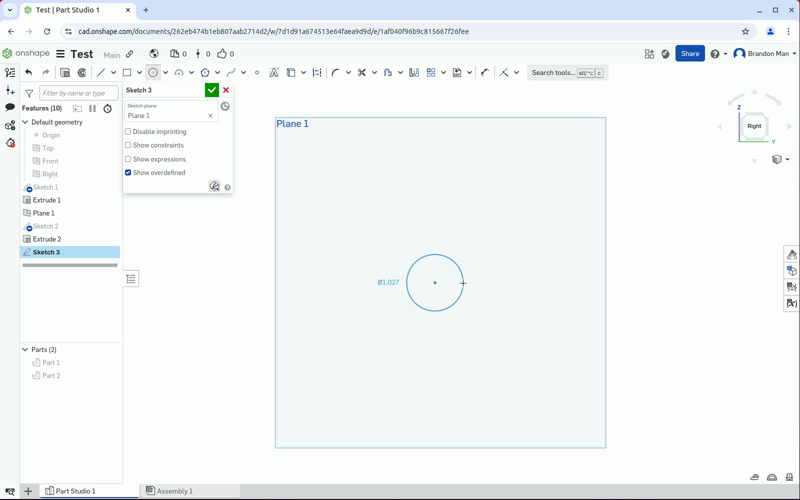
scroll(-6)
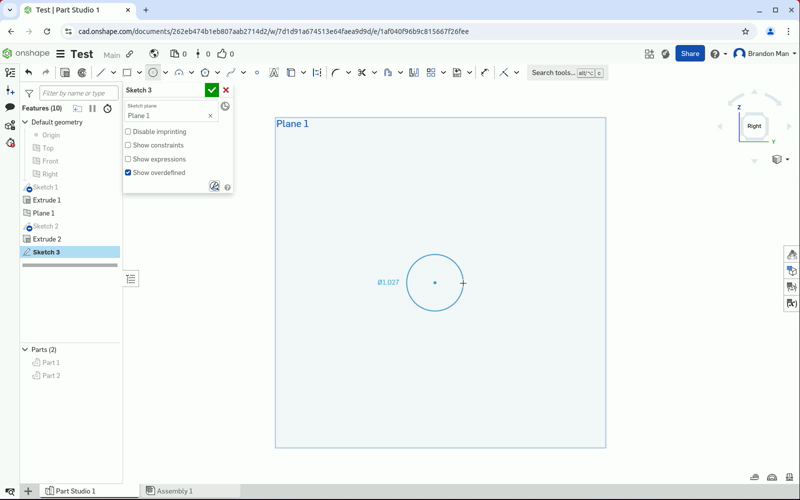
scroll(-6)
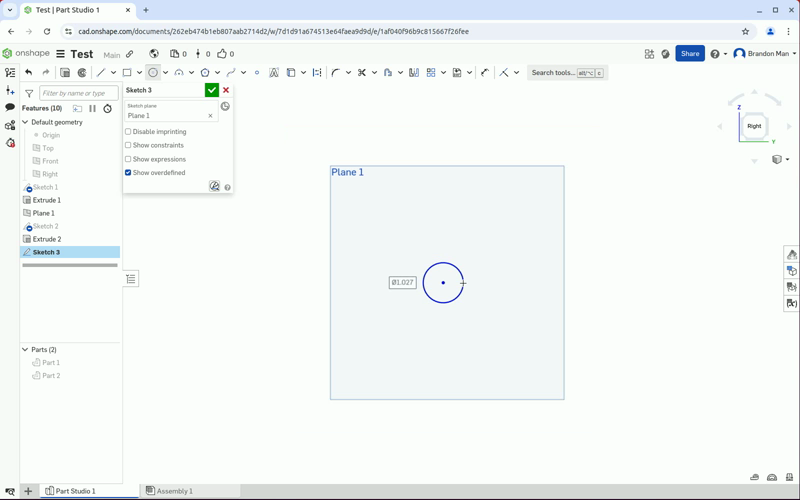
scroll(-6)
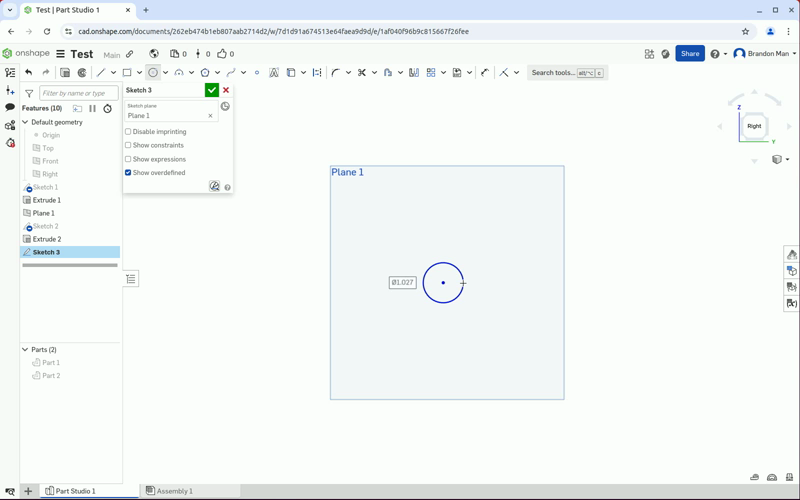
scroll(-6)
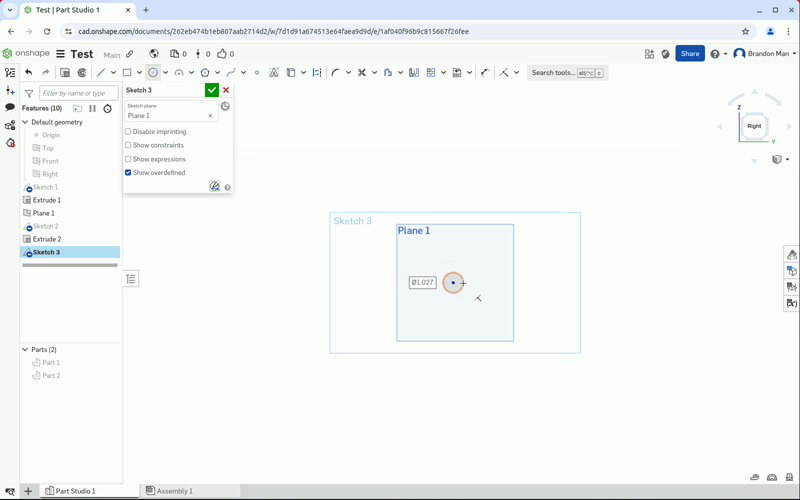
scroll(-6)
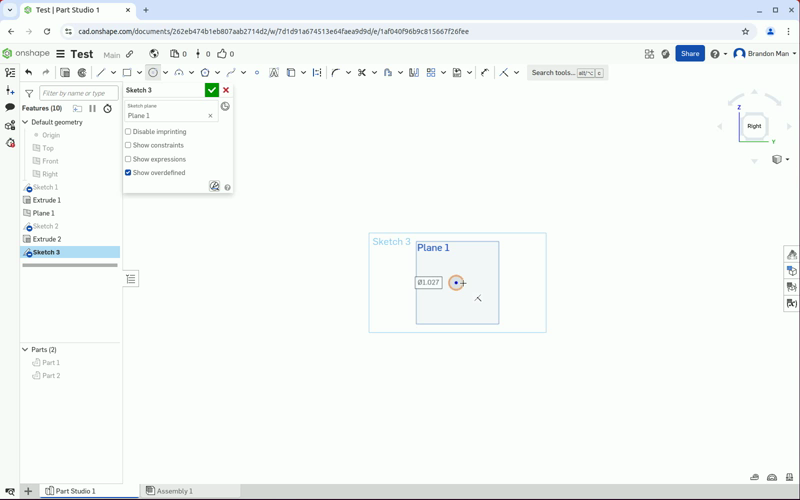
scroll(-6)
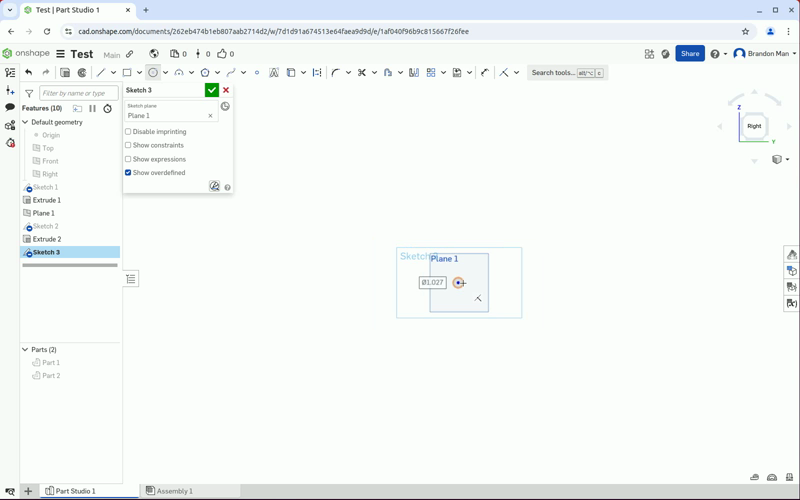
scroll(-6)
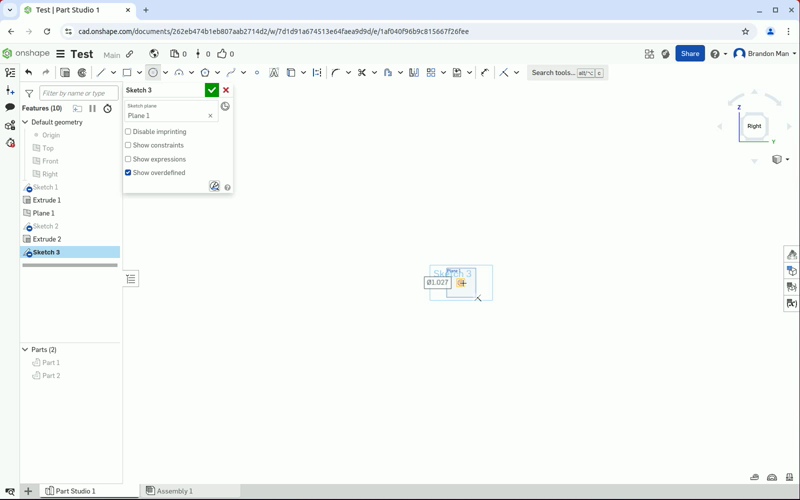
key(esc)
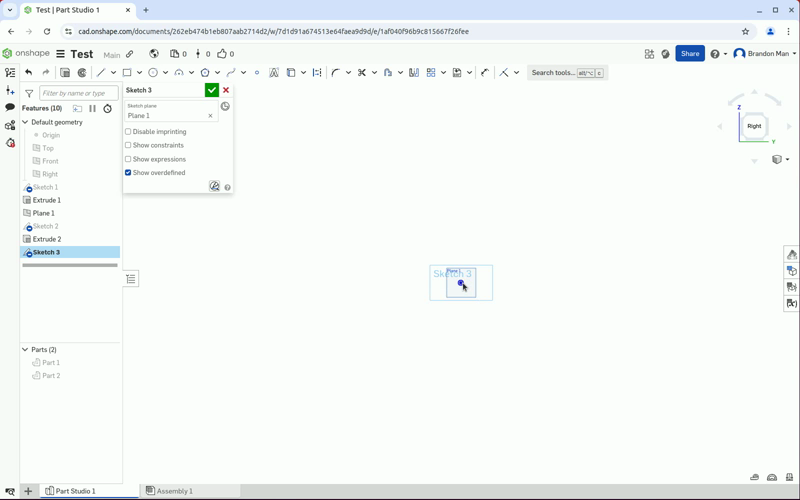
mouse_move(459, 282)
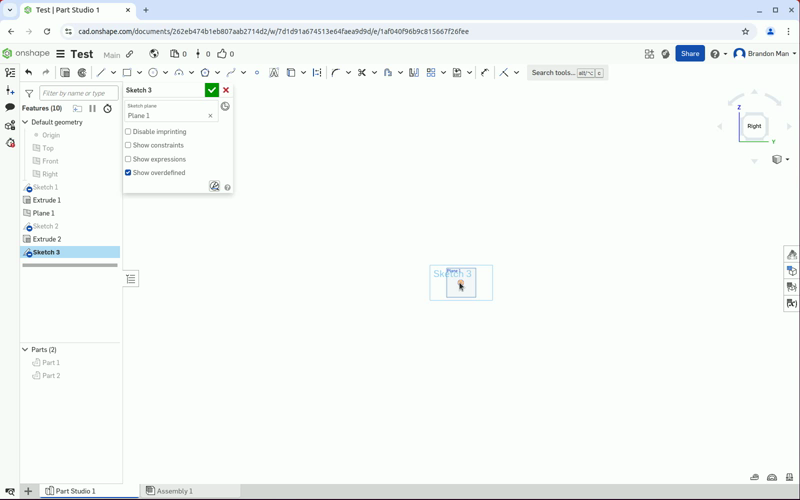
scroll(6)
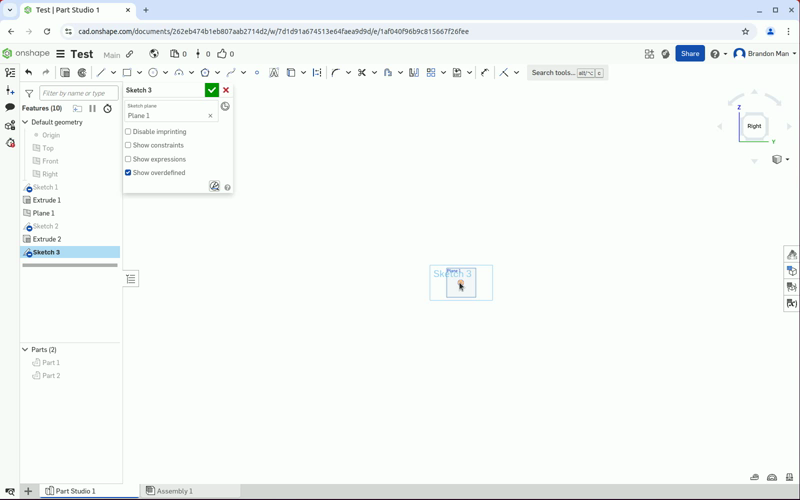
scroll(6)
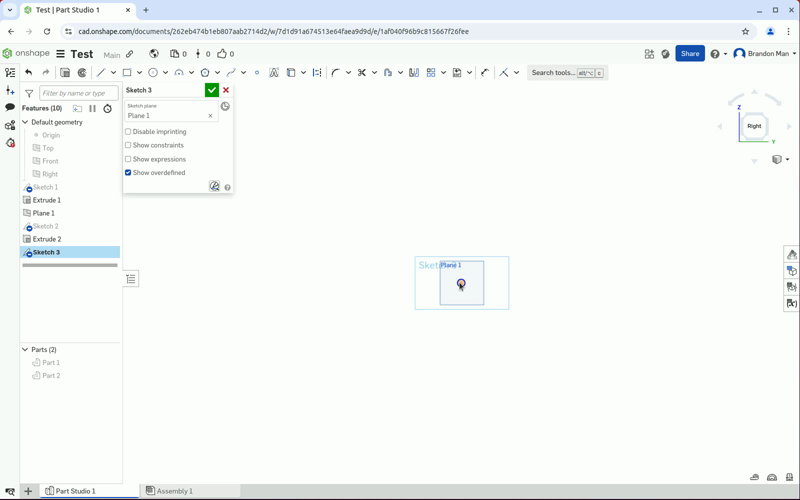
scroll(6)
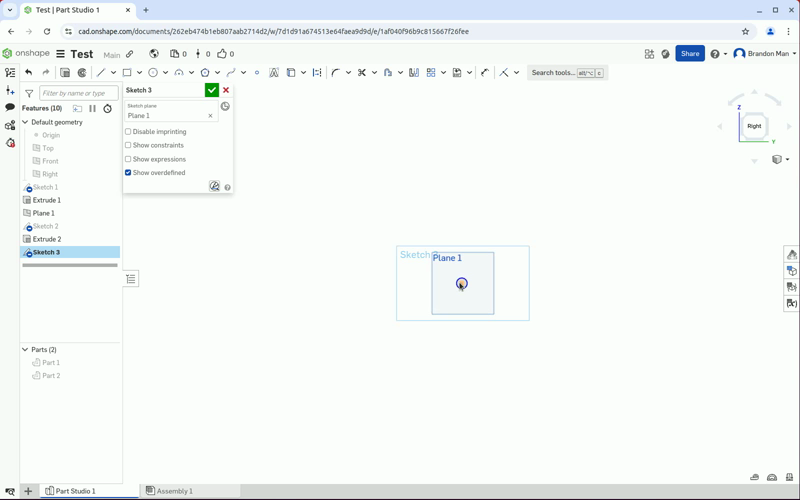
scroll(6)
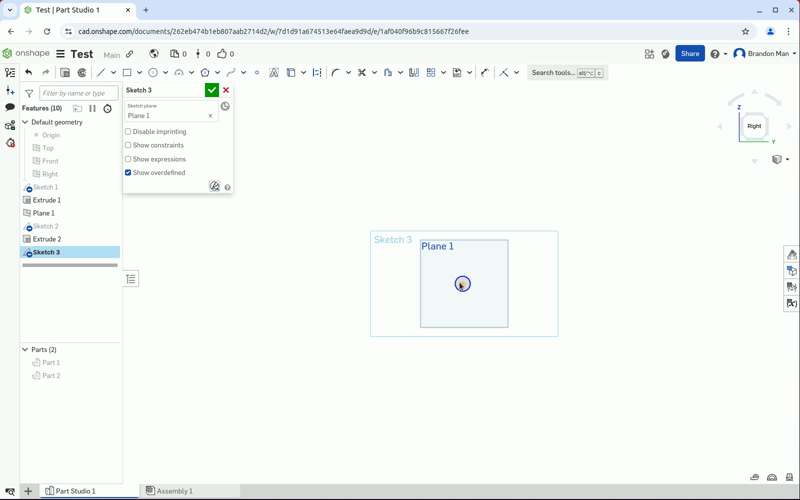
scroll(6)
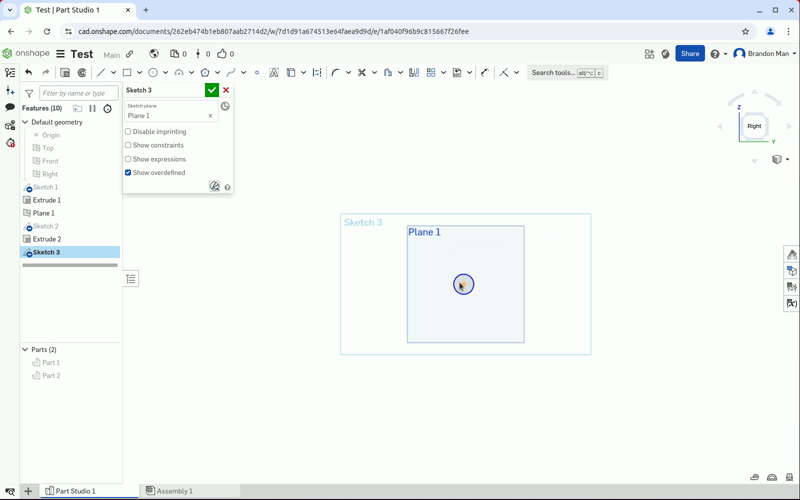
scroll(6)
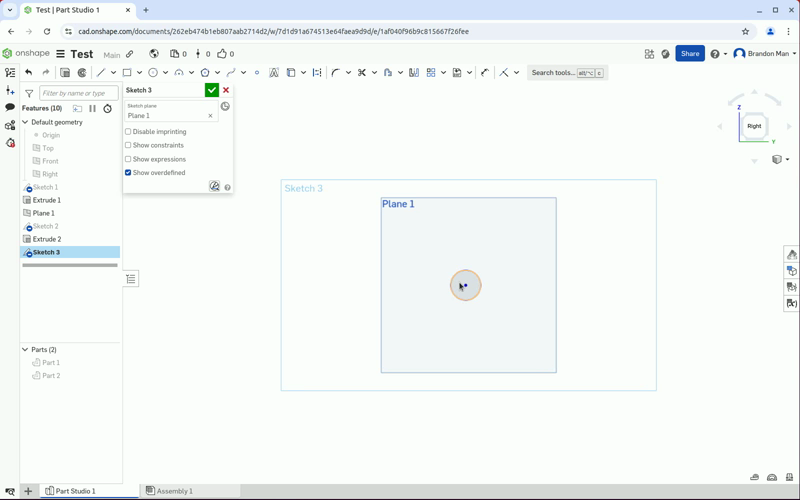
scroll(6)
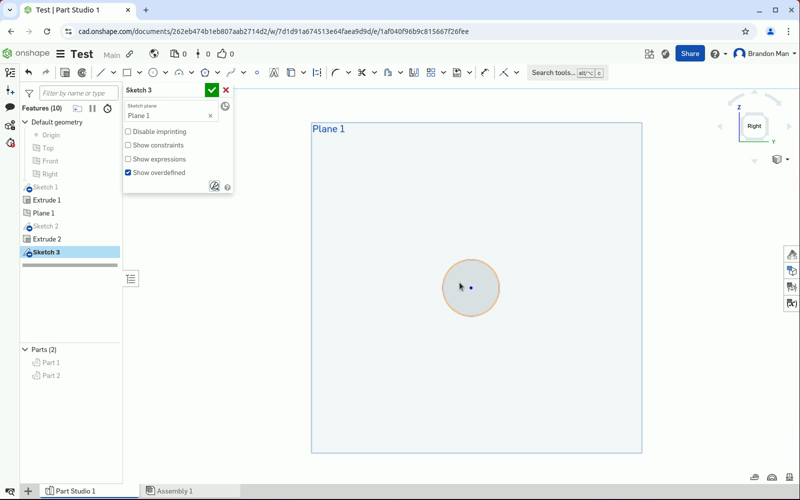
click(459, 282)
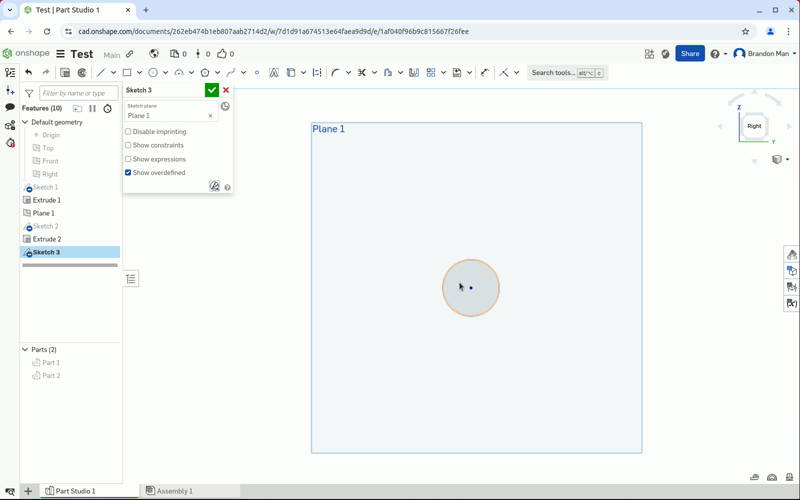
scroll(-6)
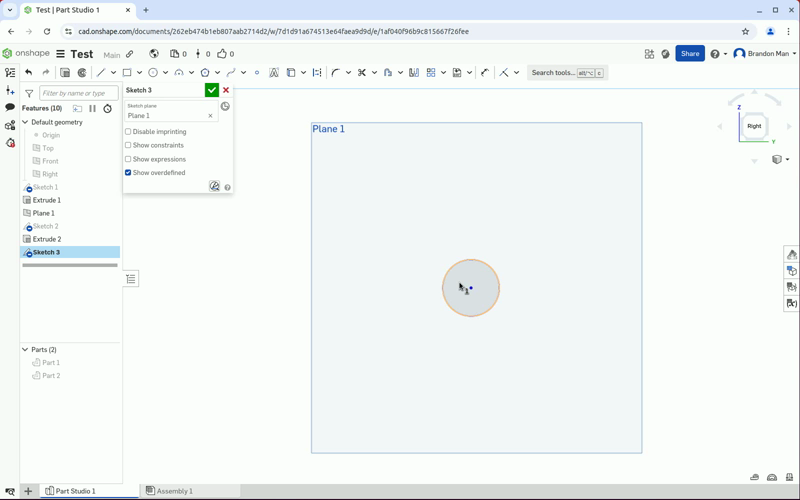
scroll(-6)
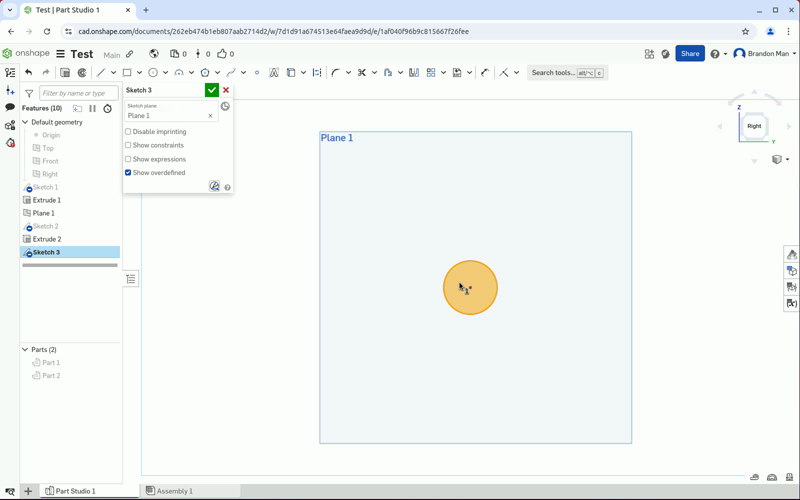
scroll(-6)
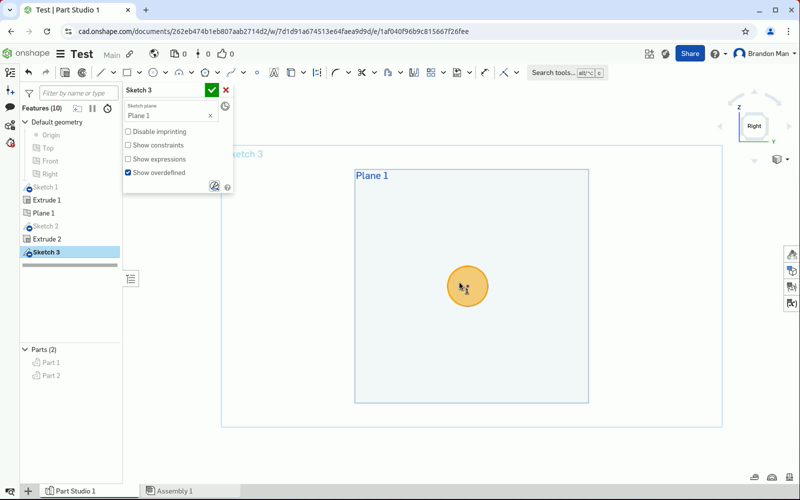
scroll(-6)
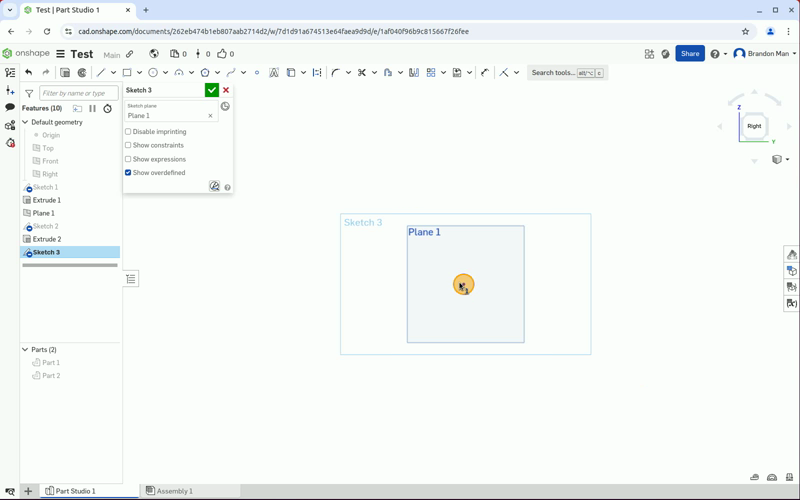
scroll(-6)
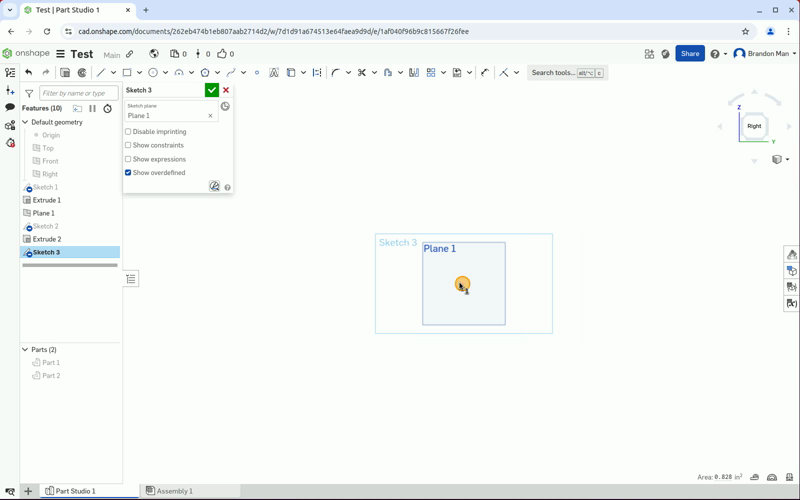
scroll(-6)
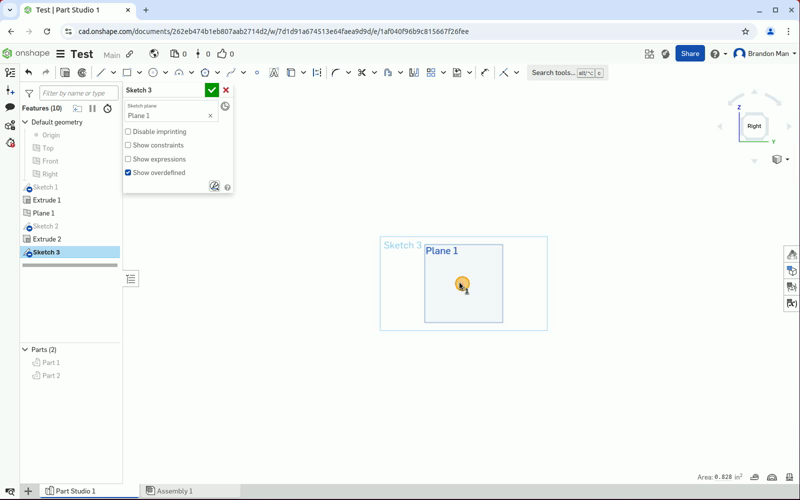
scroll(-6)
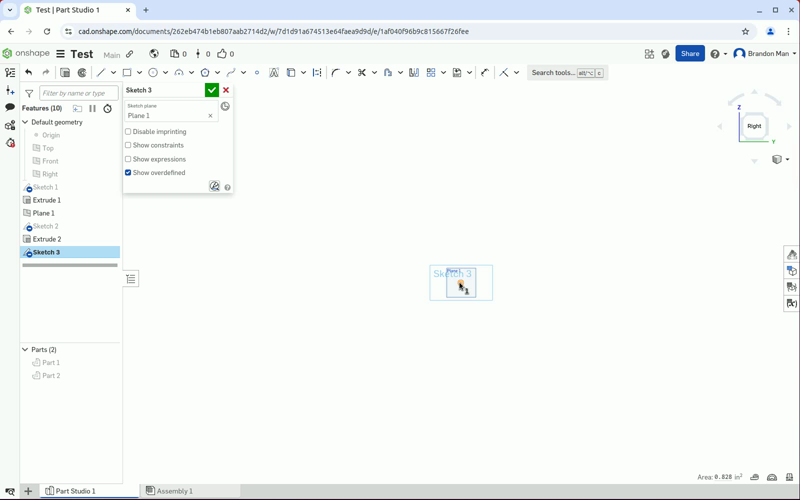
mouse_move(73, 352)
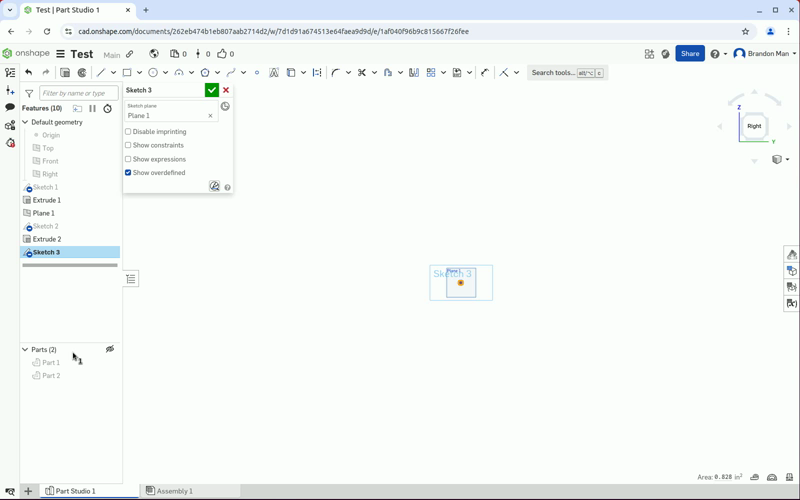
key(shift+y)
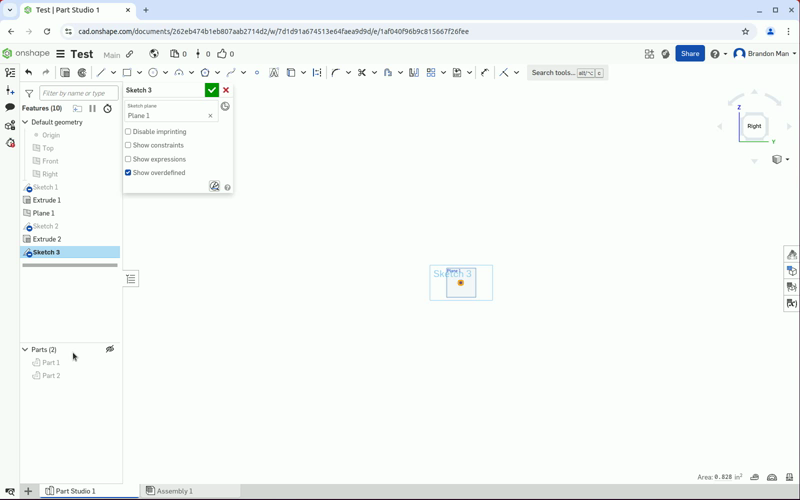
key(shift+e)
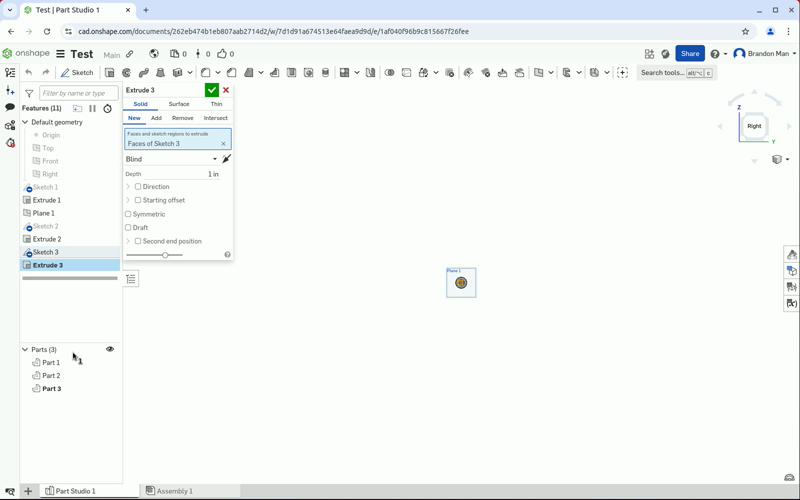
mouse_move(143, 106)
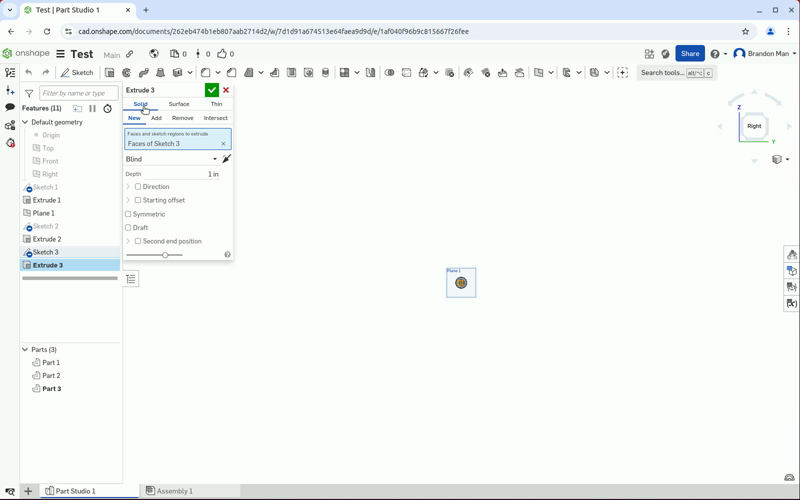
click(143, 106)
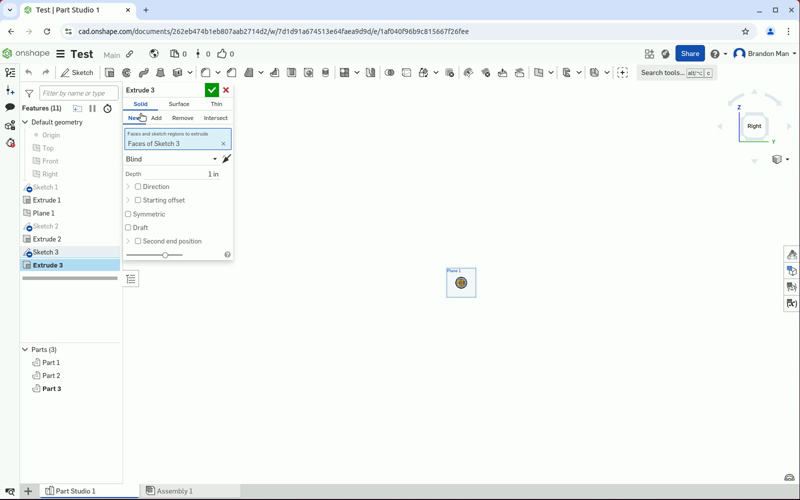
mouse_move(137, 120)
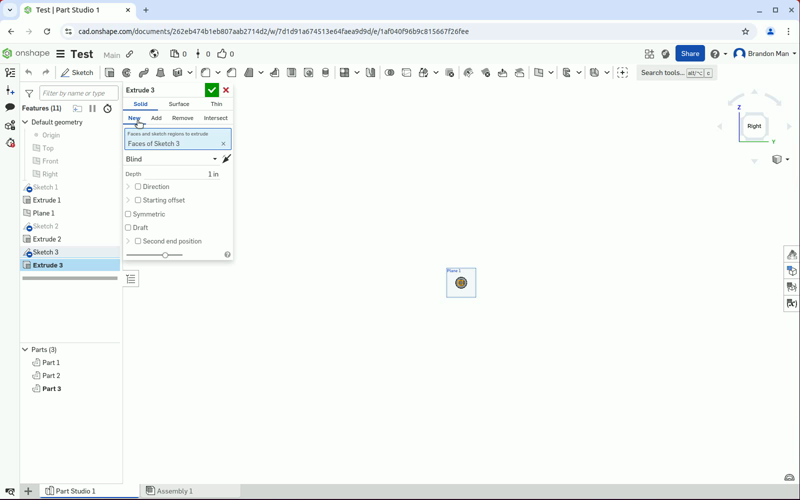
click(137, 120)
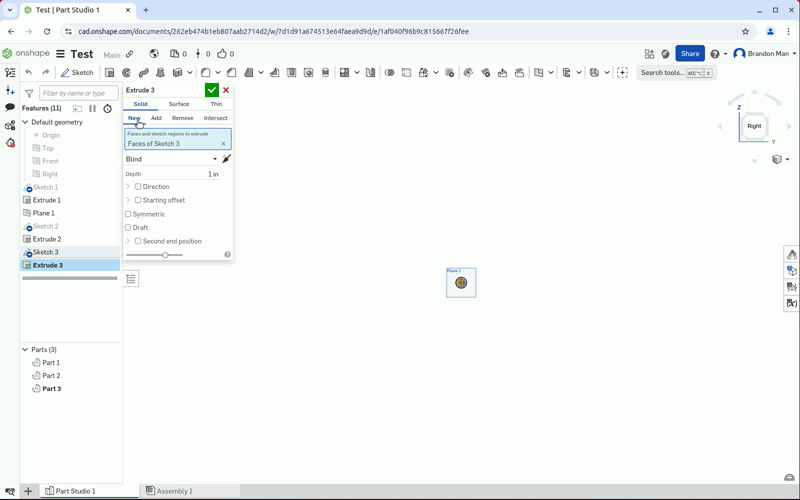
key(tab, 4)
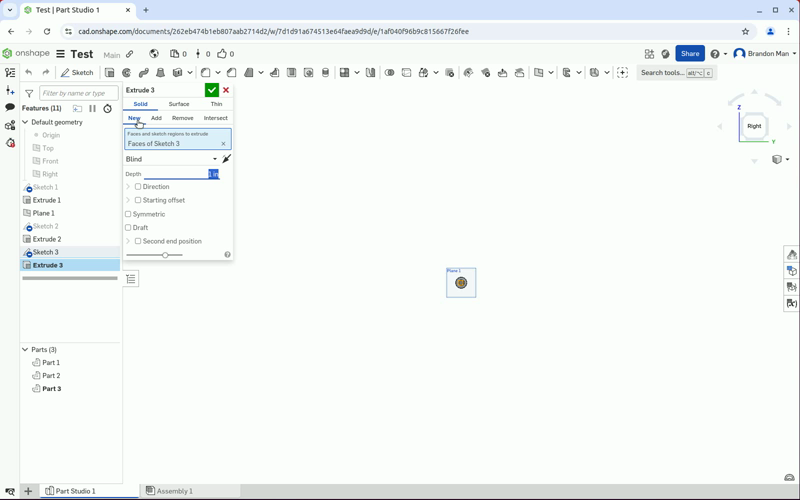
text(-0.241)
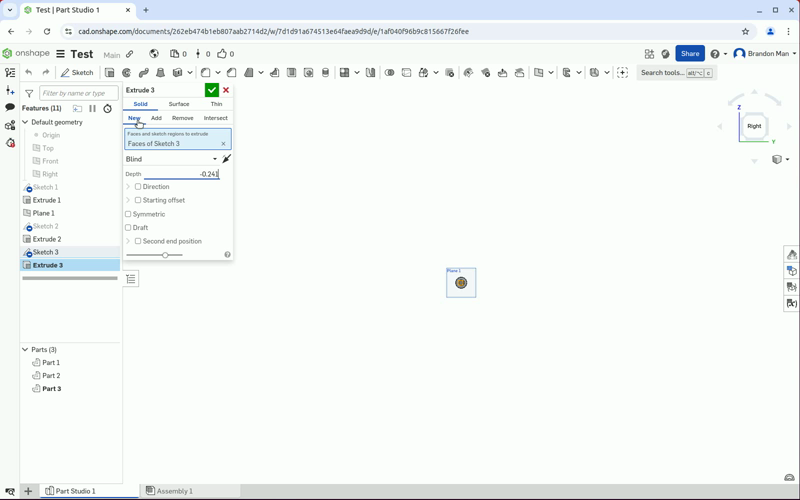
key(enter)
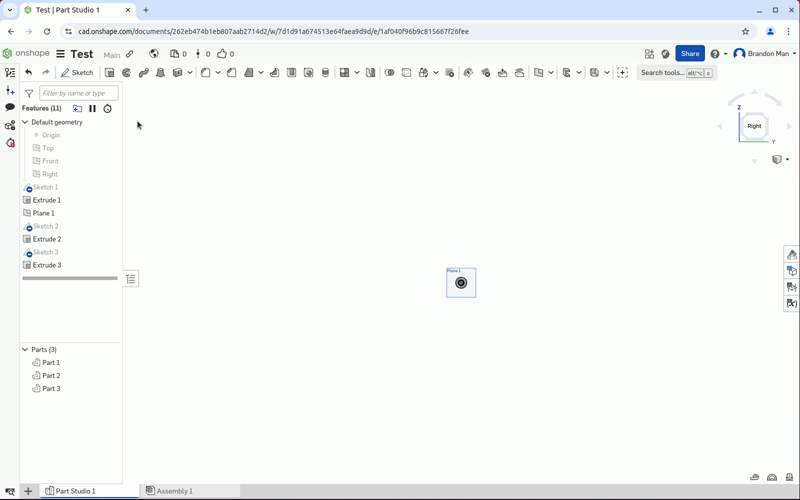
key(shift+h)
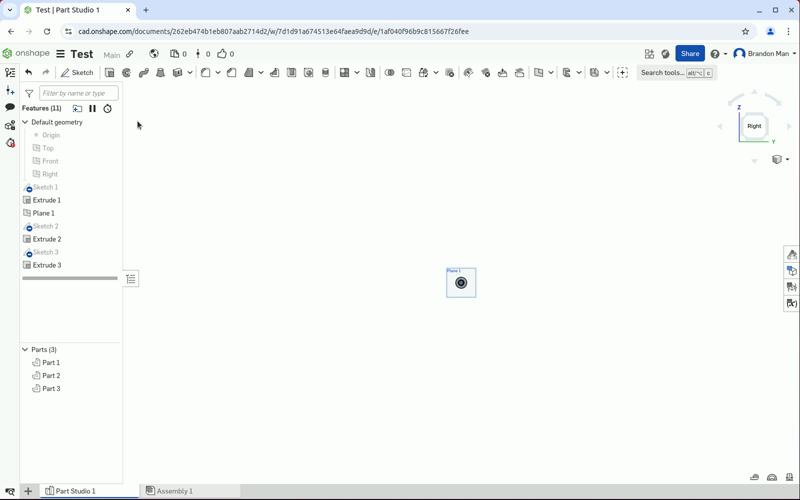
key(shift+h)
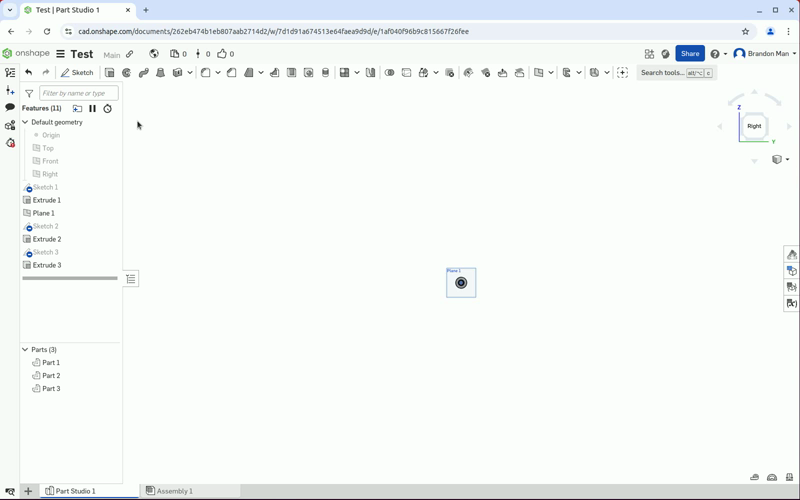
mouse_move(73, 189)
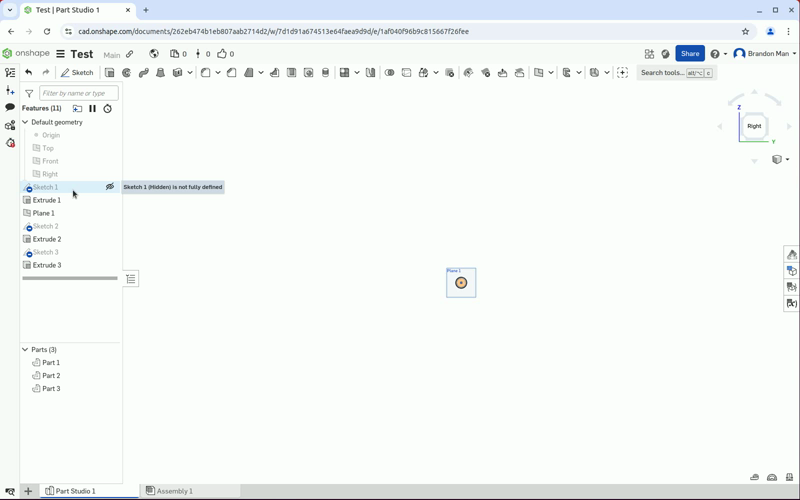
click(73, 189)
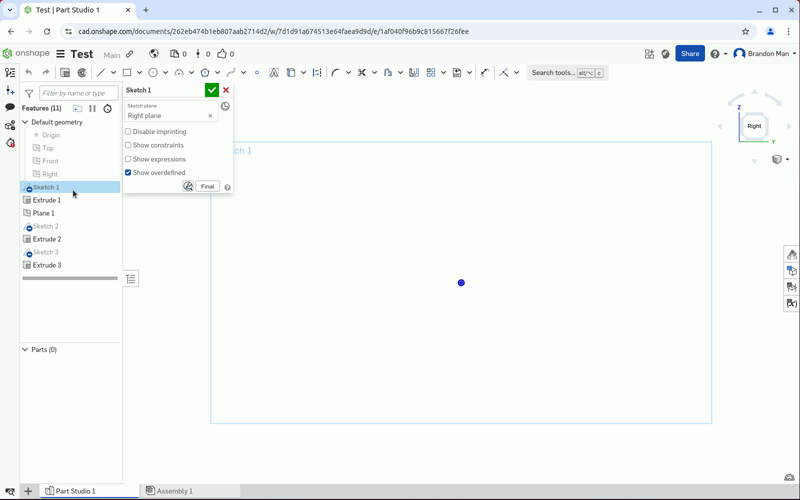
mouse_move(229, 92)
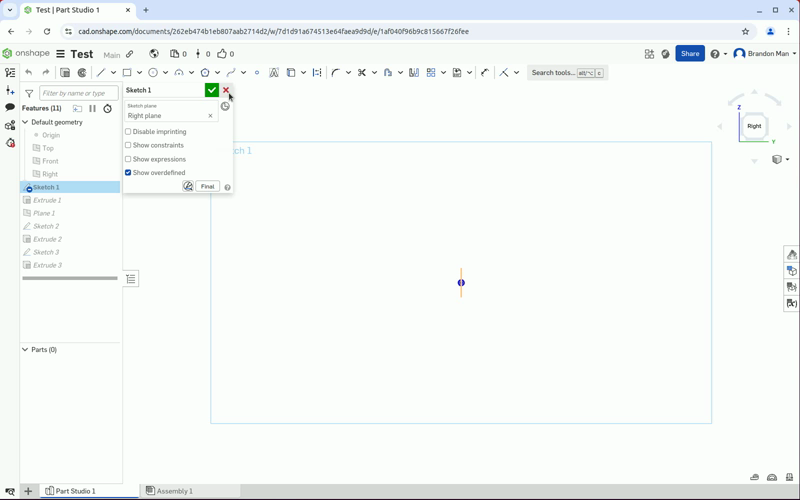
click(229, 92)
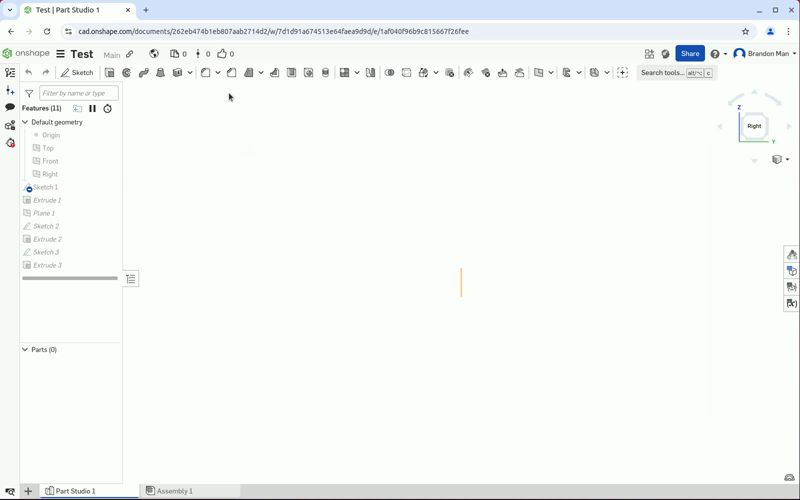
key(shift+s)
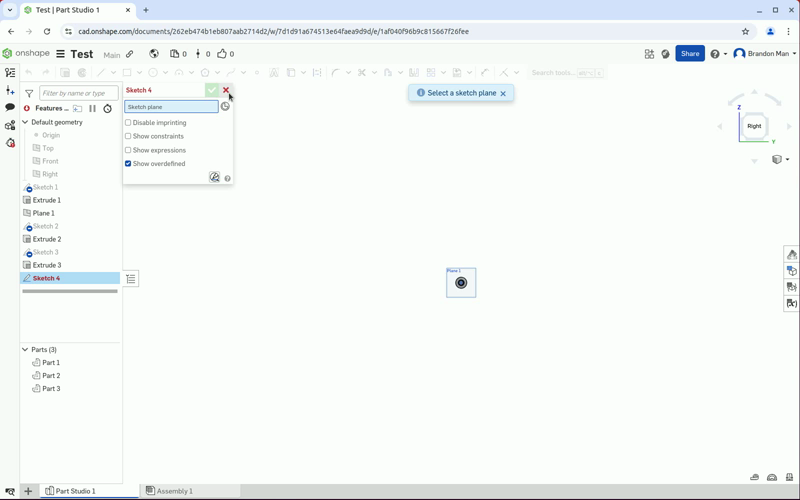
mouse_move(73, 215)
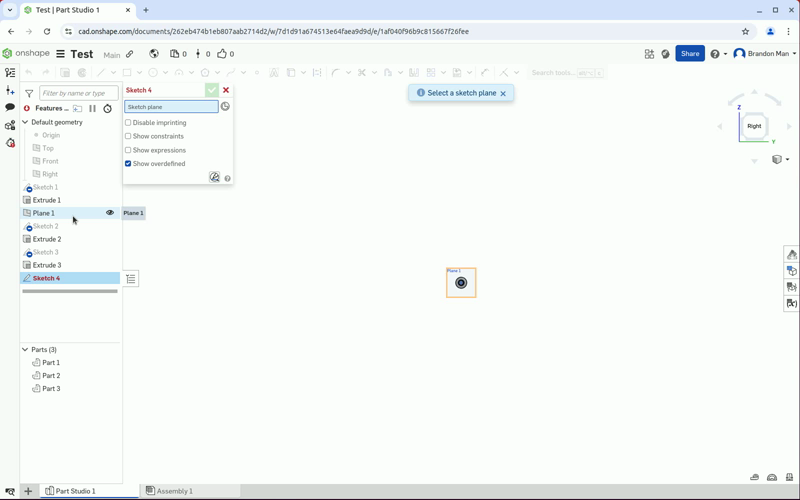
click(73, 215)
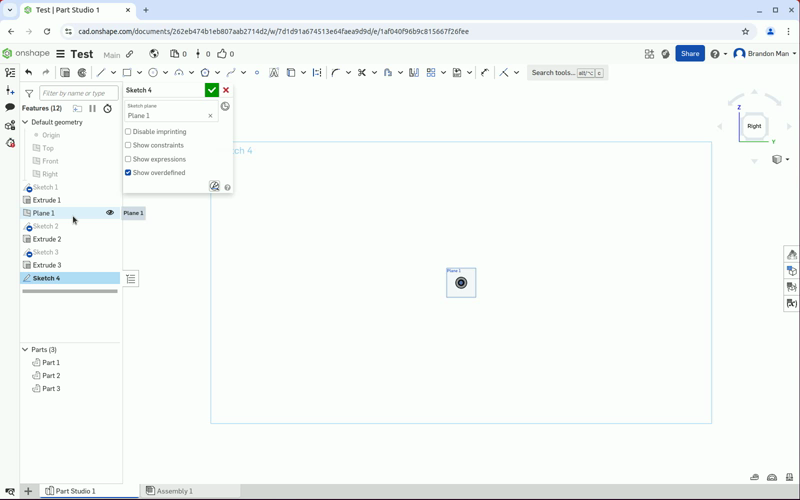
mouse_move(73, 352)
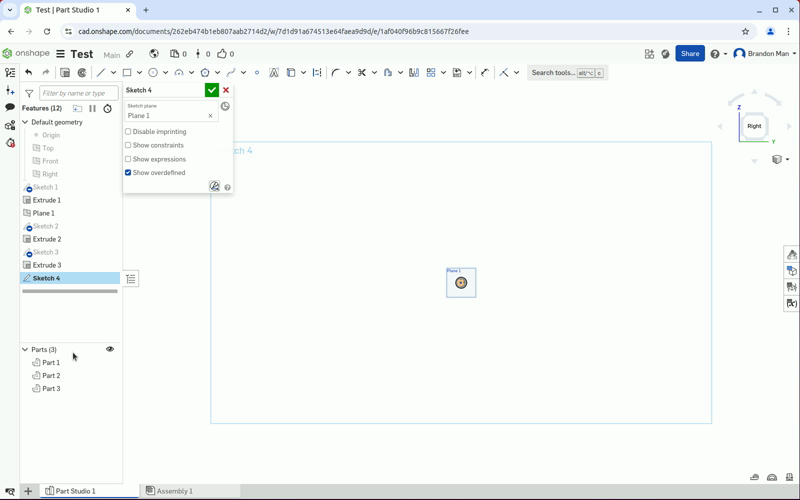
key(y)
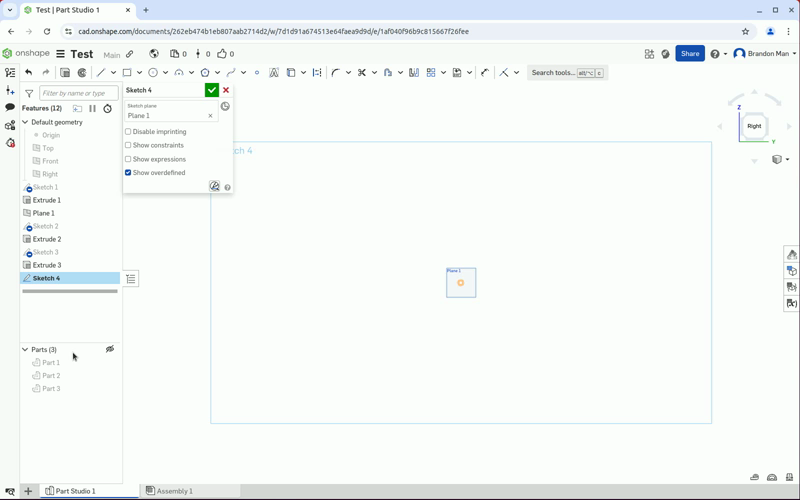
key(c)
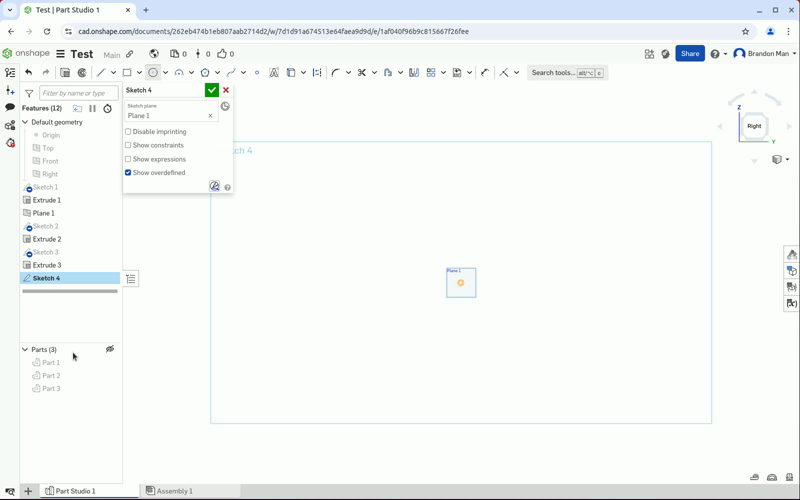
key_down(shift)
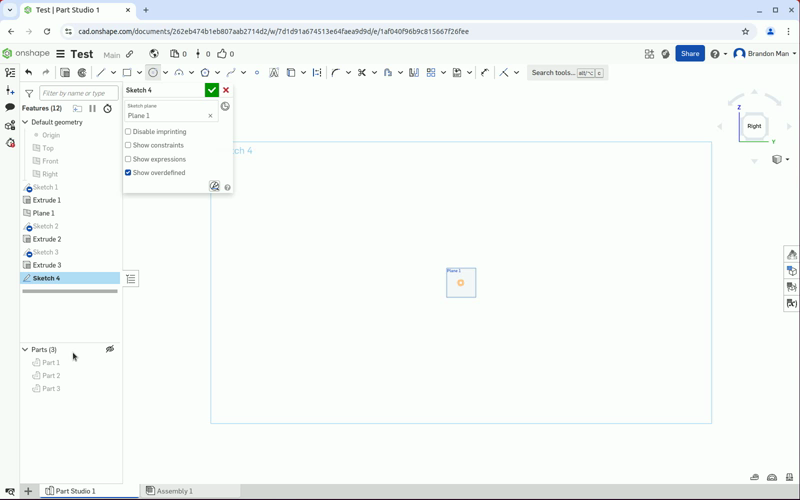
mouse_move(461, 282)
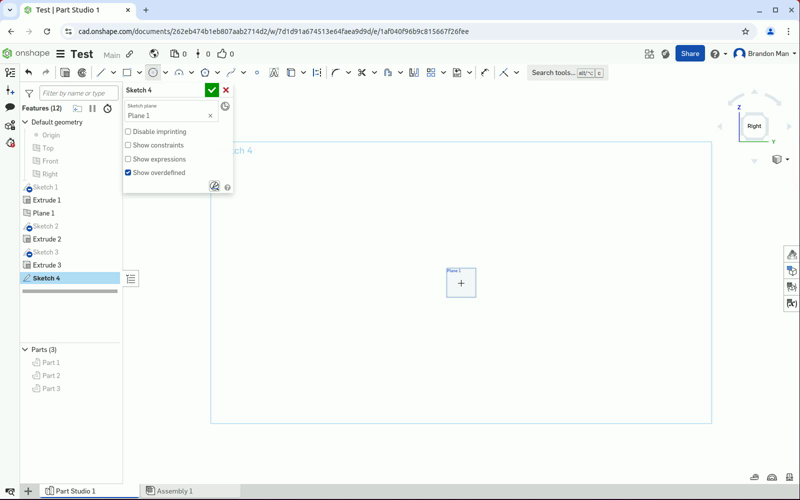
click(461, 282)
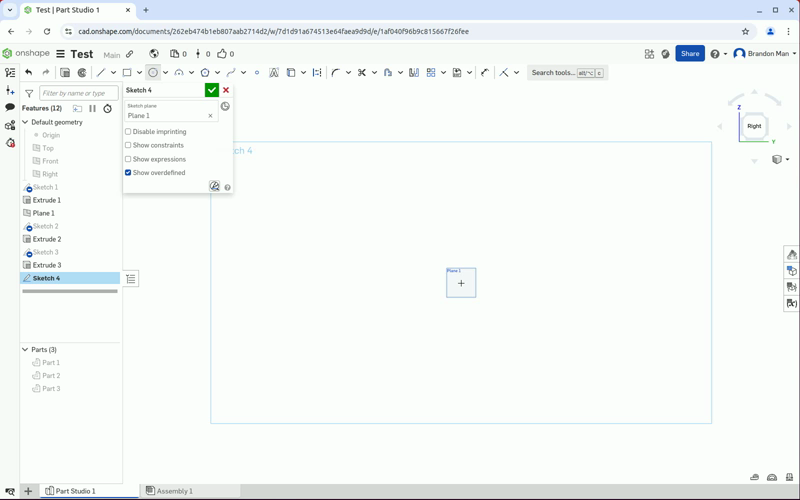
key_up(shift)
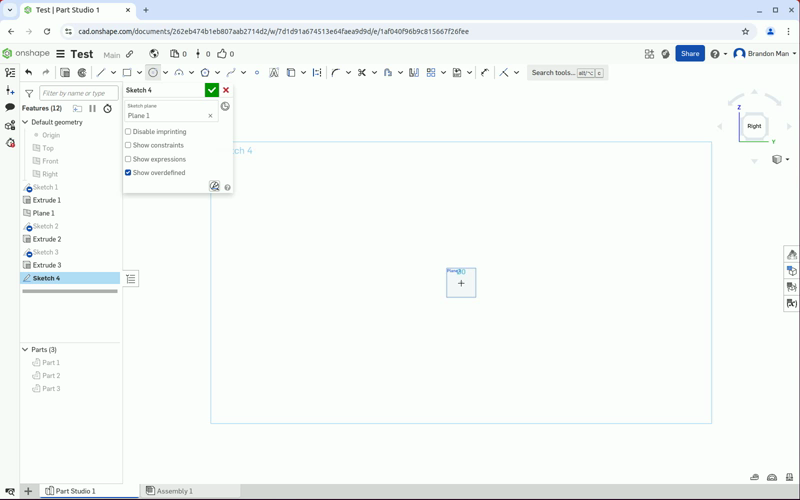
mouse_move(464, 282)
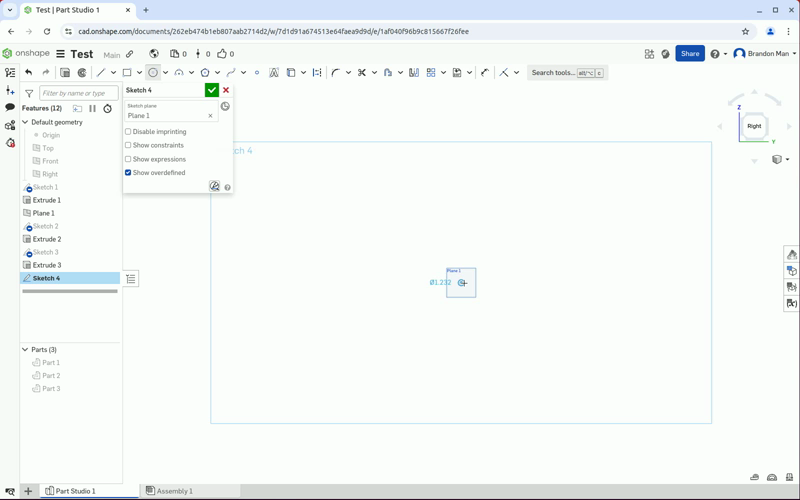
click(464, 282)
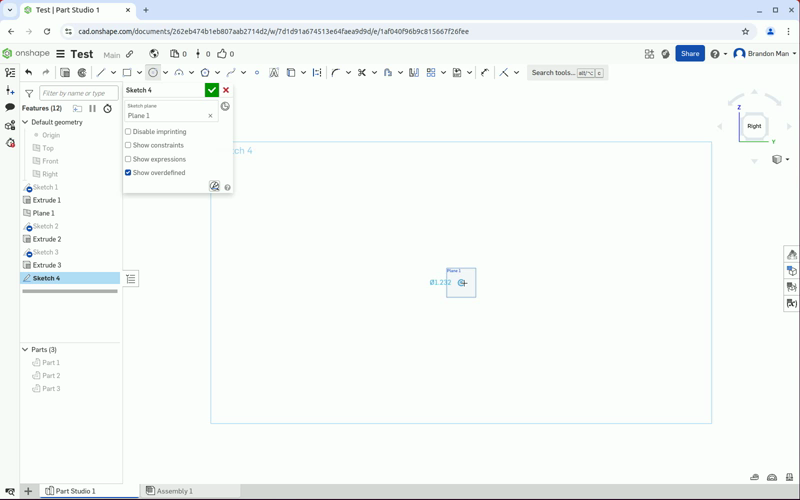
key(esc)
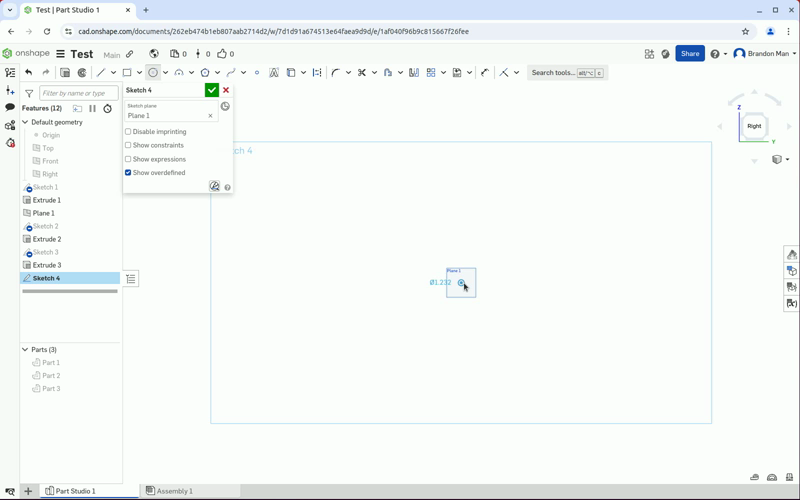
key(c)
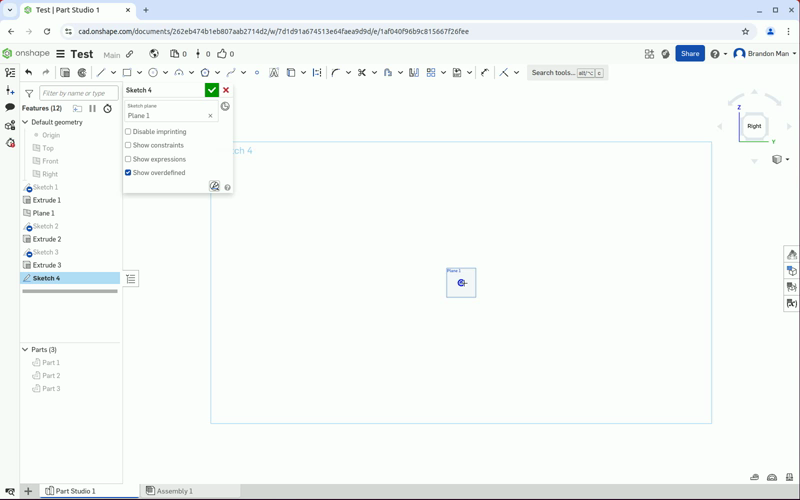
key_down(shift)
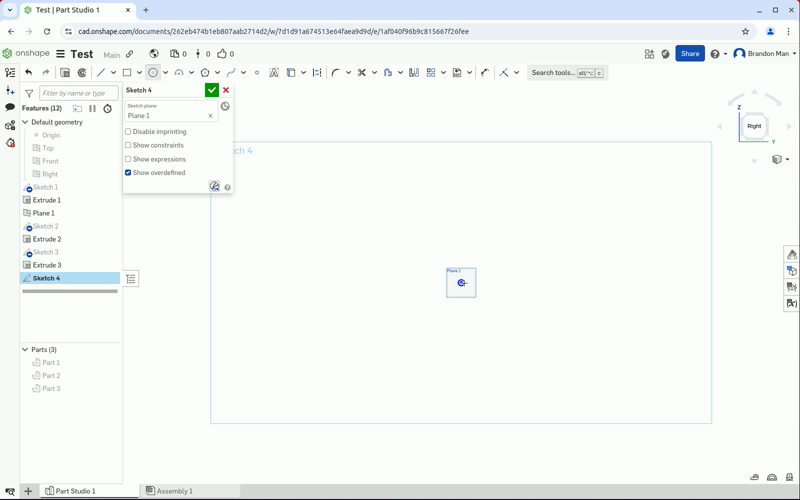
mouse_move(461, 282)
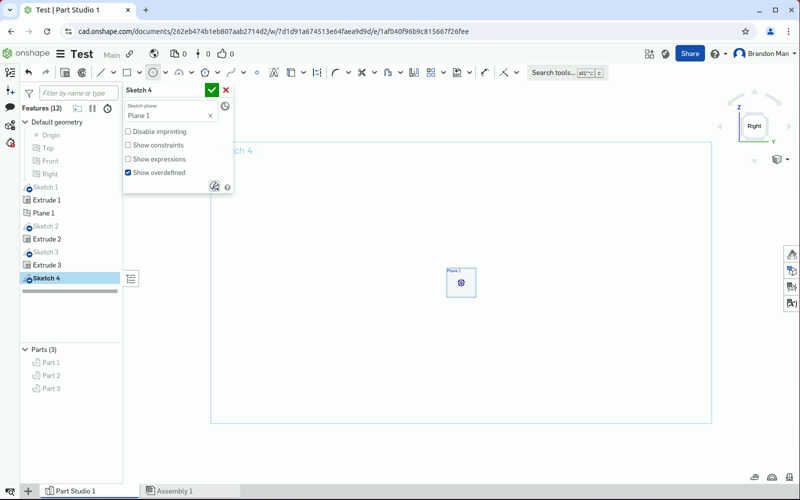
scroll(6)
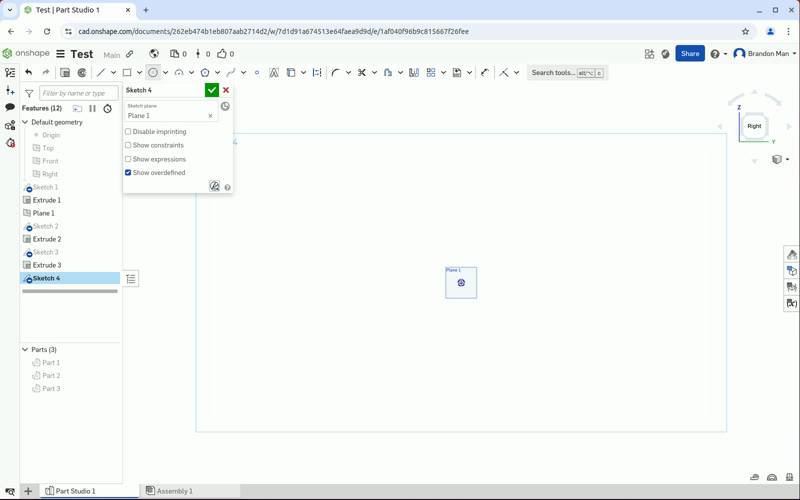
scroll(6)
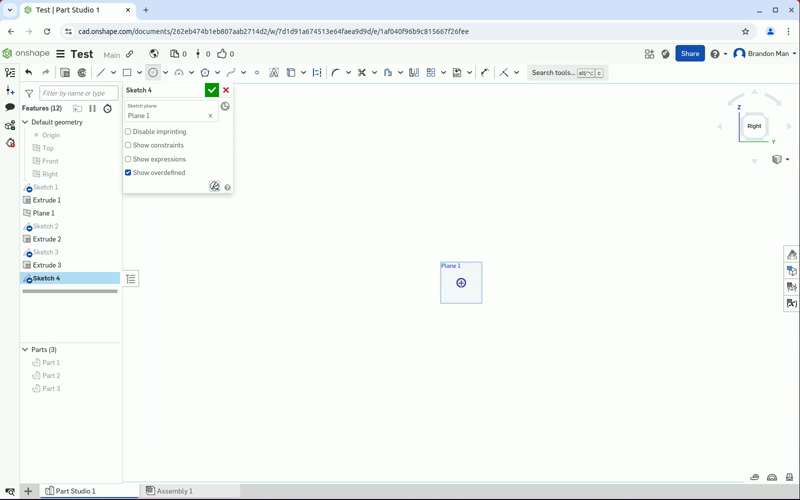
scroll(6)
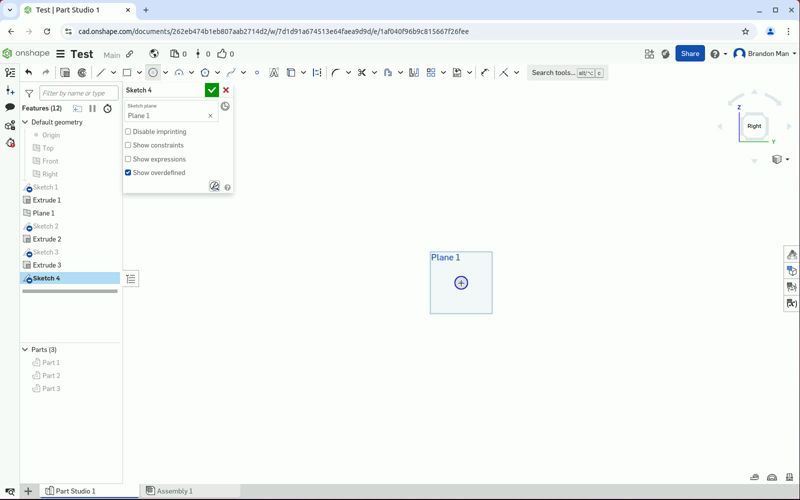
scroll(6)
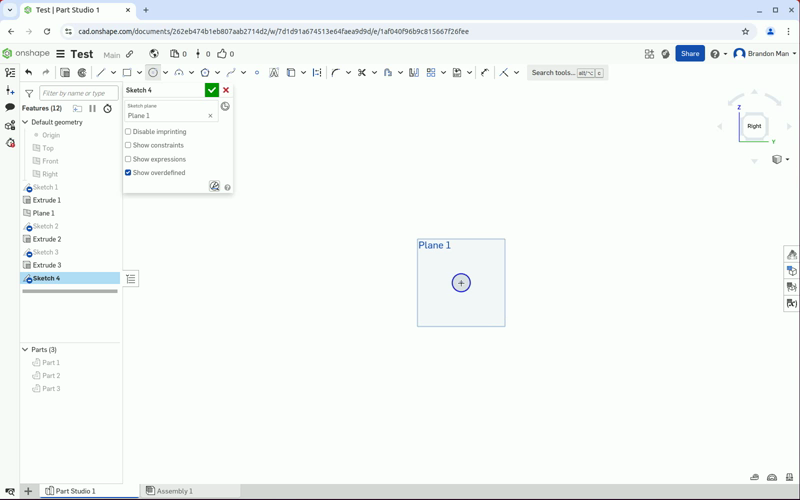
scroll(6)
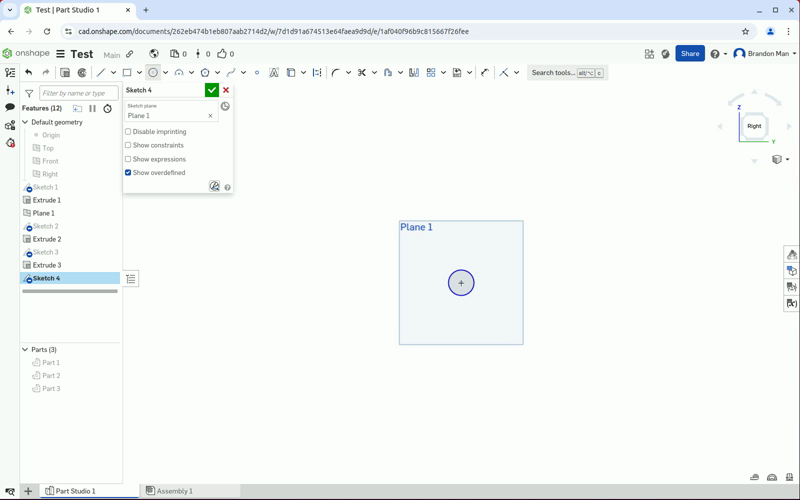
scroll(6)
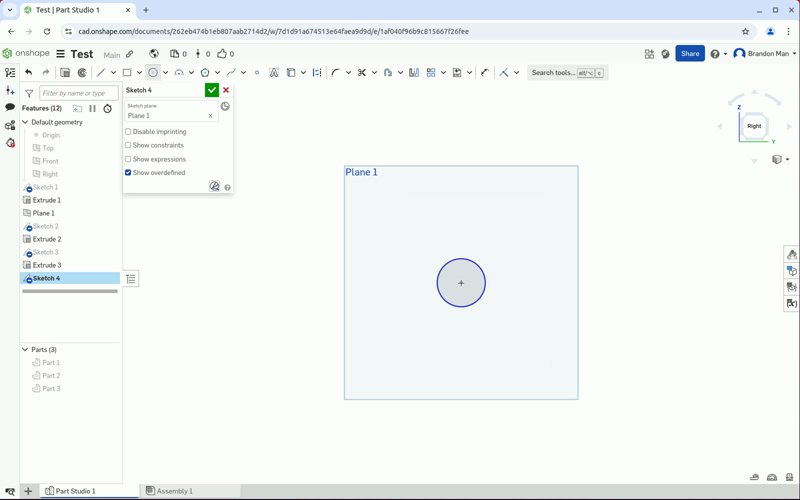
scroll(6)
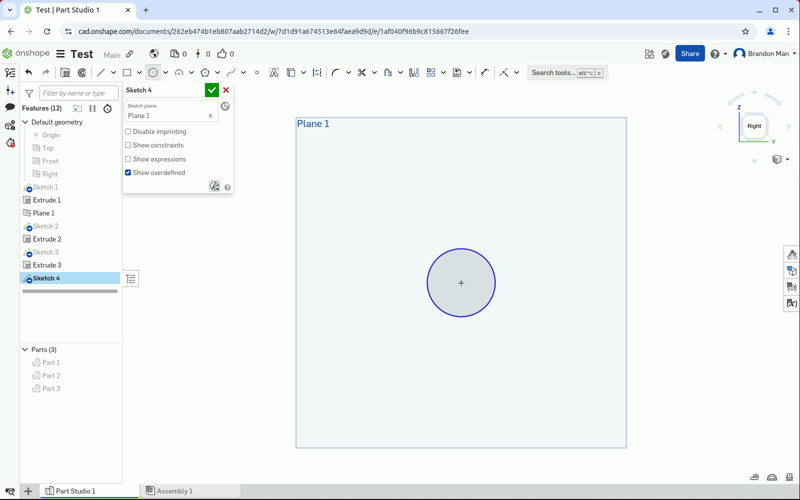
click(461, 282)
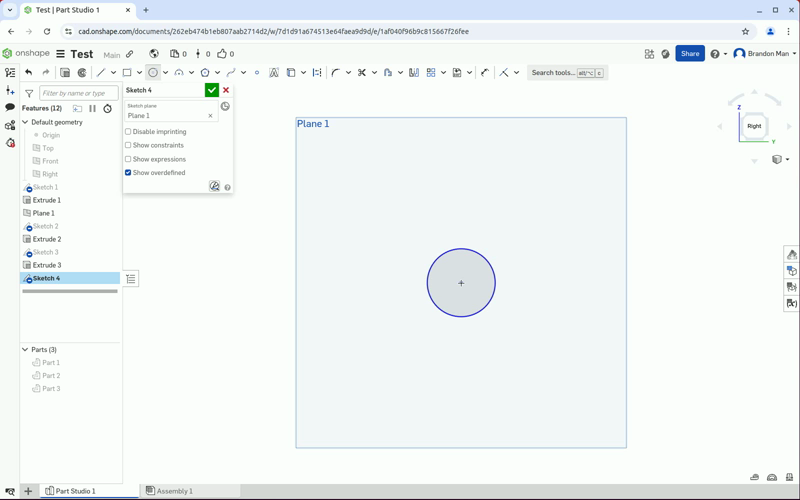
scroll(-6)
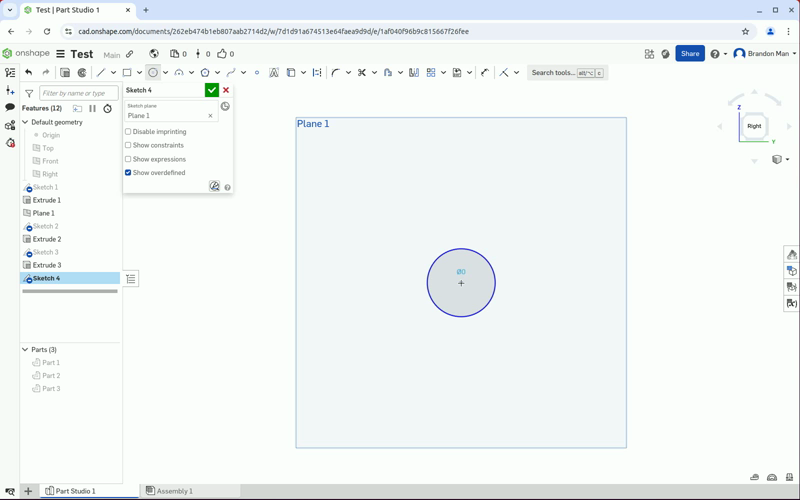
scroll(-6)
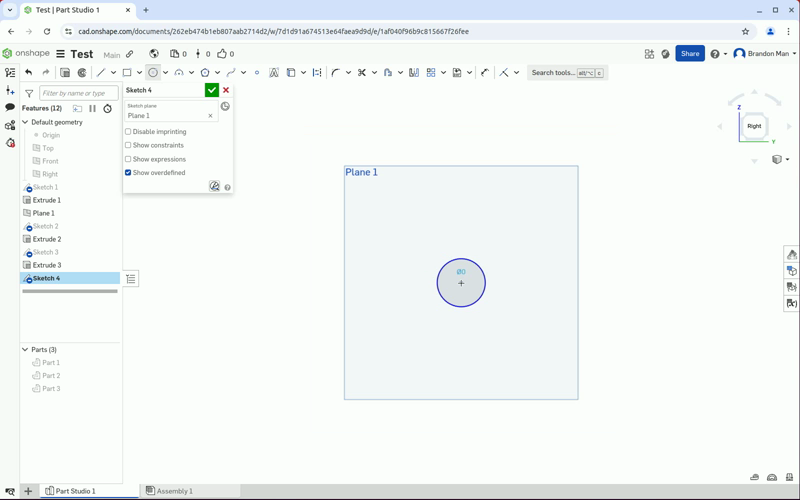
scroll(-6)
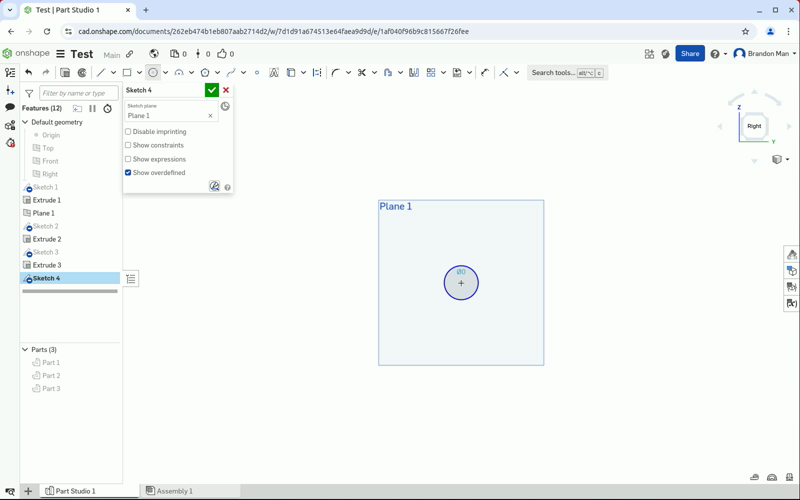
scroll(-6)
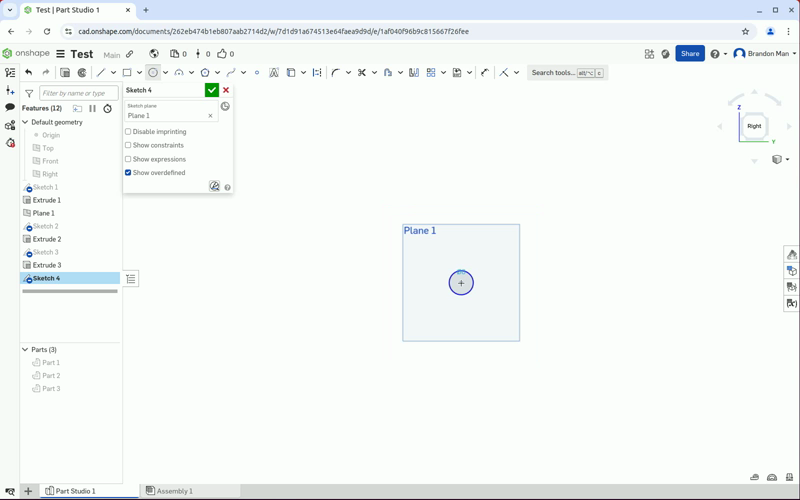
scroll(-6)
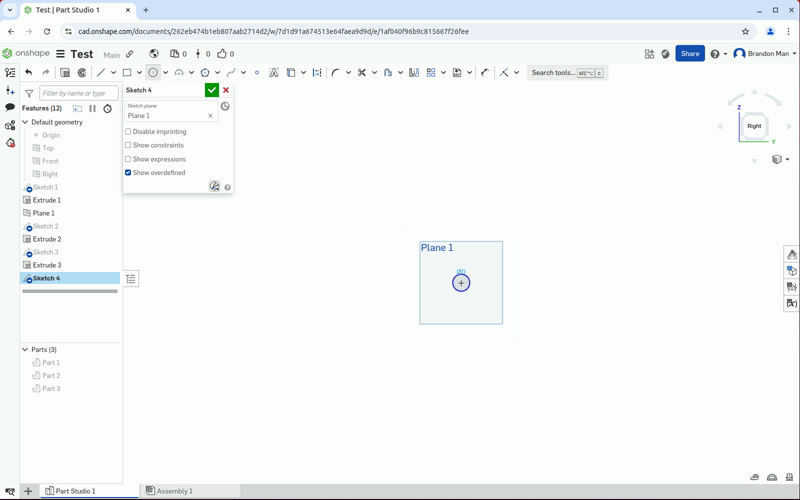
scroll(-6)
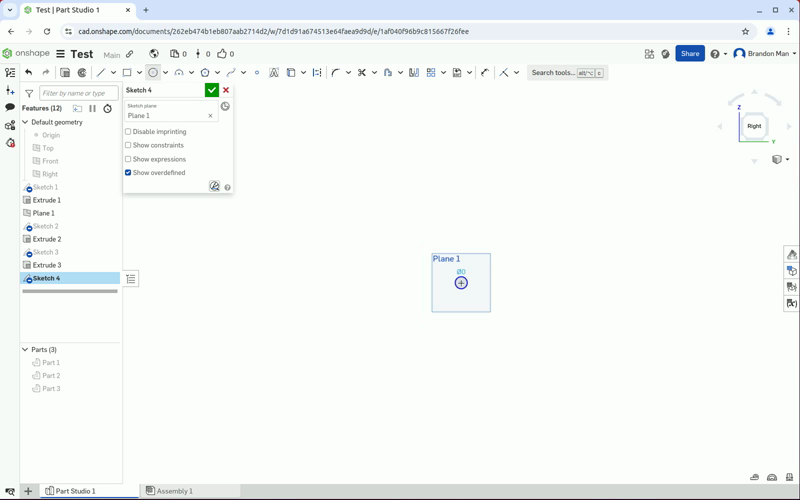
scroll(-6)
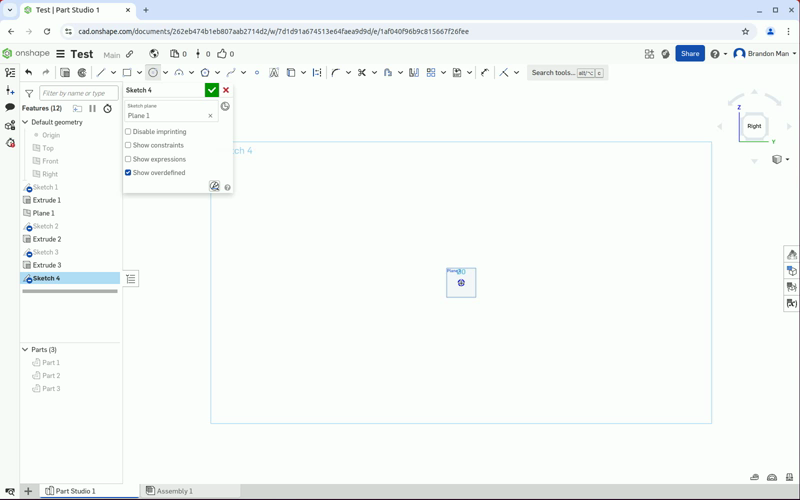
key_up(shift)
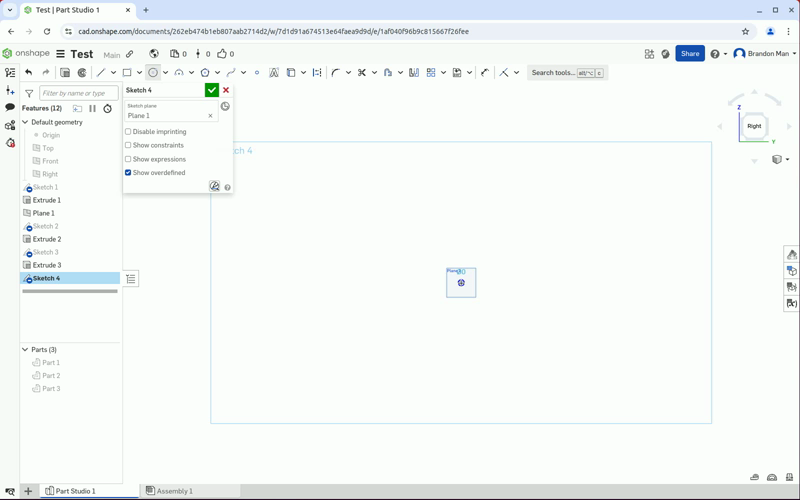
mouse_move(463, 282)
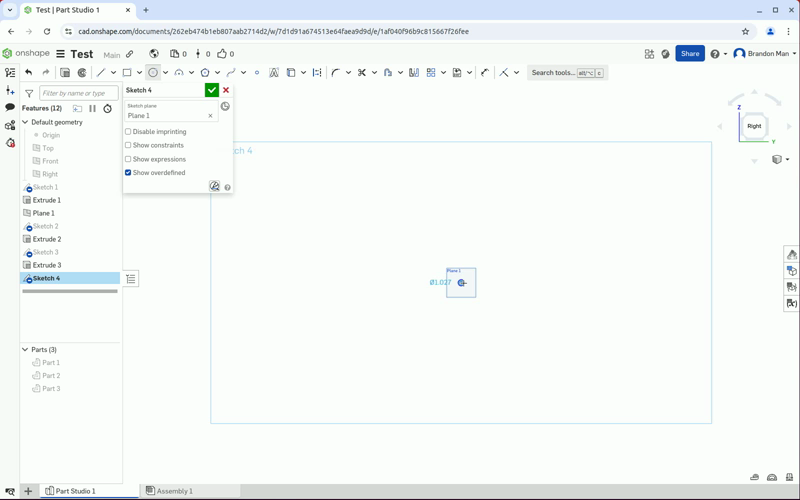
scroll(6)
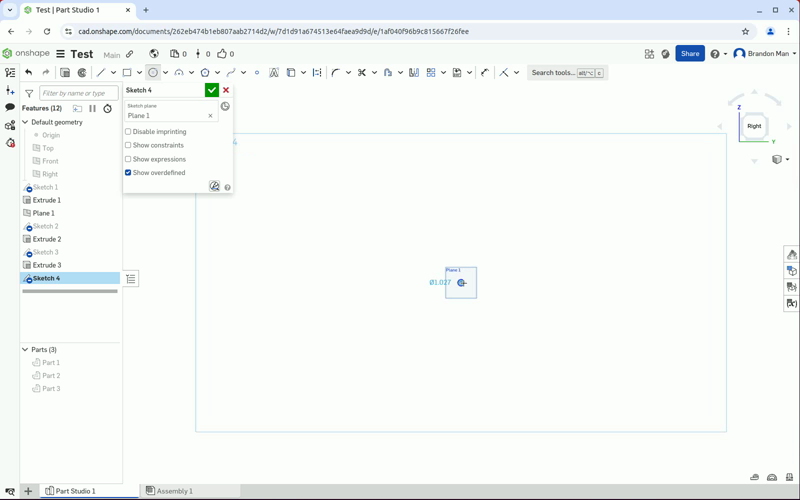
scroll(6)
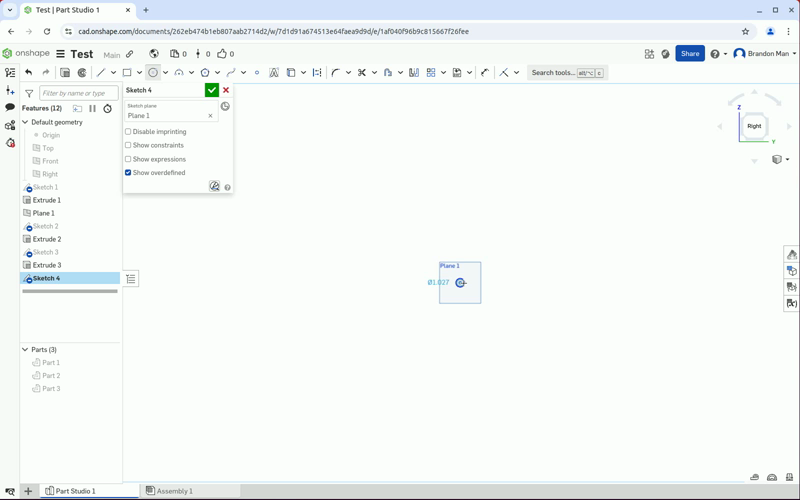
scroll(6)
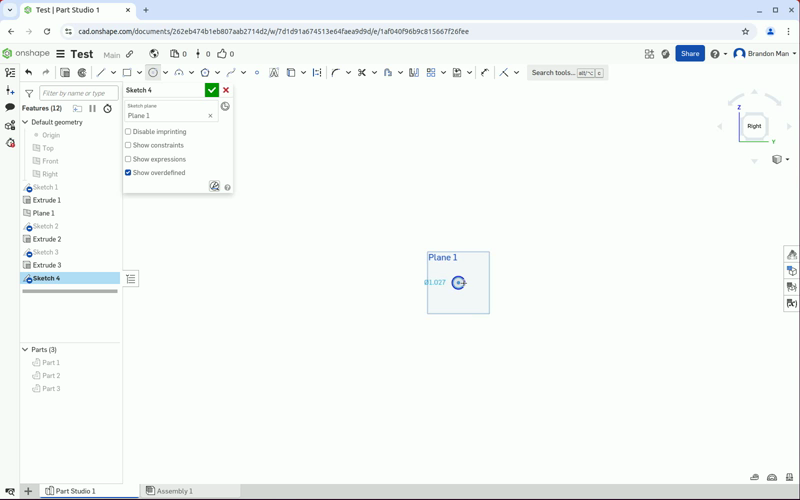
scroll(6)
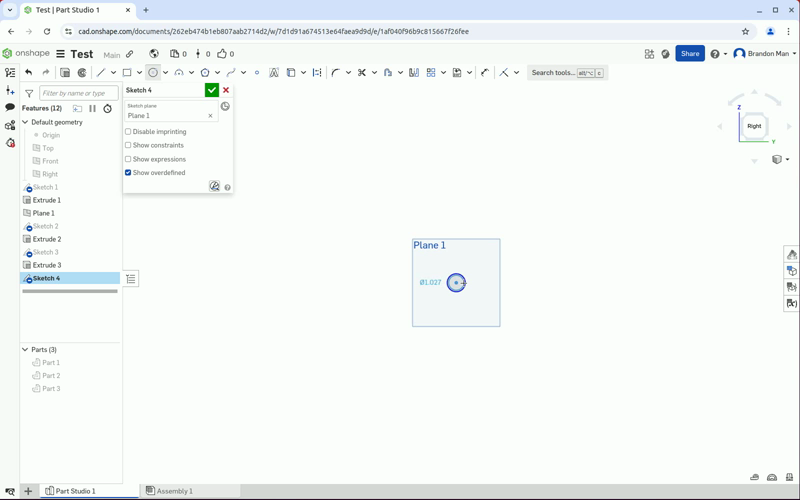
scroll(6)
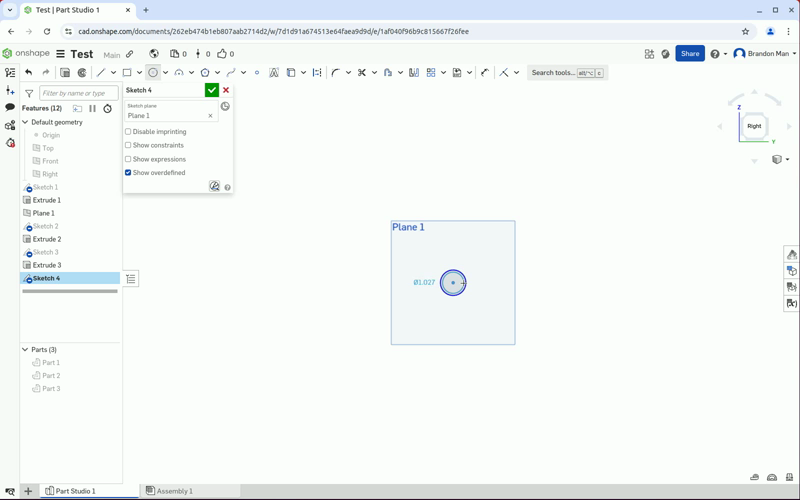
scroll(6)
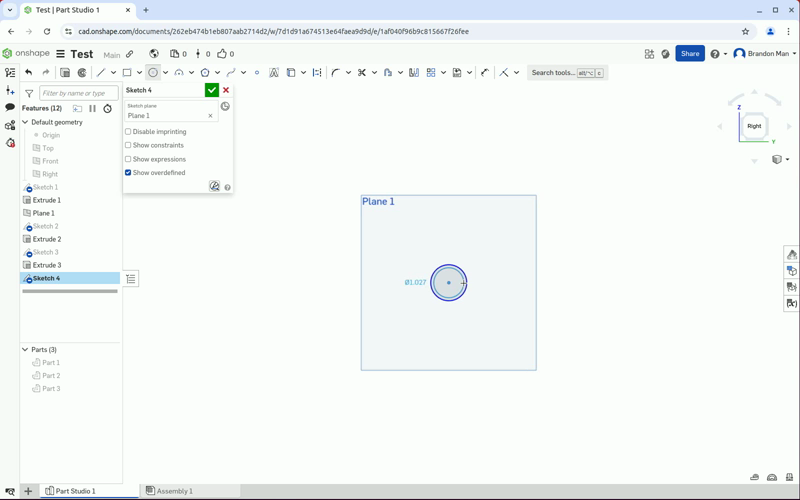
scroll(6)
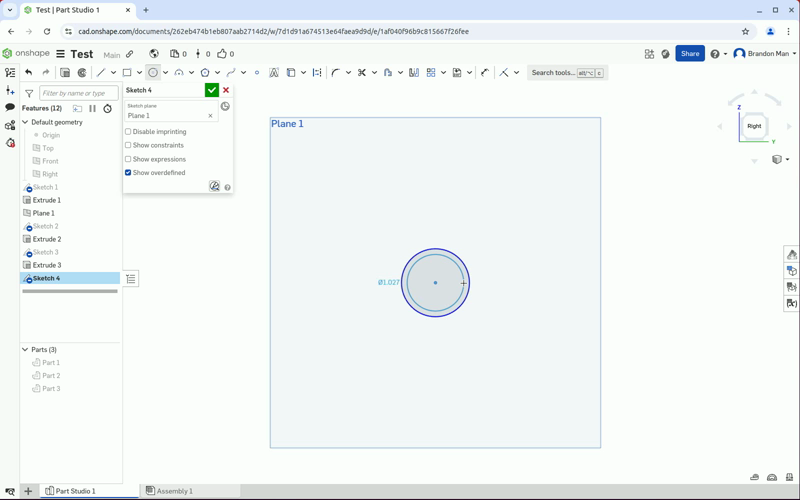
click(463, 282)
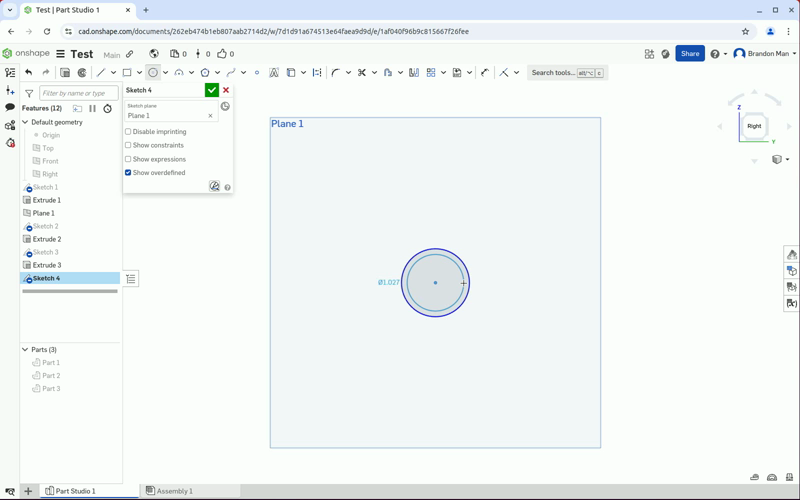
scroll(-6)
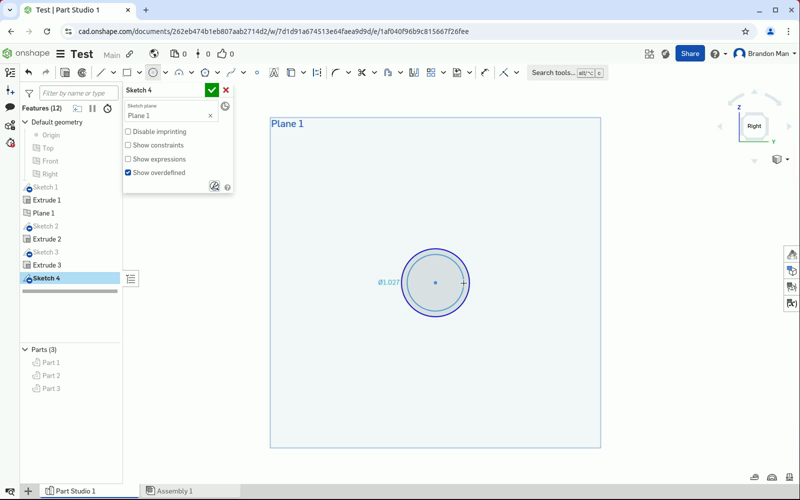
scroll(-6)
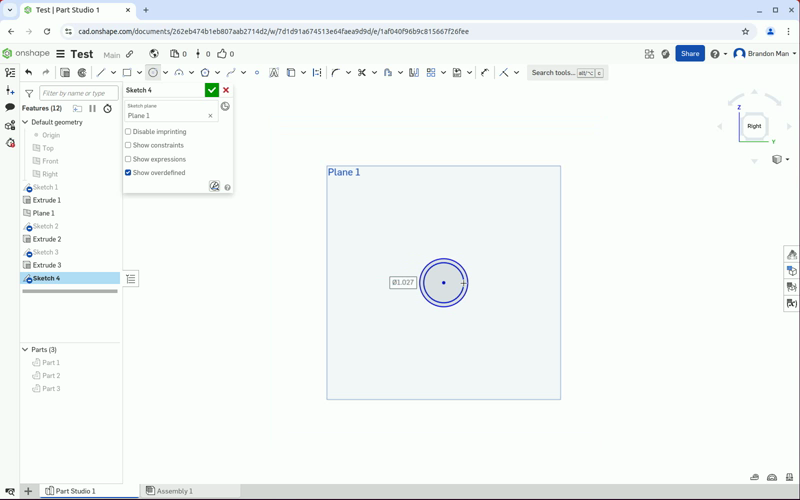
scroll(-6)
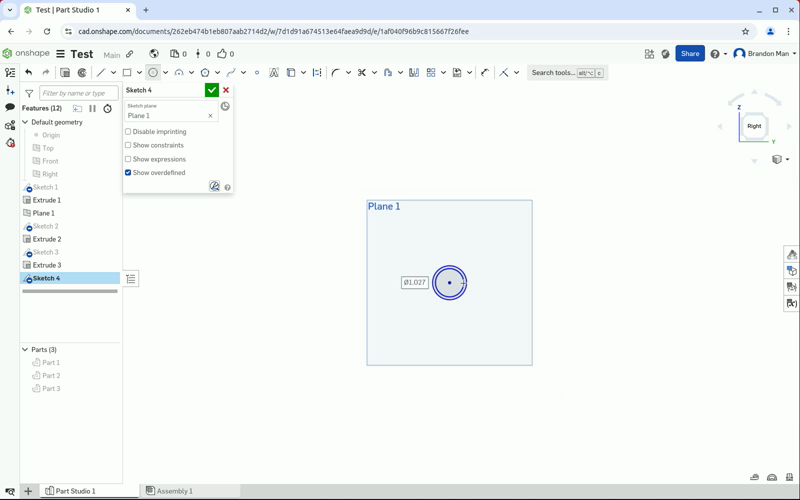
scroll(-6)
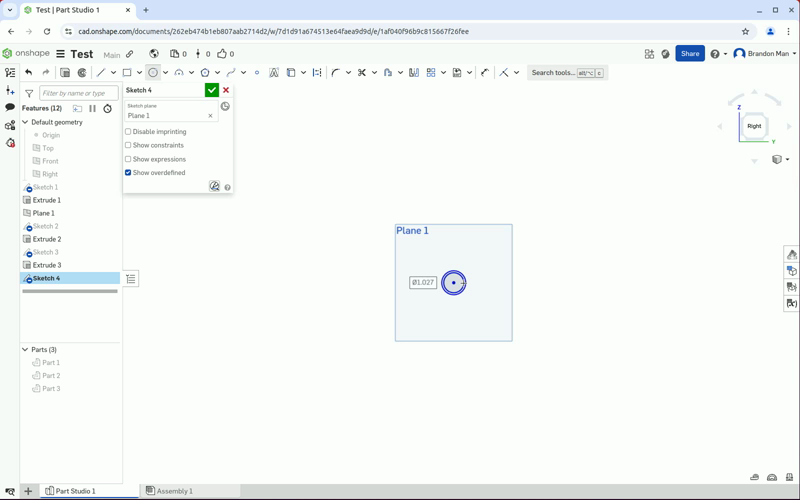
scroll(-6)
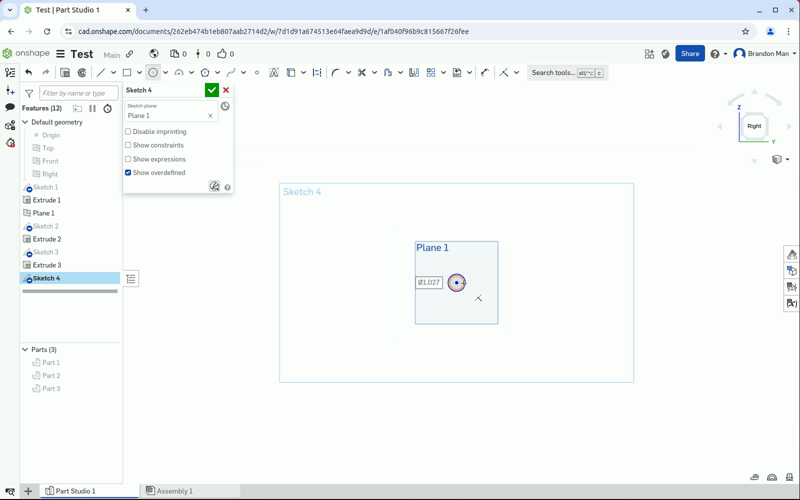
scroll(-6)
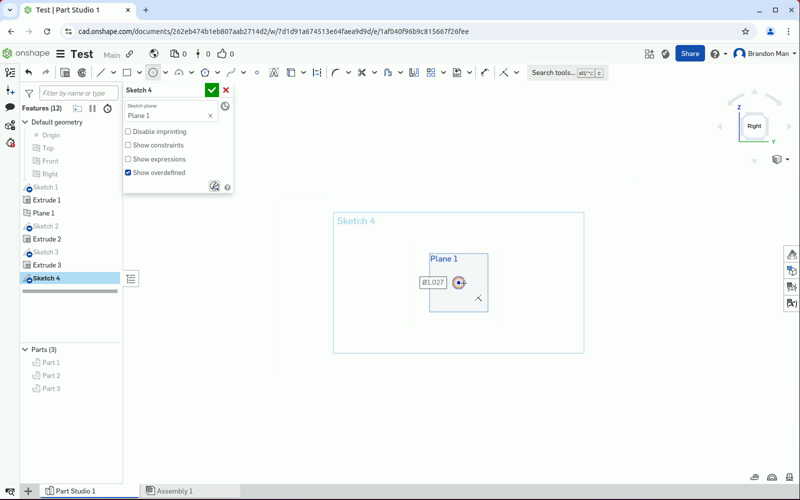
scroll(-6)
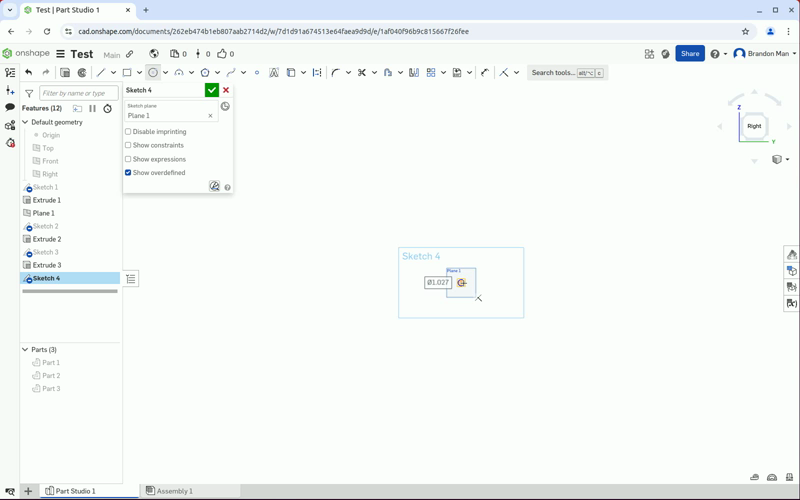
key(esc)
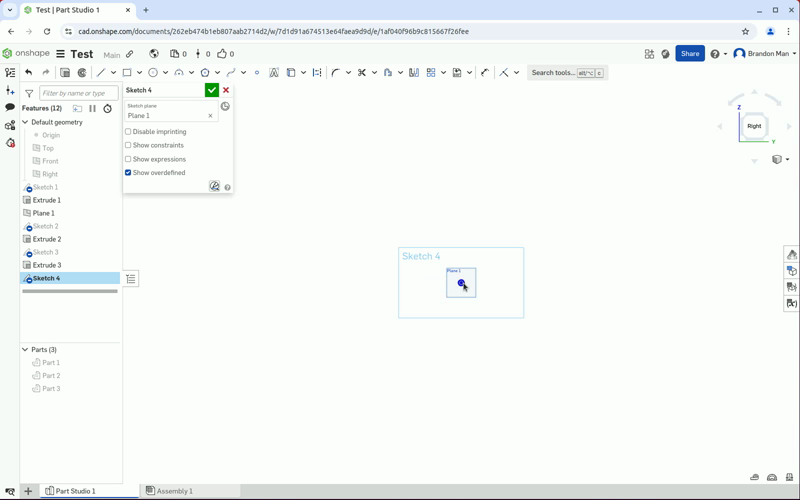
mouse_move(460, 280)
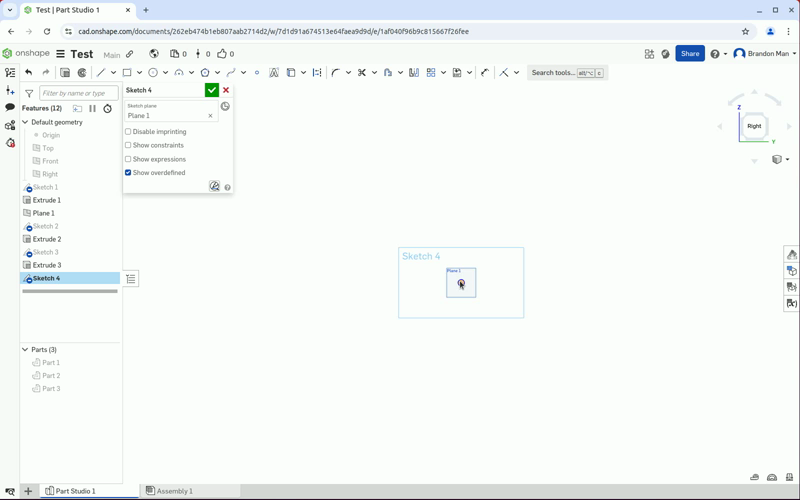
scroll(6)
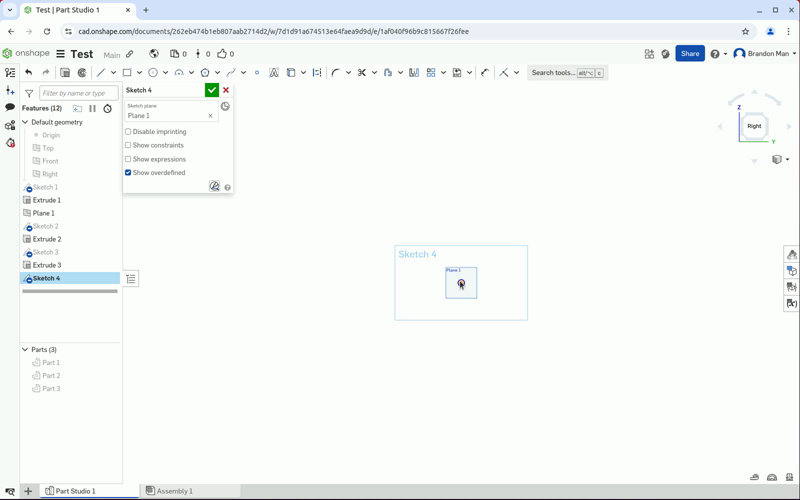
scroll(6)
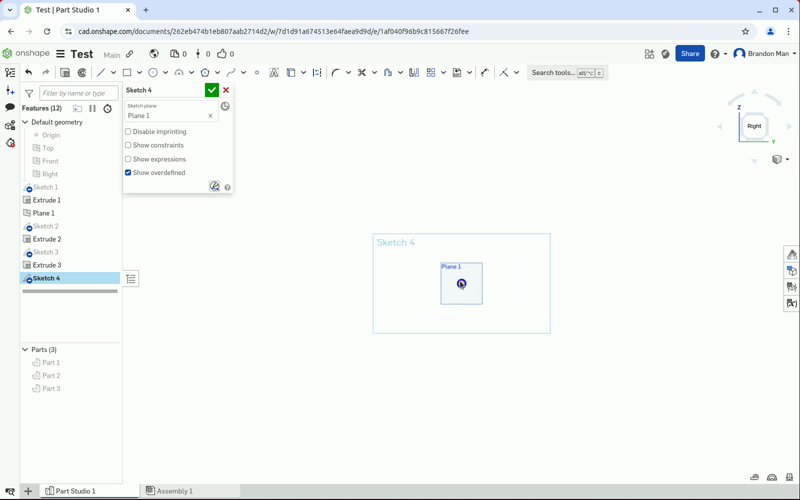
scroll(6)
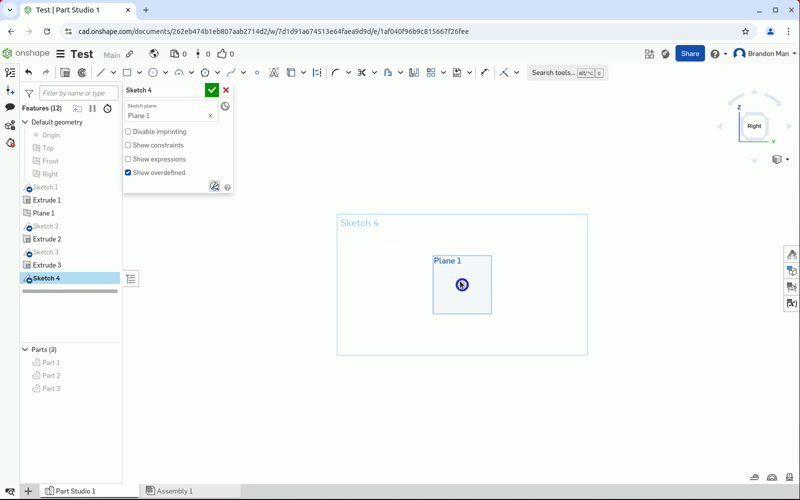
scroll(6)
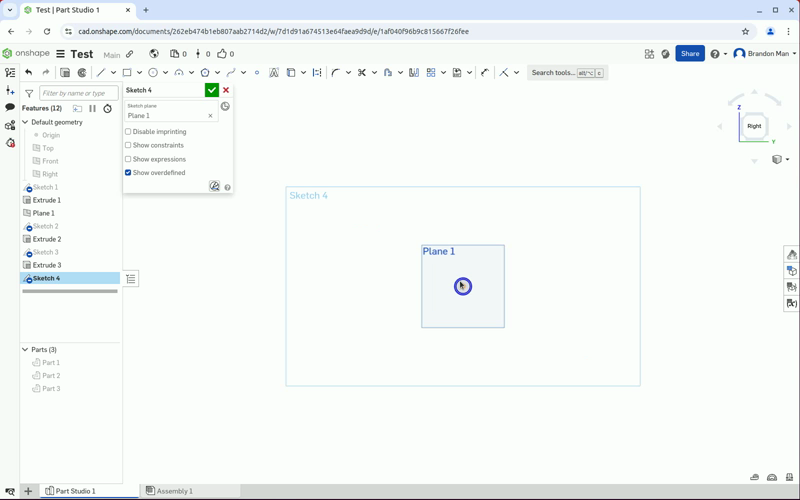
scroll(6)
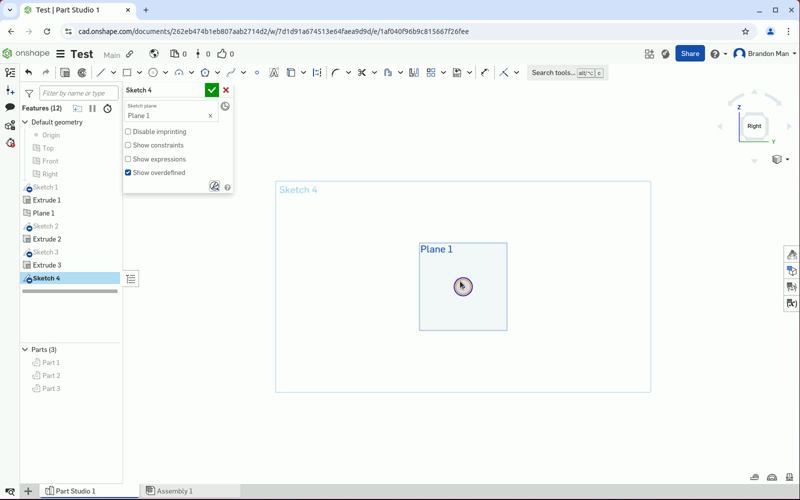
scroll(6)
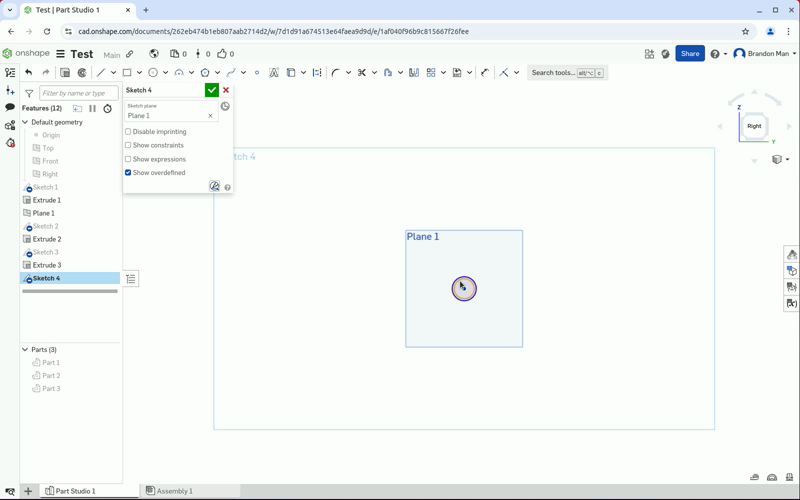
scroll(6)
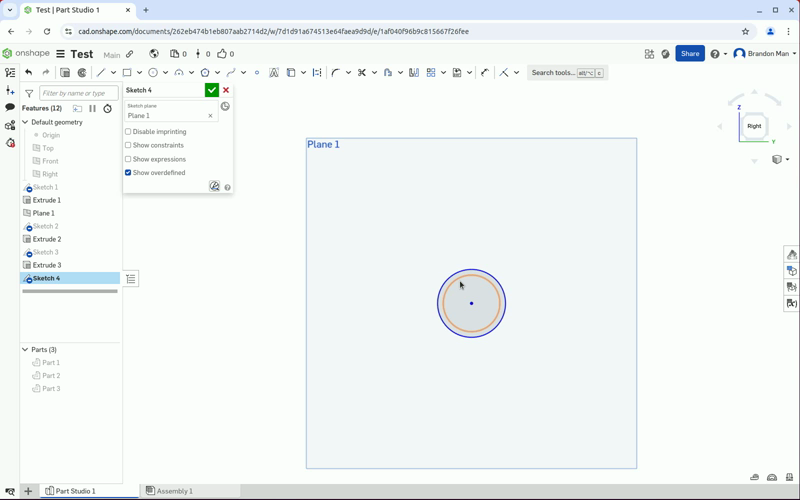
click(460, 280)
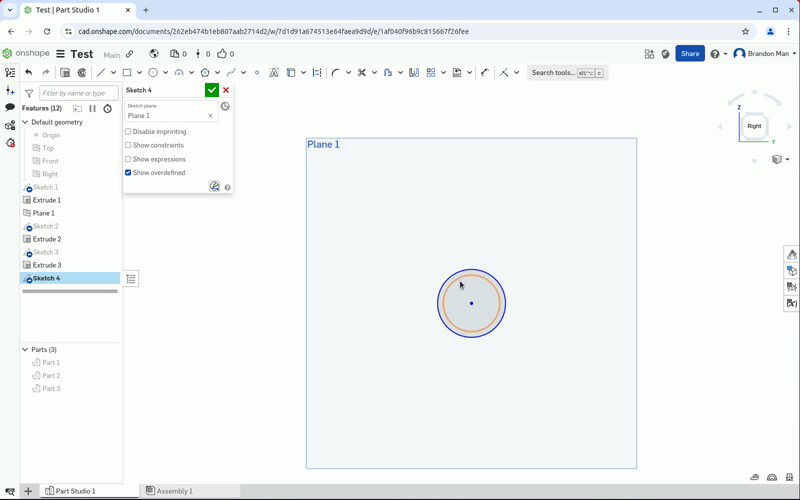
scroll(-6)
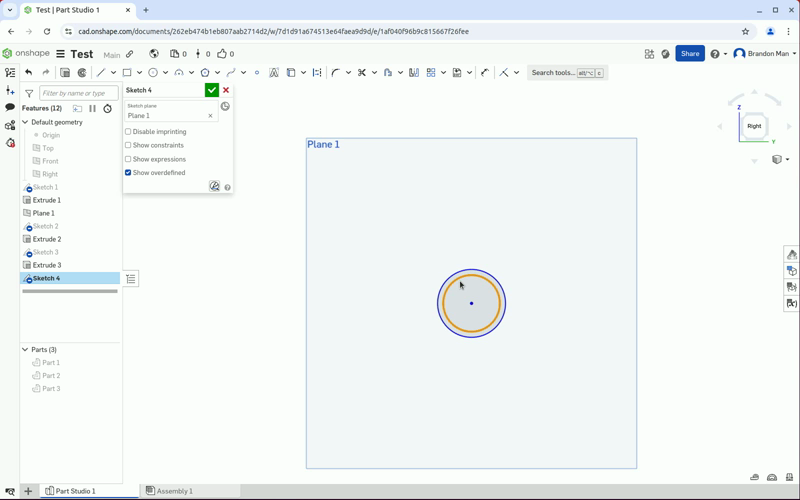
scroll(-6)
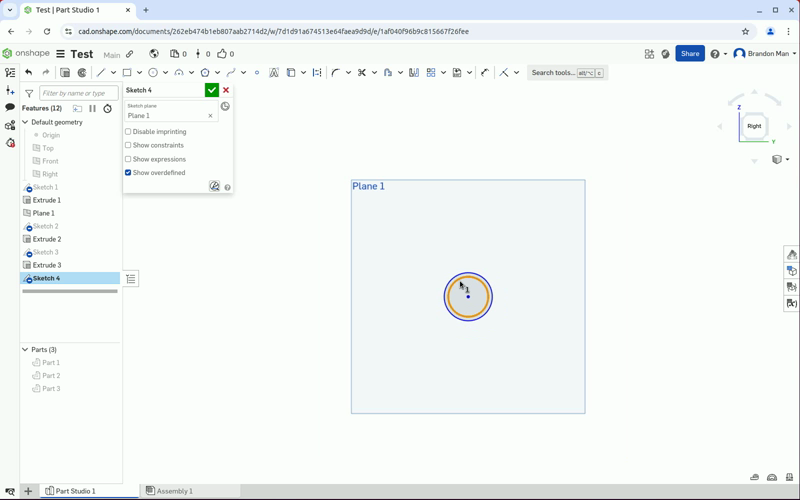
scroll(-6)
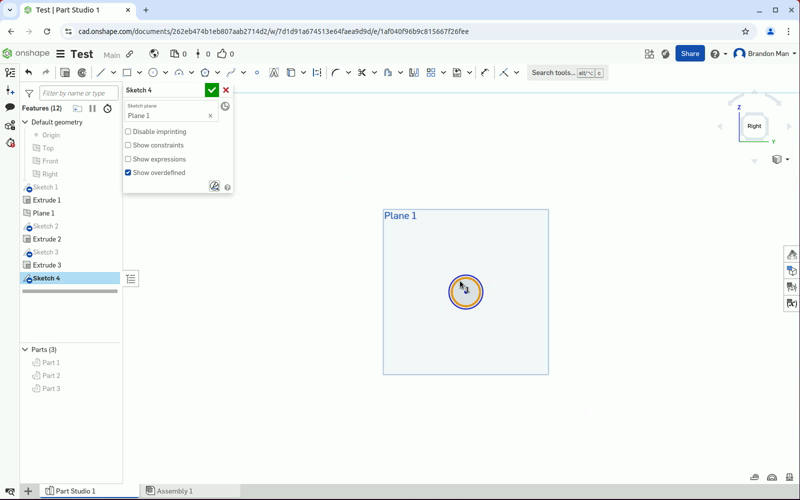
scroll(-6)
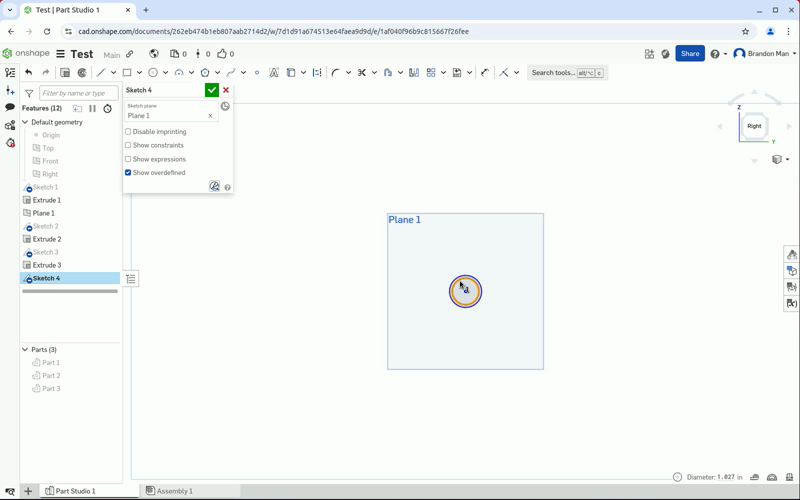
scroll(-6)
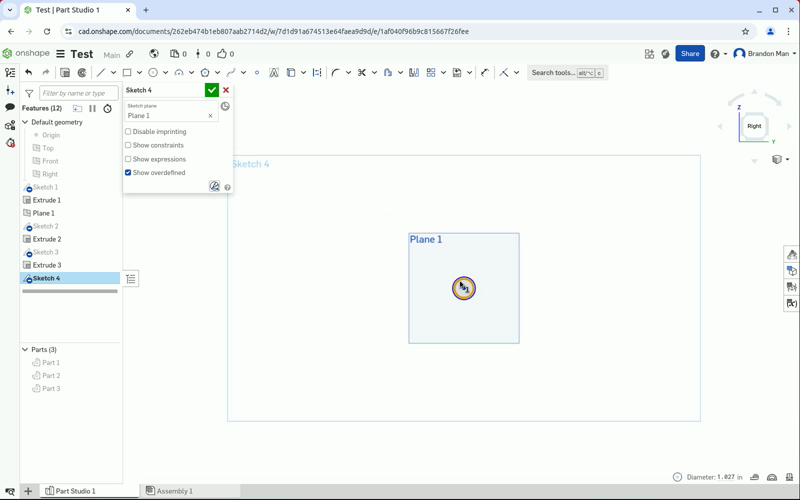
scroll(-6)
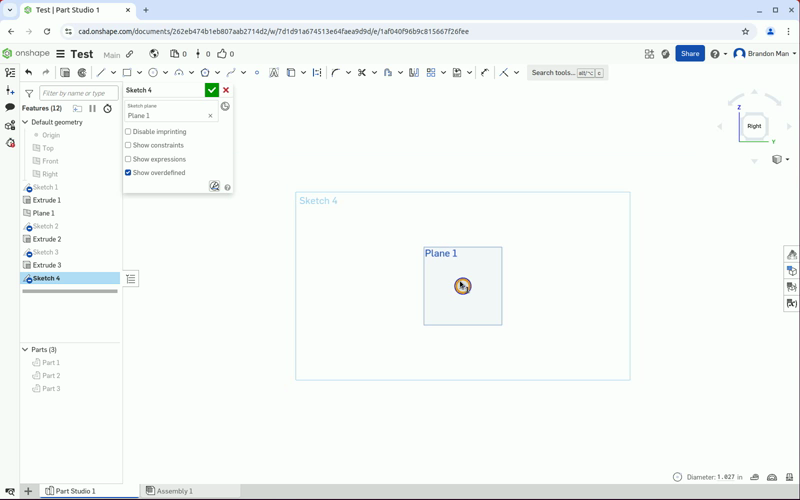
scroll(-6)
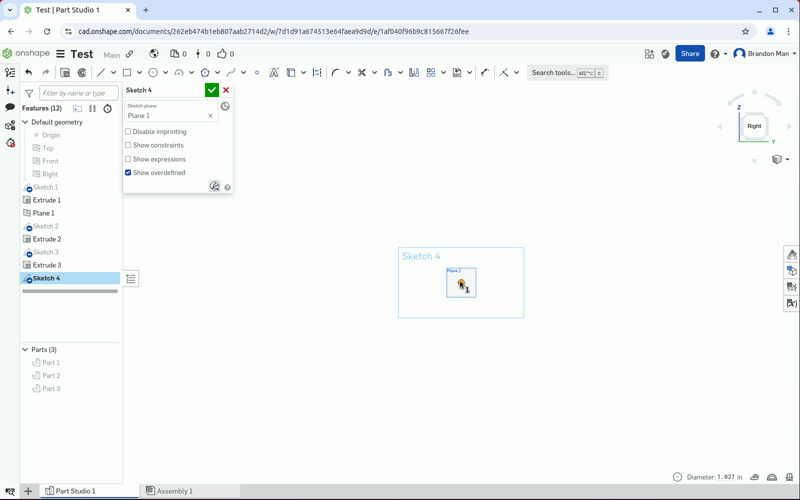
mouse_move(73, 352)
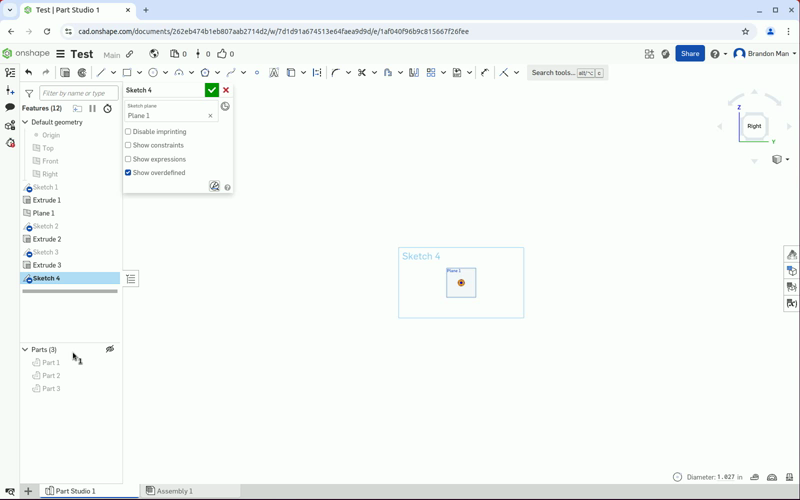
key(shift+y)
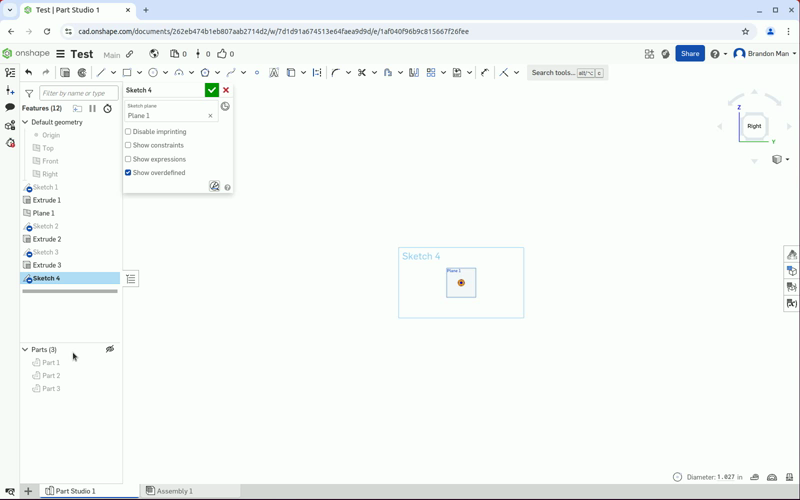
key(shift+e)
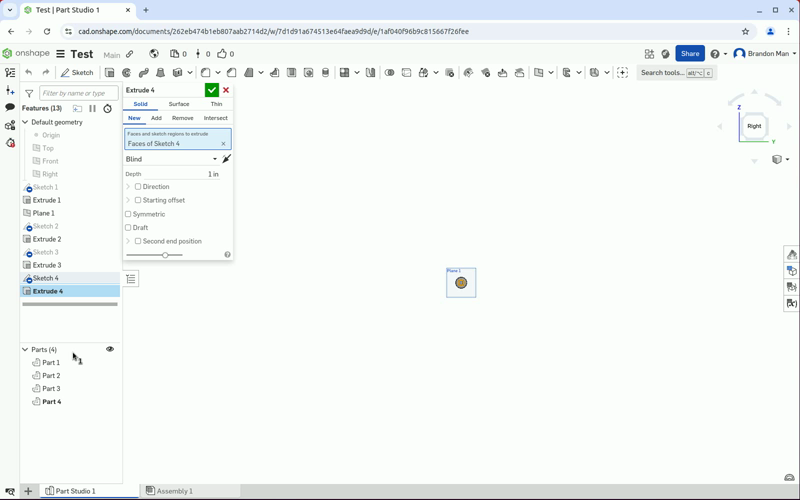
mouse_move(143, 106)
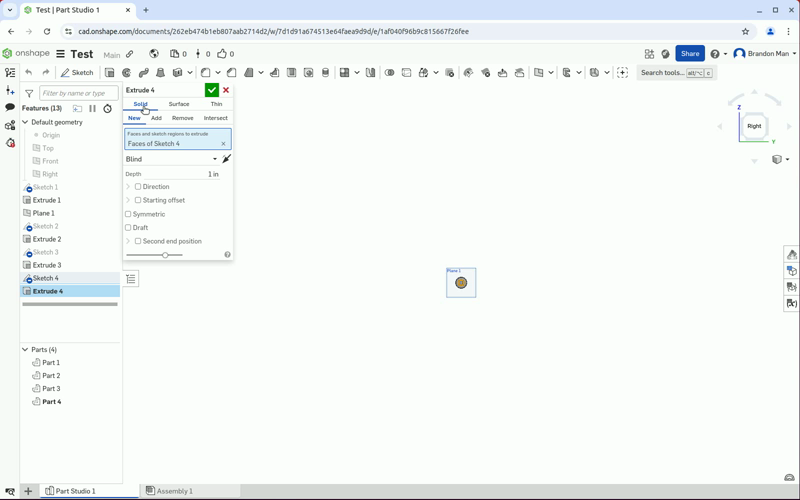
click(143, 106)
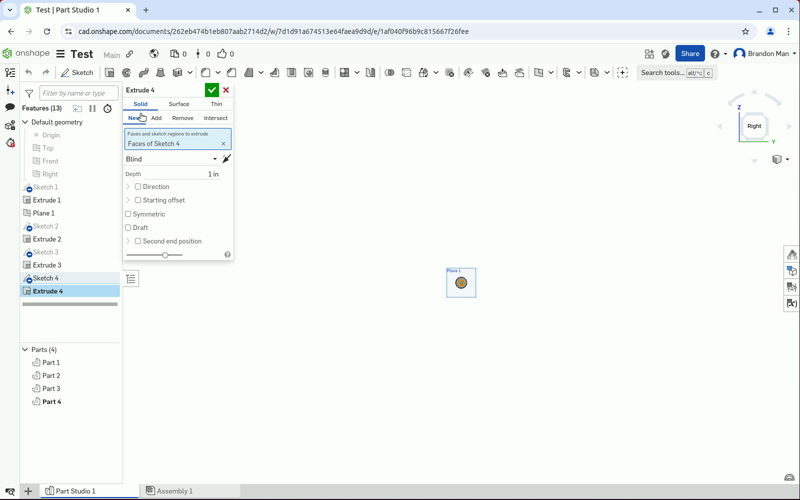
mouse_move(137, 120)
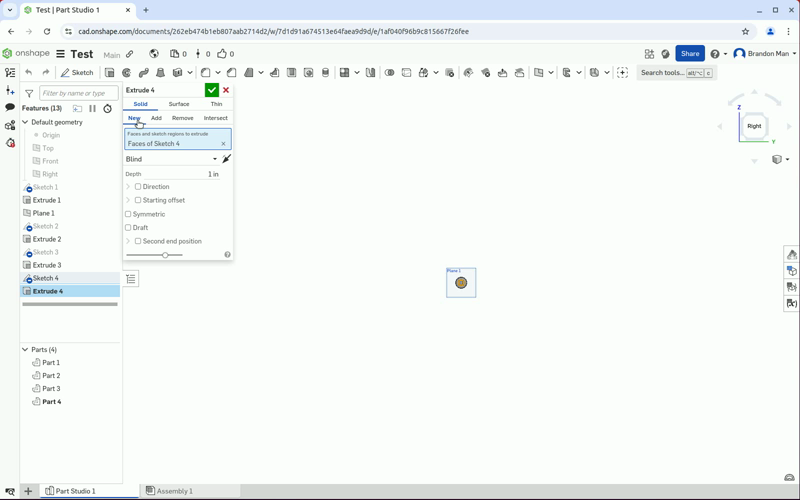
click(137, 120)
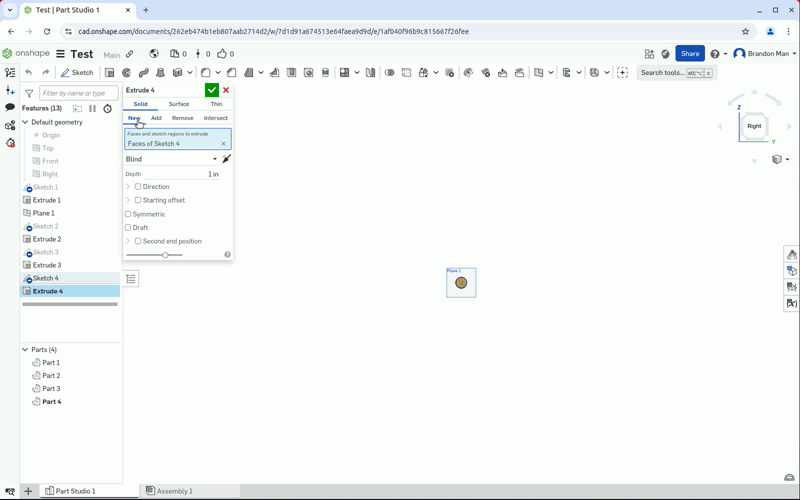
key(tab, 4)
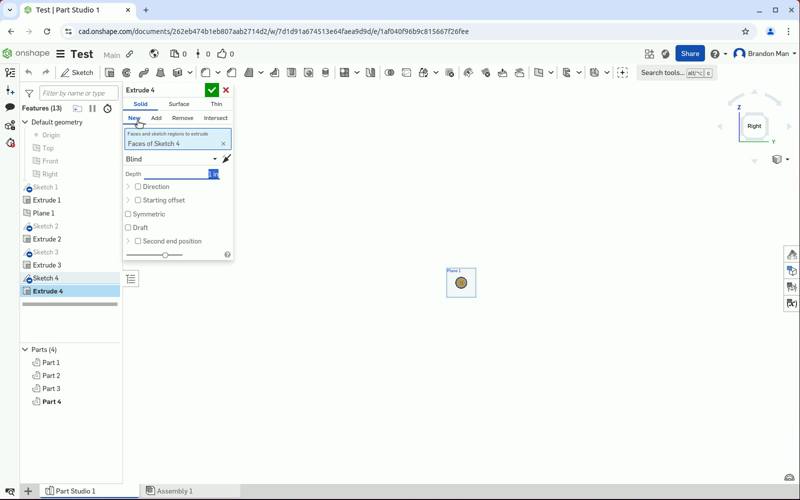
text(-0.241)
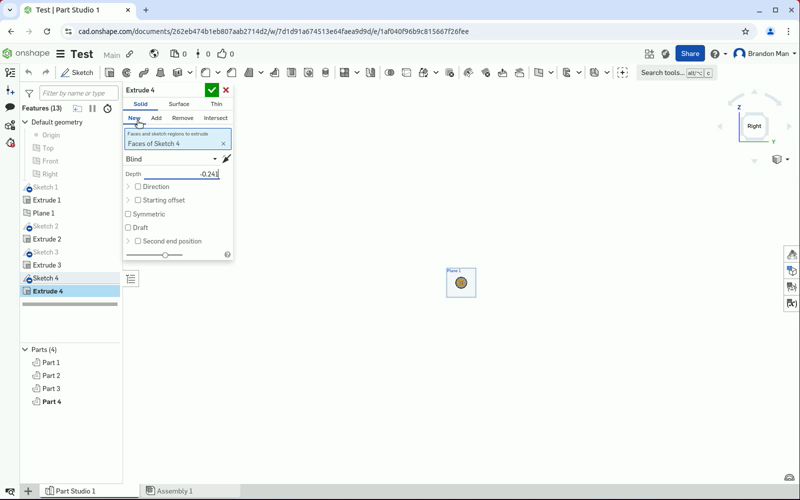
key(enter)
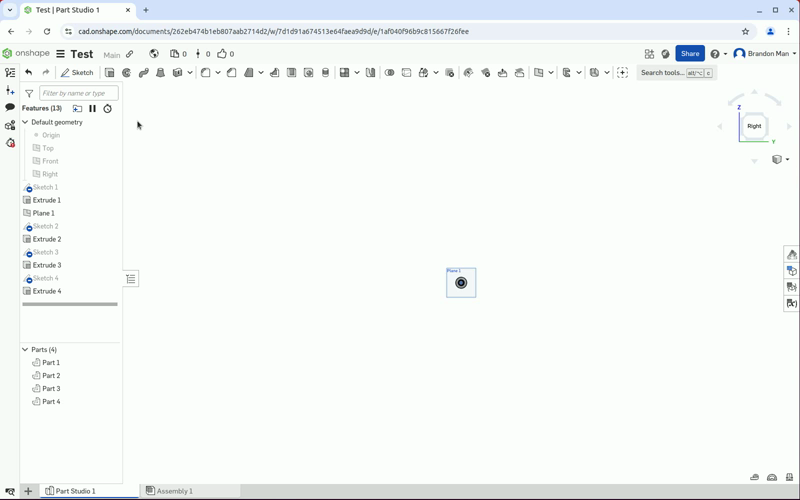
key(shift+h)
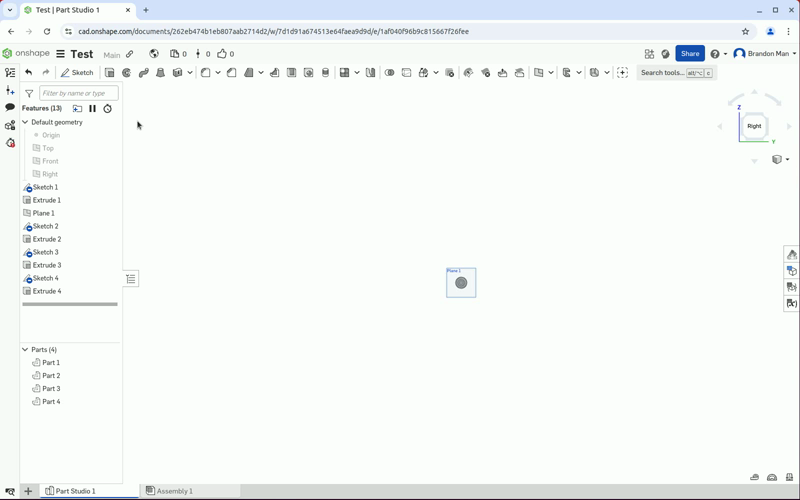
key(shift+h)
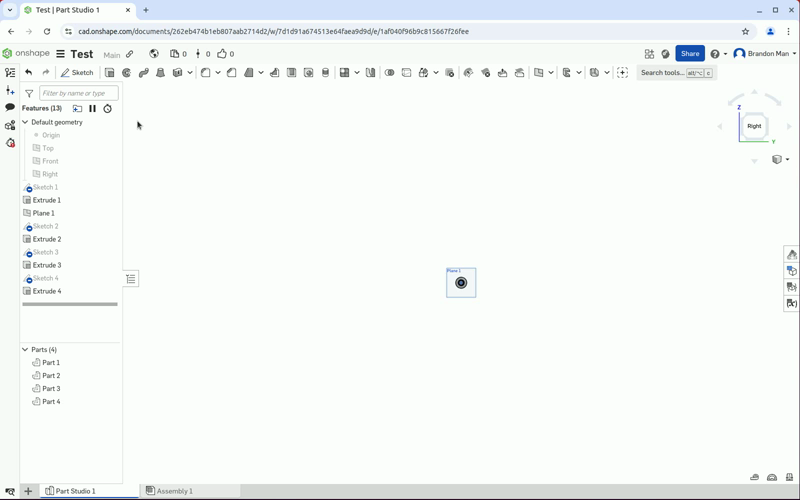
mouse_move(73, 189)
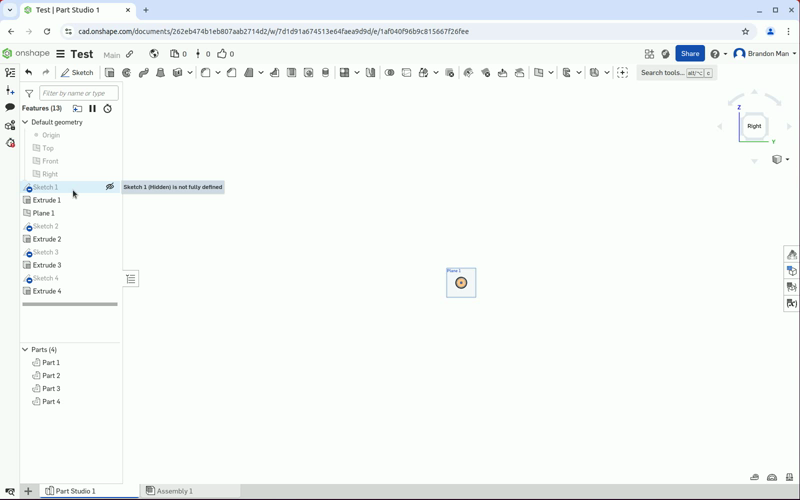
click(73, 189)
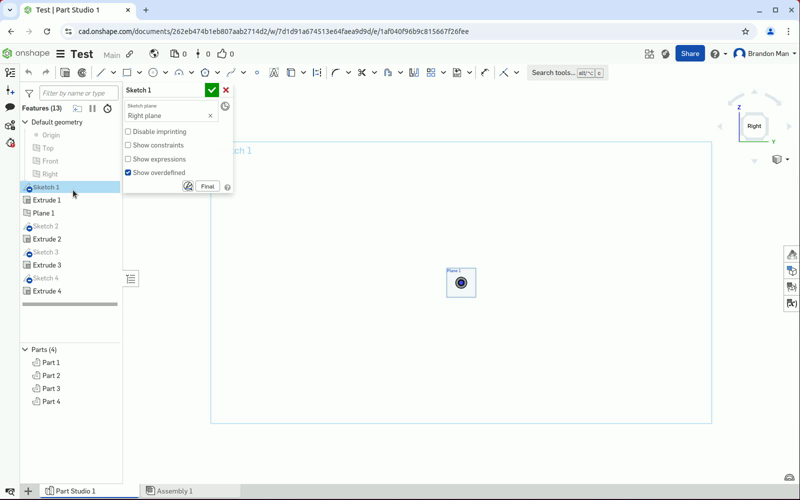
mouse_move(229, 92)
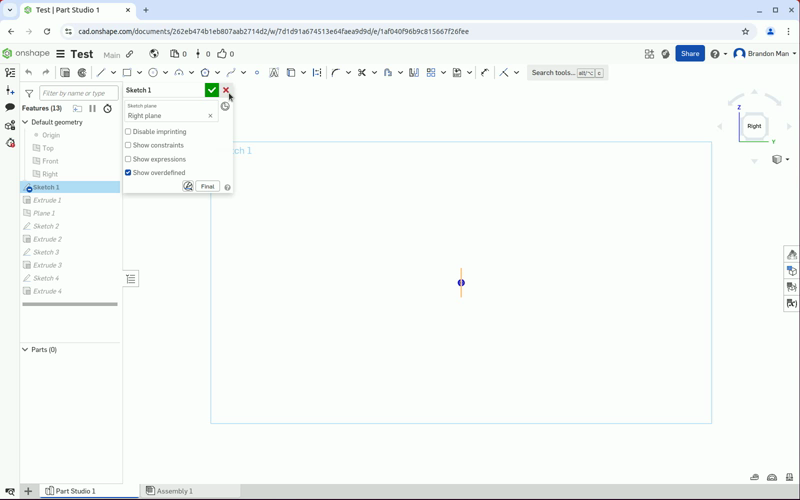
click(229, 92)
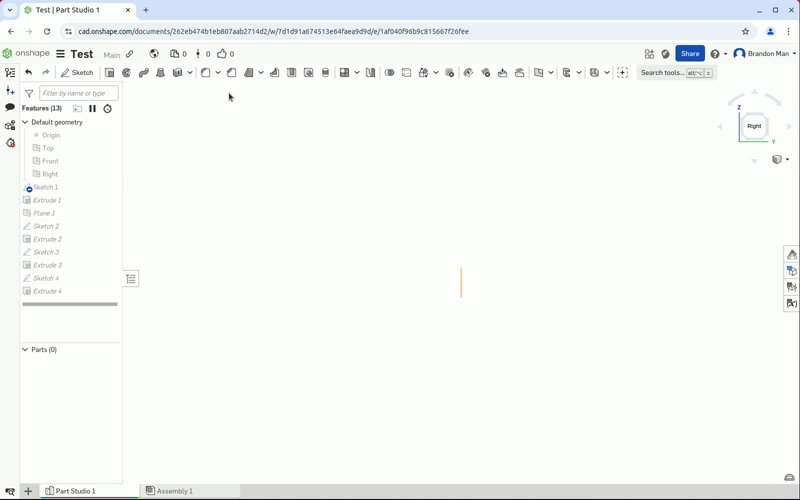
key(shift+s)
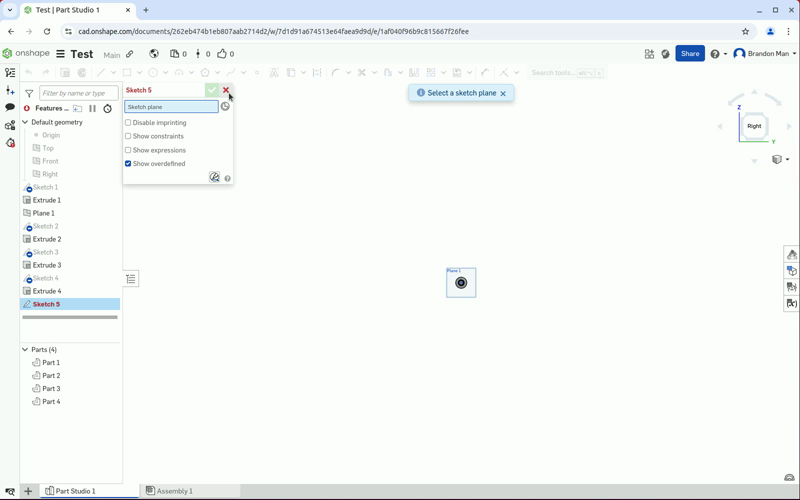
mouse_move(73, 215)
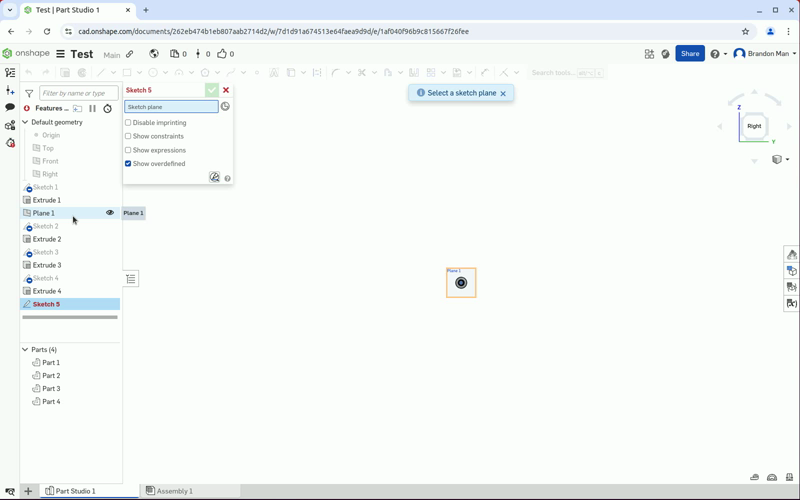
click(73, 215)
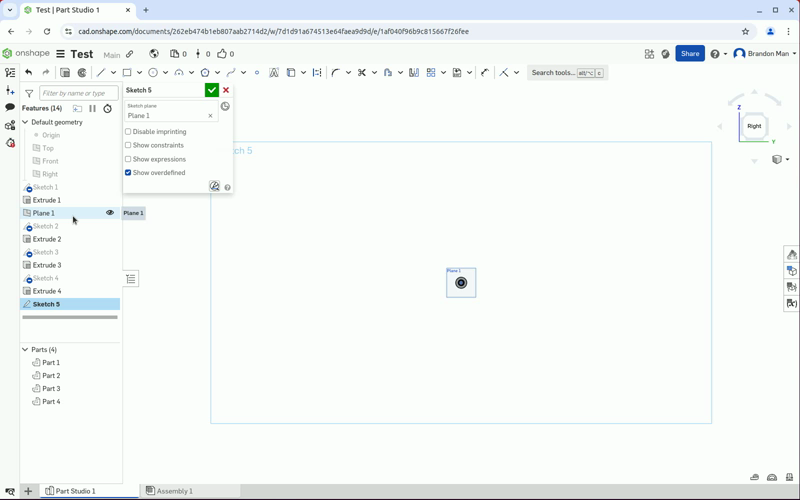
mouse_move(73, 352)
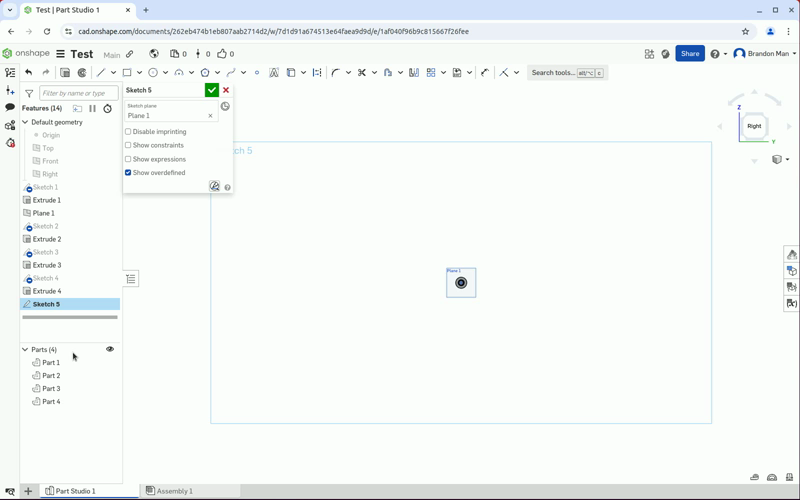
key(y)
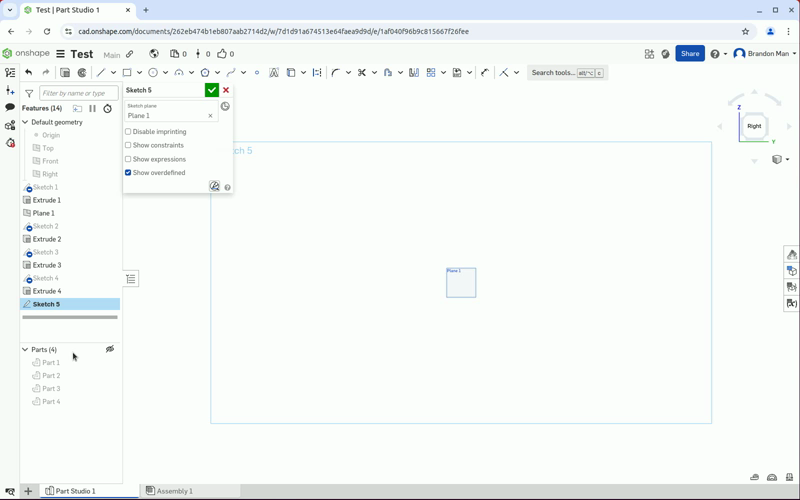
key(c)
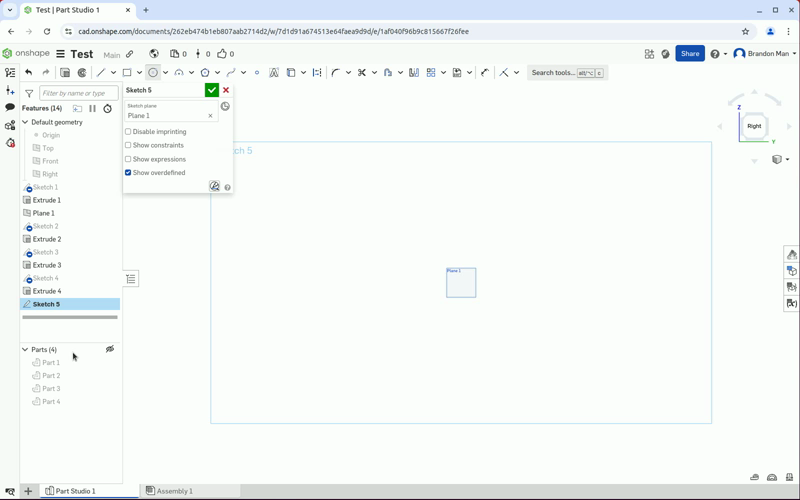
key_down(shift)
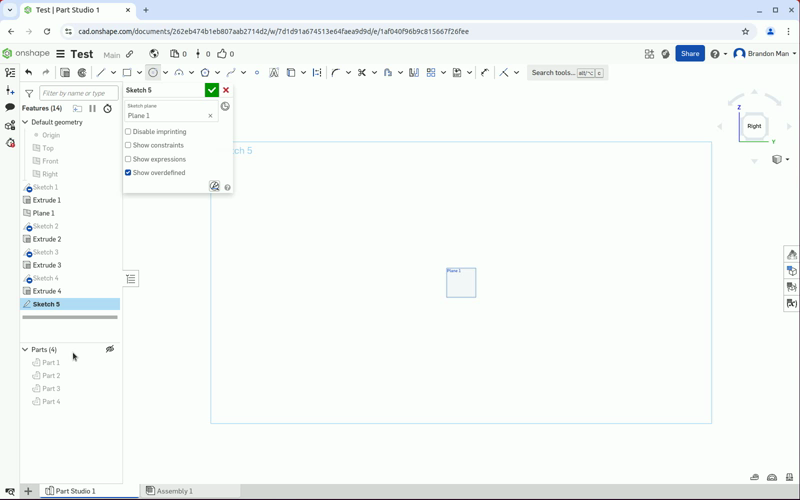
mouse_move(461, 282)
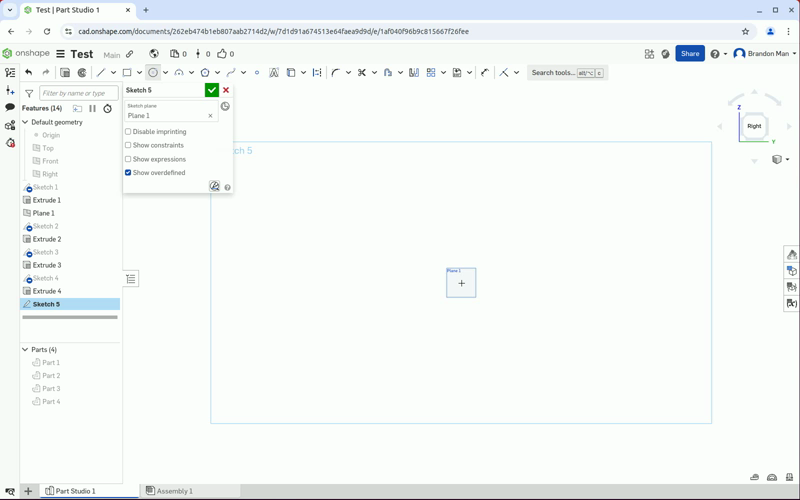
click(461, 282)
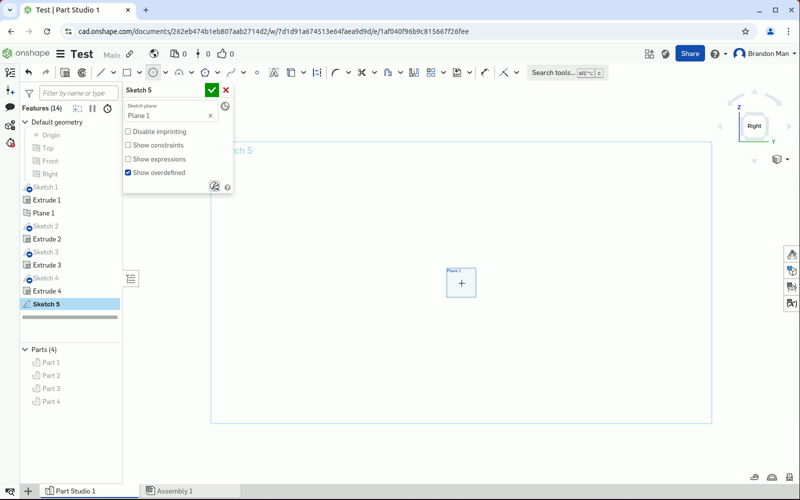
key_up(shift)
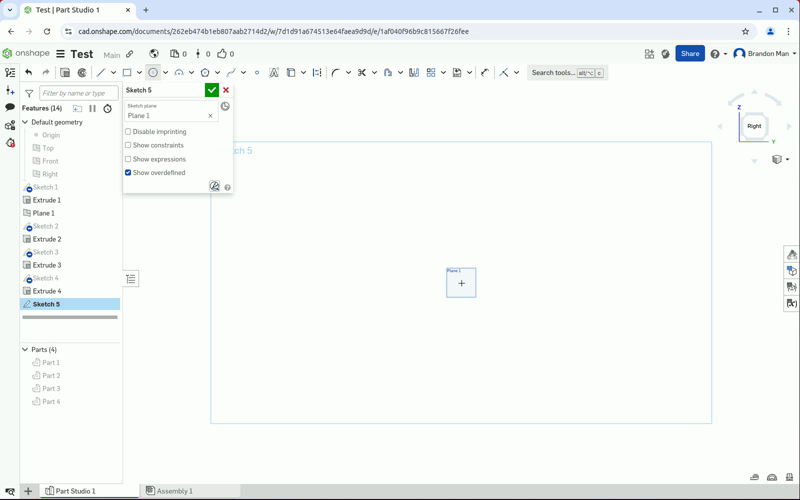
mouse_move(465, 282)
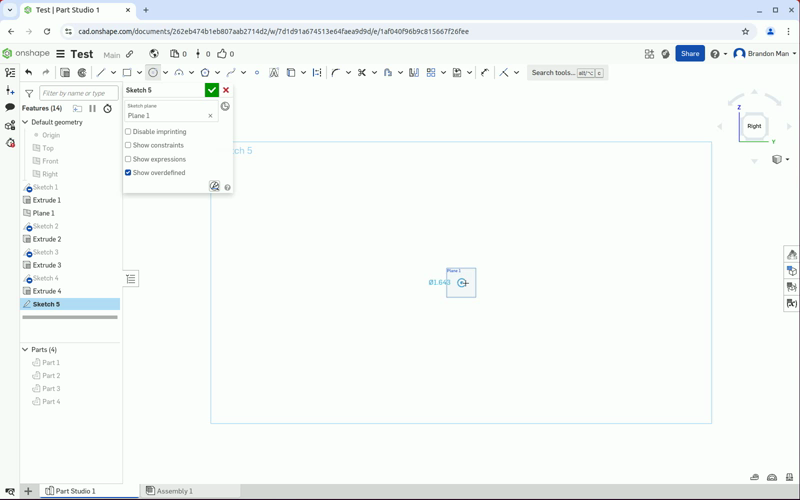
click(465, 282)
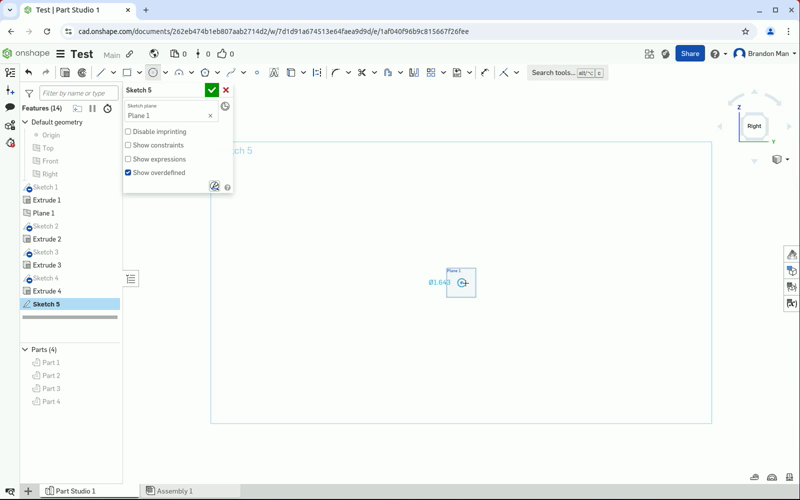
key(esc)
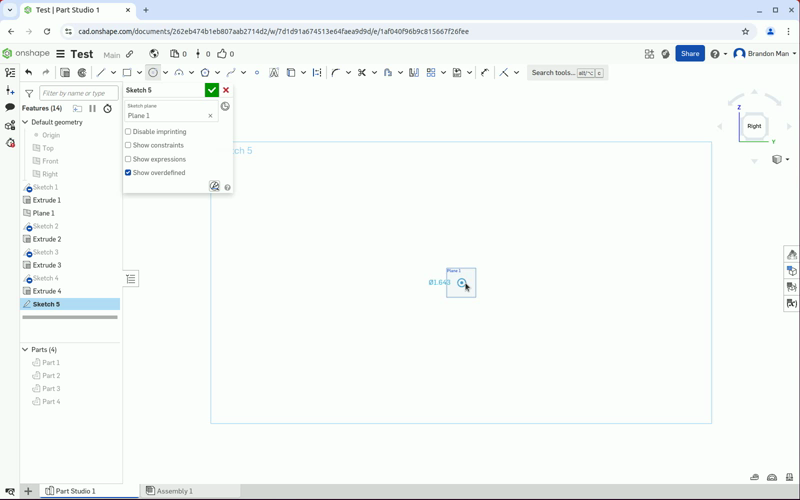
key(c)
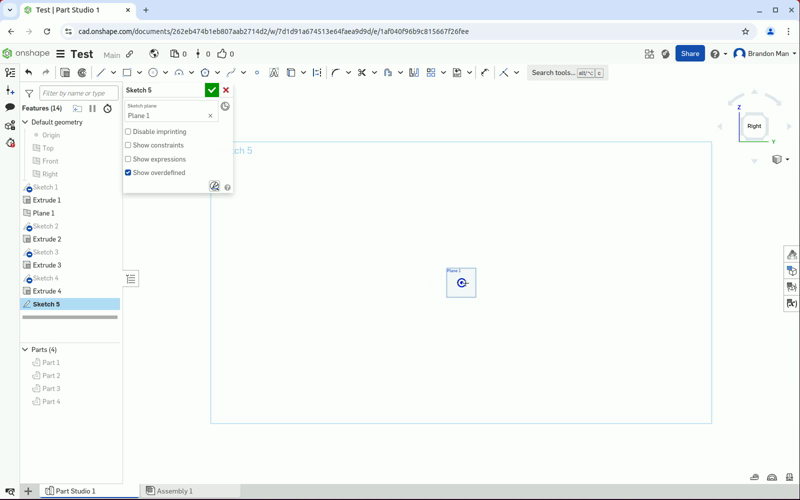
key_down(shift)
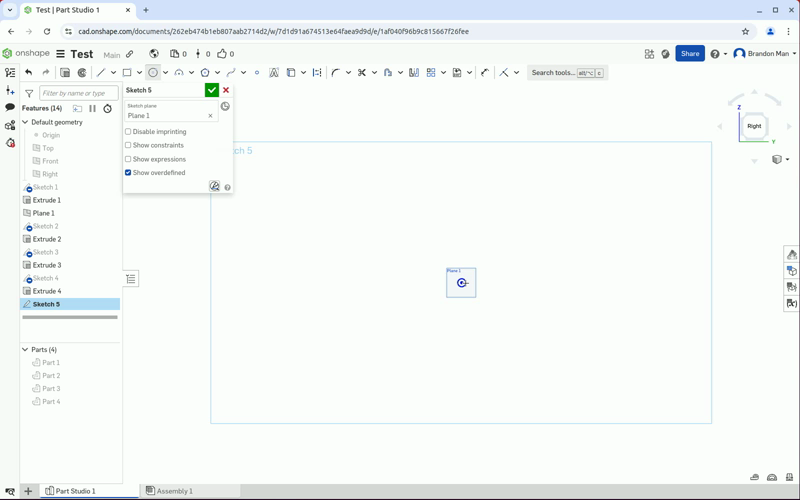
mouse_move(461, 282)
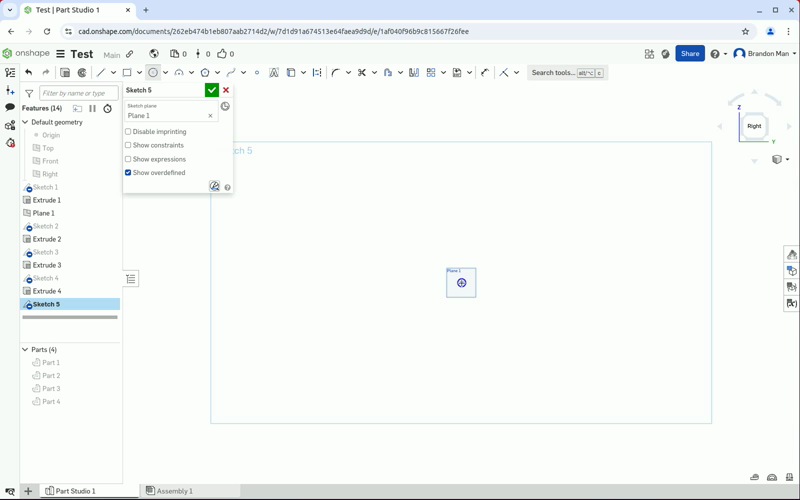
scroll(6)
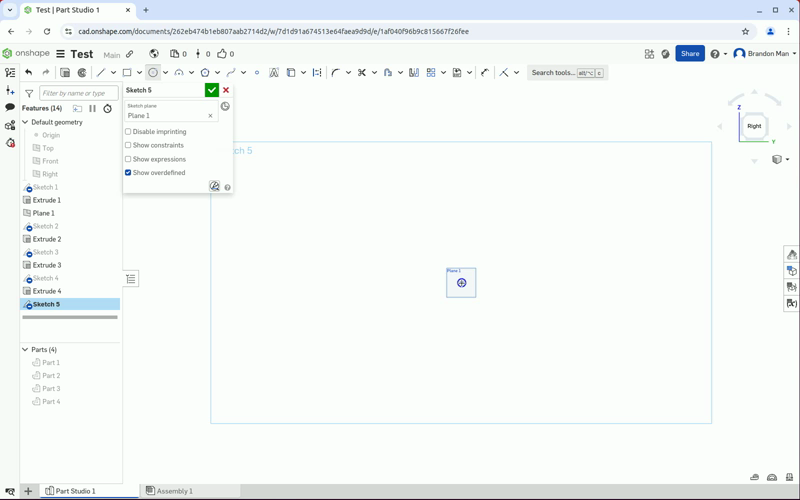
scroll(6)
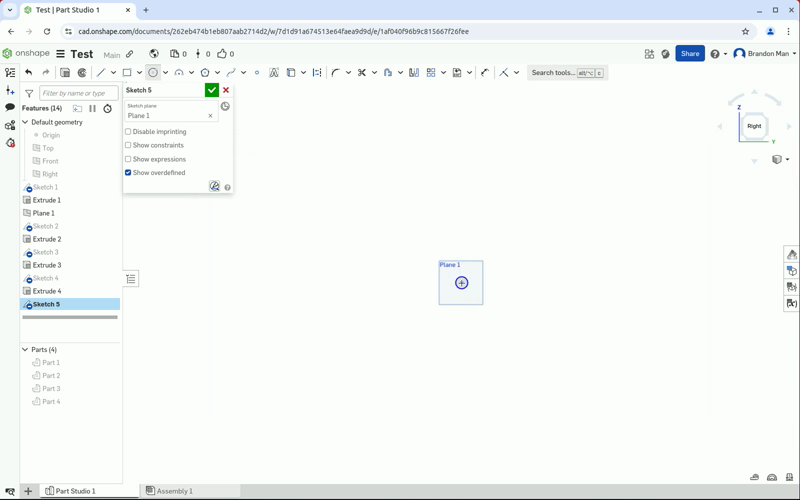
scroll(6)
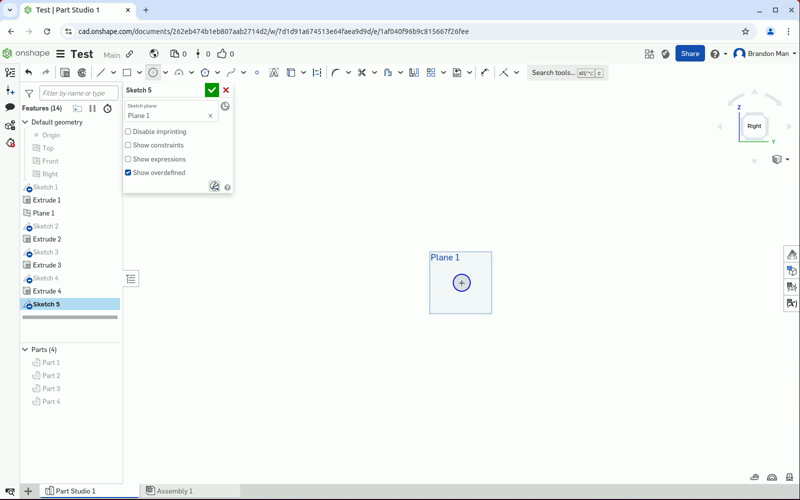
scroll(6)
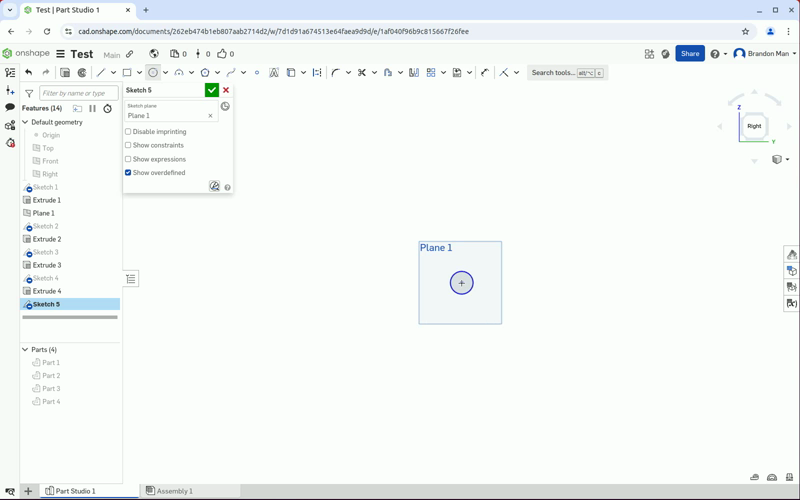
scroll(6)
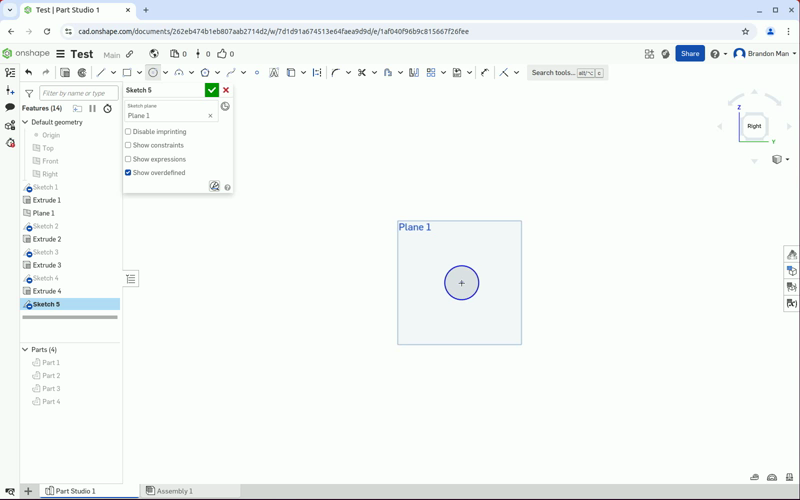
scroll(6)
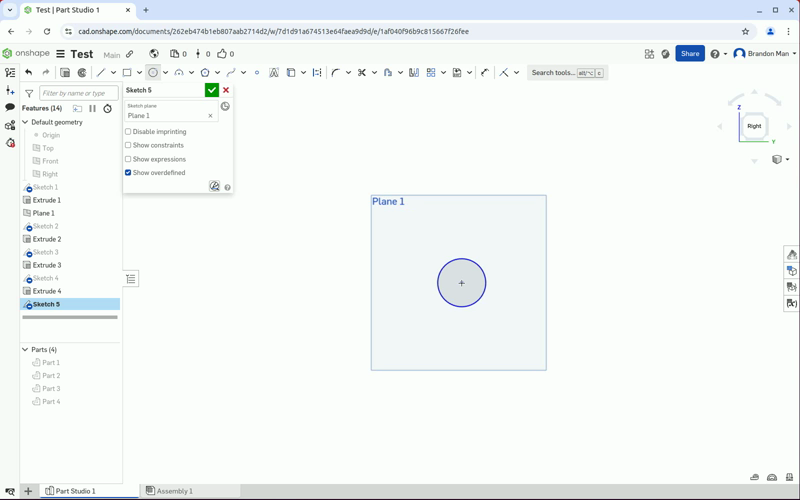
scroll(6)
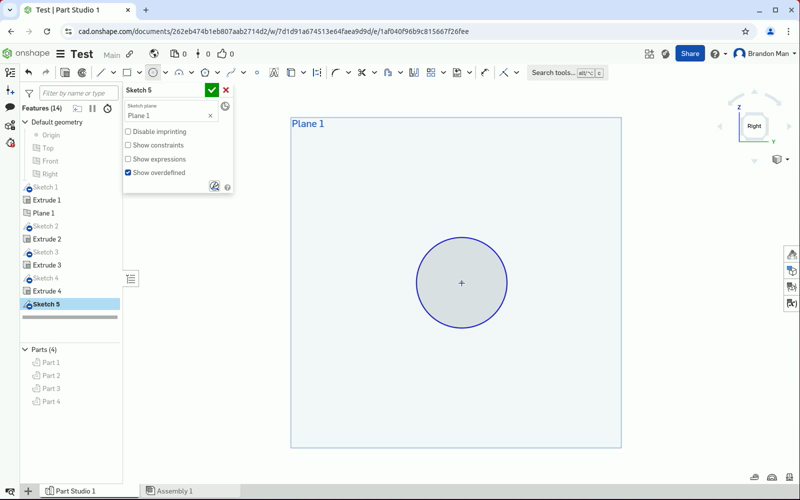
click(461, 282)
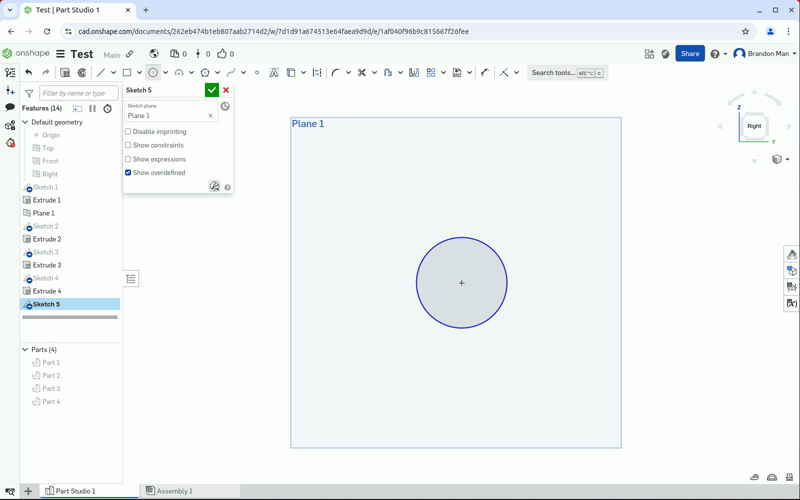
scroll(-6)
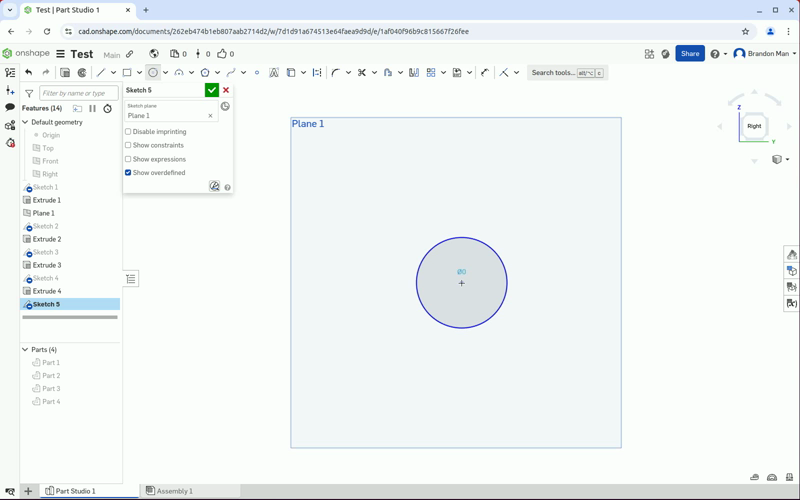
scroll(-6)
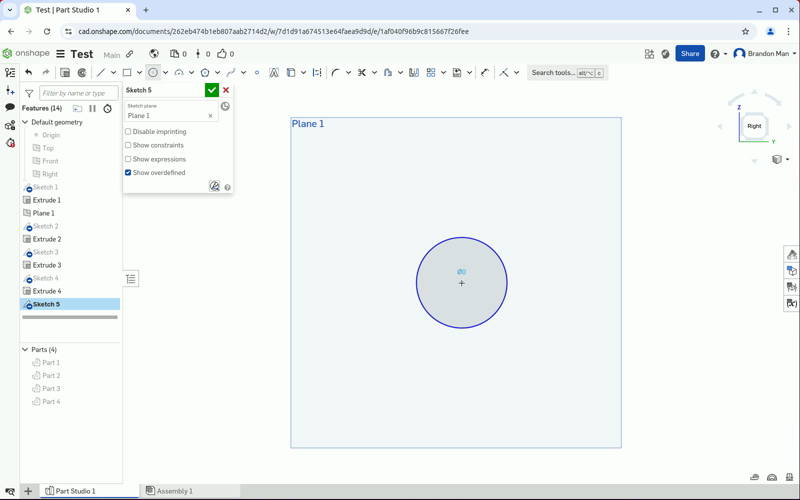
scroll(-6)
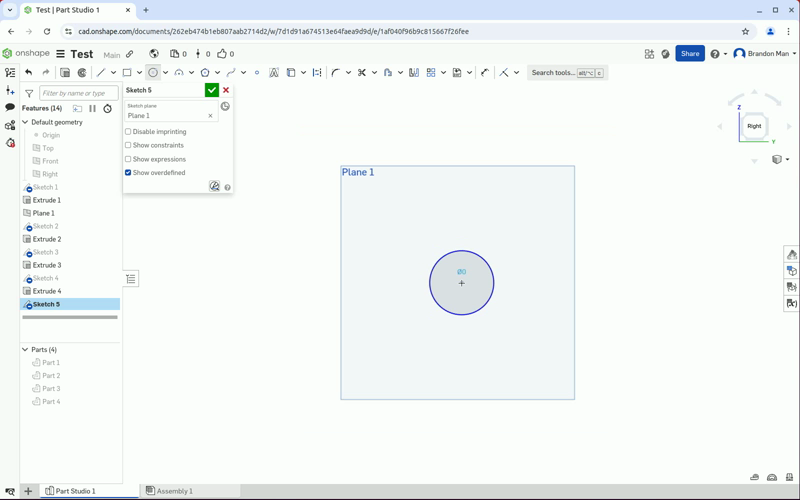
scroll(-6)
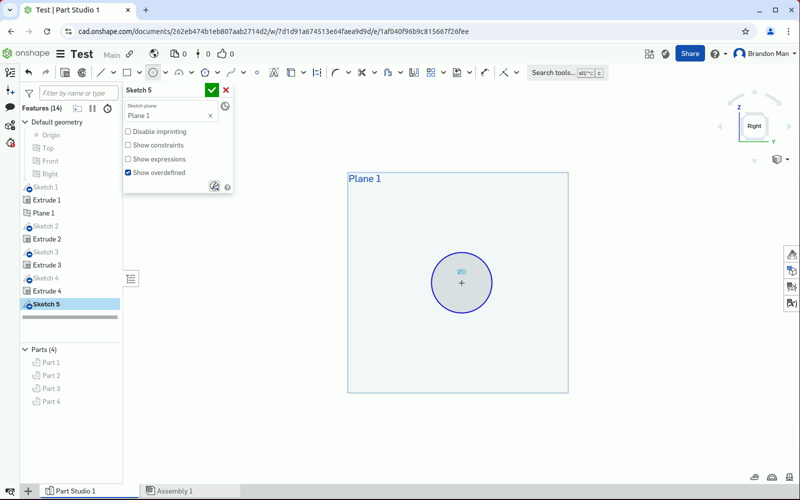
scroll(-6)
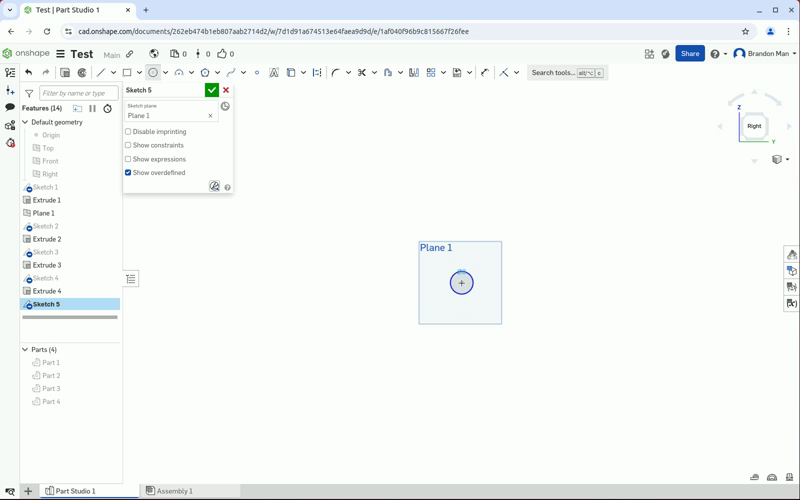
scroll(-6)
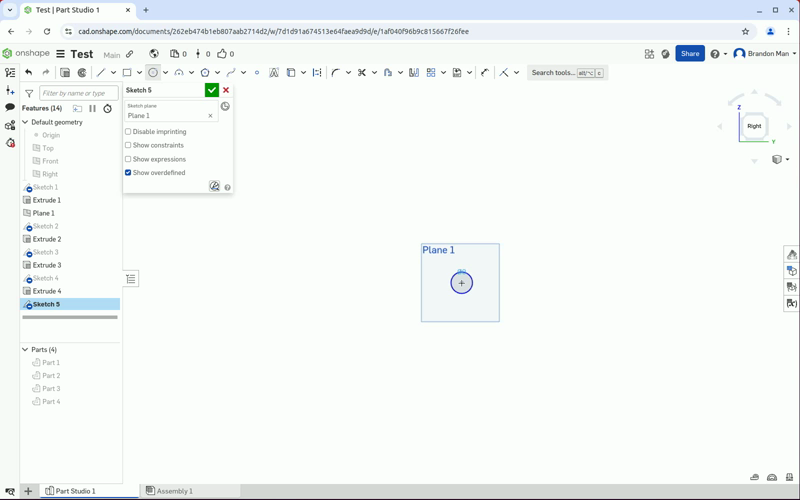
scroll(-6)
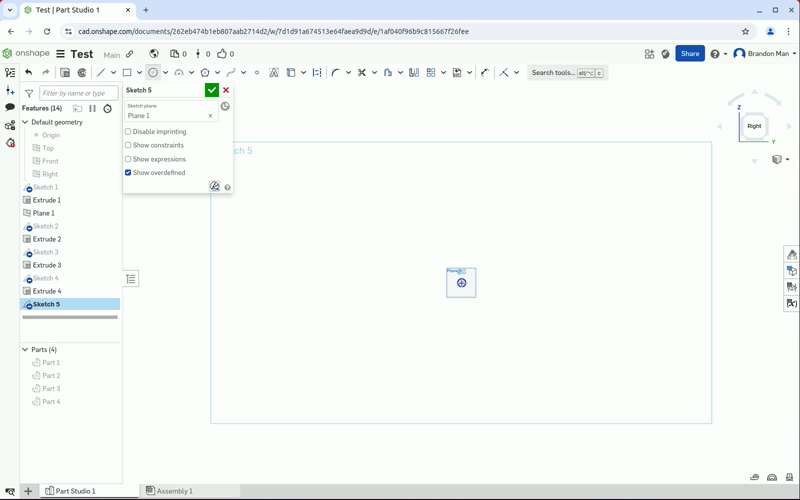
key_up(shift)
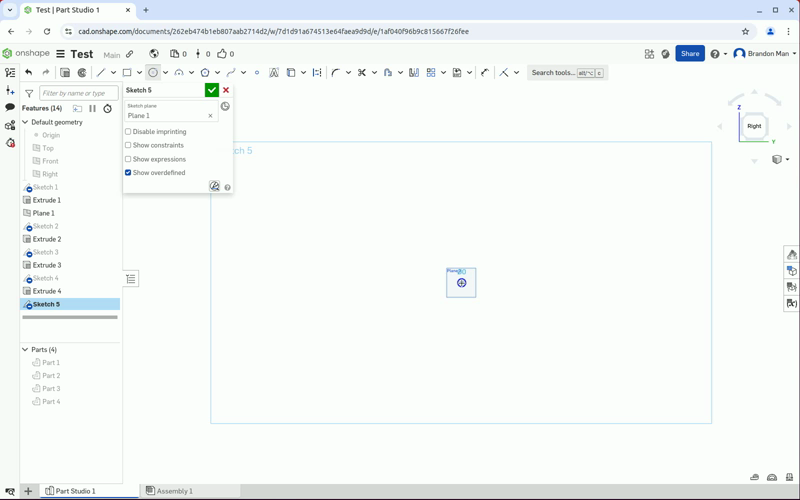
mouse_move(464, 282)
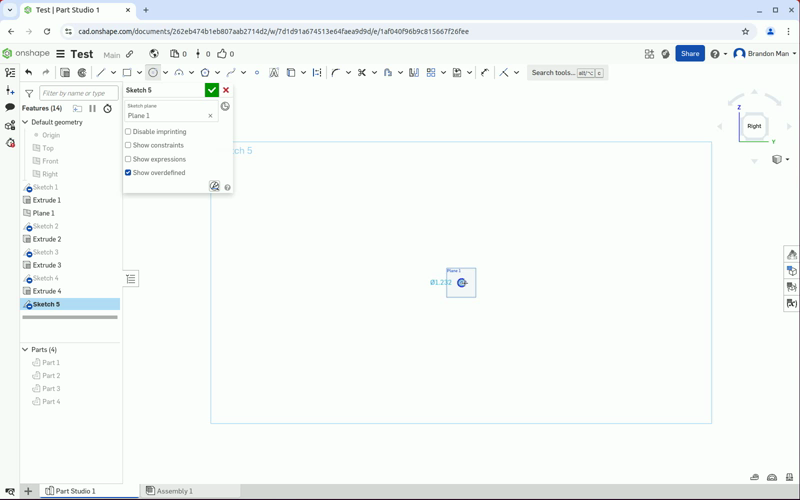
scroll(6)
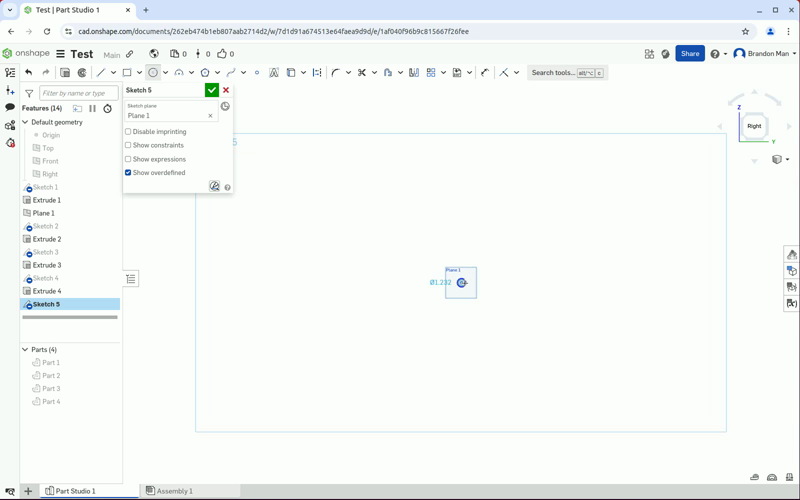
scroll(6)
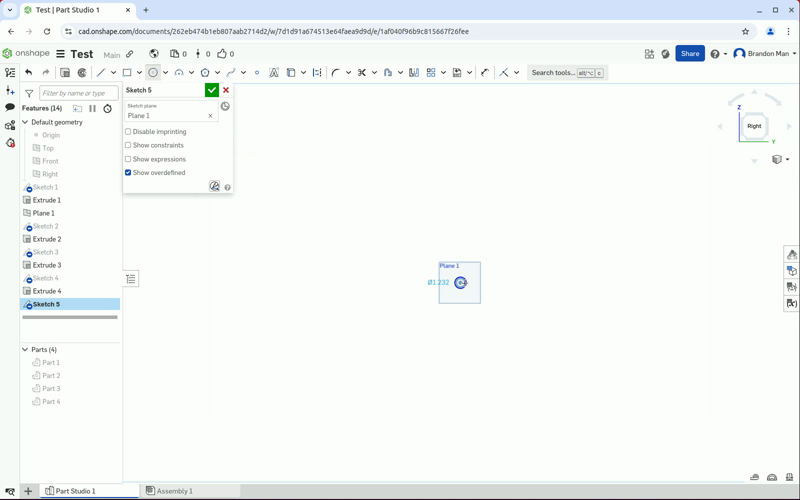
scroll(6)
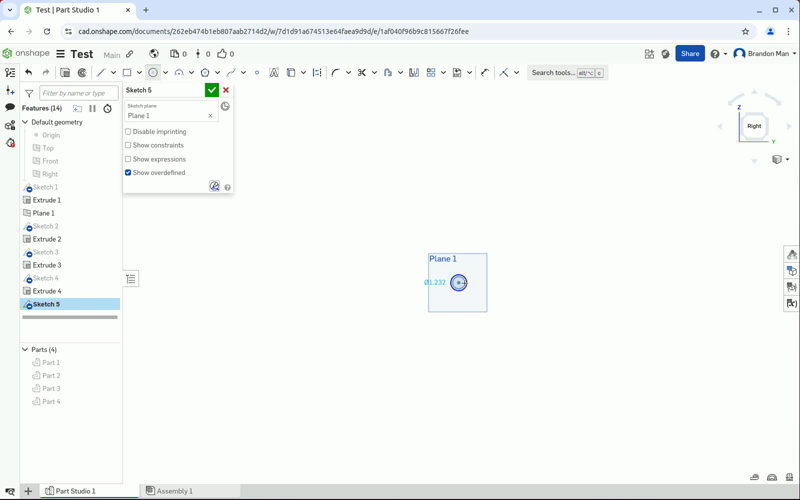
scroll(6)
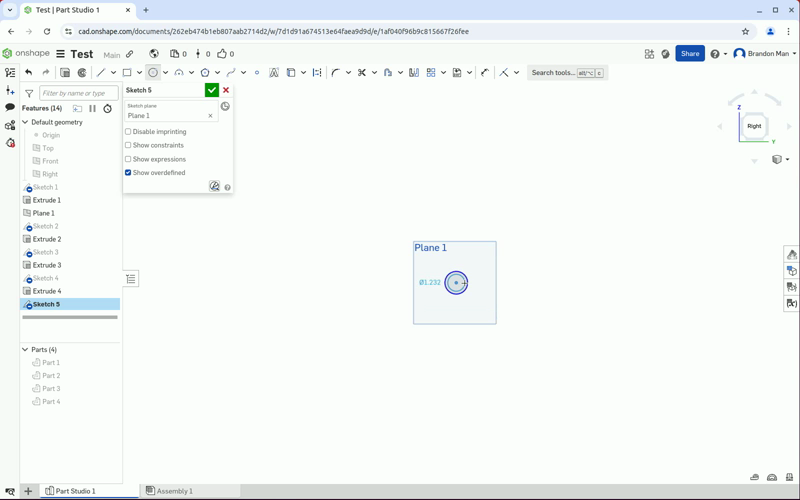
scroll(6)
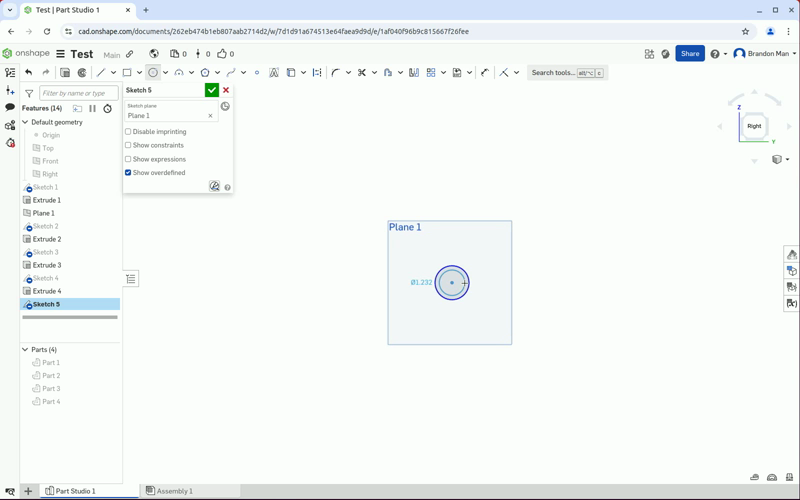
scroll(6)
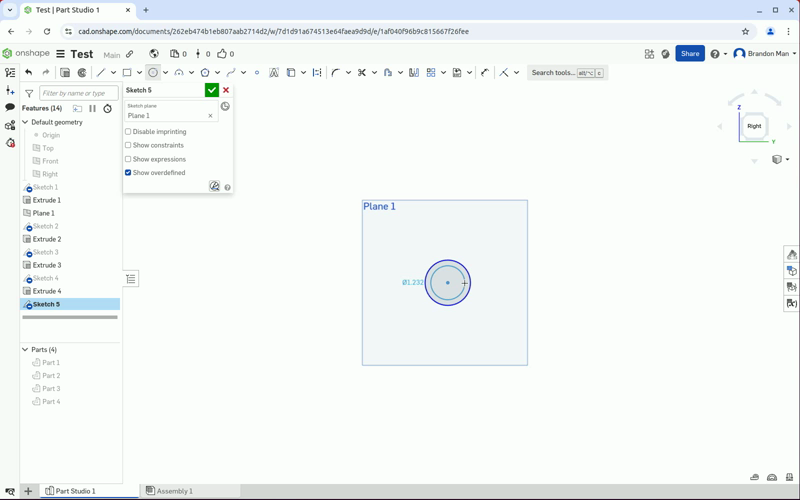
scroll(6)
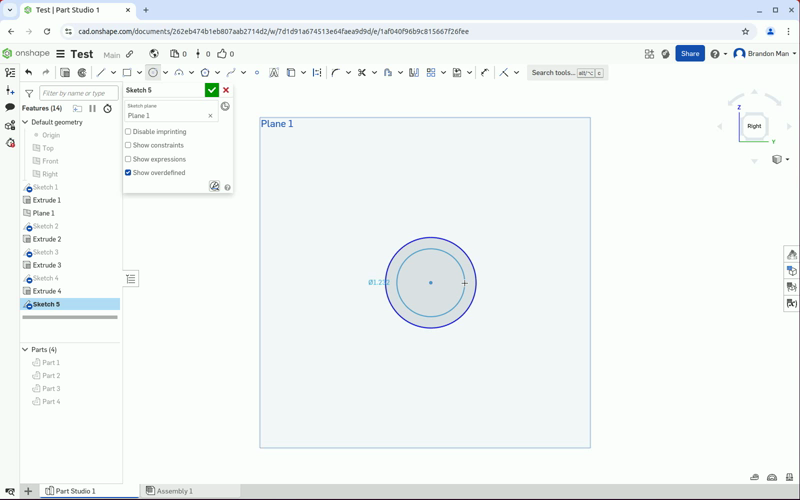
click(464, 282)
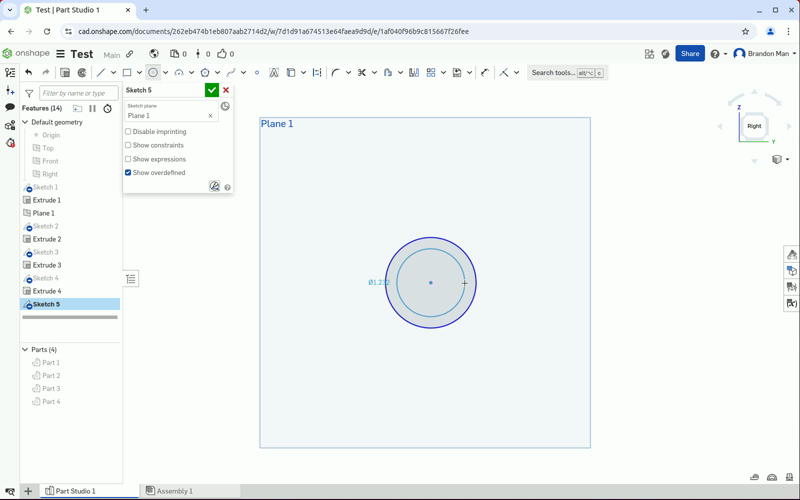
scroll(-6)
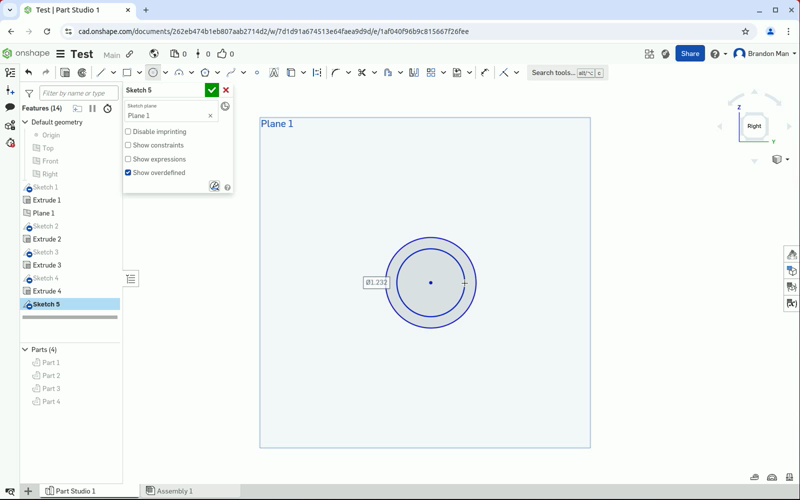
scroll(-6)
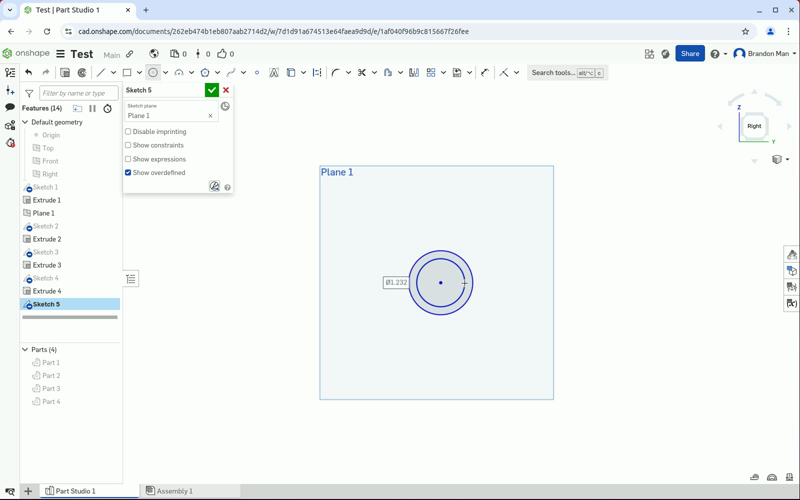
scroll(-6)
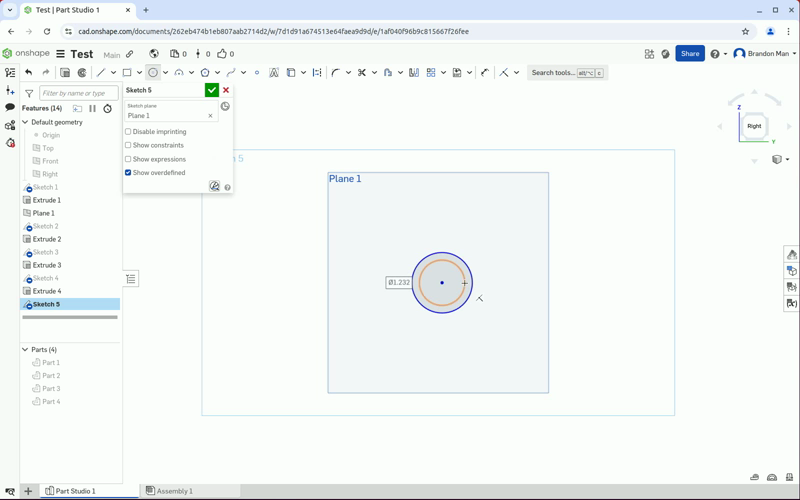
scroll(-6)
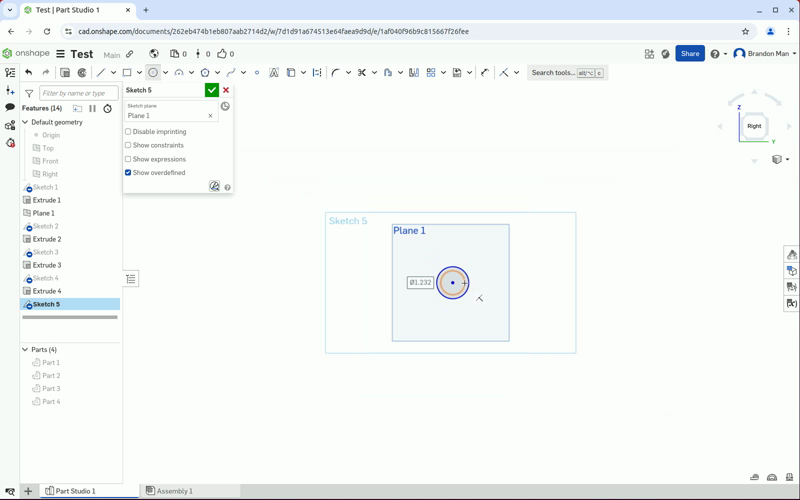
scroll(-6)
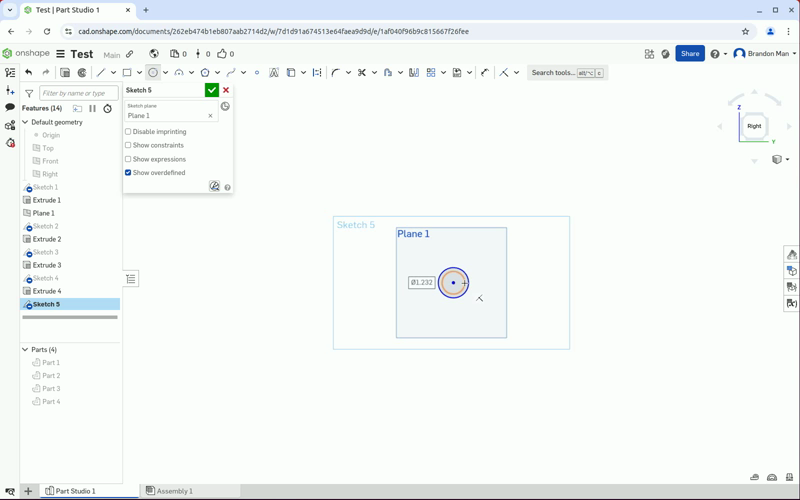
scroll(-6)
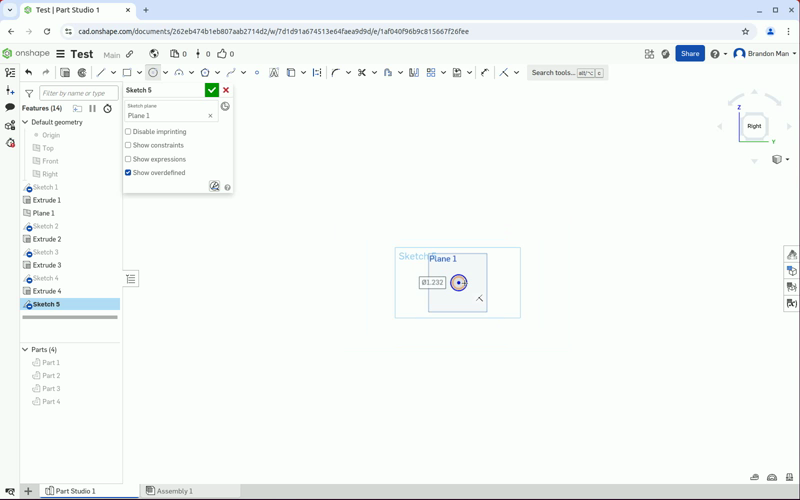
scroll(-6)
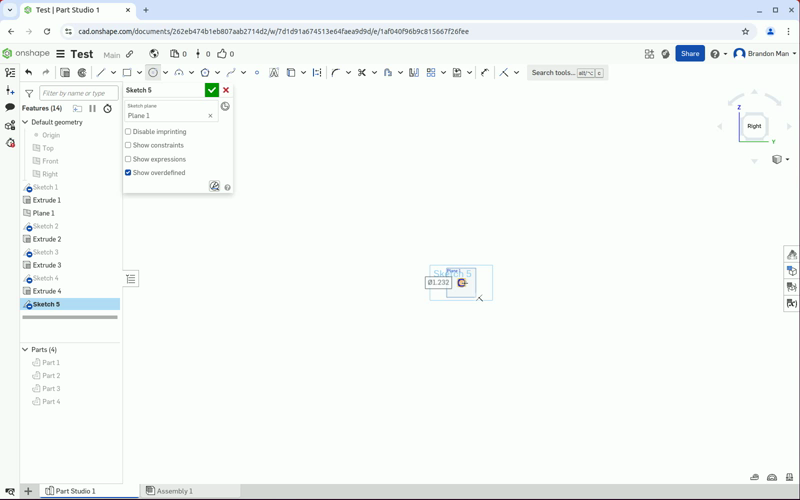
key(esc)
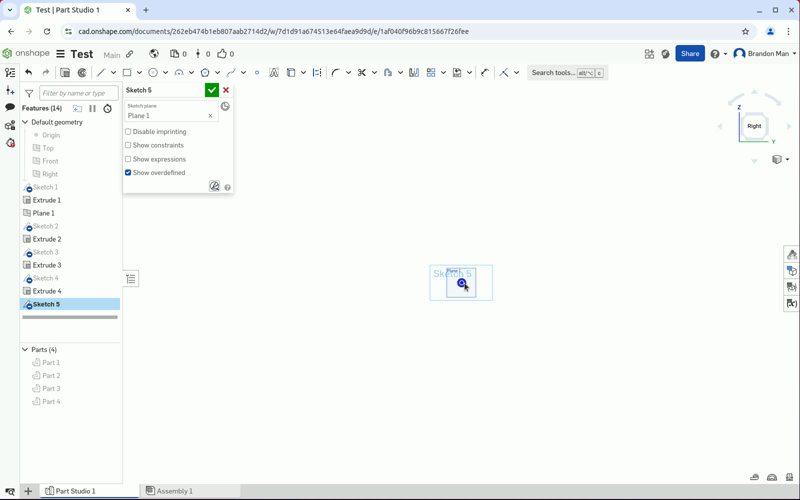
mouse_move(460, 285)
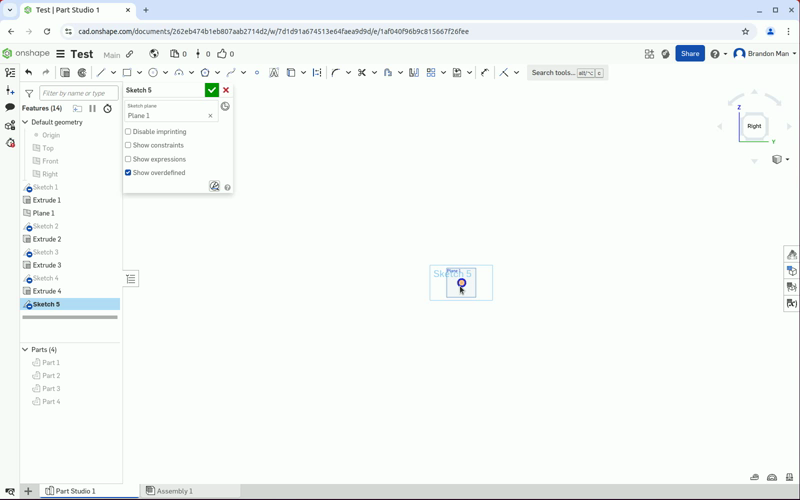
scroll(6)
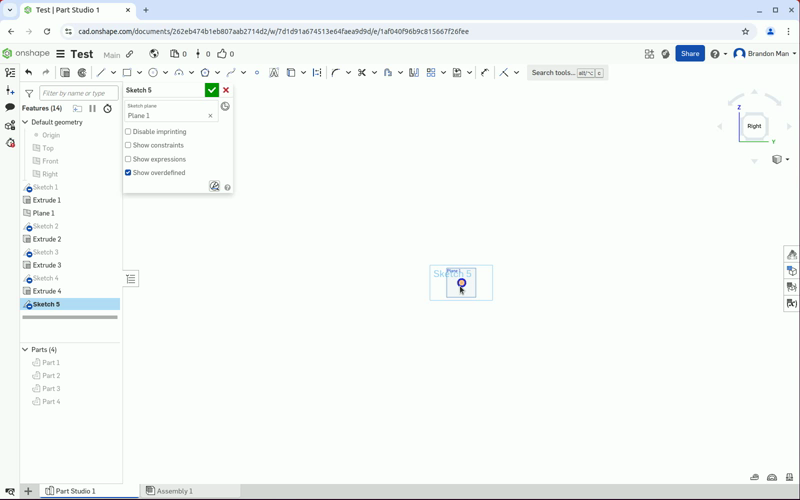
scroll(6)
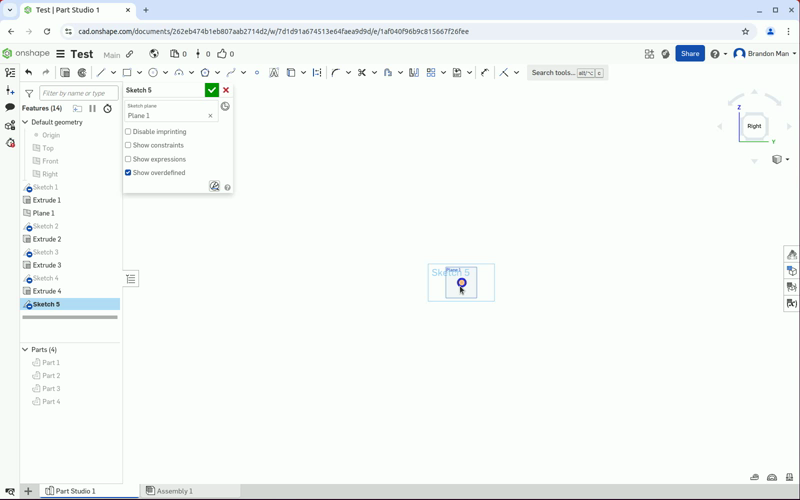
scroll(6)
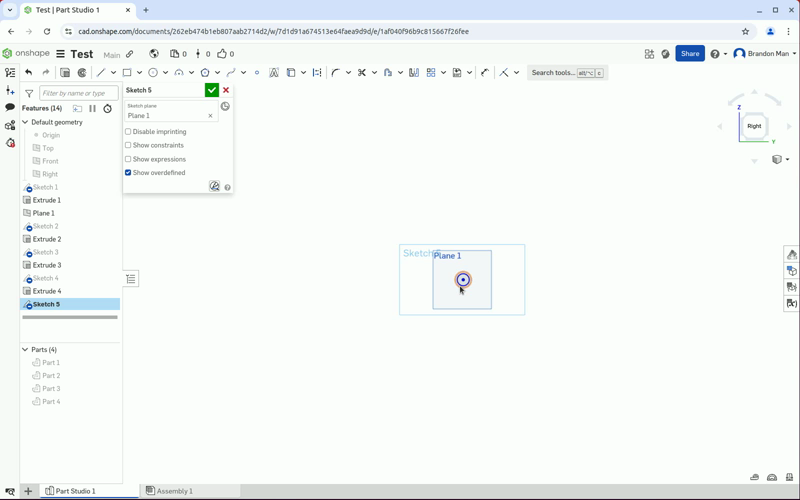
scroll(6)
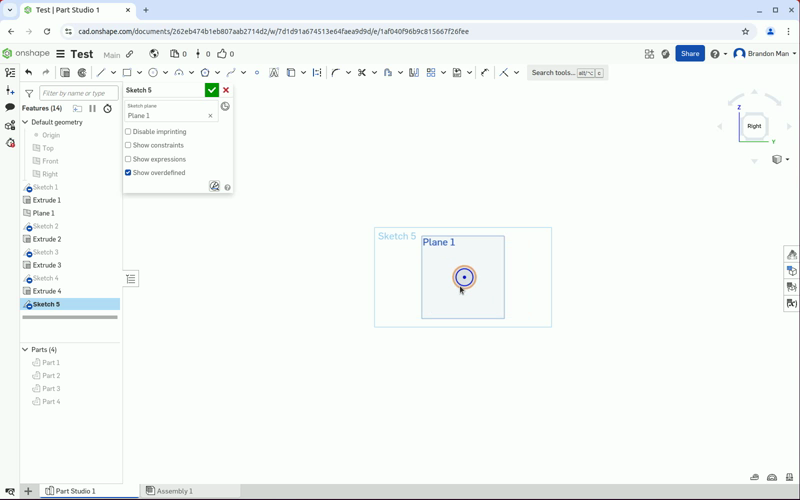
scroll(6)
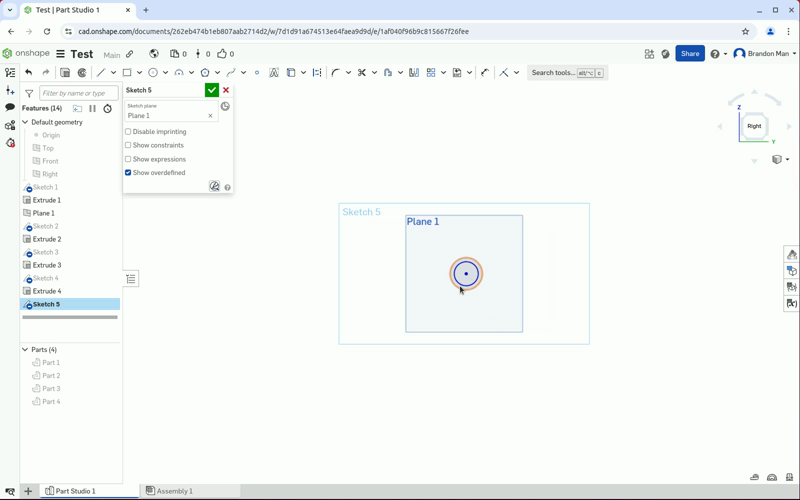
scroll(6)
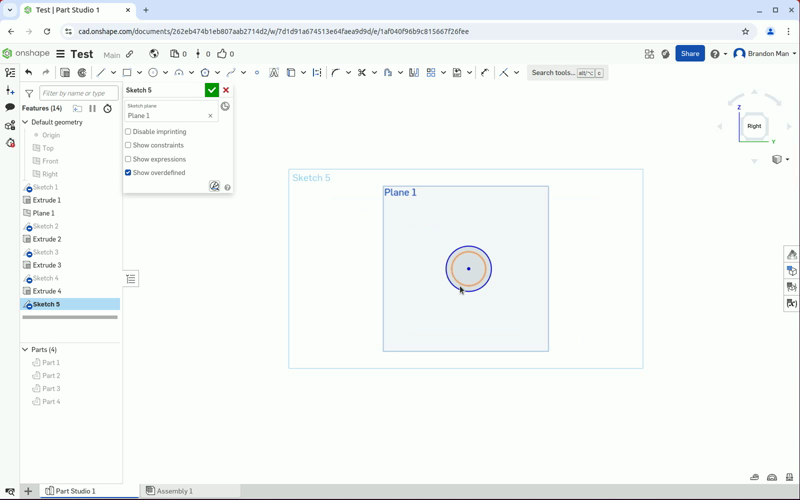
scroll(6)
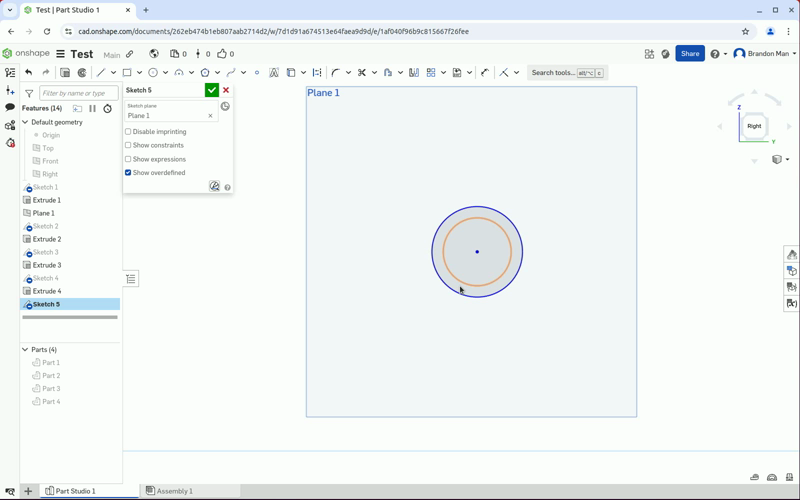
click(460, 285)
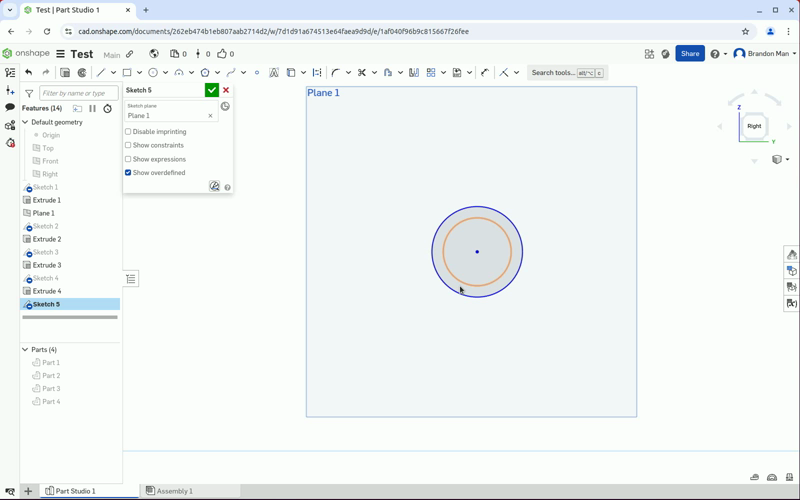
scroll(-6)
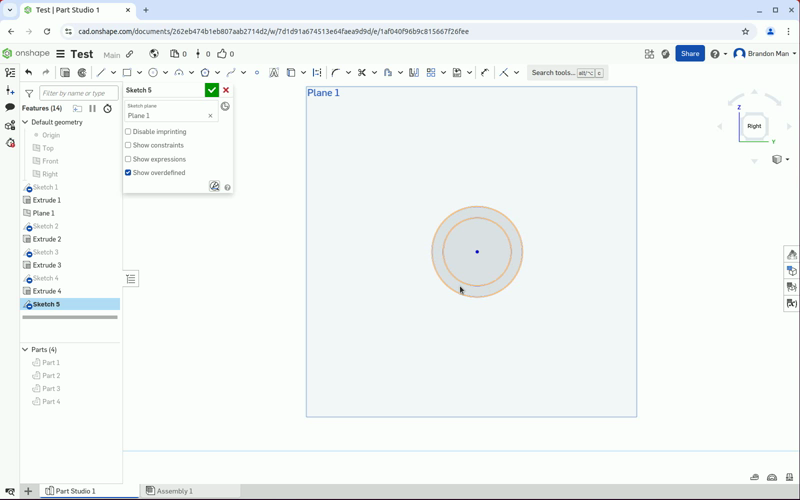
scroll(-6)
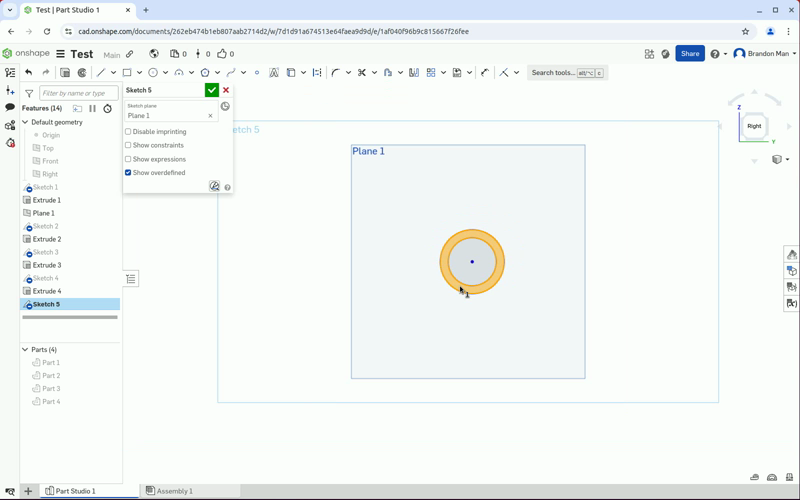
scroll(-6)
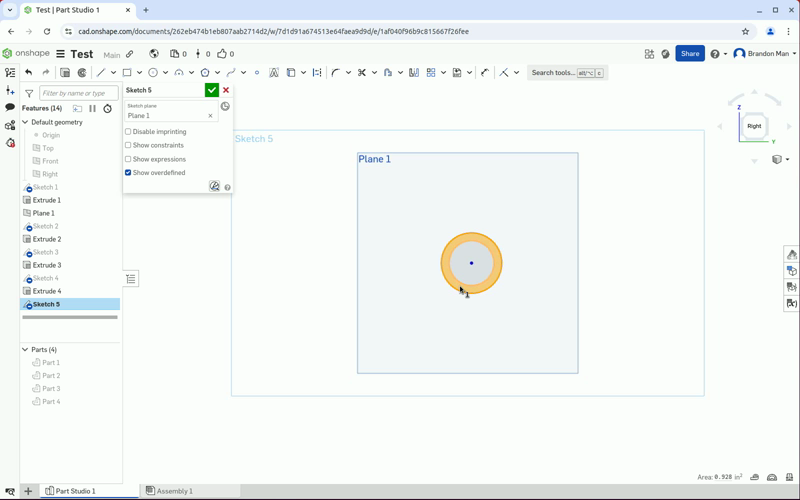
scroll(-6)
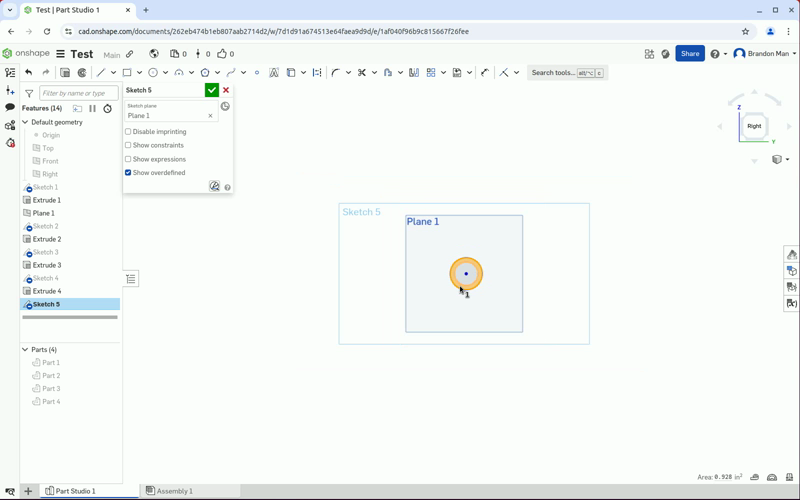
scroll(-6)
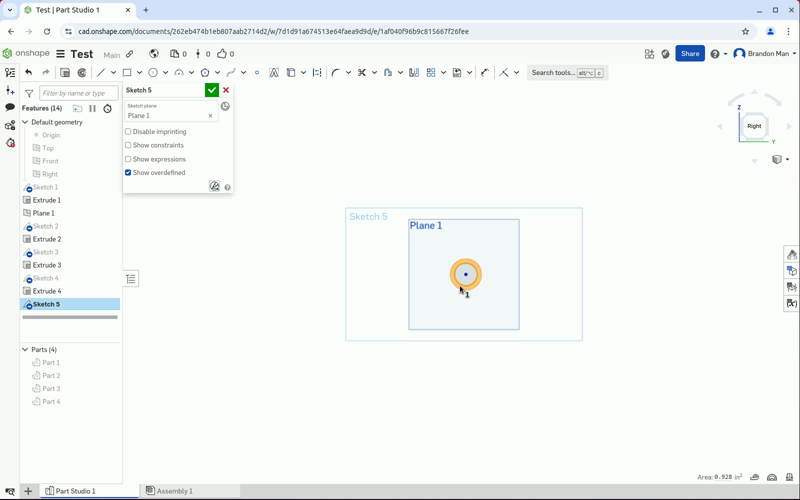
scroll(-6)
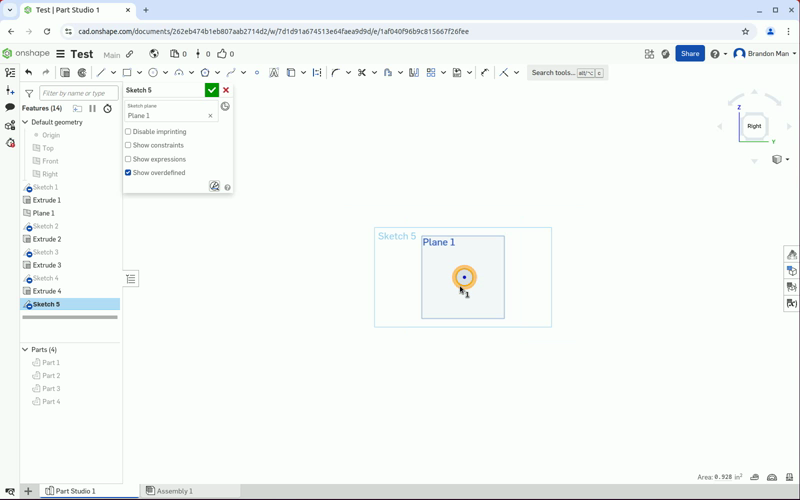
scroll(-6)
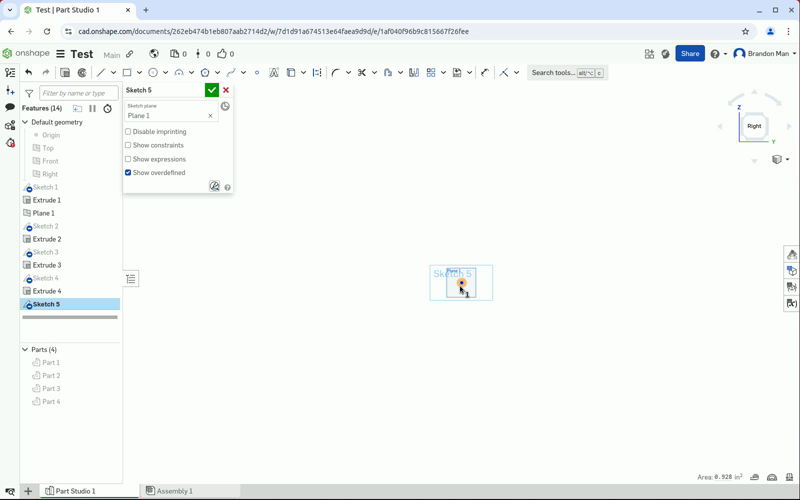
mouse_move(73, 352)
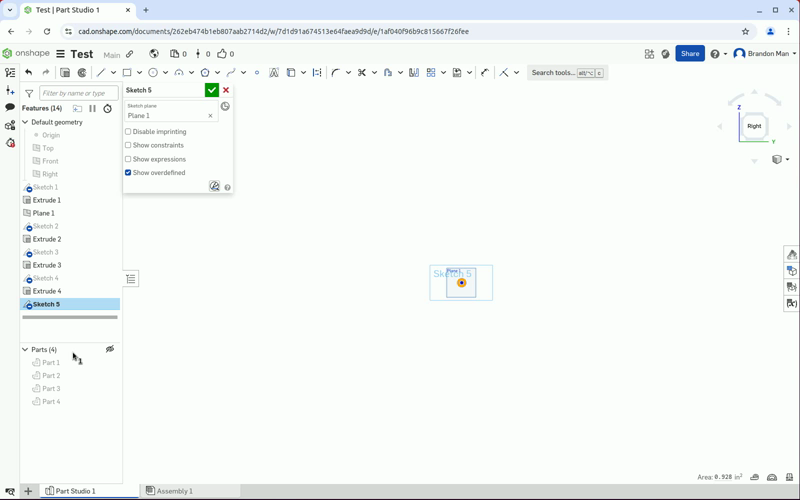
key(shift+y)
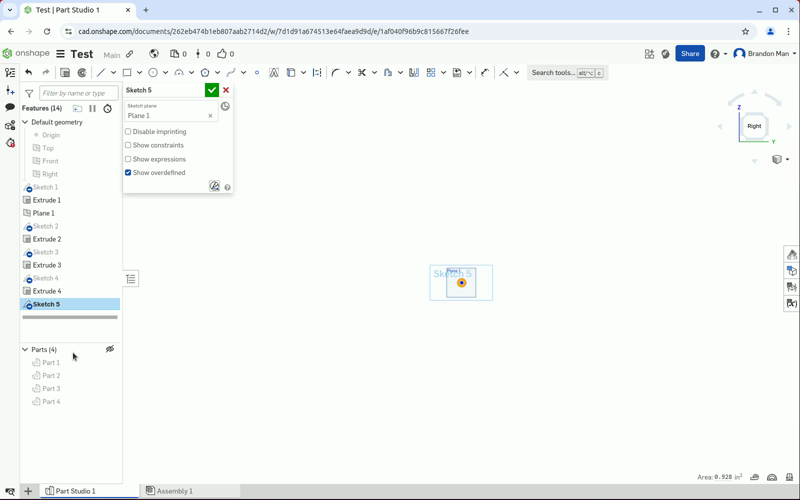
key(shift+e)
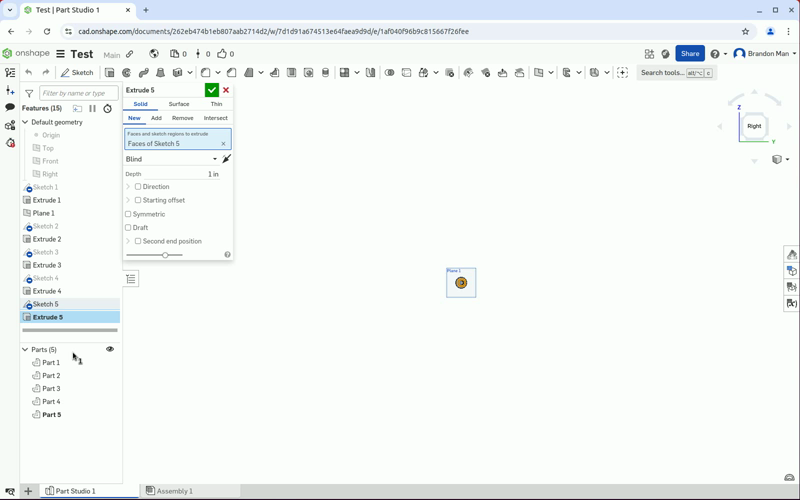
mouse_move(143, 106)
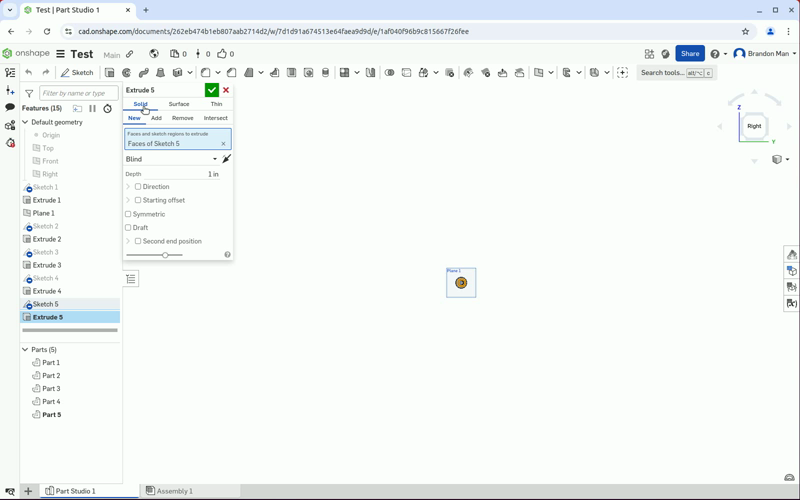
click(143, 106)
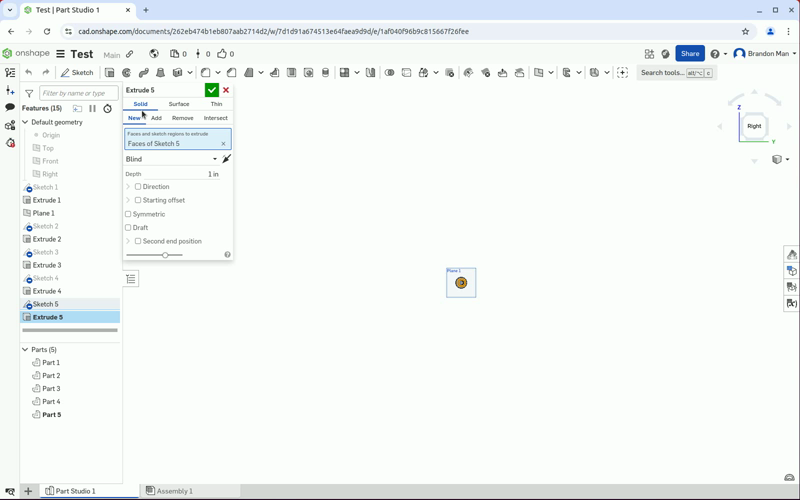
mouse_move(137, 120)
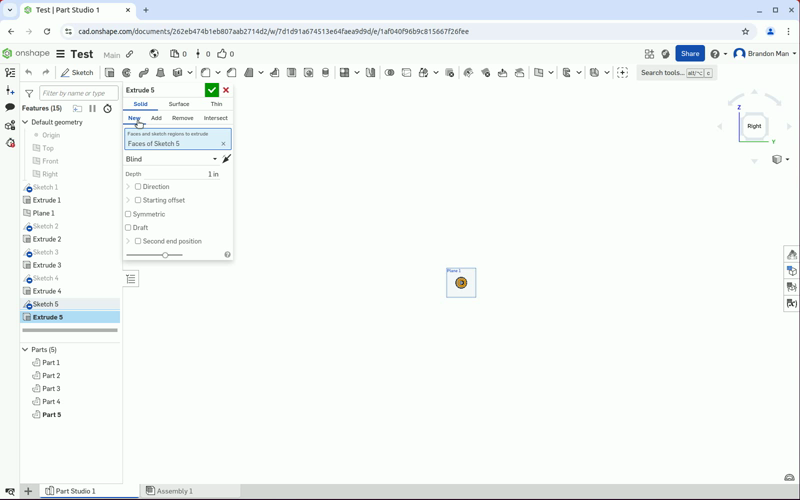
click(137, 120)
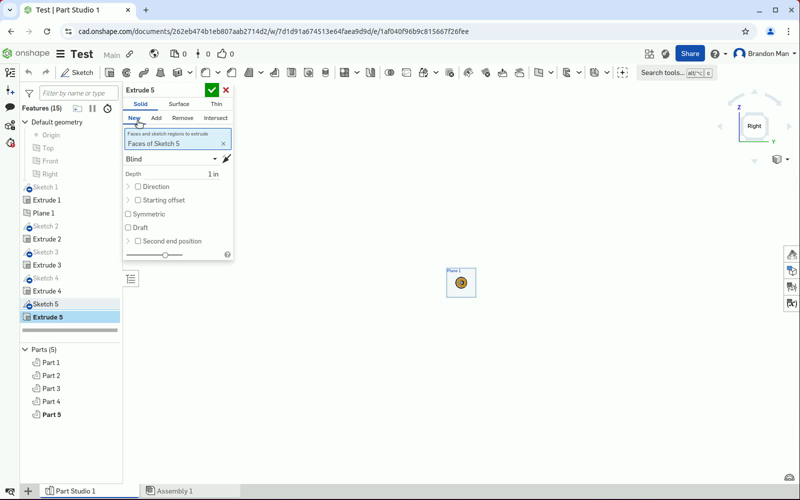
key(tab, 4)
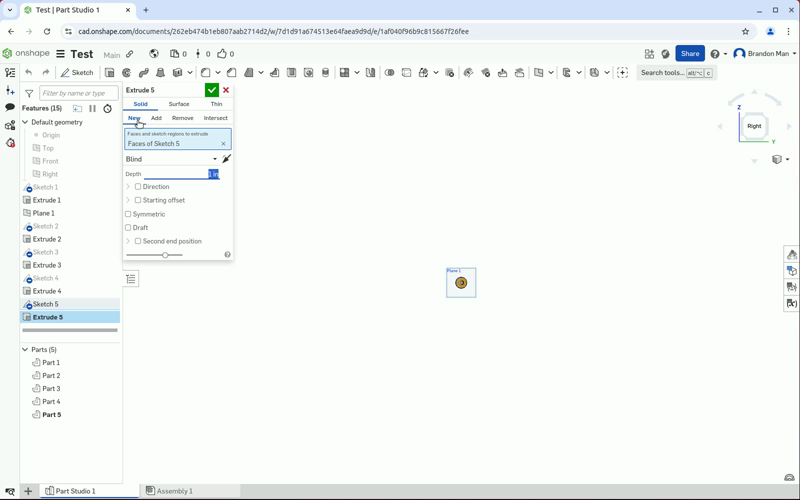
text(0.481)
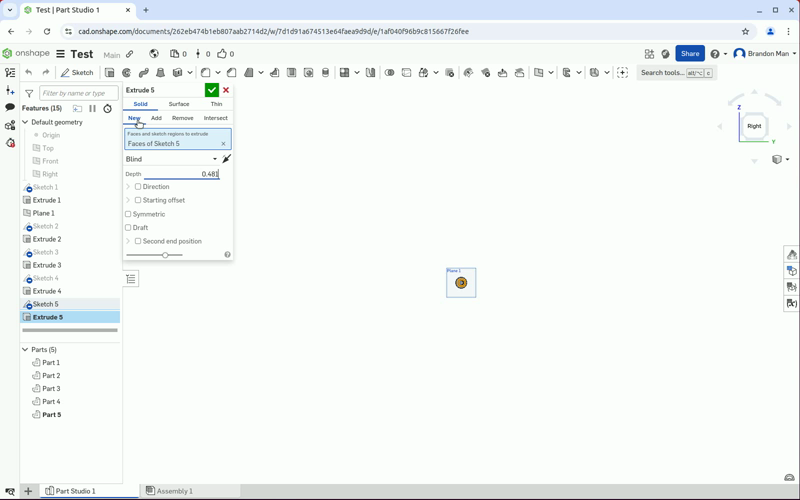
key(enter)
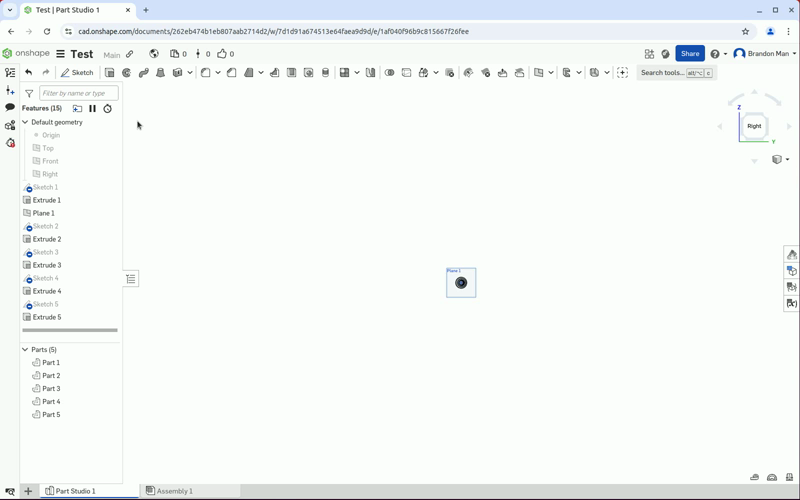
key(shift+h)
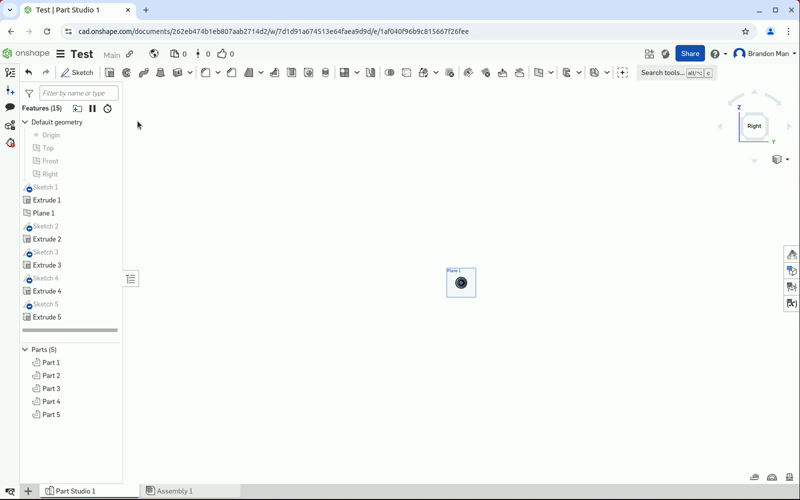
key(shift+h)
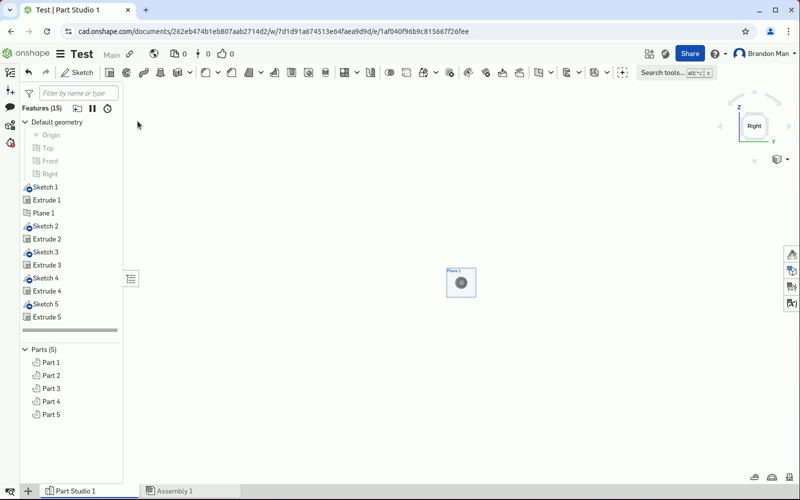
key(shift+7)
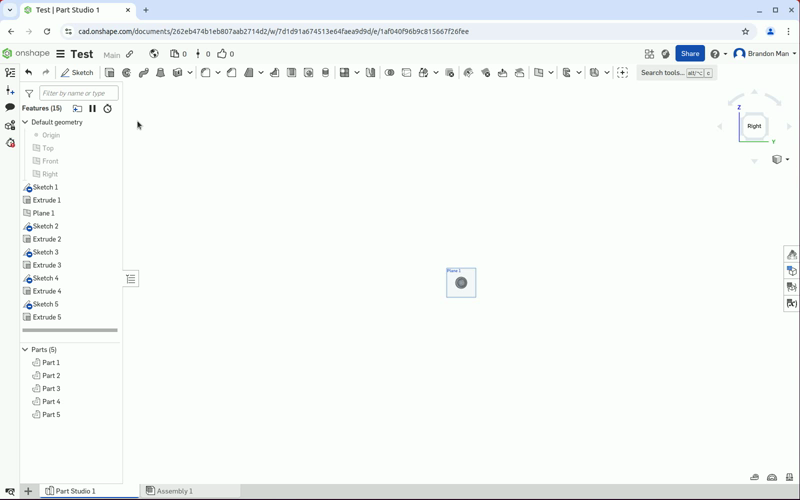
key(right, 2)
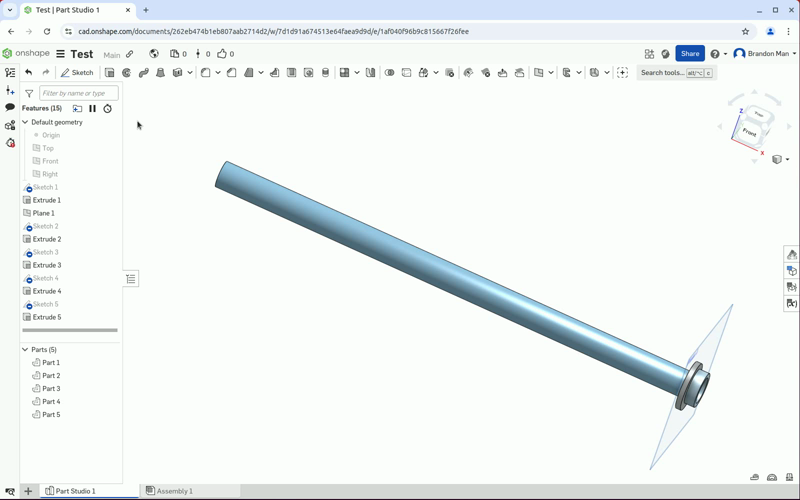
key(down, 2)
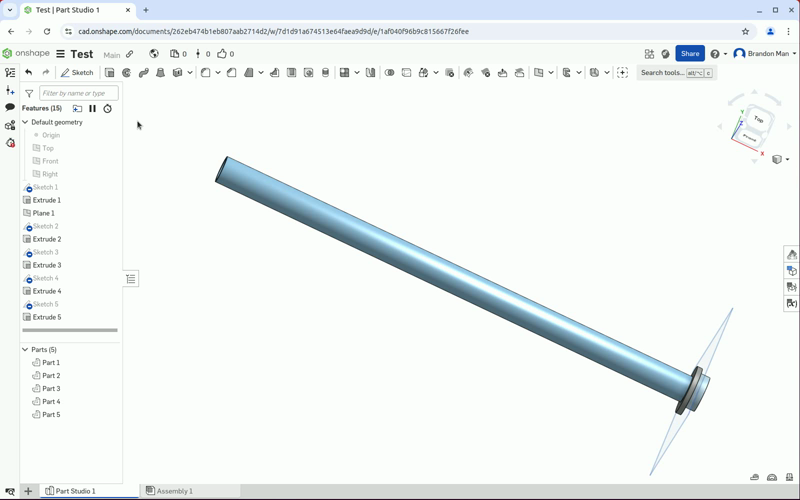
key(up, 2)
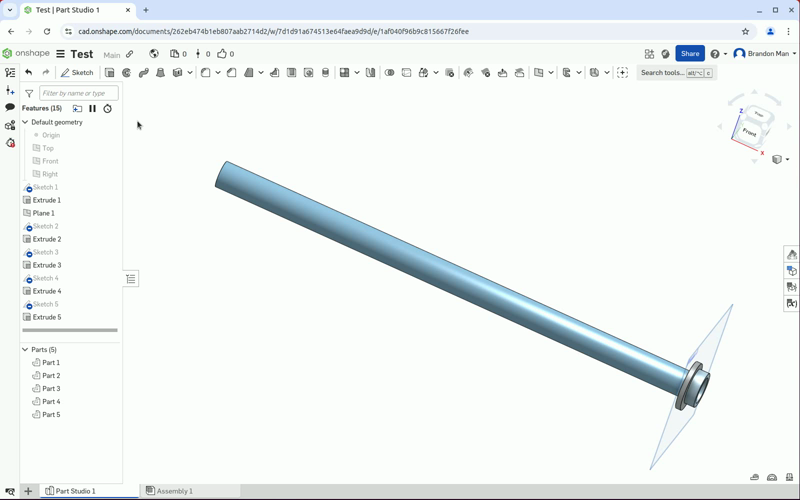
key(left, 2)
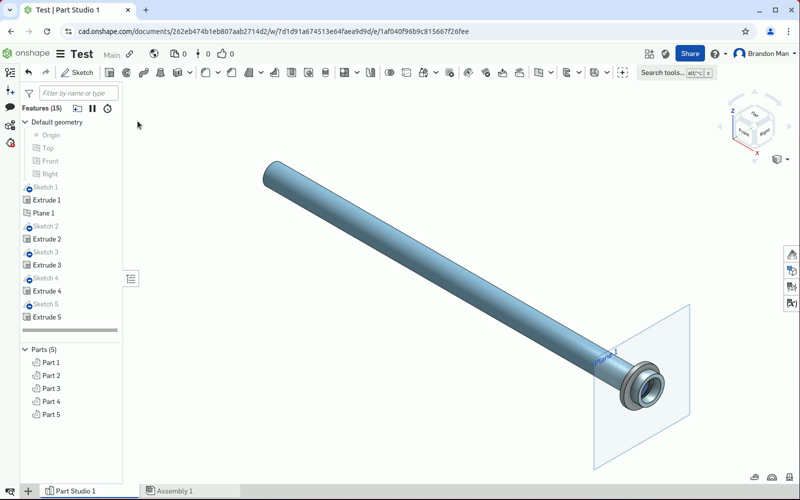
mouse_move(73, 189)
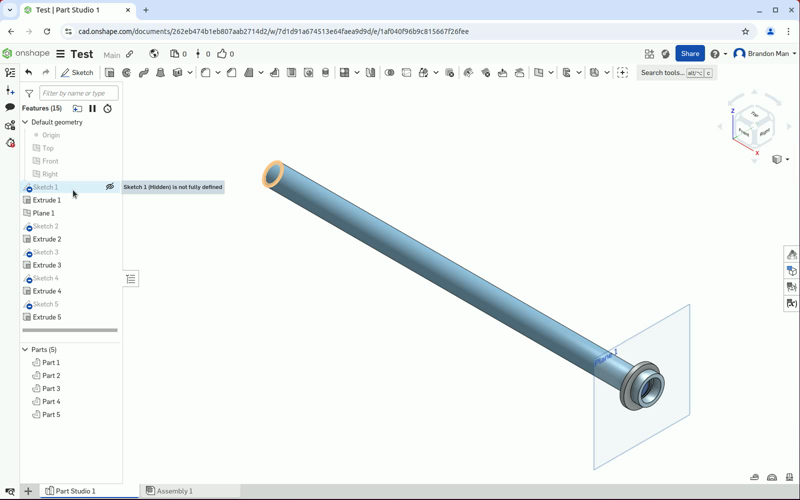
click(73, 189)